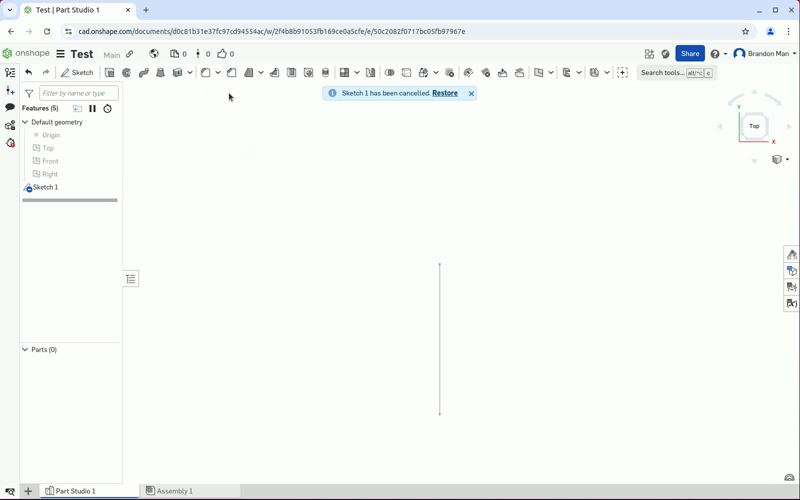
key(shift+h)
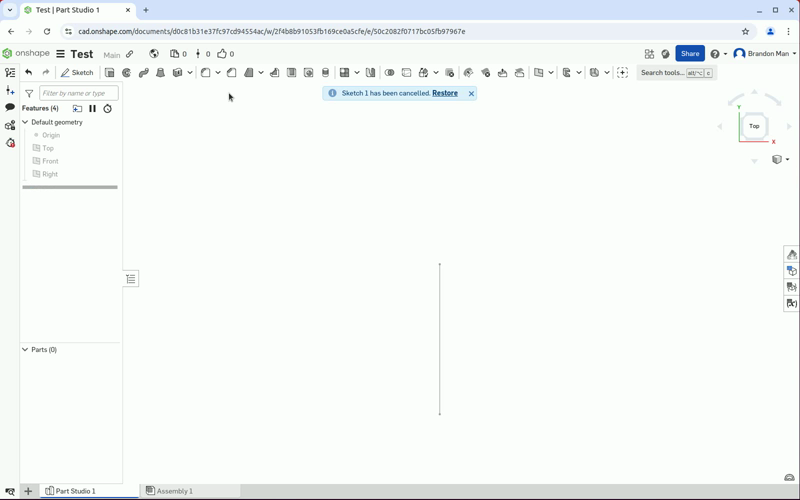
key(shift+s)
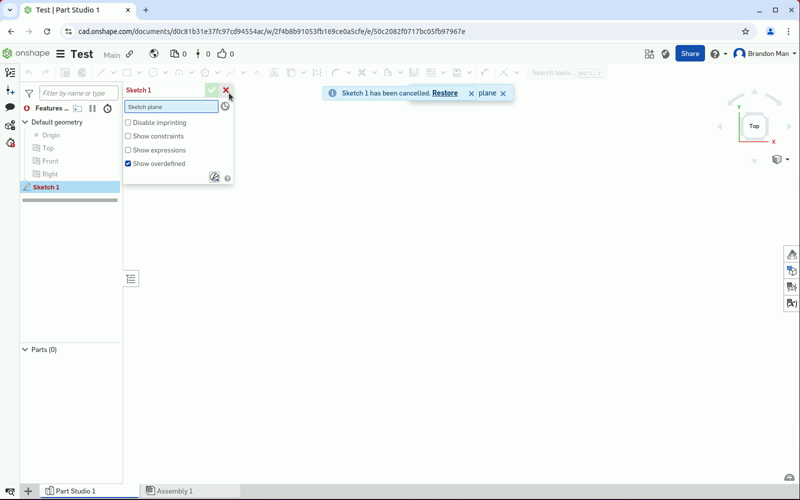
mouse_move(73, 150)
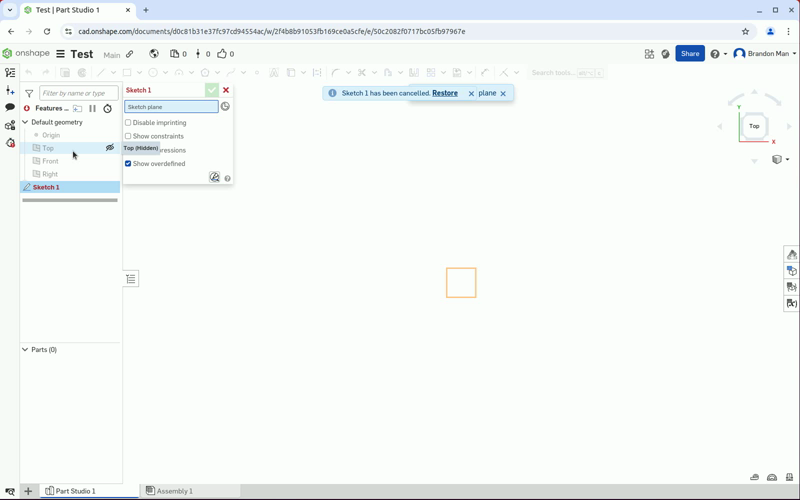
click(73, 150)
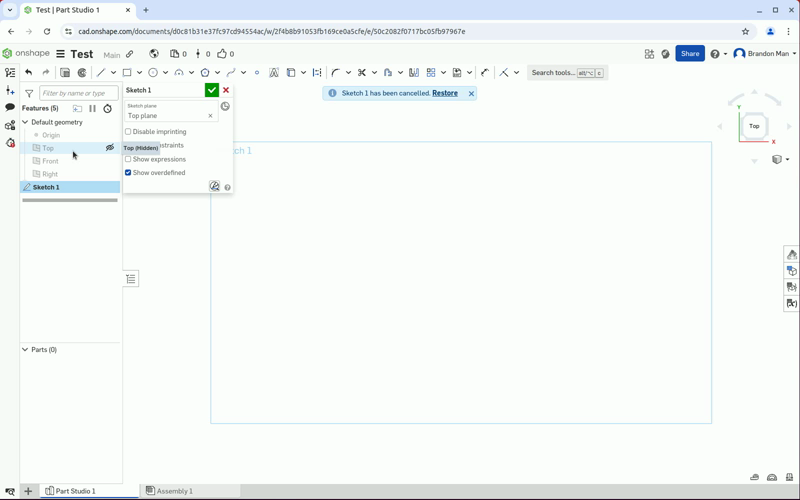
mouse_move(73, 352)
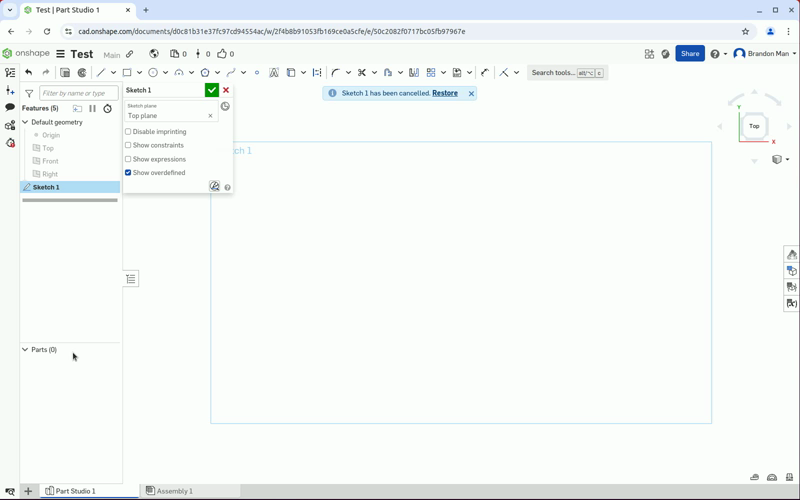
key(y)
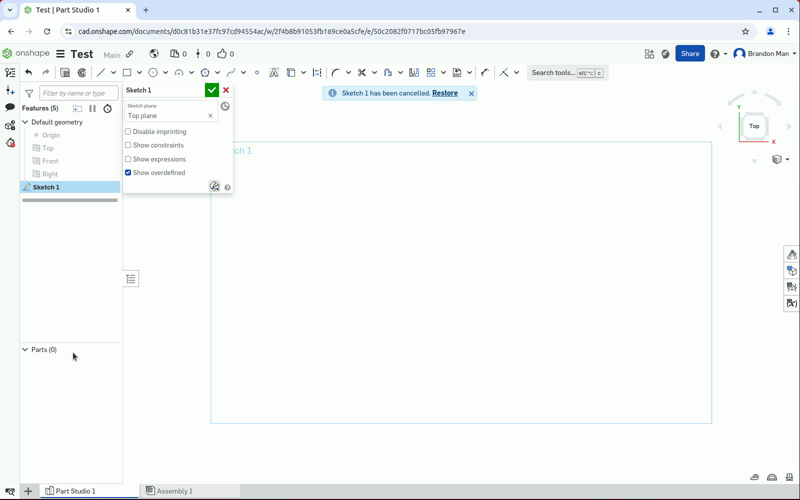
key(l)
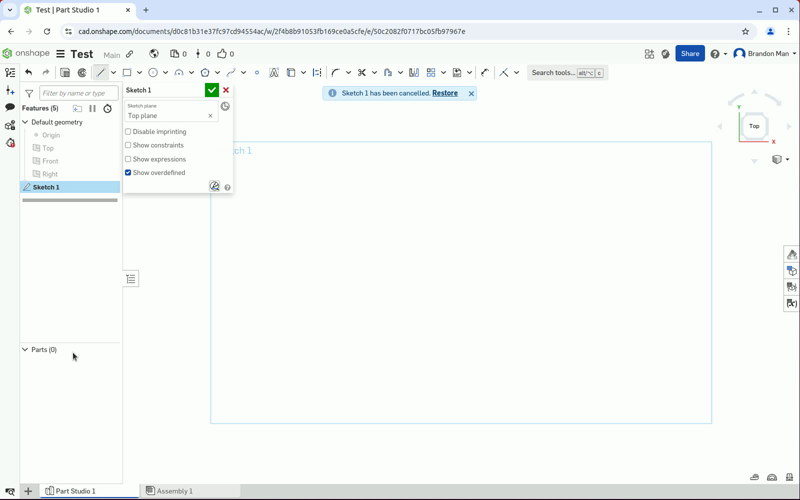
key_down(shift)
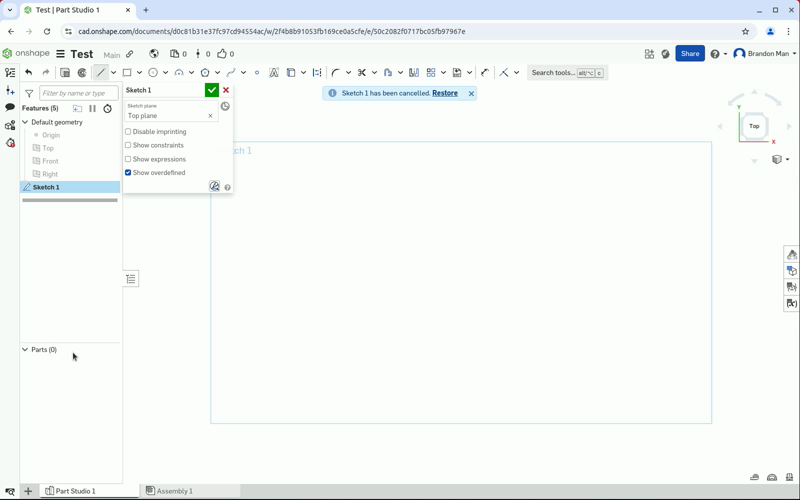
mouse_move(460, 282)
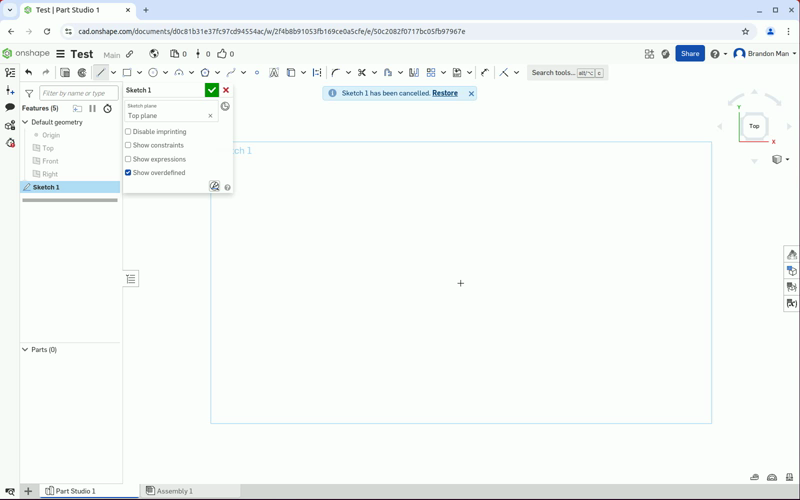
click(460, 282)
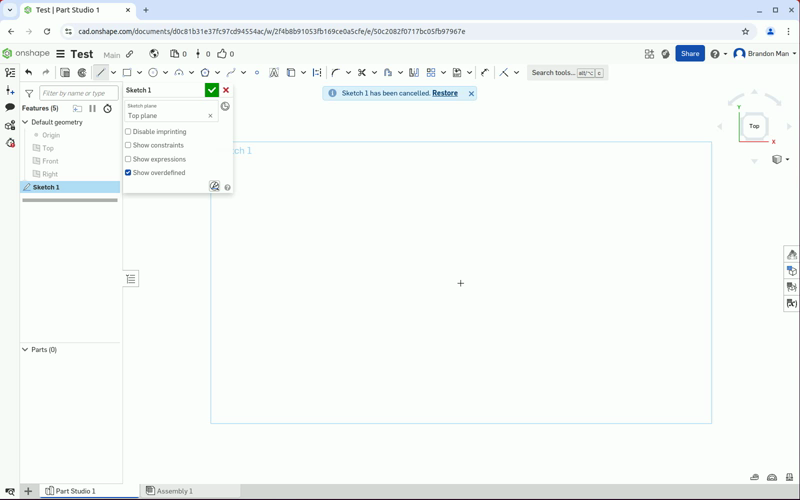
key_up(shift)
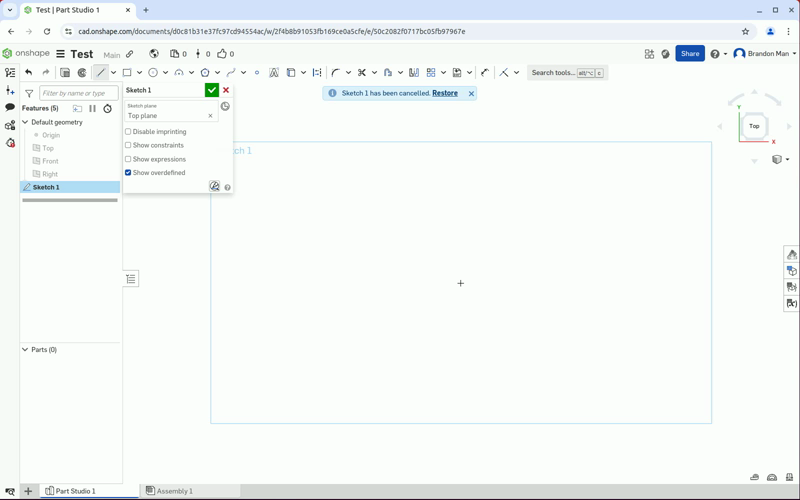
key_down(shift)
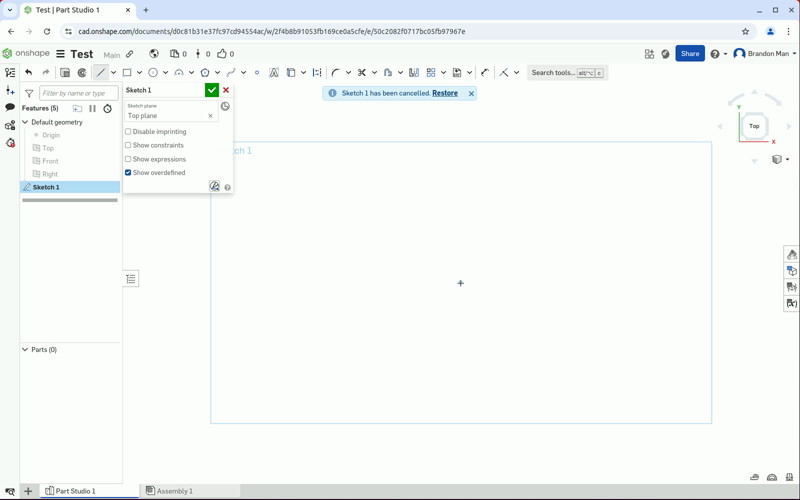
mouse_move(490, 282)
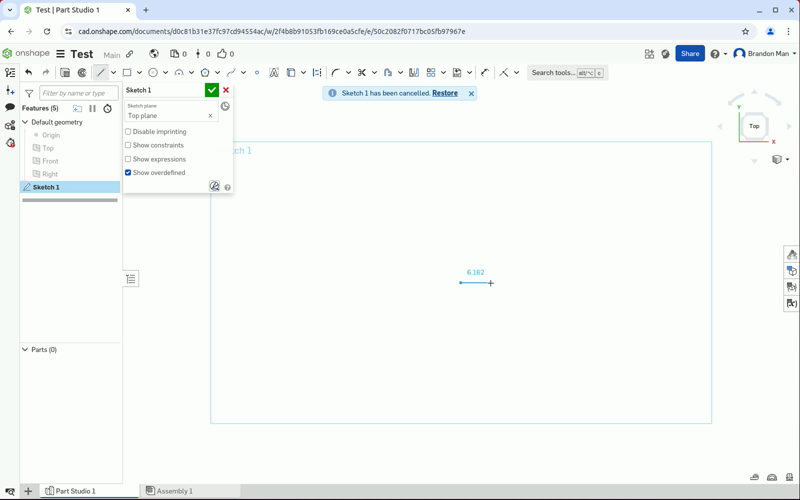
mouse_move(492, 282)
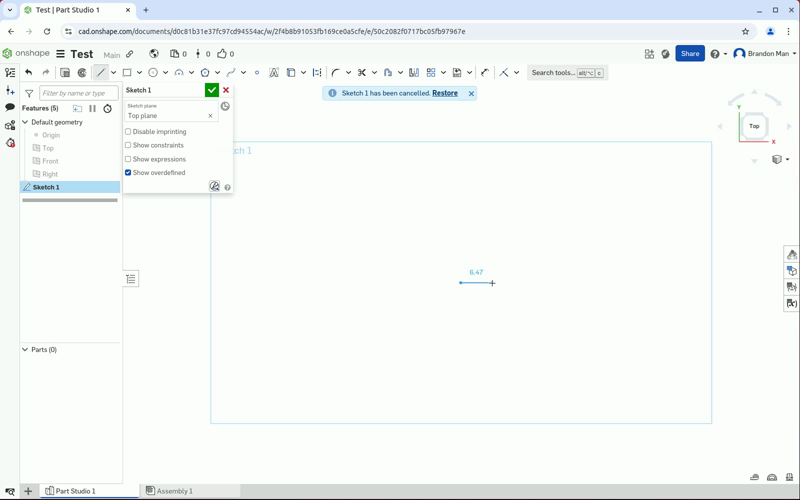
click(492, 282)
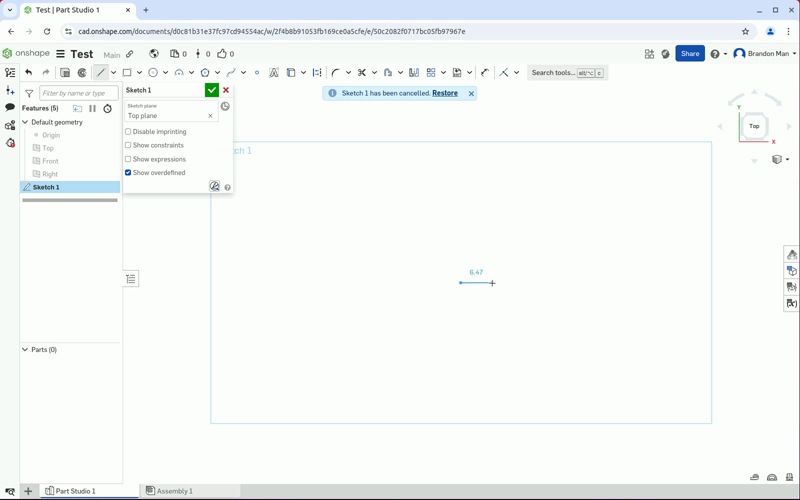
key_up(shift)
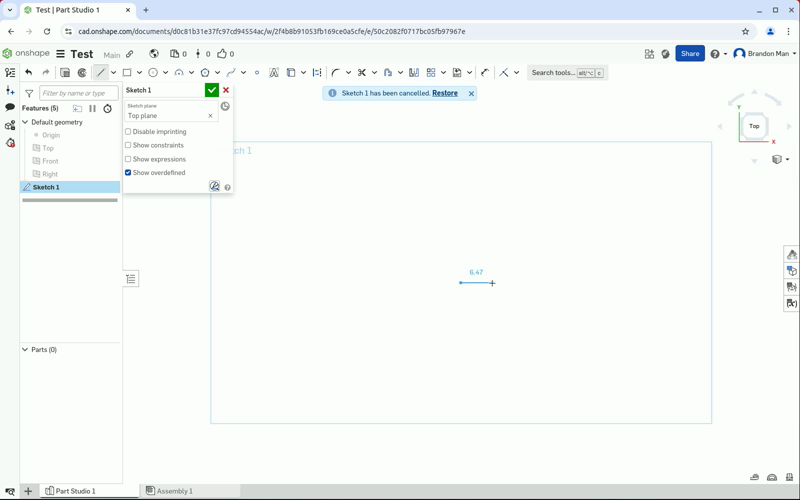
key_down(shift)
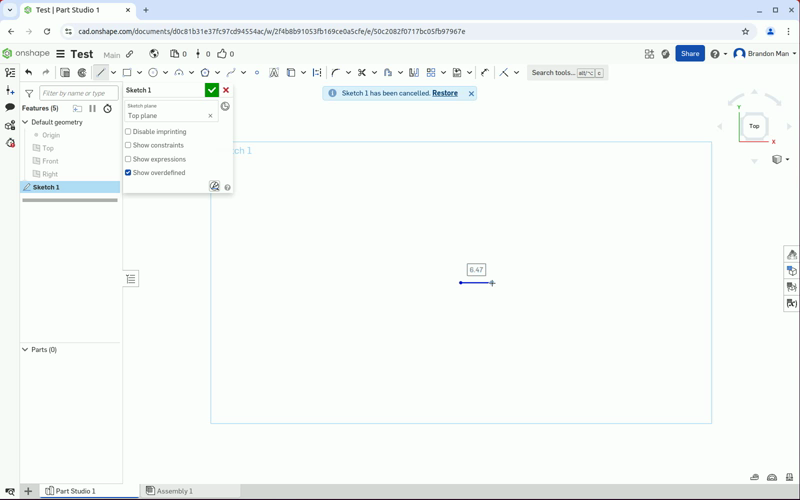
mouse_move(522, 282)
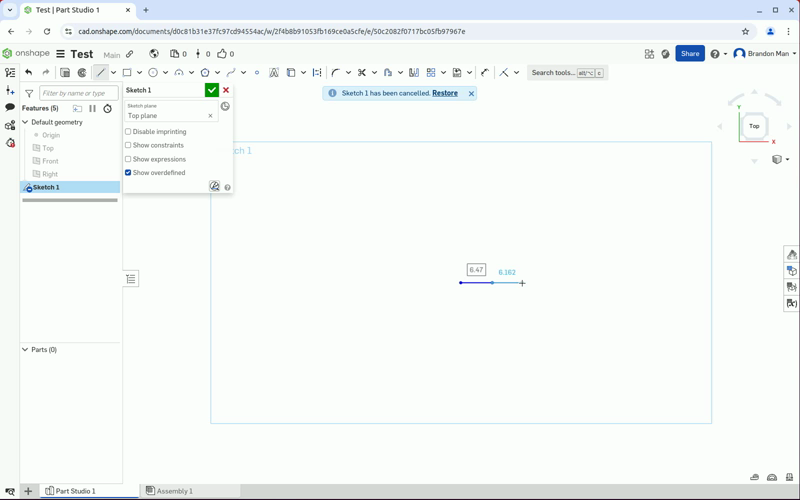
mouse_move(523, 282)
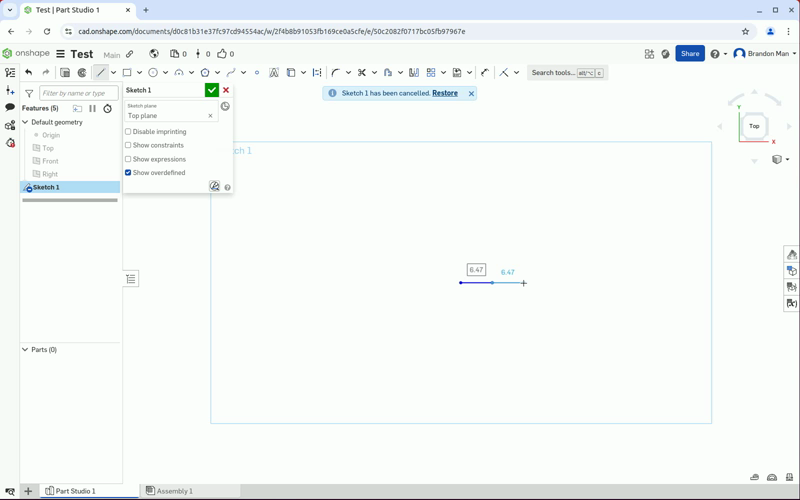
click(523, 282)
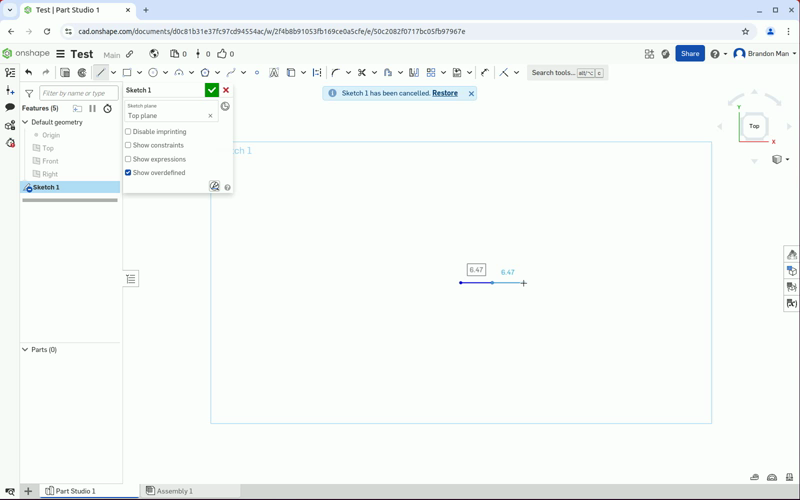
key_up(shift)
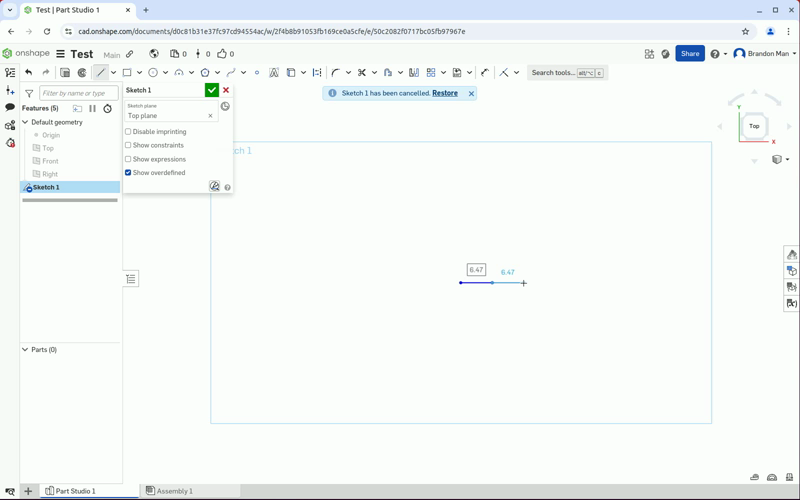
key_down(shift)
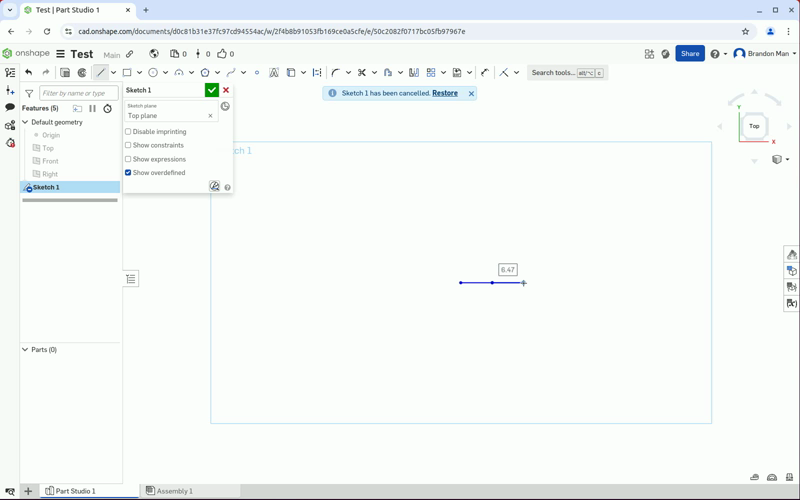
mouse_move(523, 194)
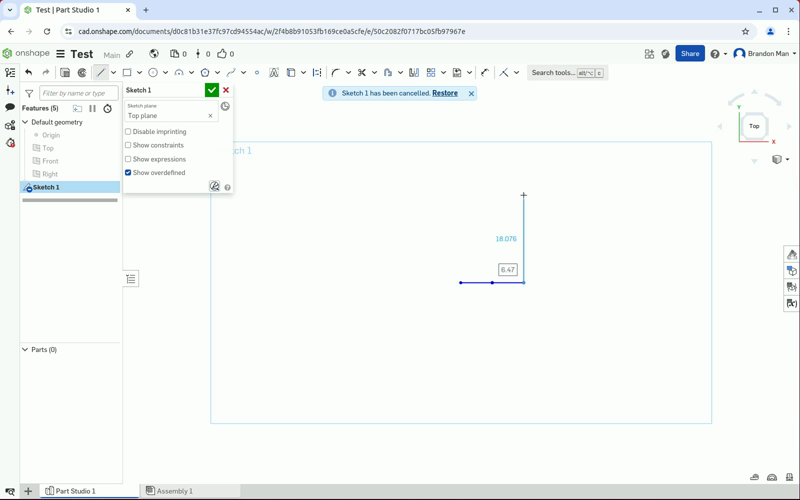
click(523, 194)
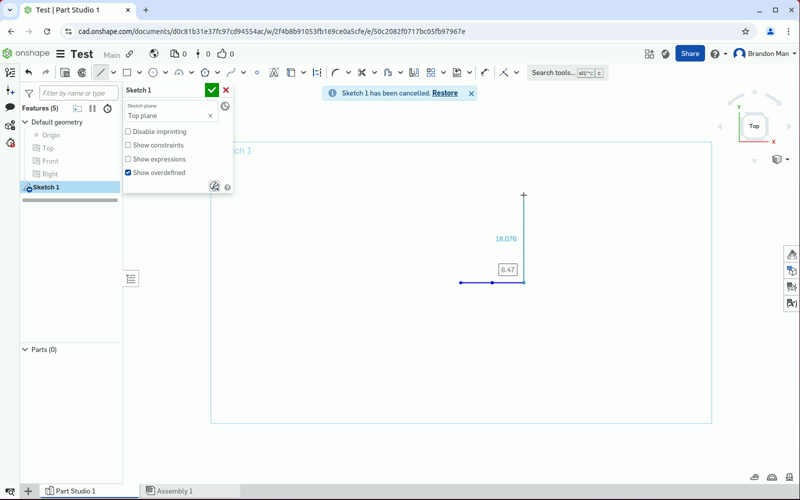
key_up(shift)
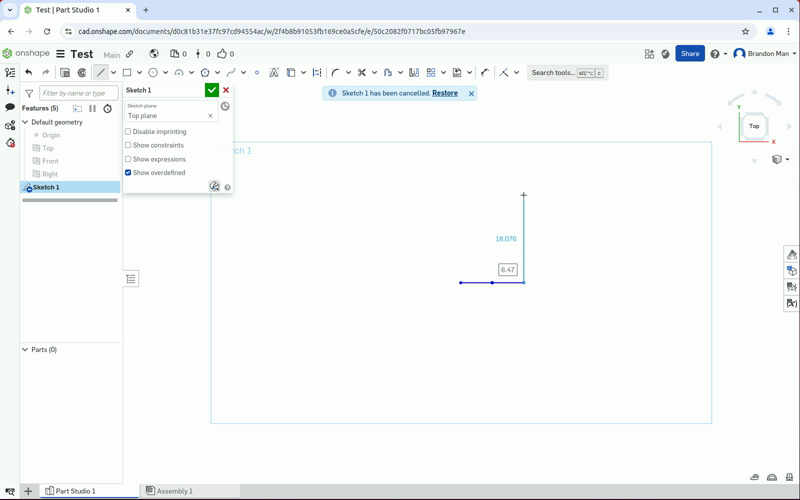
key_down(shift)
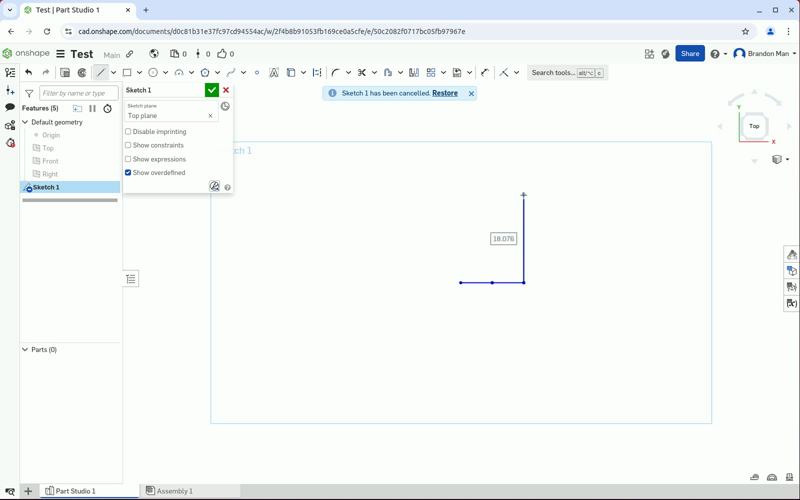
mouse_move(460, 194)
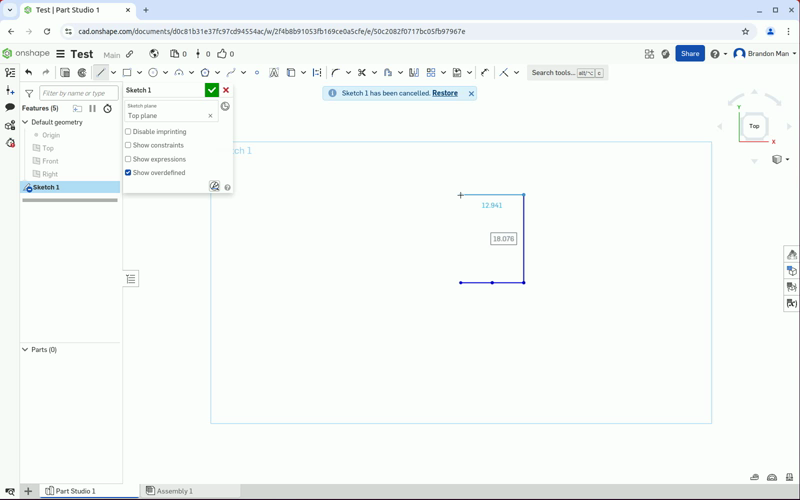
click(460, 194)
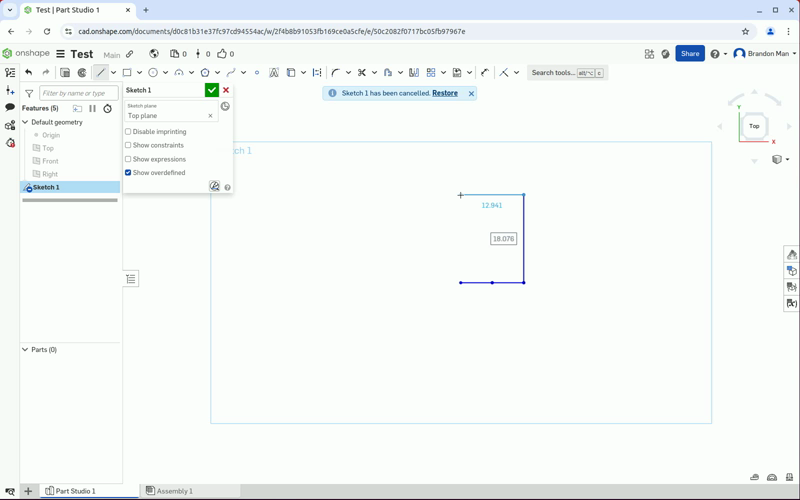
key_up(shift)
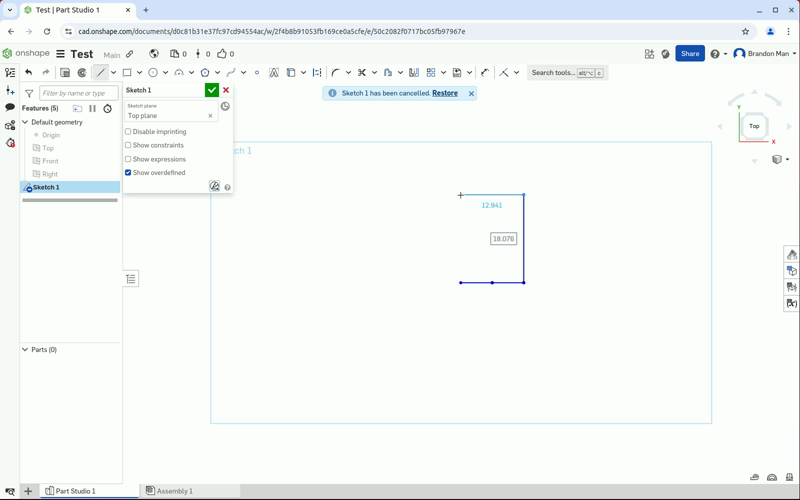
key_down(shift)
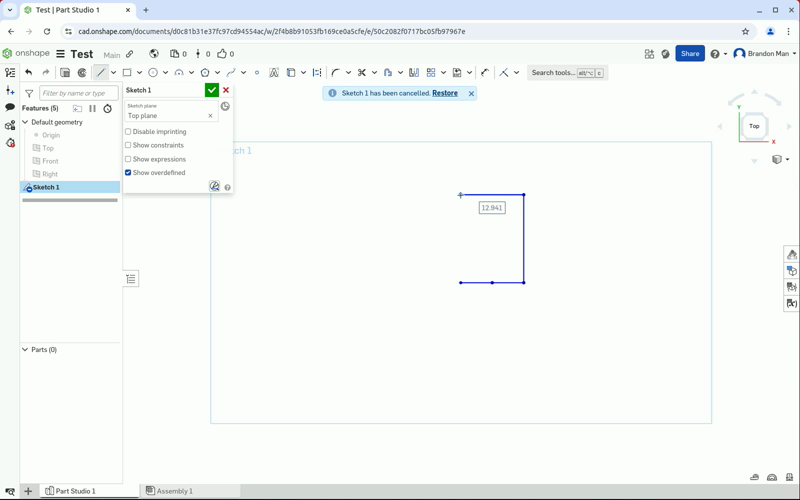
mouse_move(460, 282)
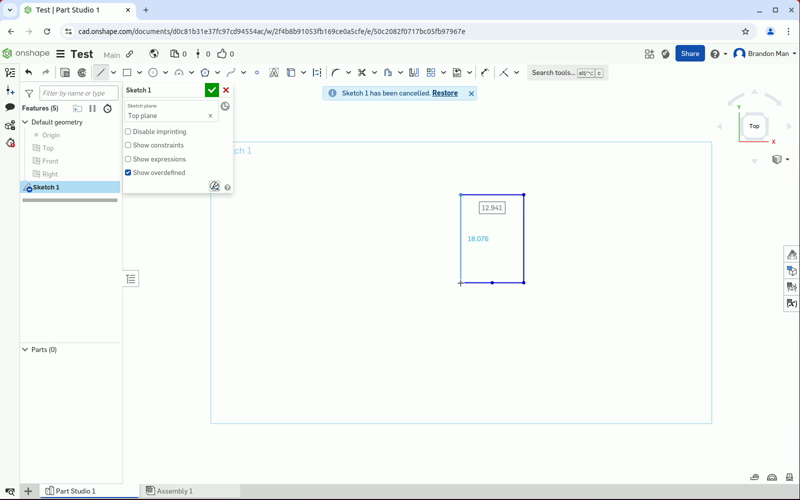
key_up(shift)
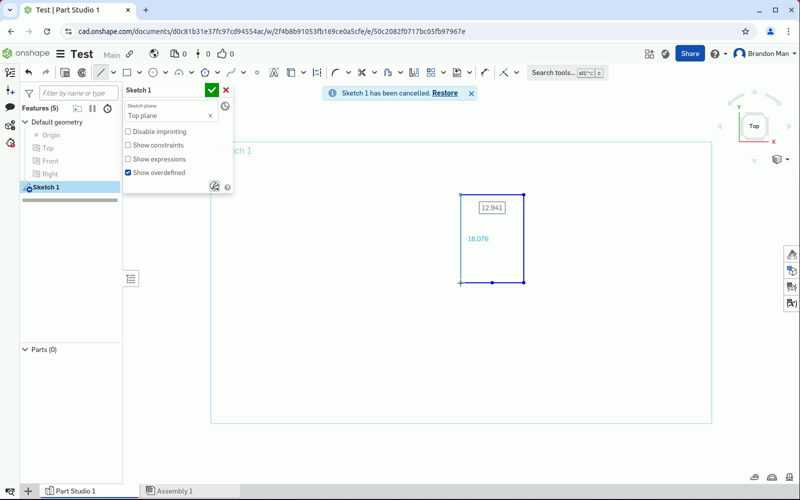
click(460, 282)
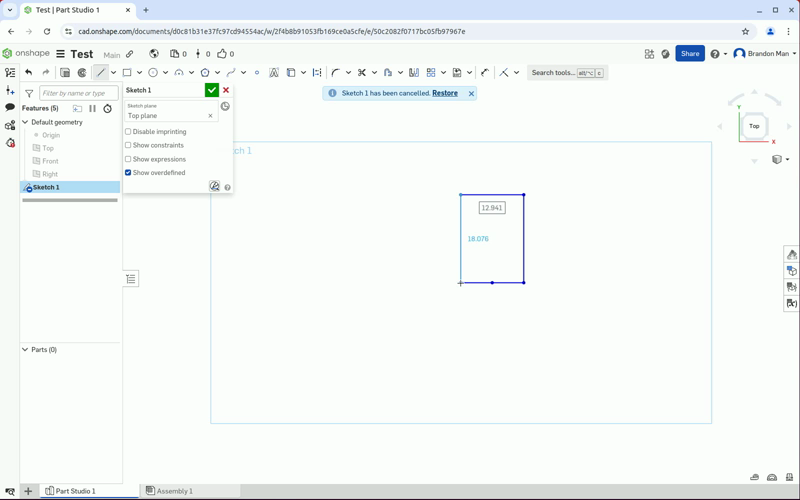
key(esc)
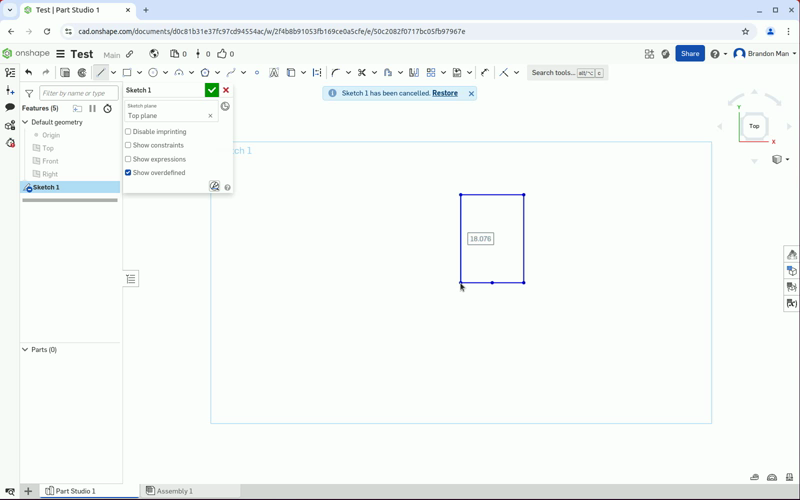
key(c)
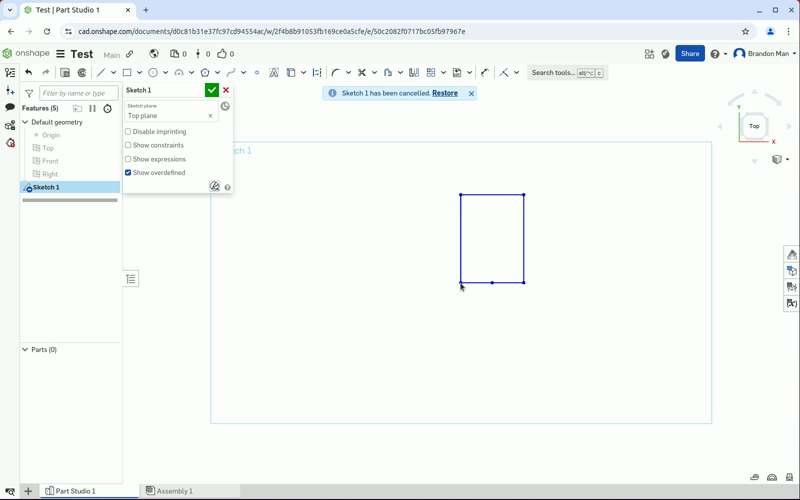
key_down(shift)
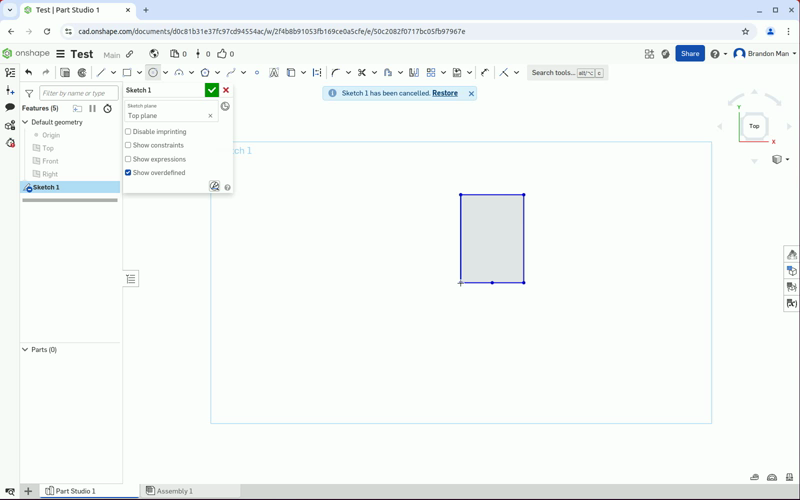
mouse_move(473, 271)
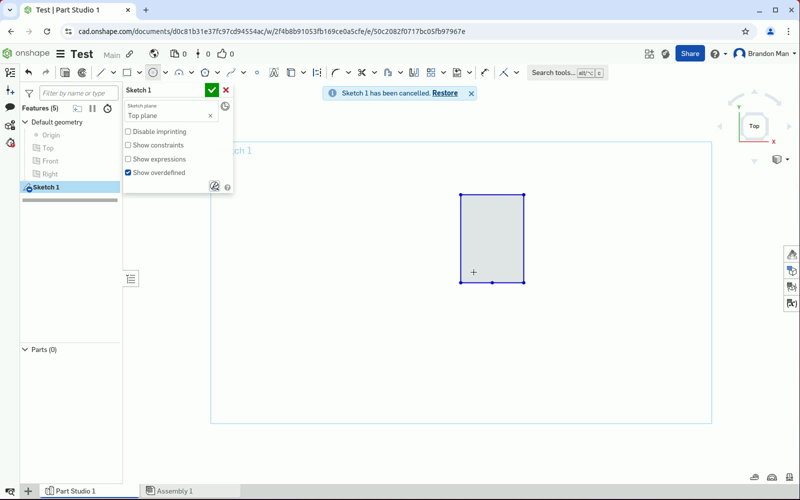
click(473, 271)
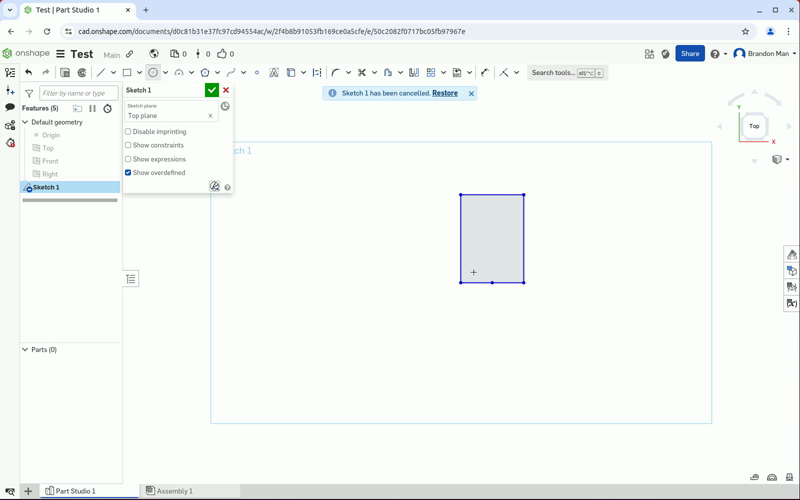
key_up(shift)
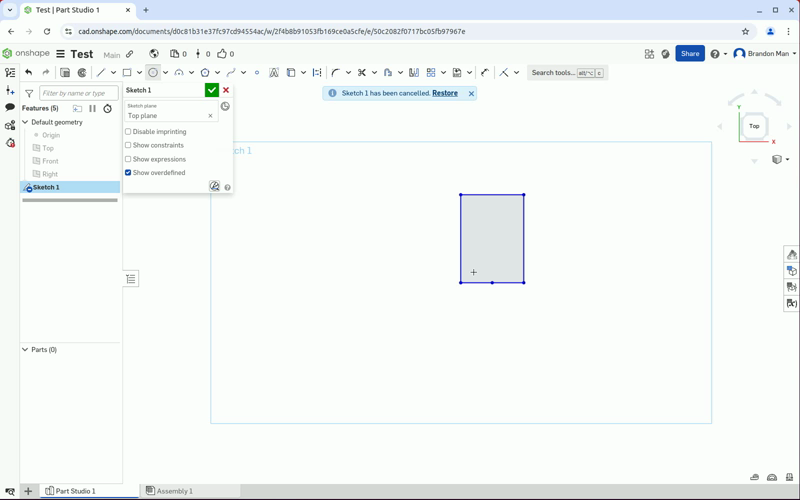
mouse_move(480, 271)
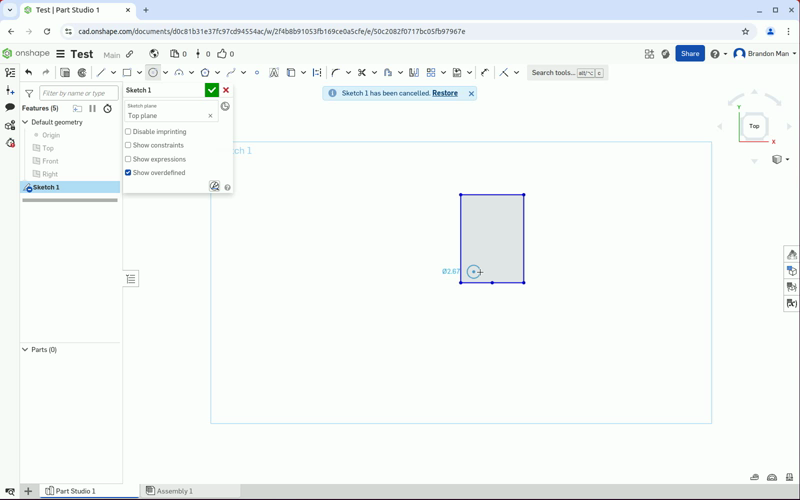
click(480, 271)
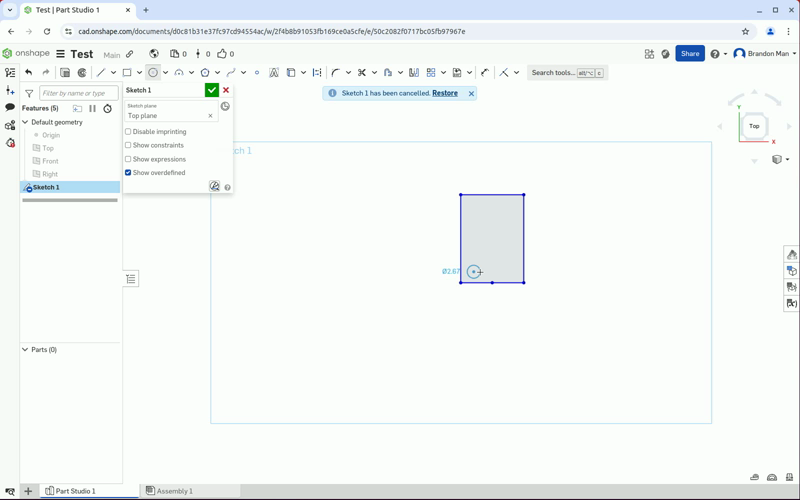
key(esc)
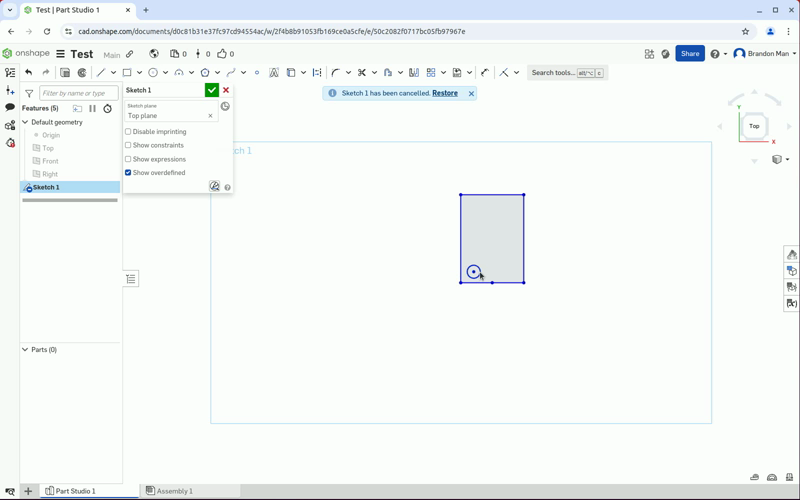
key(c)
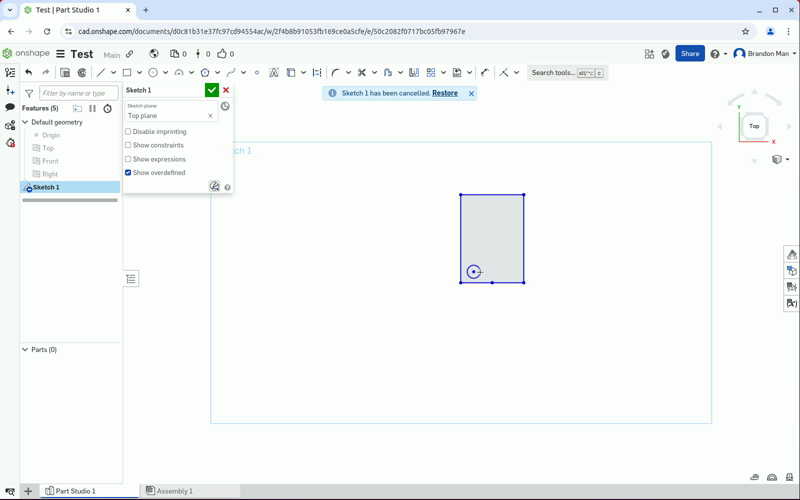
key_down(shift)
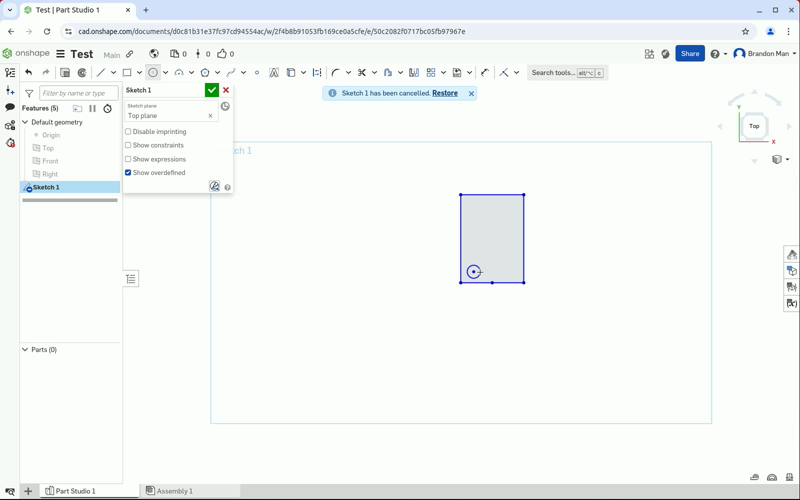
mouse_move(473, 205)
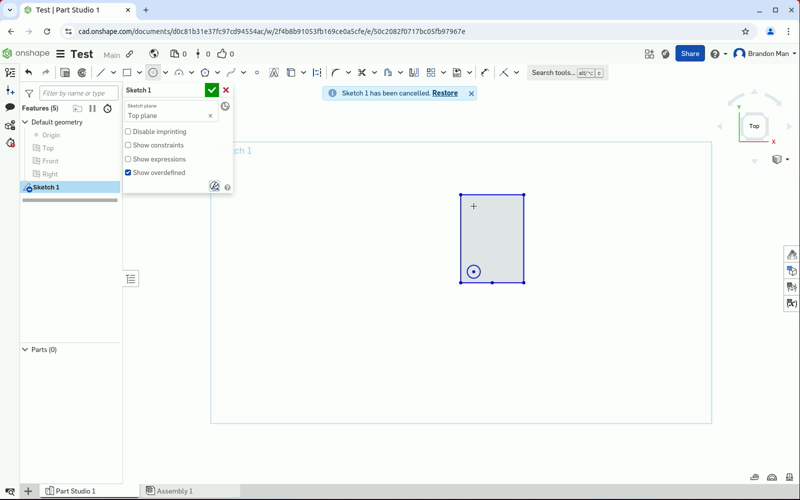
click(473, 205)
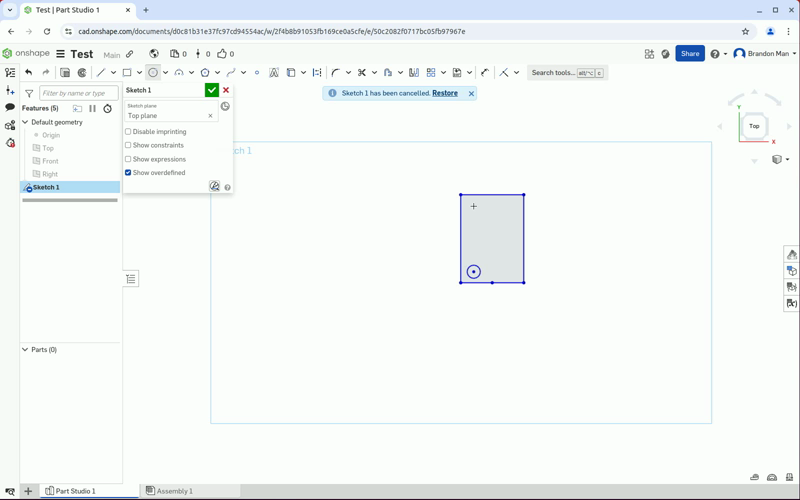
key_up(shift)
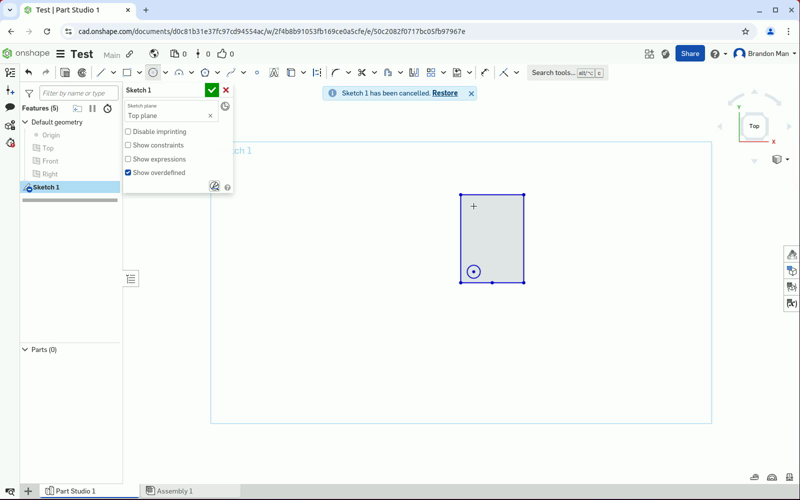
mouse_move(480, 205)
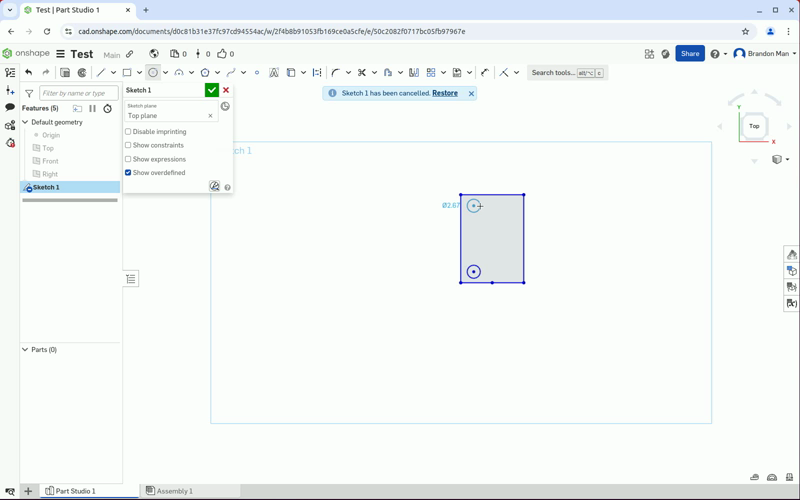
click(480, 205)
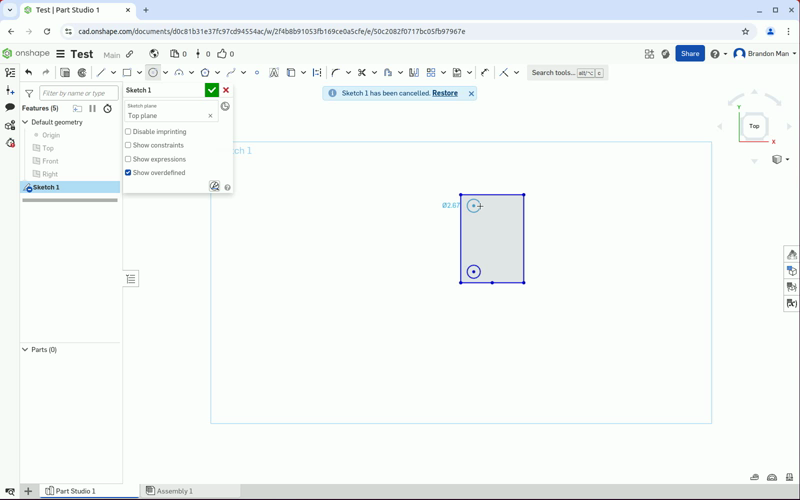
key(esc)
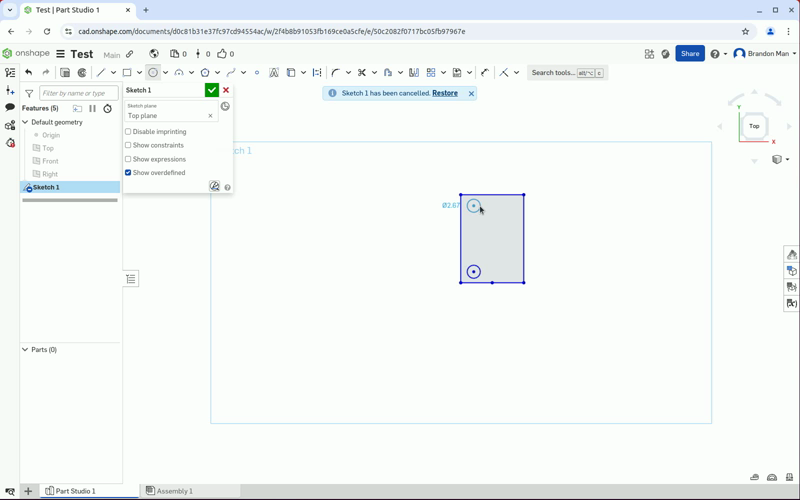
key(l)
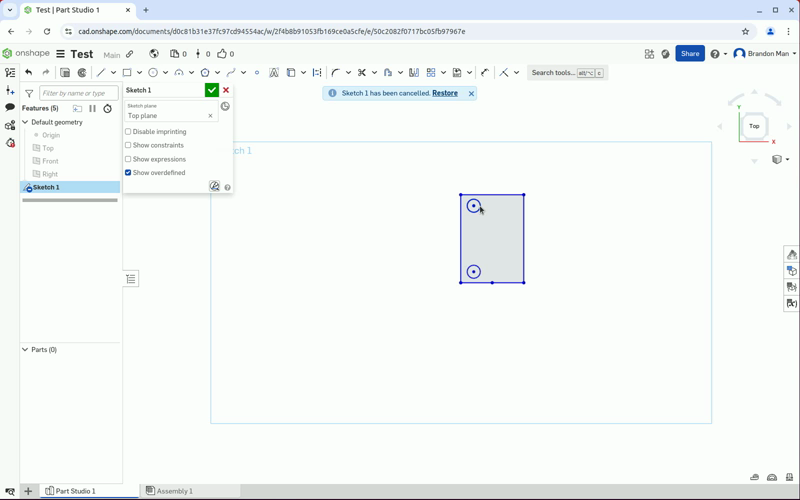
key_down(shift)
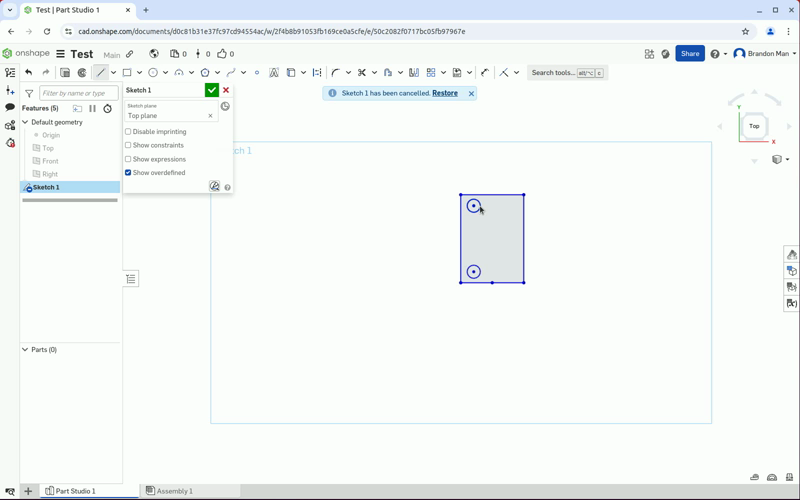
mouse_move(481, 276)
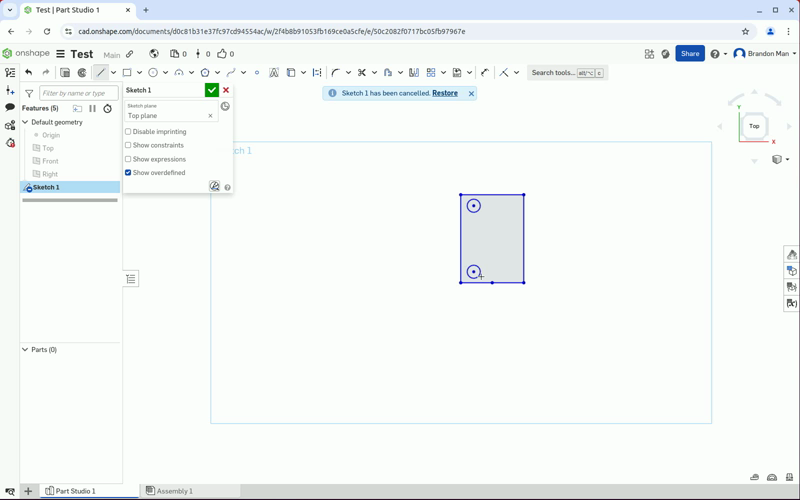
click(481, 276)
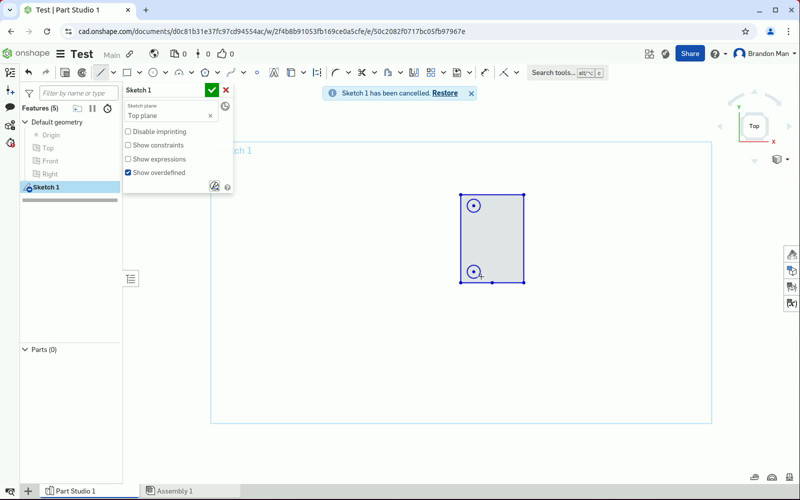
key_up(shift)
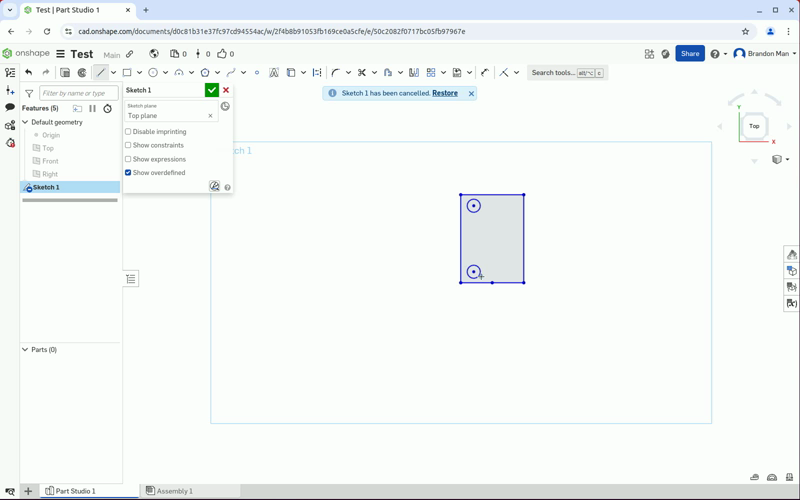
key_down(shift)
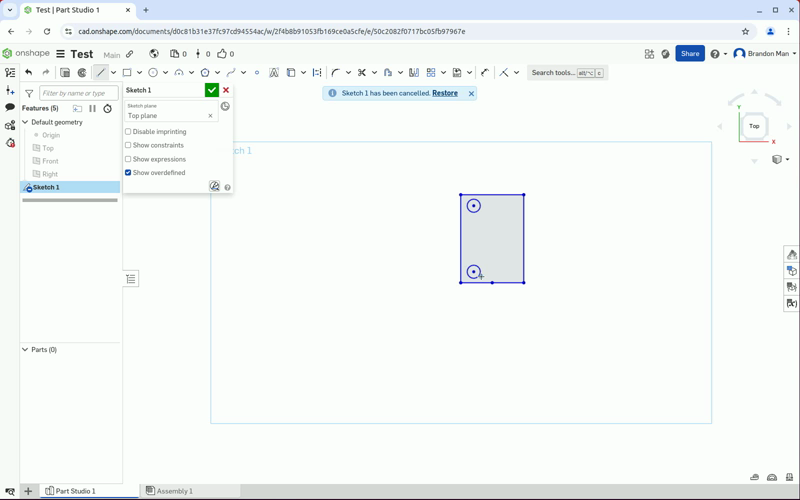
mouse_move(511, 276)
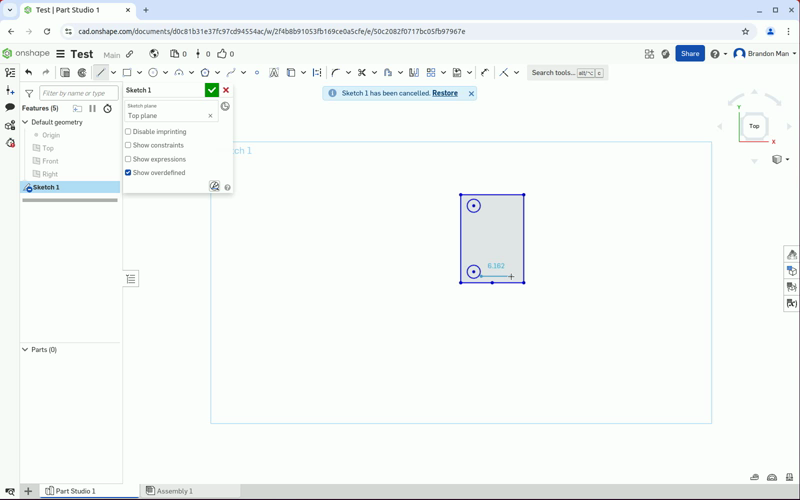
mouse_move(492, 282)
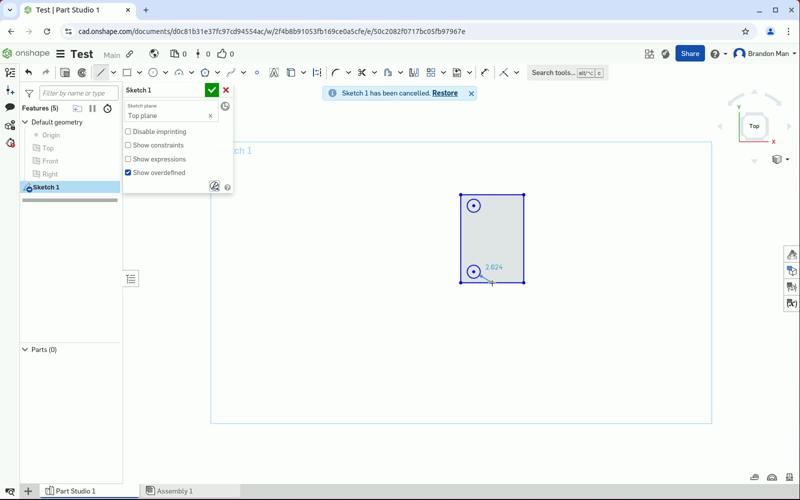
click(492, 282)
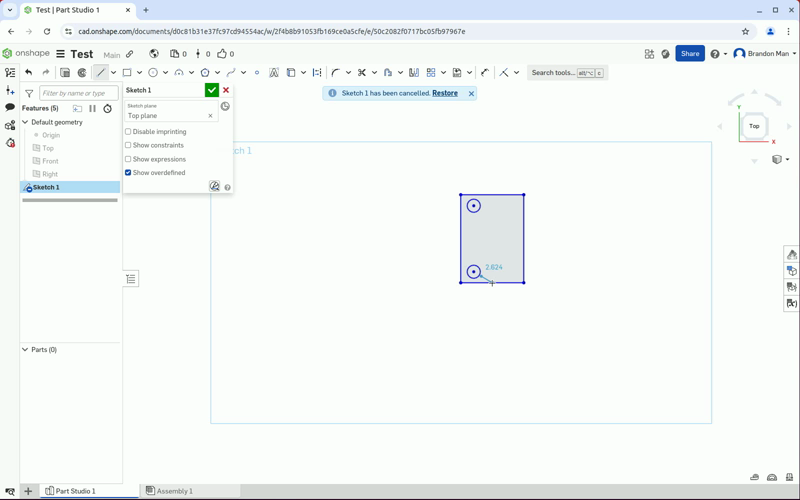
key_up(shift)
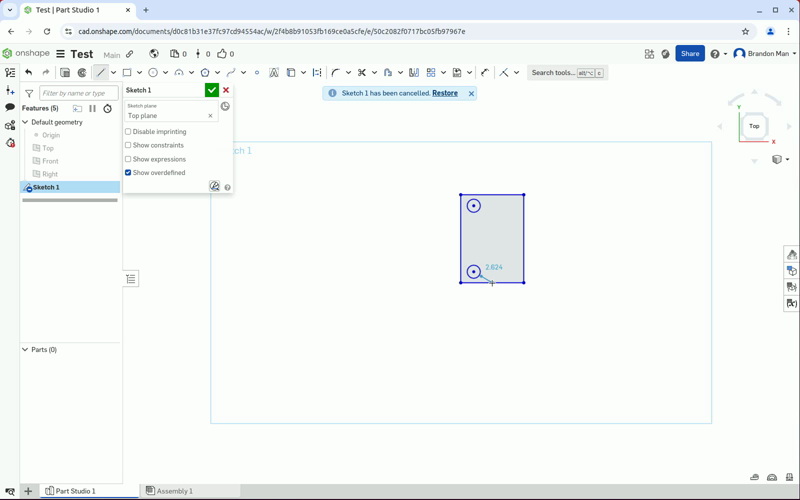
key_down(shift)
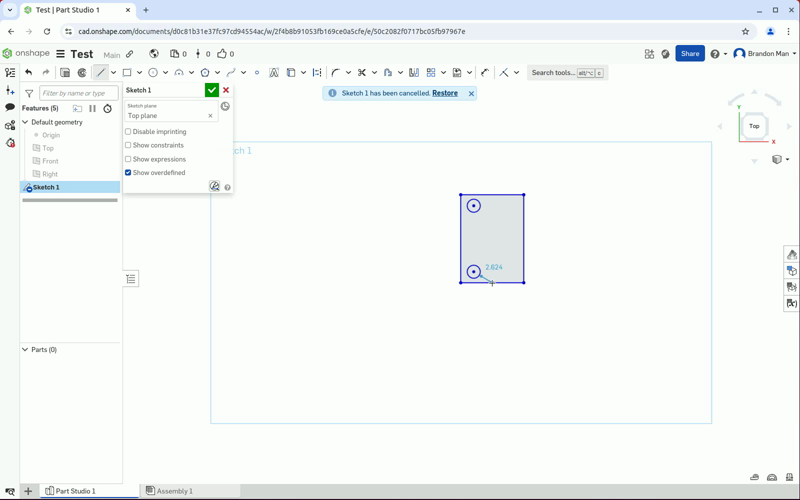
mouse_move(522, 282)
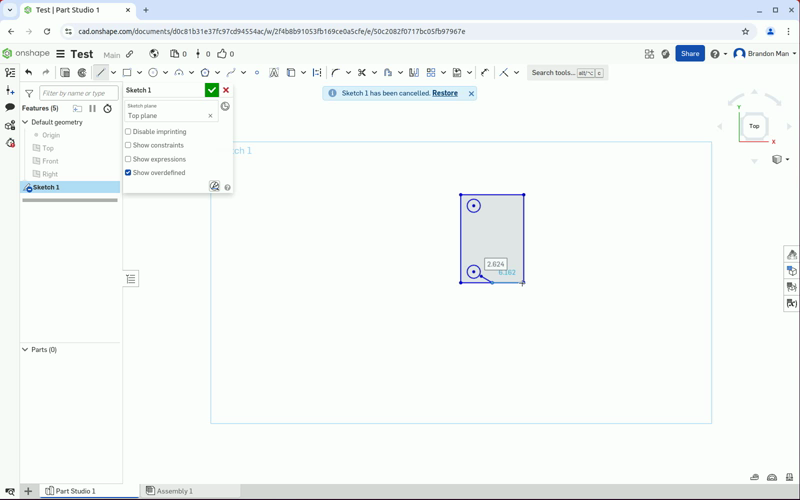
mouse_move(518, 239)
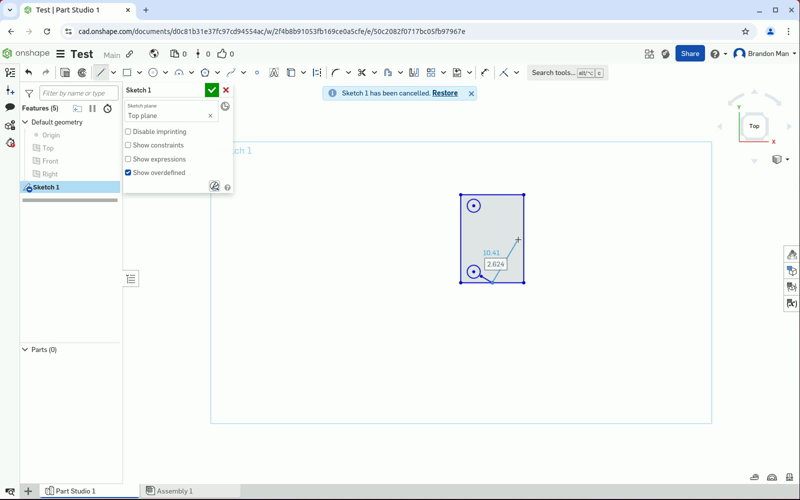
click(518, 239)
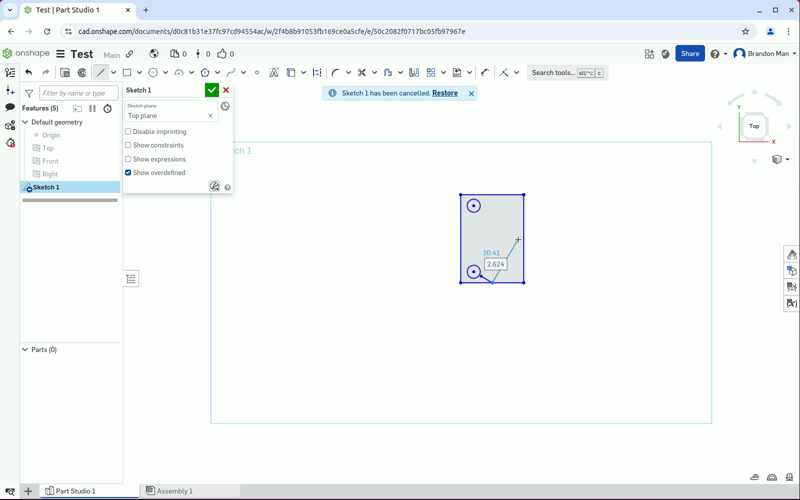
key_up(shift)
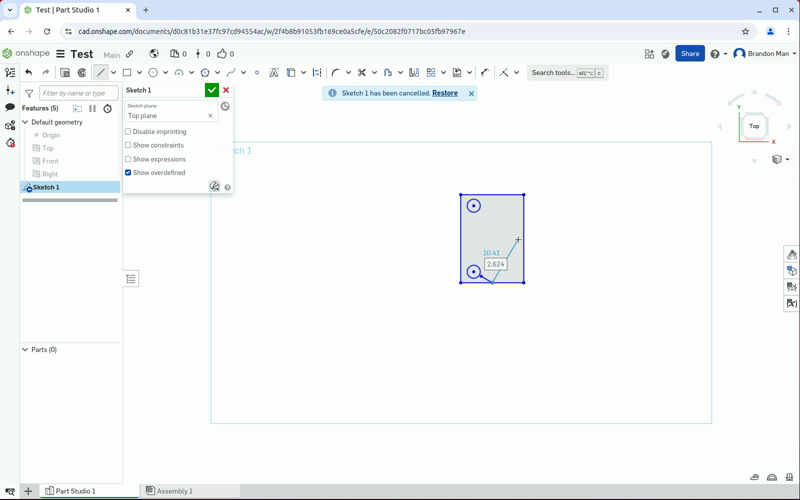
key_down(shift)
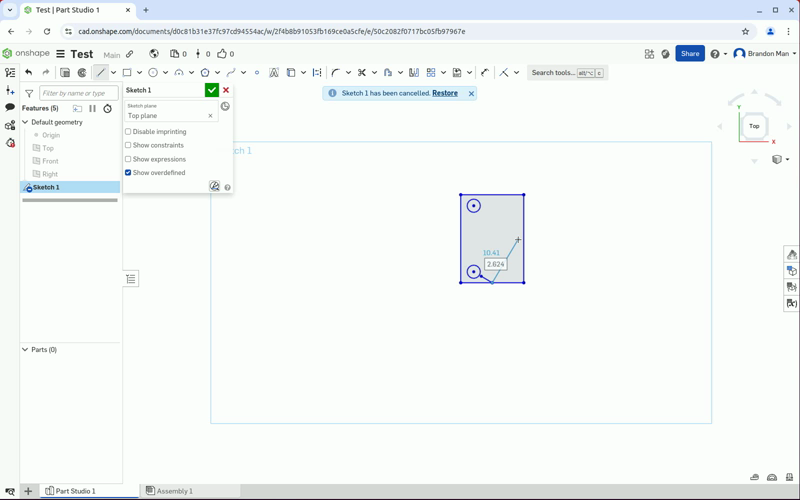
mouse_move(548, 239)
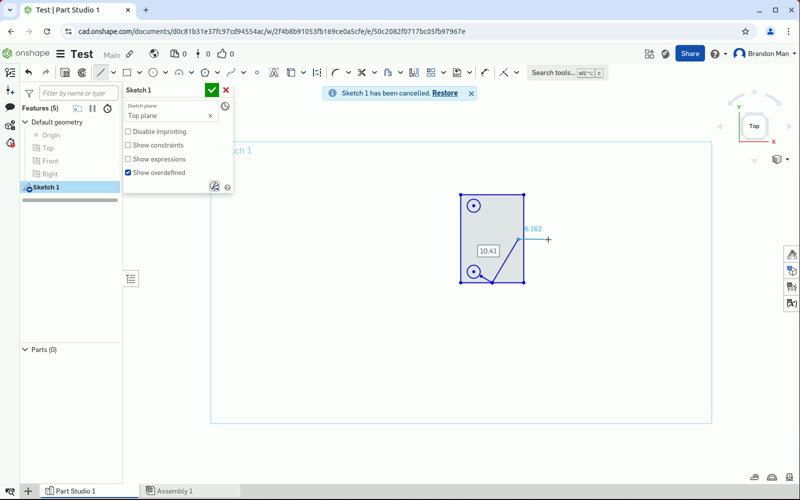
mouse_move(507, 232)
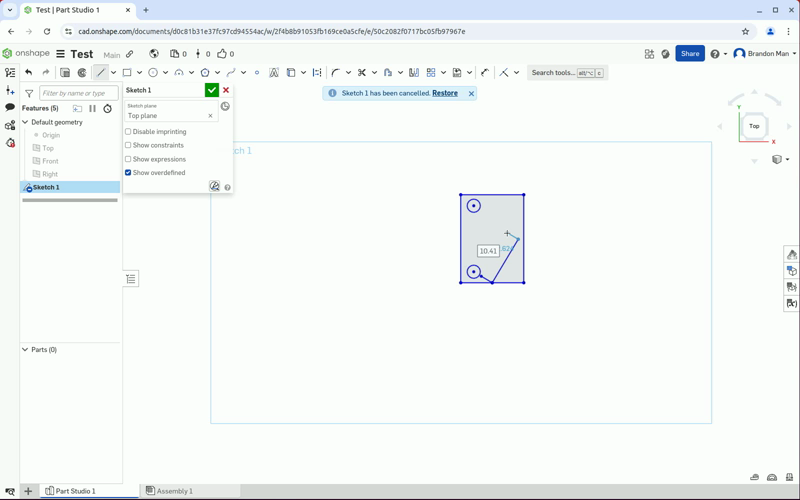
click(507, 232)
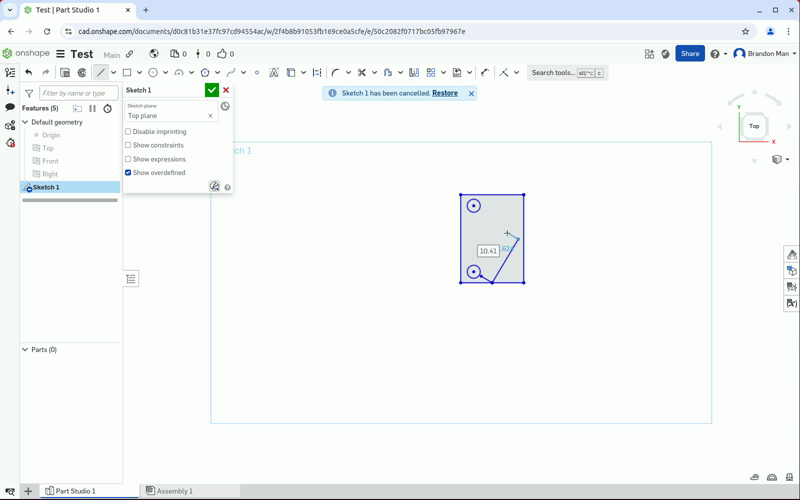
key_up(shift)
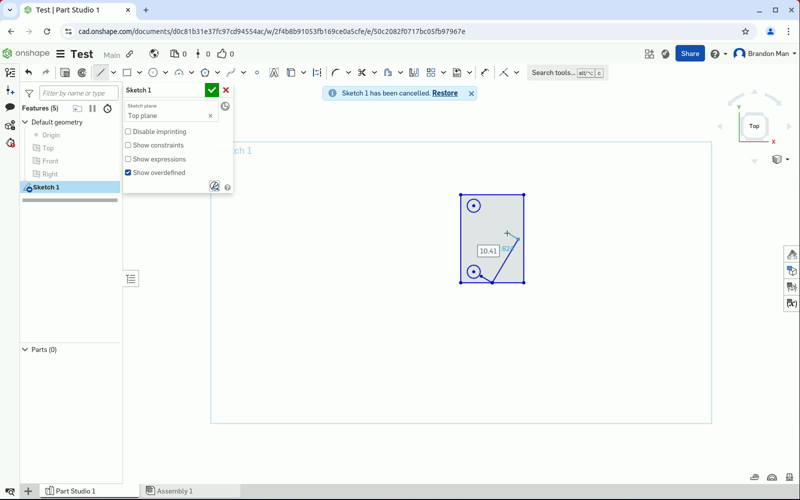
mouse_move(537, 232)
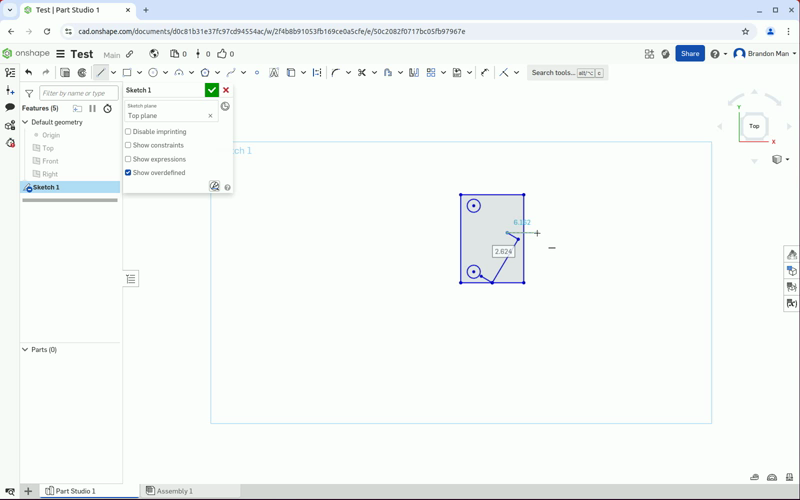
key_down(shift)
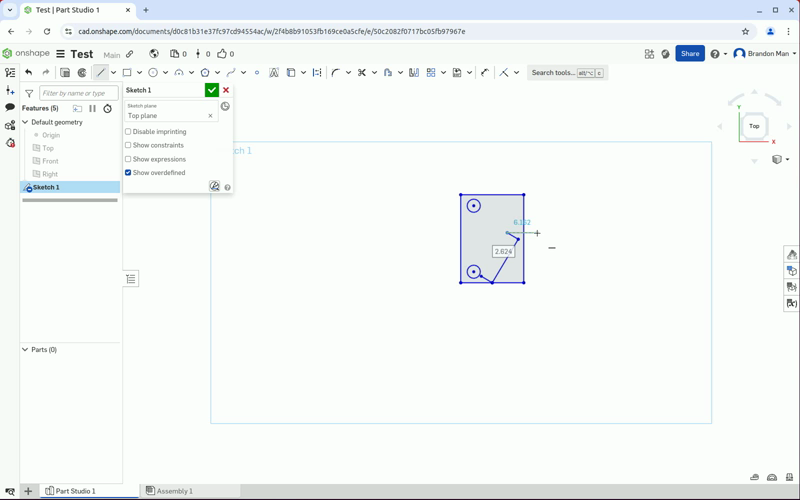
mouse_move(481, 276)
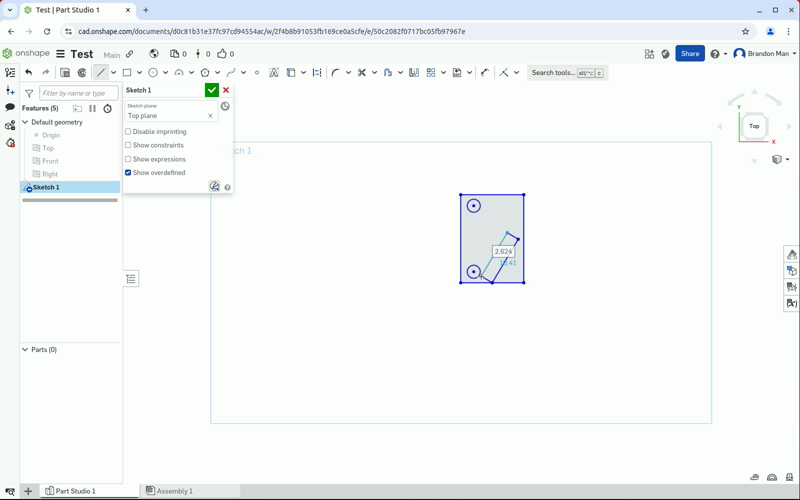
key_up(shift)
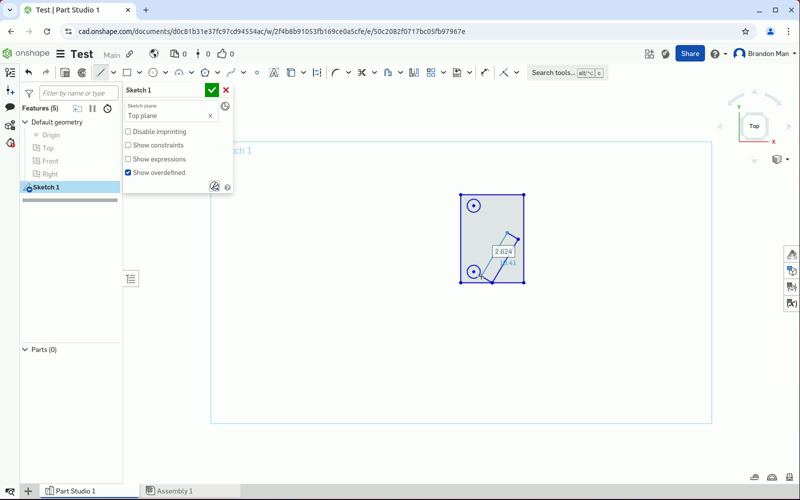
click(481, 276)
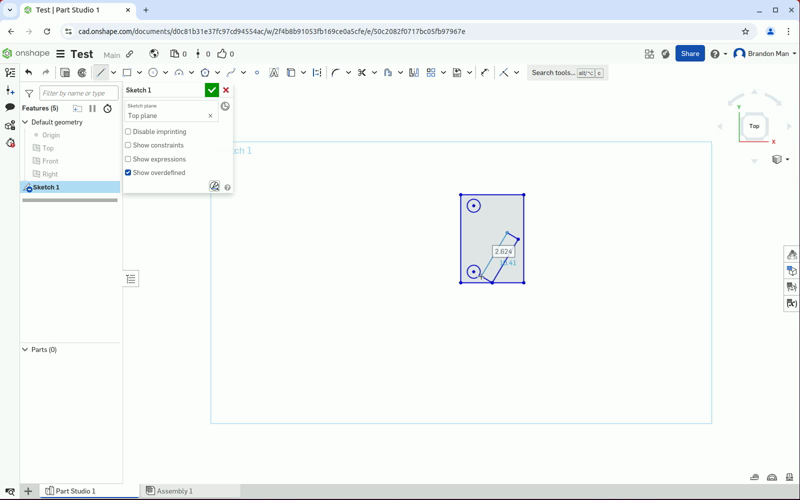
key(esc)
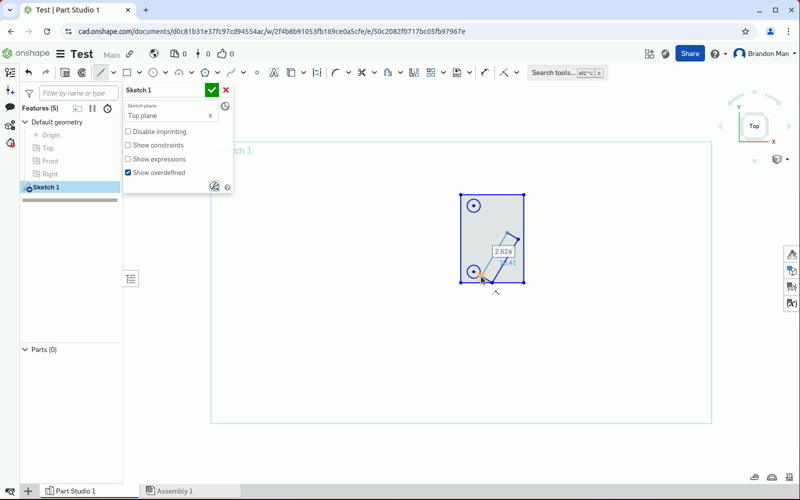
key(c)
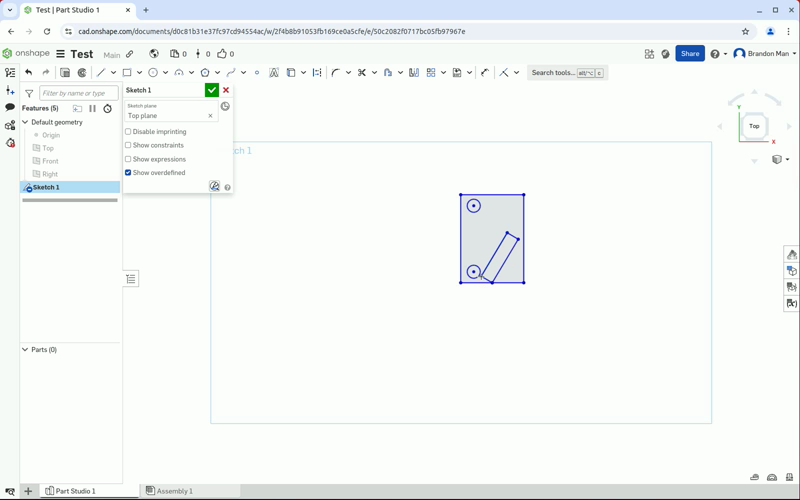
key_down(shift)
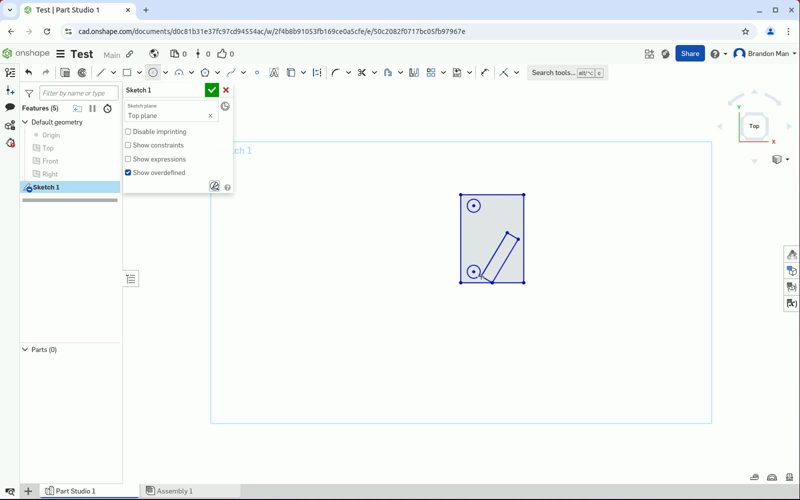
mouse_move(510, 271)
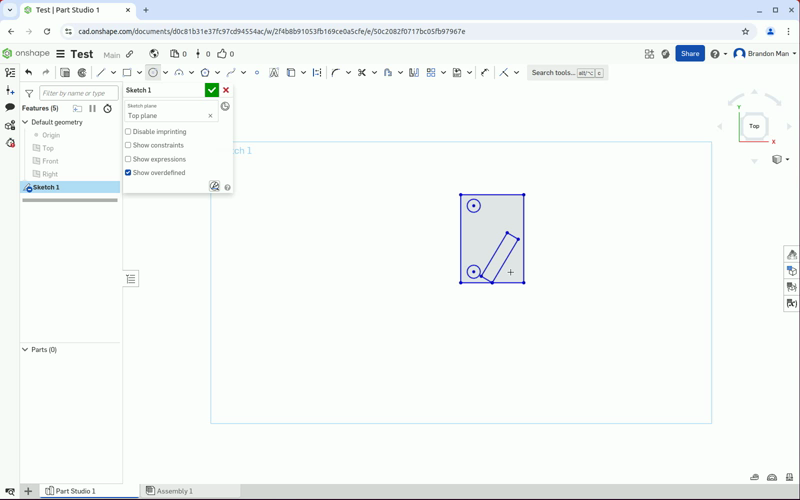
click(510, 271)
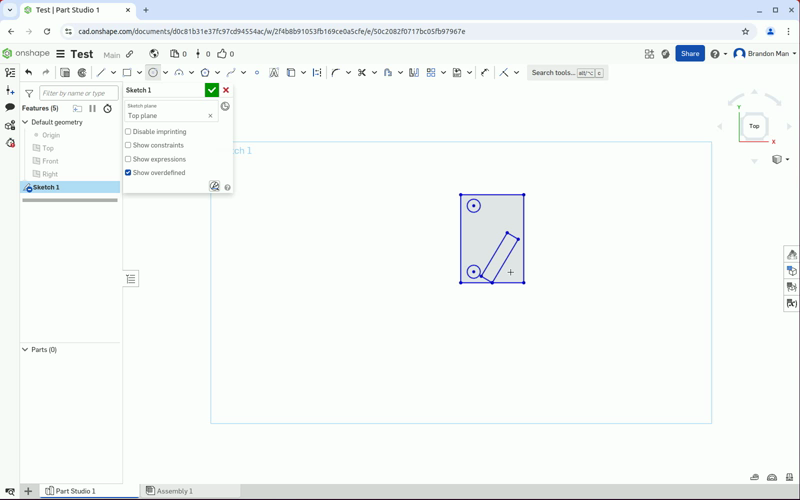
key_up(shift)
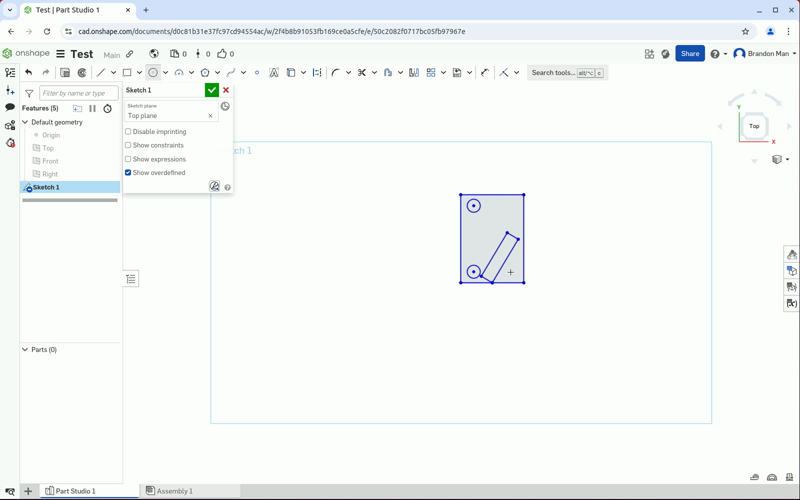
mouse_move(517, 271)
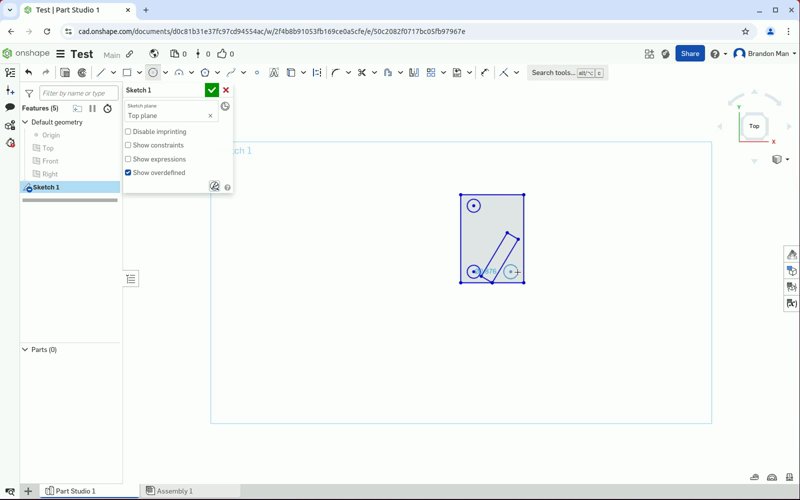
click(517, 271)
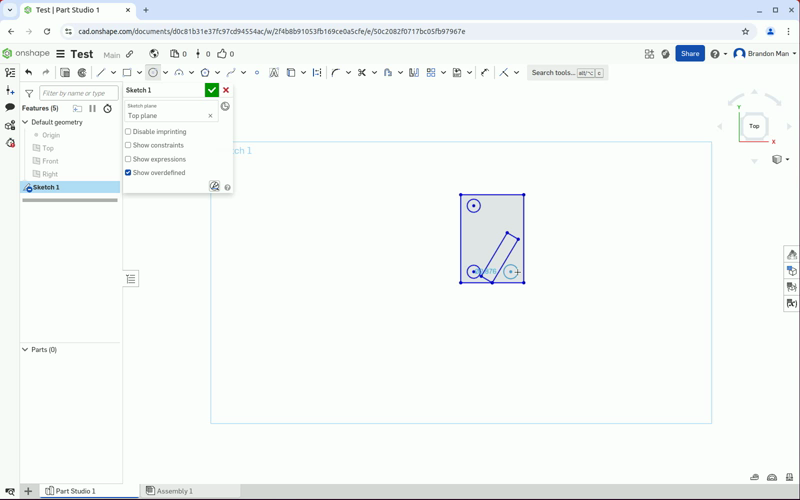
key(esc)
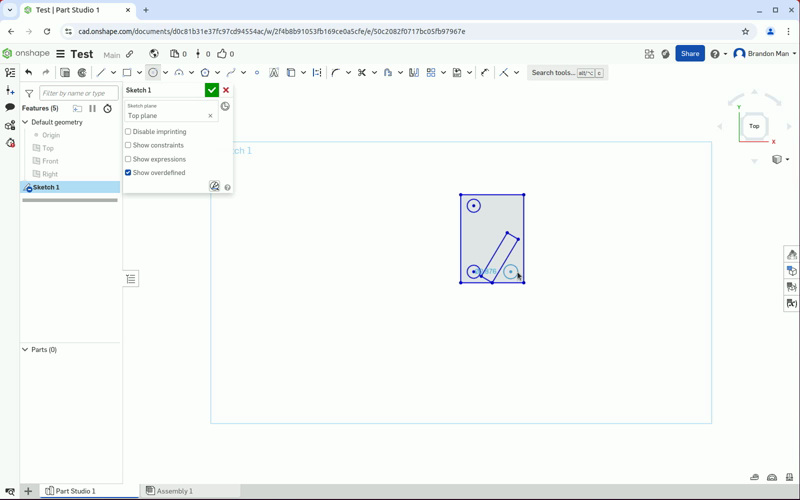
key(c)
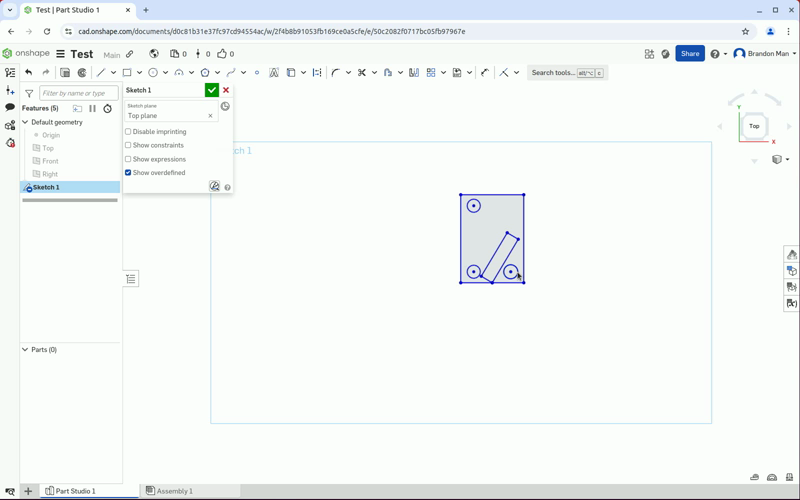
key_down(shift)
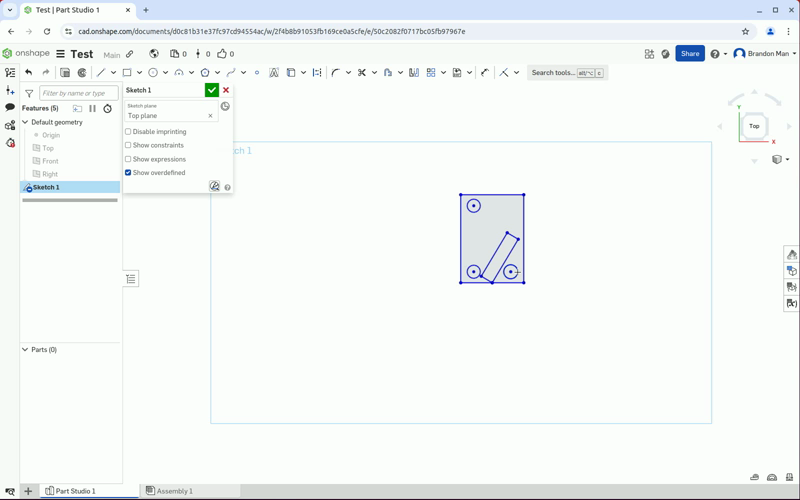
mouse_move(510, 205)
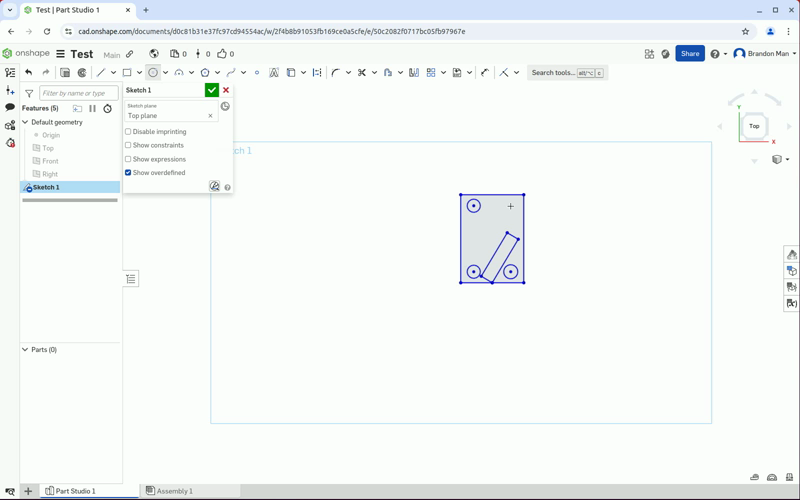
click(510, 205)
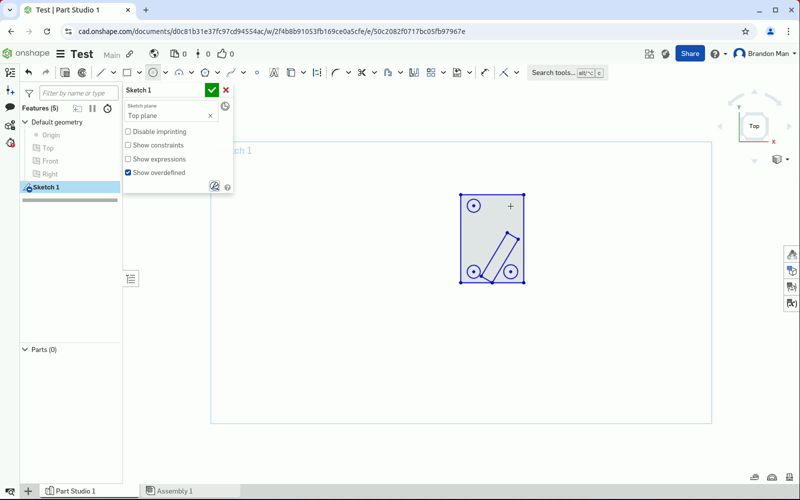
key_up(shift)
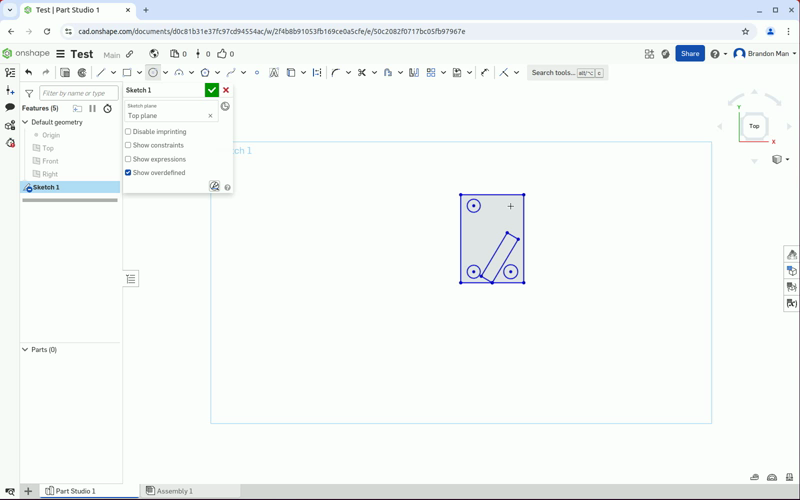
mouse_move(517, 205)
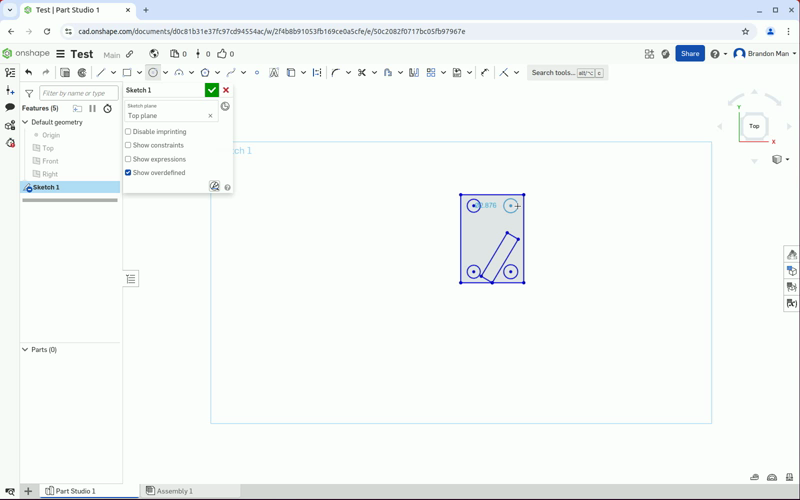
click(517, 205)
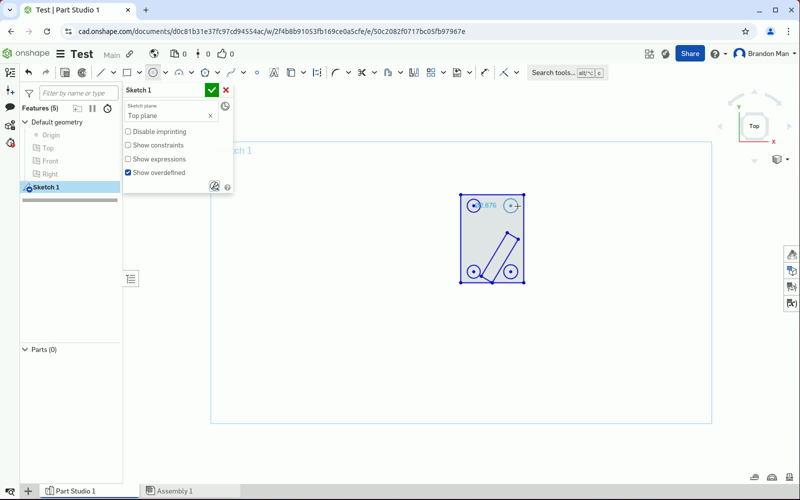
key(esc)
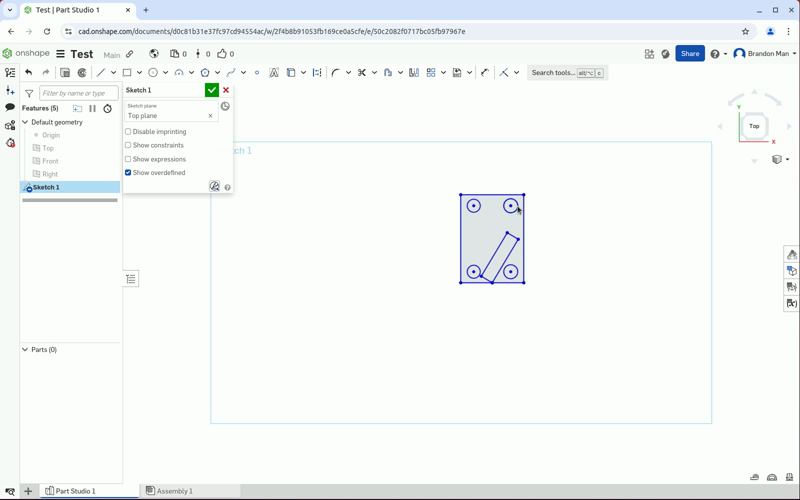
mouse_move(499, 220)
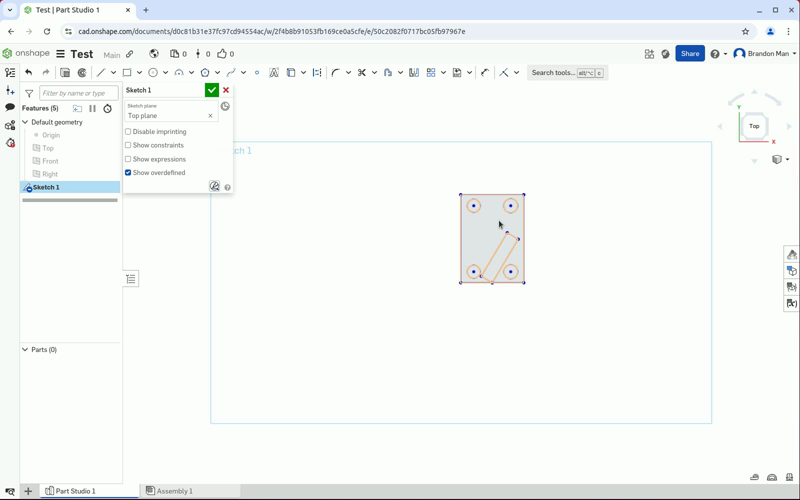
click(499, 220)
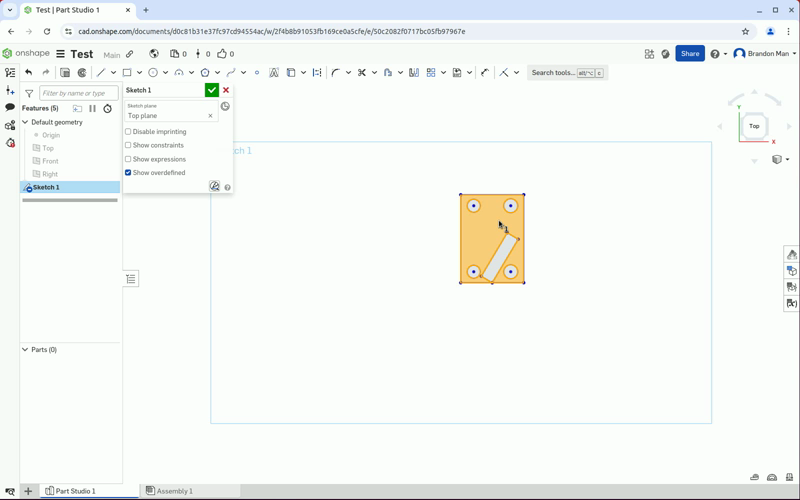
mouse_move(73, 352)
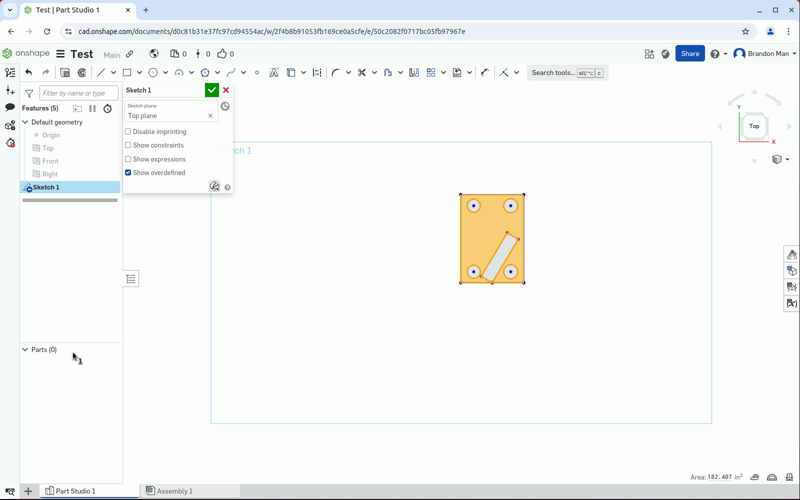
key(shift+y)
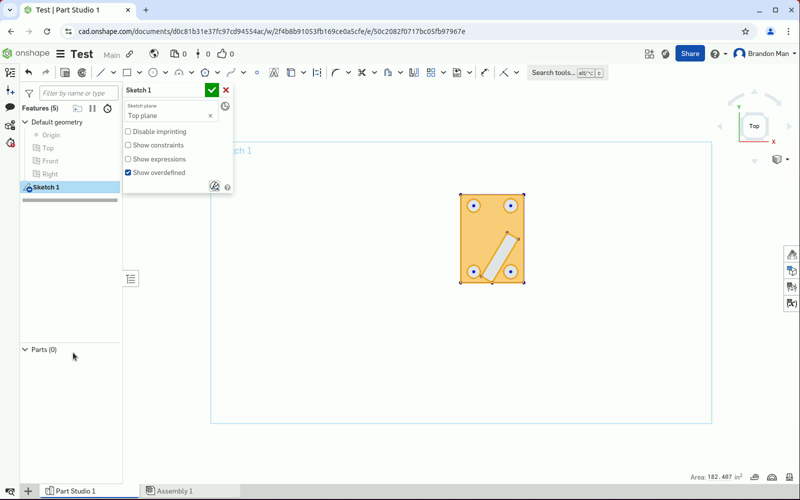
key(shift+e)
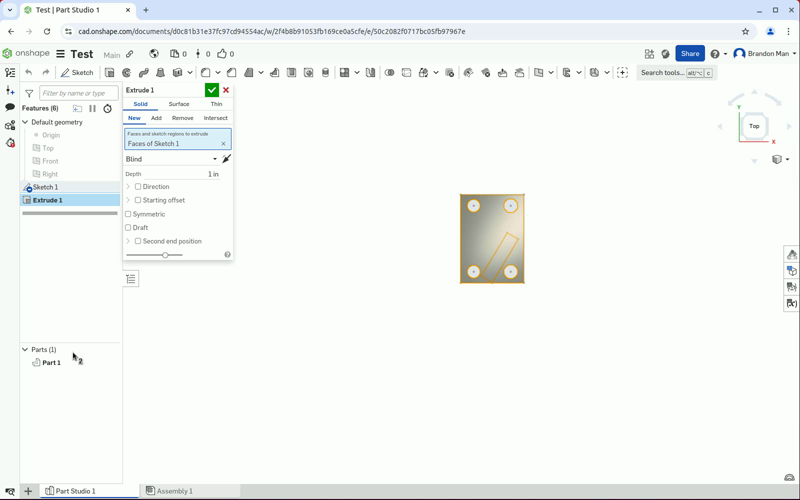
mouse_move(143, 106)
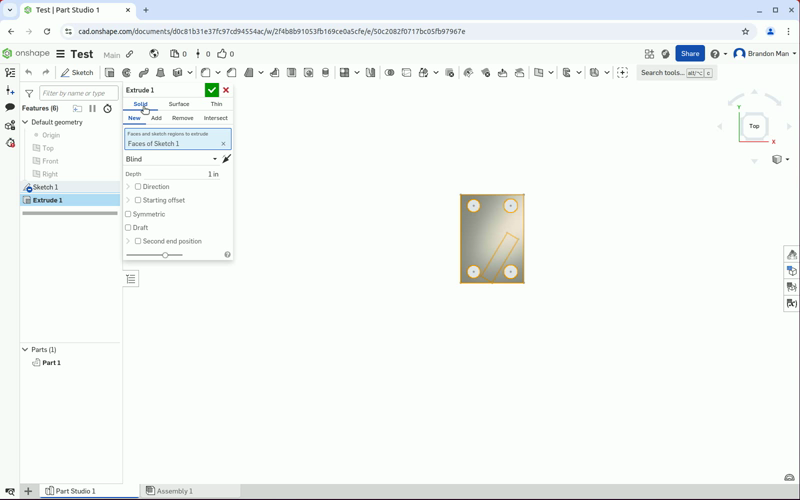
click(143, 106)
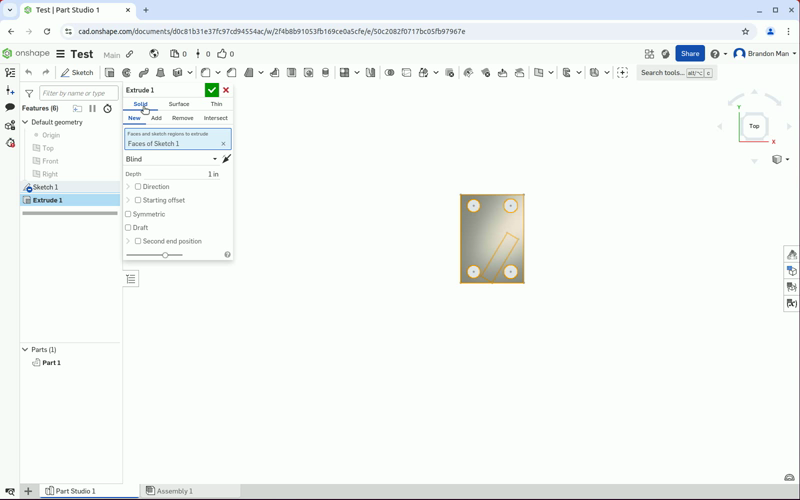
mouse_move(137, 120)
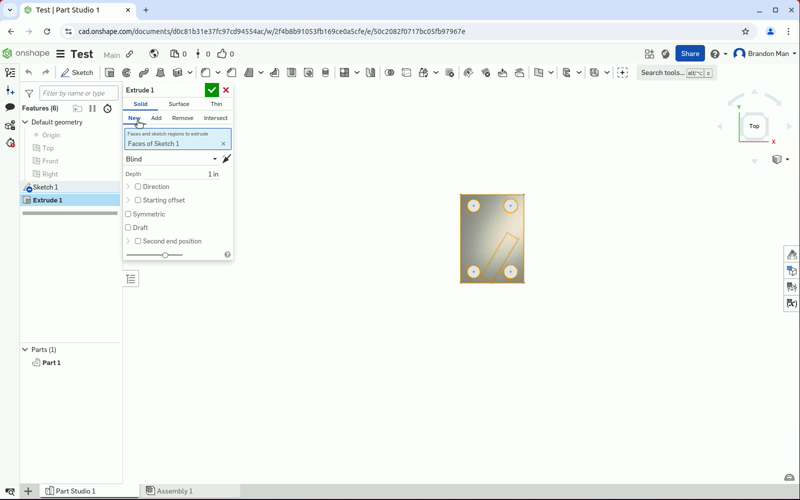
click(137, 120)
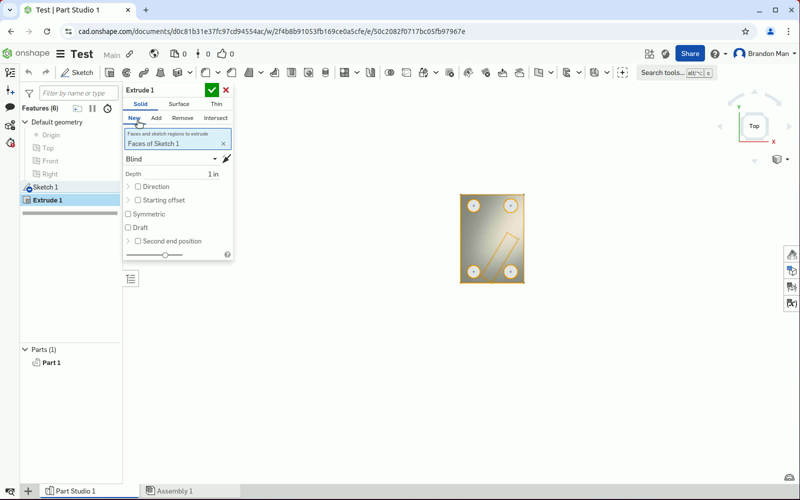
key(tab, 4)
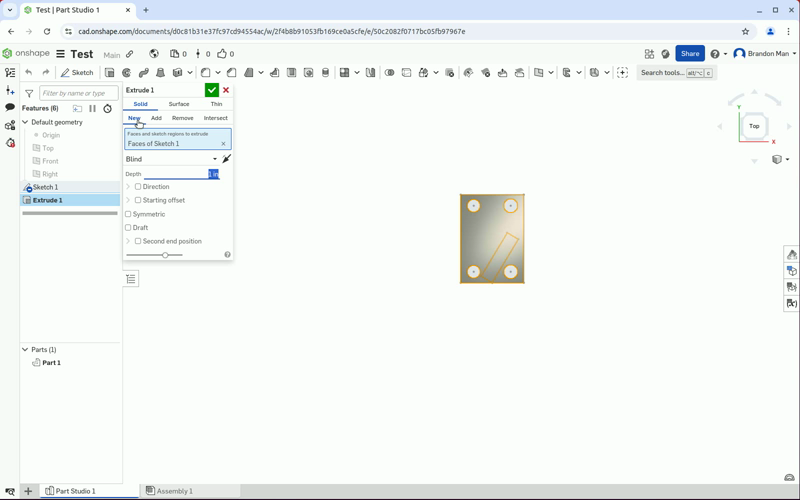
text(2.648)
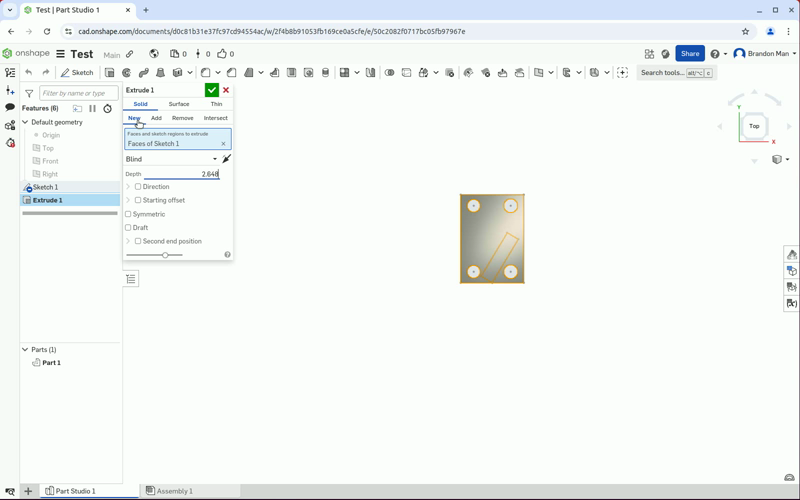
key(enter)
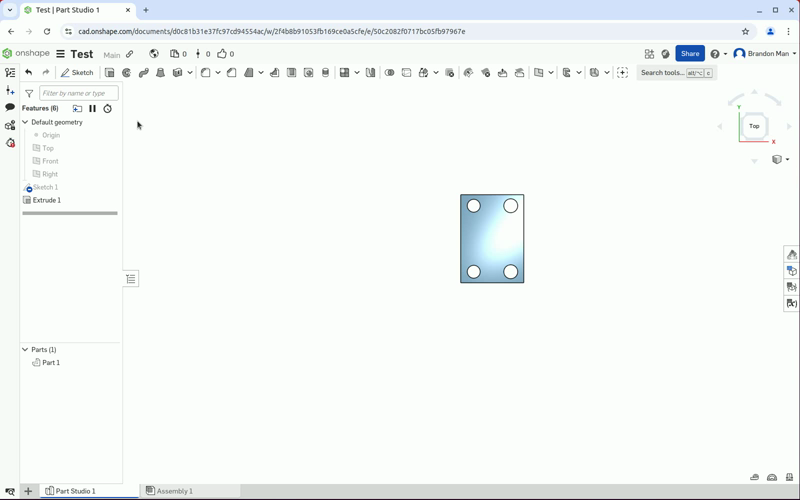
key(shift+h)
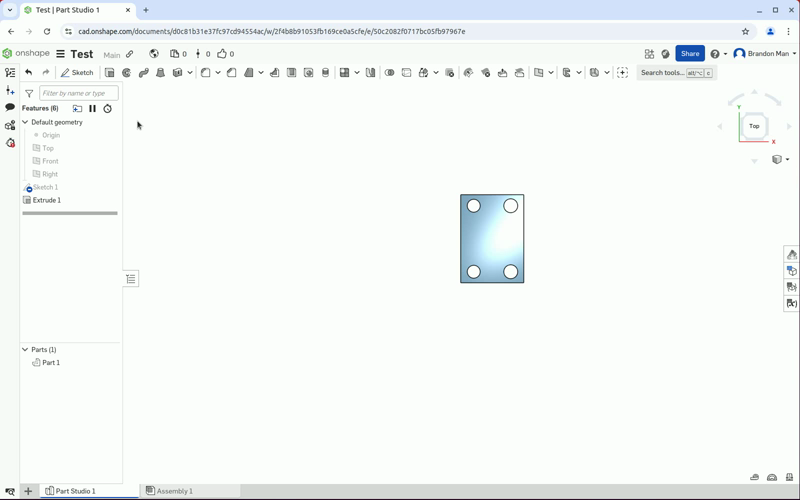
key(shift+h)
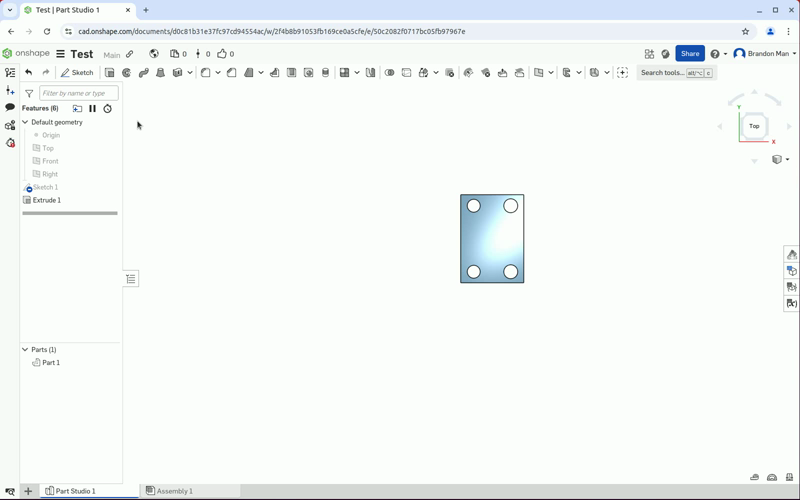
mouse_move(73, 189)
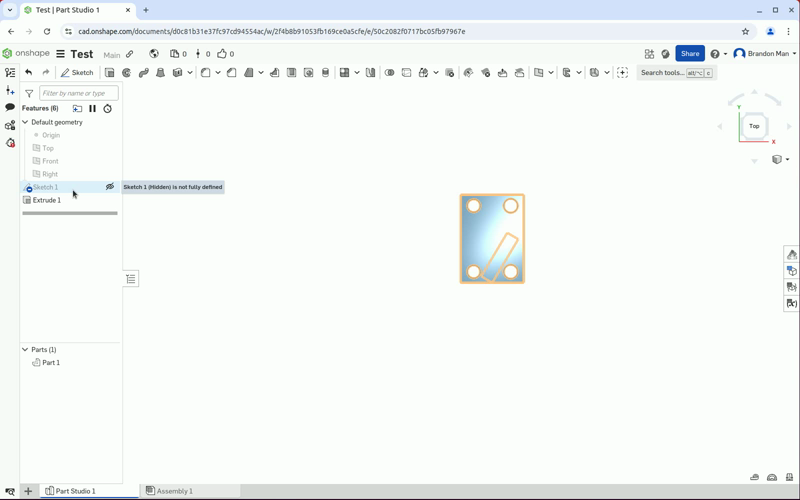
click(73, 189)
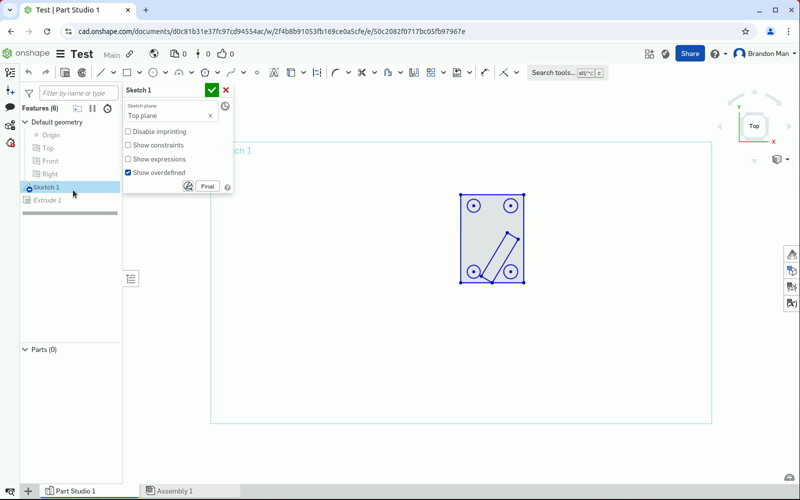
mouse_move(229, 92)
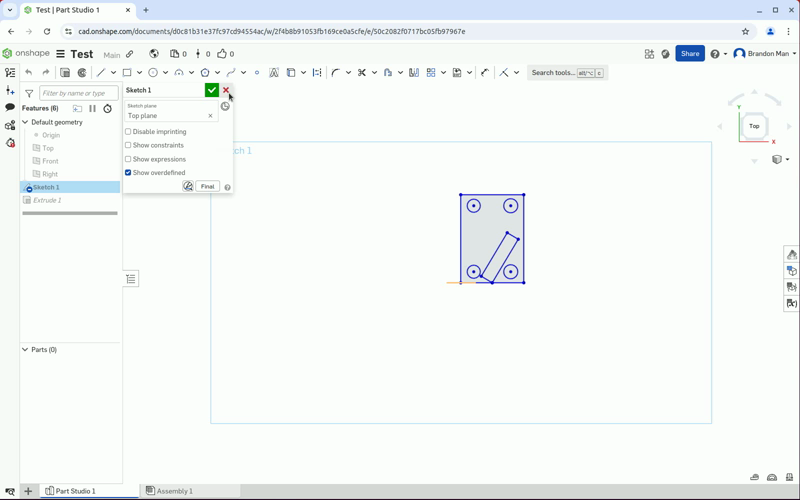
click(229, 92)
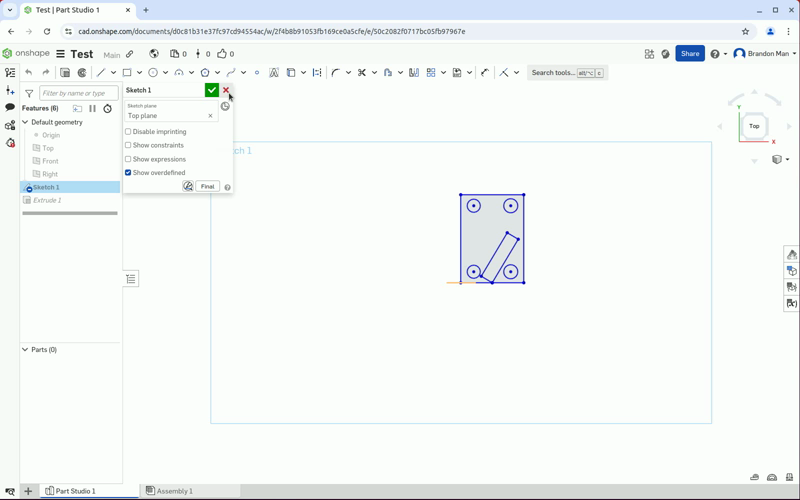
key(shift+s)
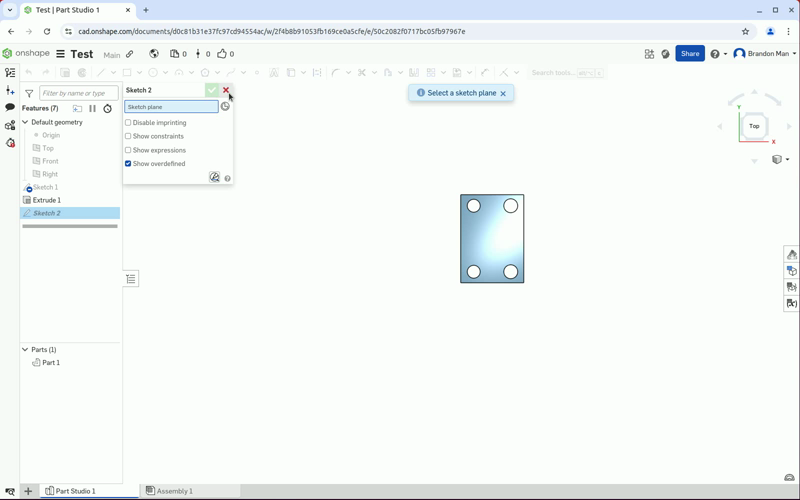
mouse_move(73, 150)
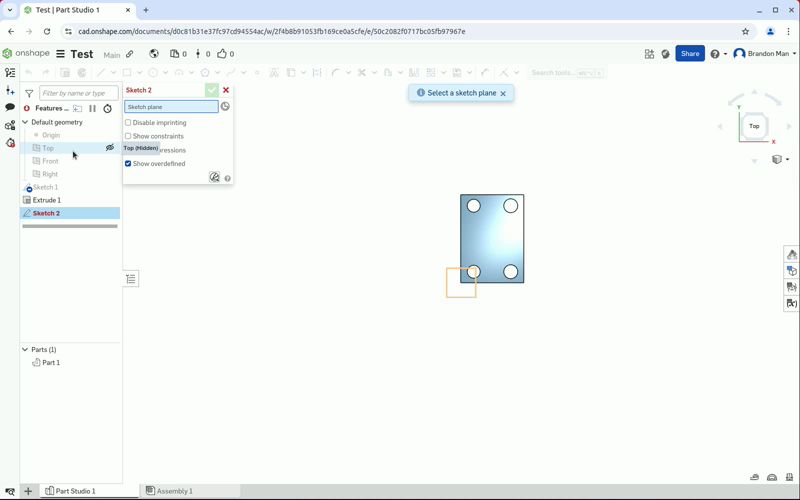
click(73, 150)
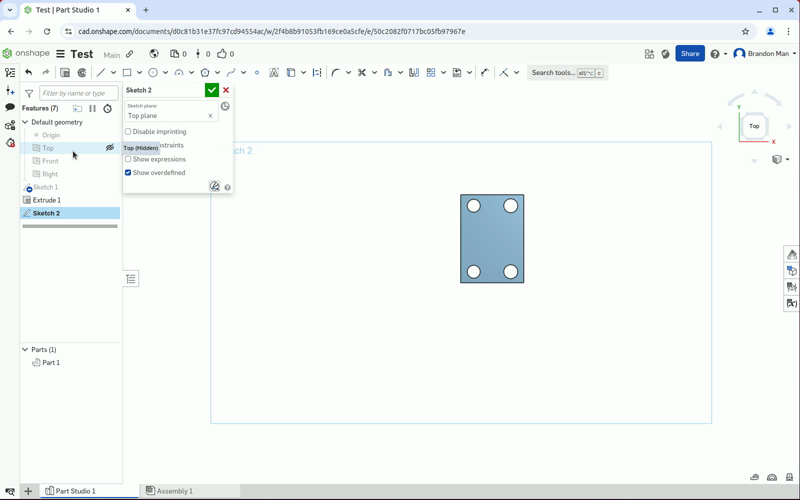
mouse_move(73, 352)
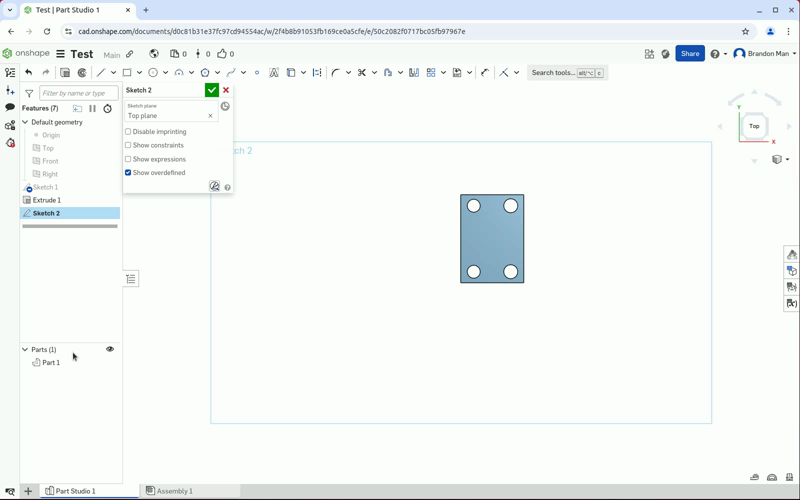
key(y)
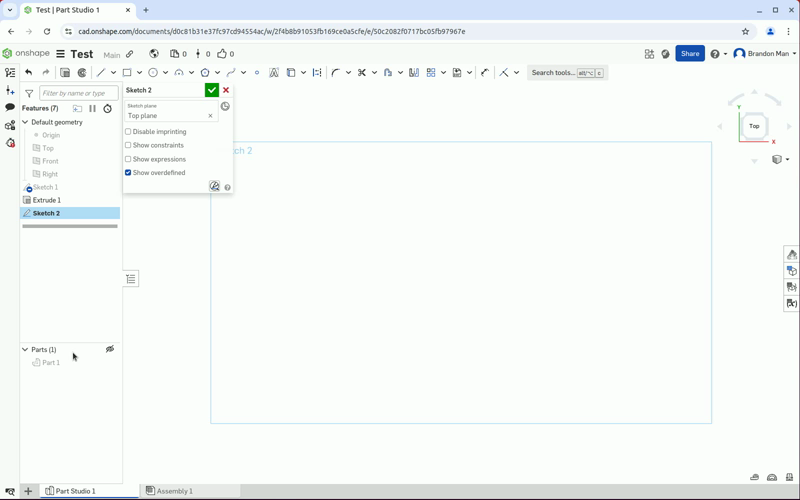
key(c)
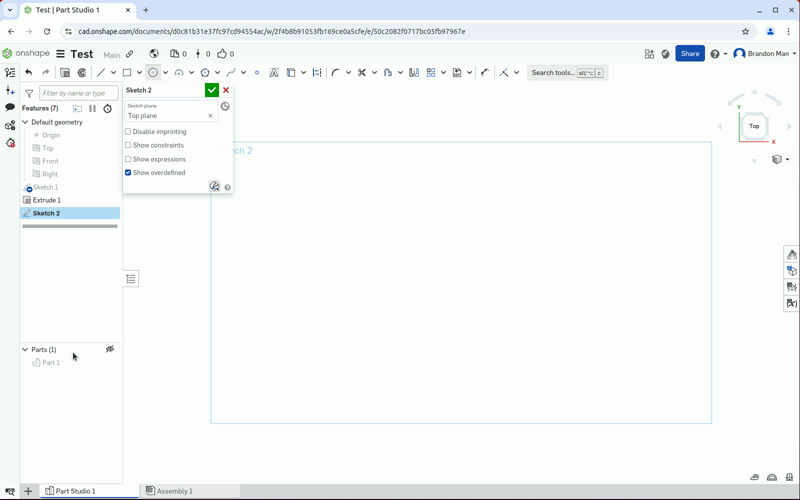
key_down(shift)
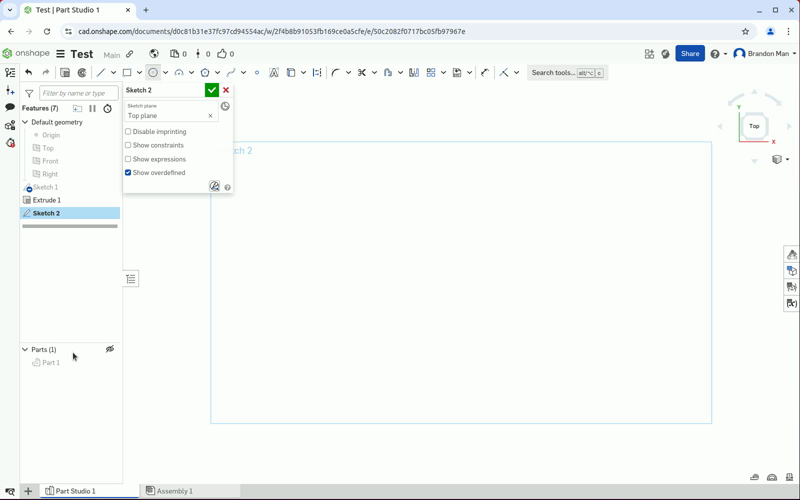
mouse_move(511, 206)
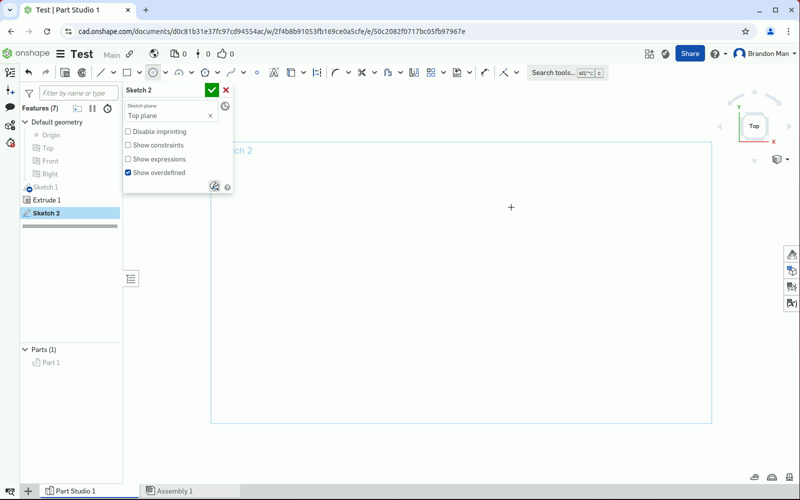
click(511, 206)
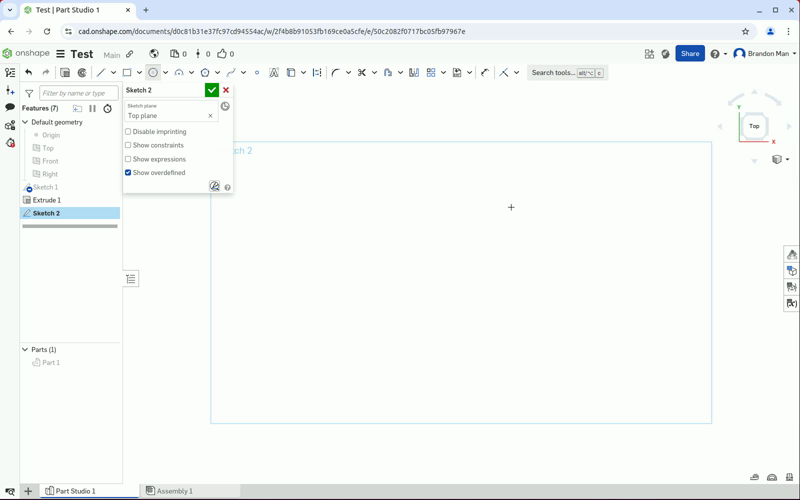
key_up(shift)
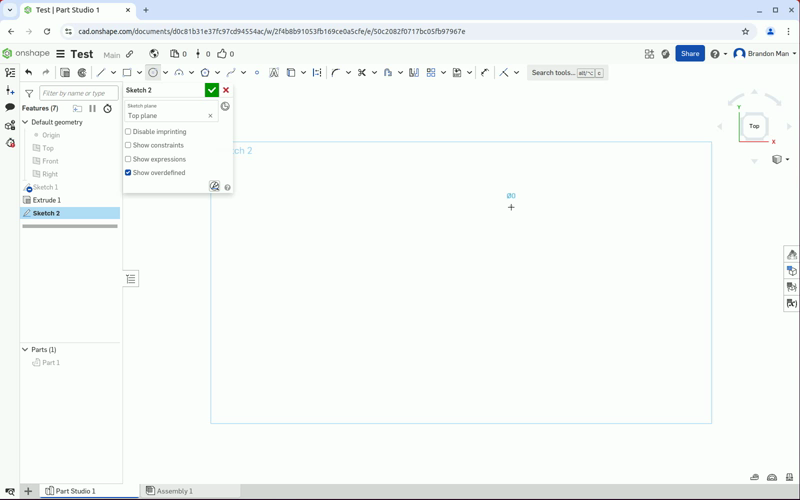
mouse_move(518, 206)
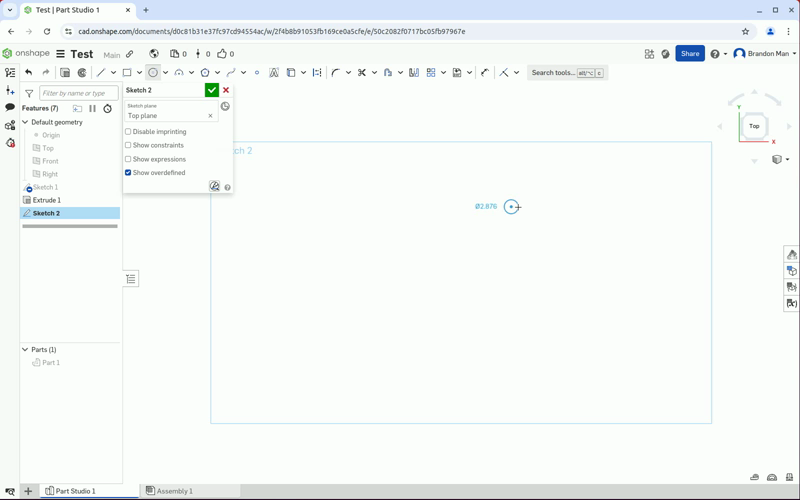
click(518, 206)
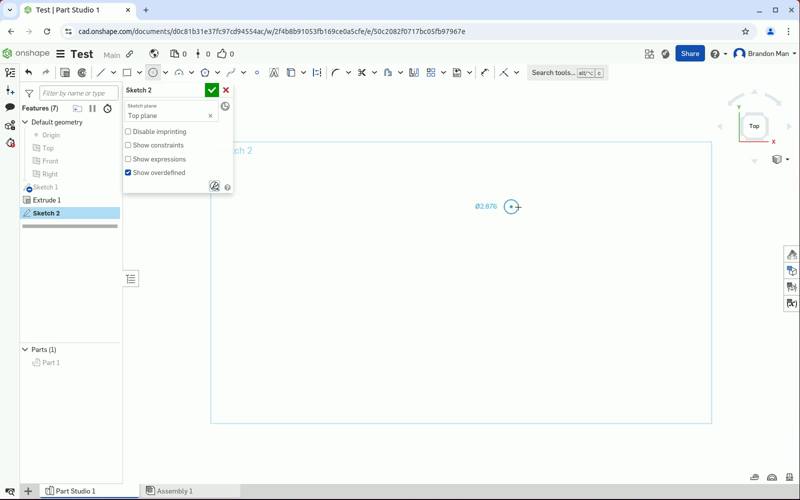
key(esc)
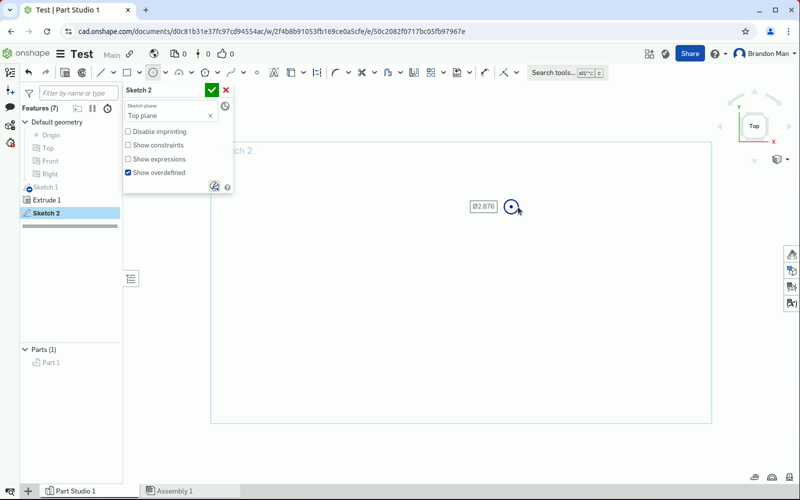
mouse_move(516, 211)
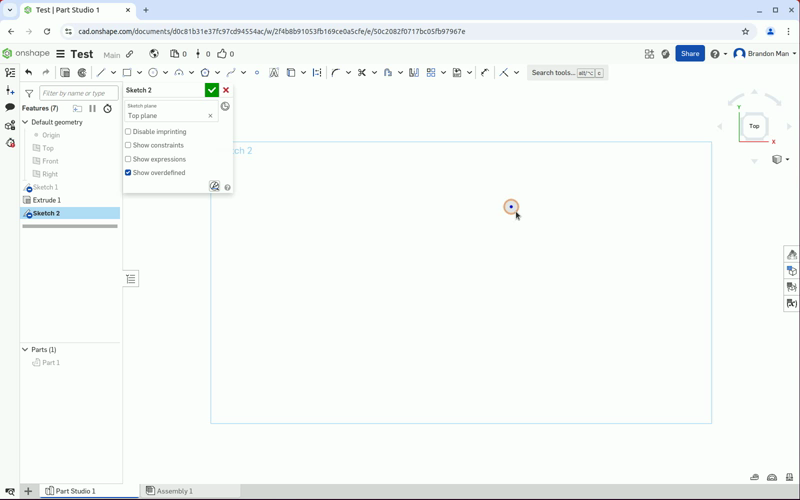
scroll(6)
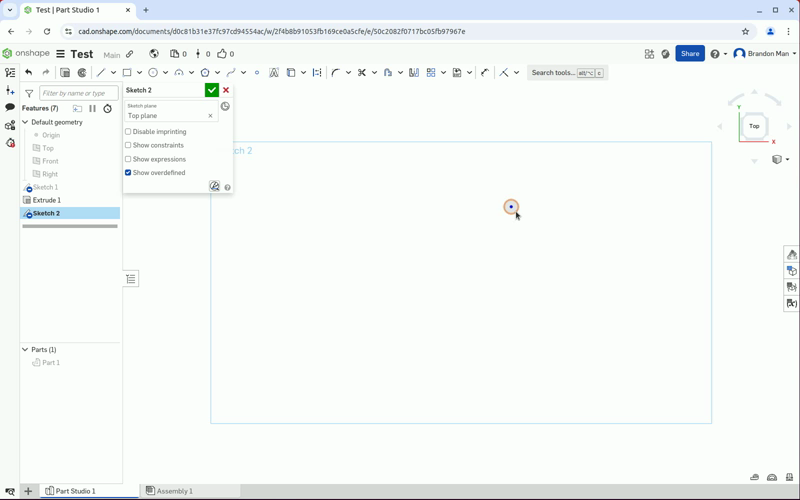
scroll(6)
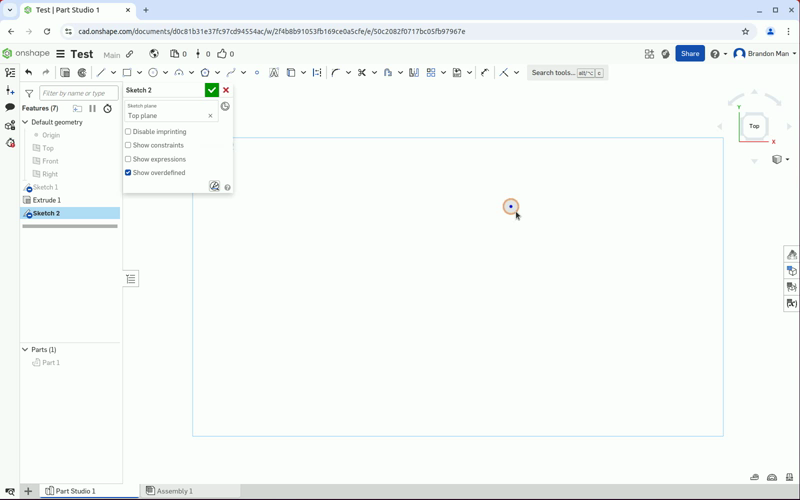
scroll(6)
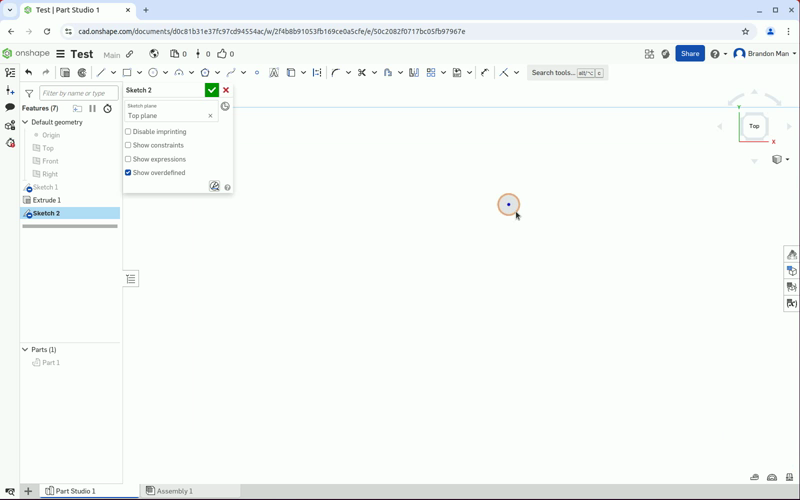
scroll(6)
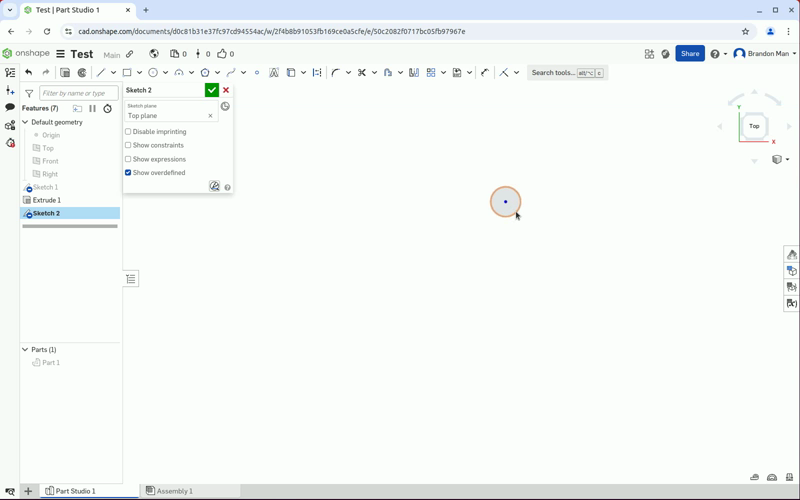
scroll(6)
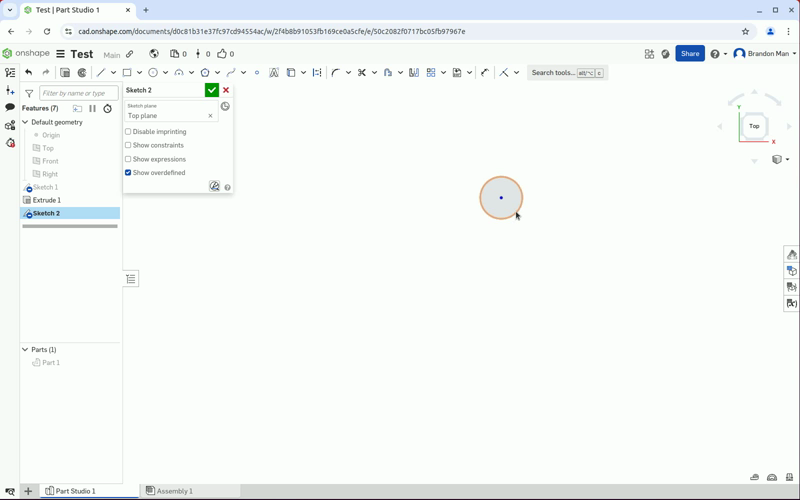
scroll(6)
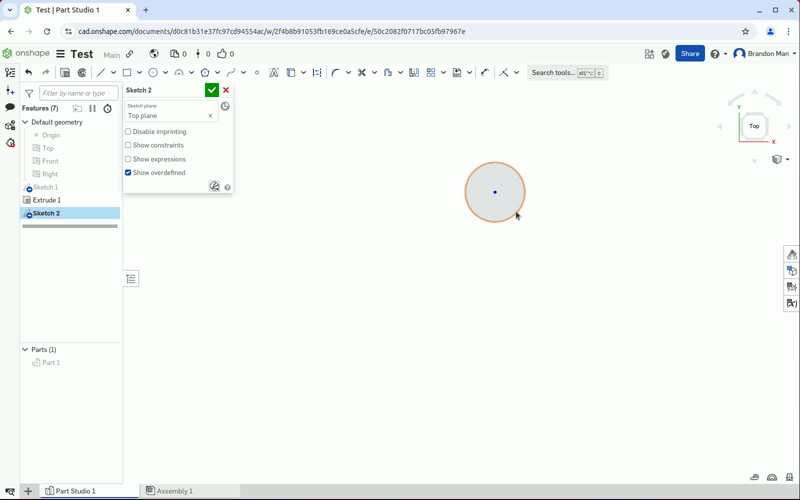
scroll(6)
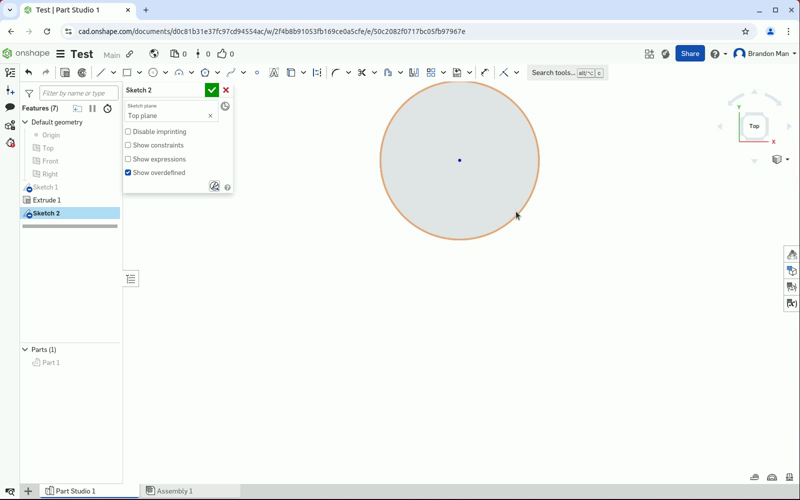
click(516, 211)
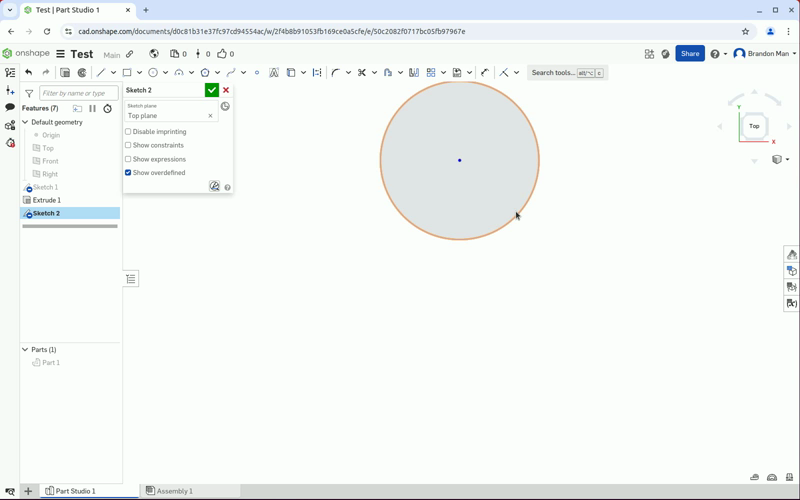
scroll(-6)
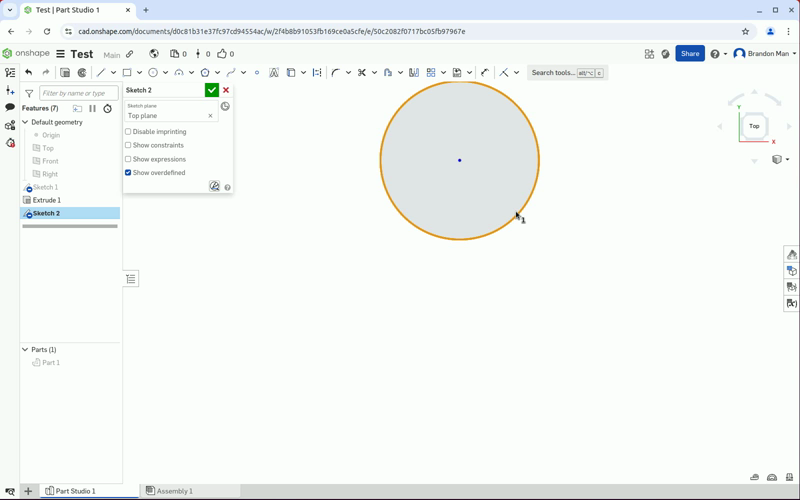
scroll(-6)
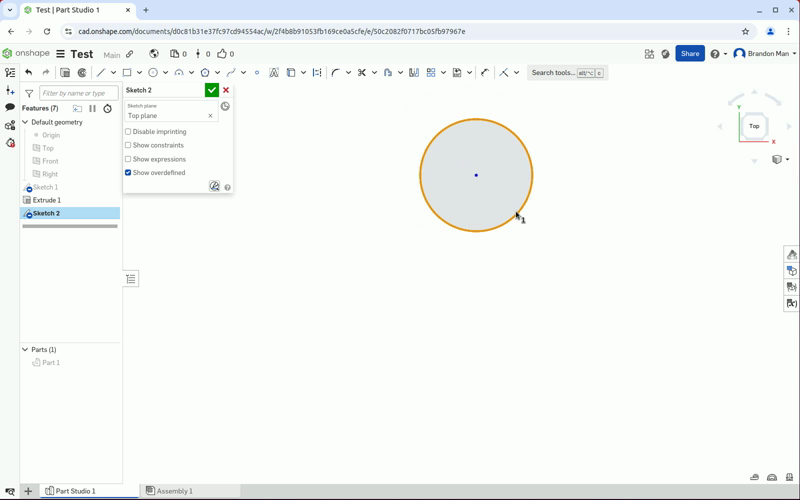
scroll(-6)
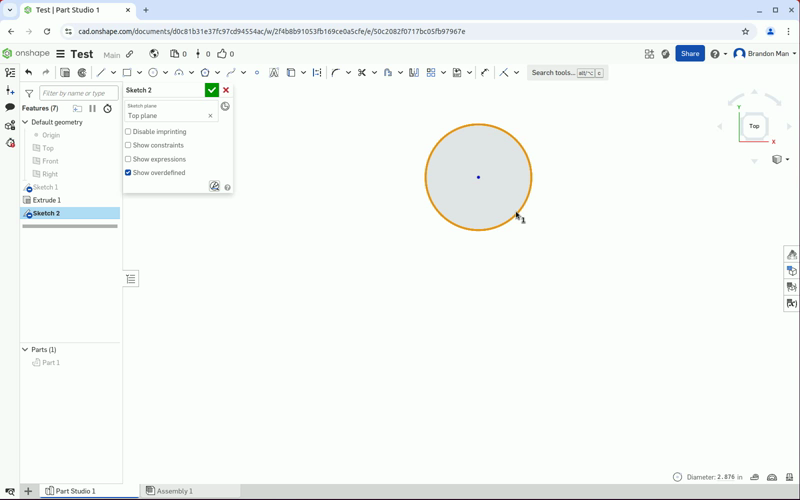
scroll(-6)
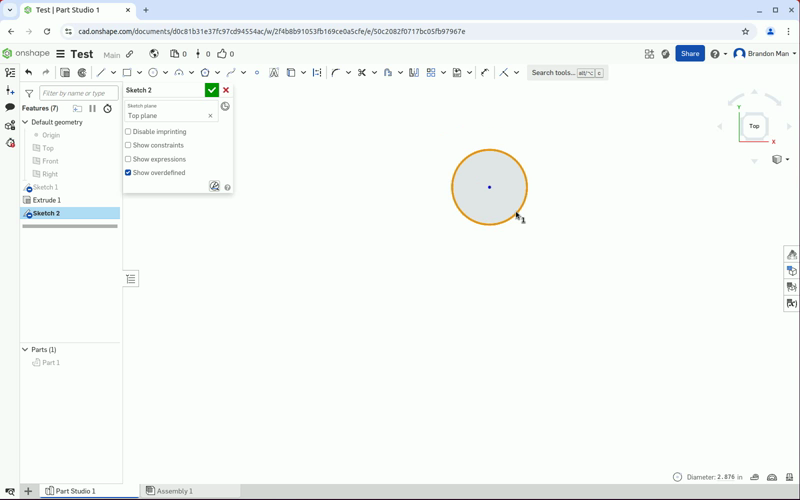
scroll(-6)
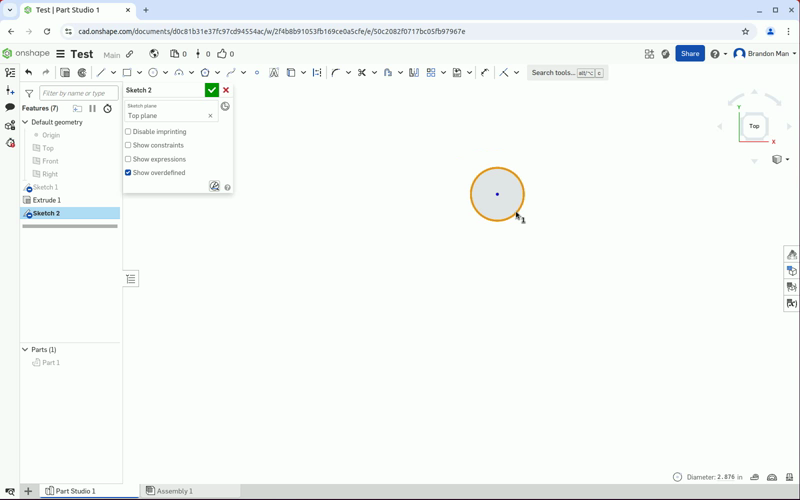
scroll(-6)
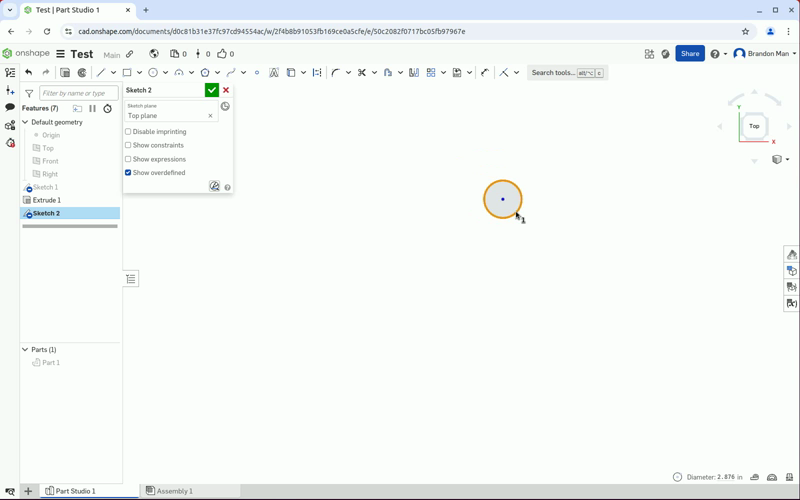
scroll(-6)
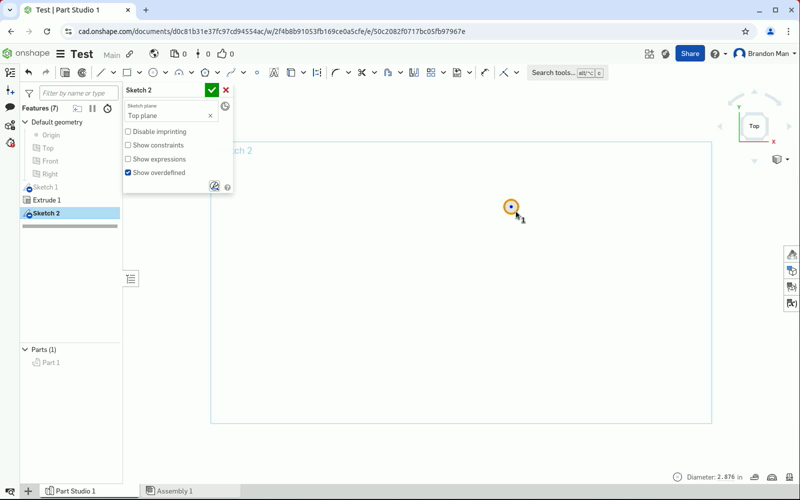
mouse_move(73, 352)
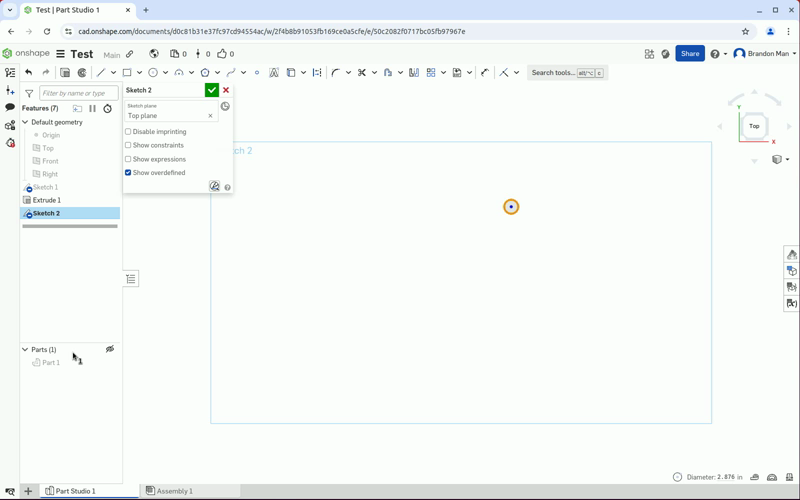
key(shift+y)
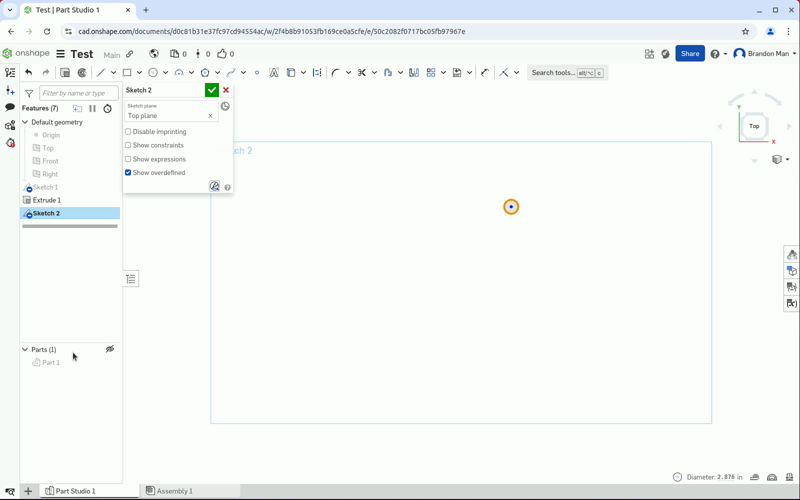
key(shift+e)
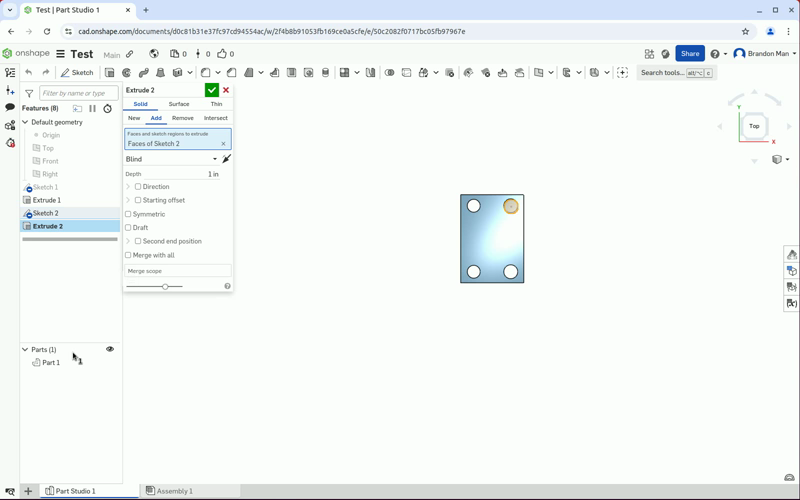
mouse_move(143, 106)
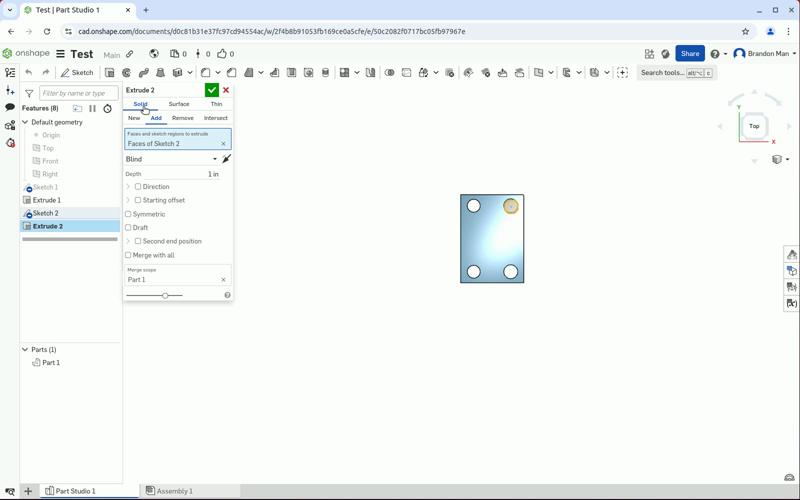
click(143, 106)
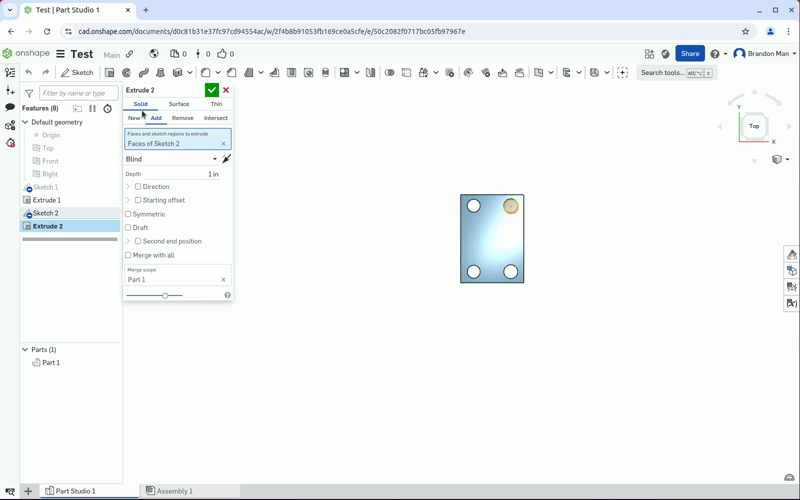
mouse_move(137, 120)
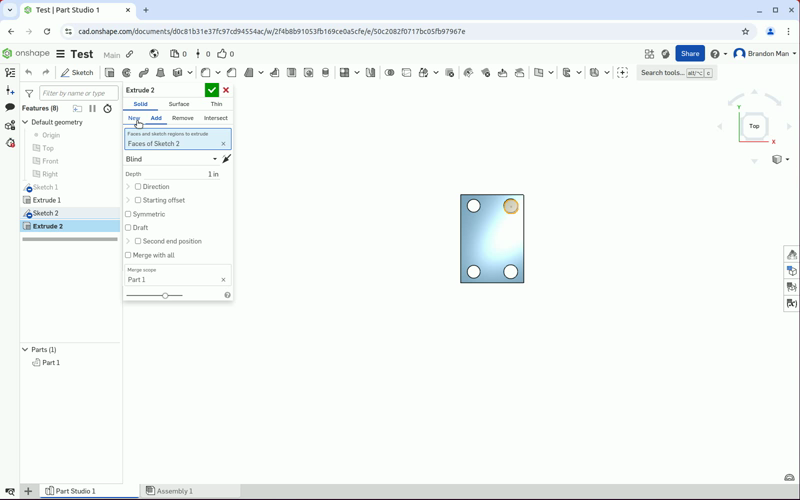
click(137, 120)
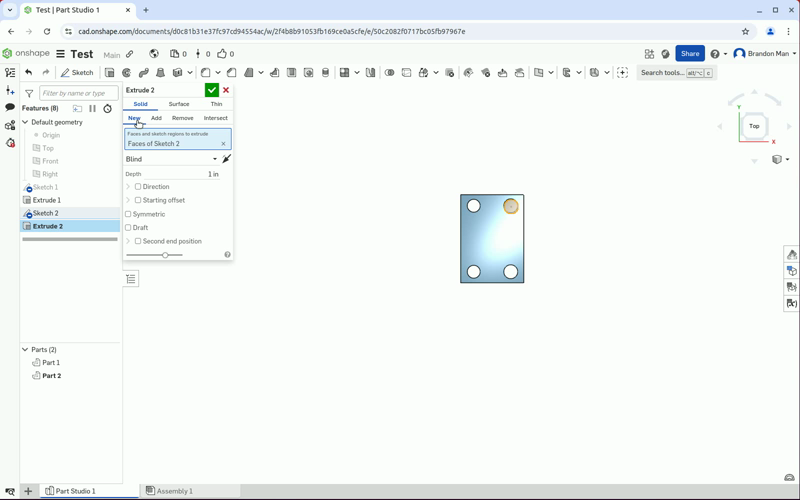
key(tab, 4)
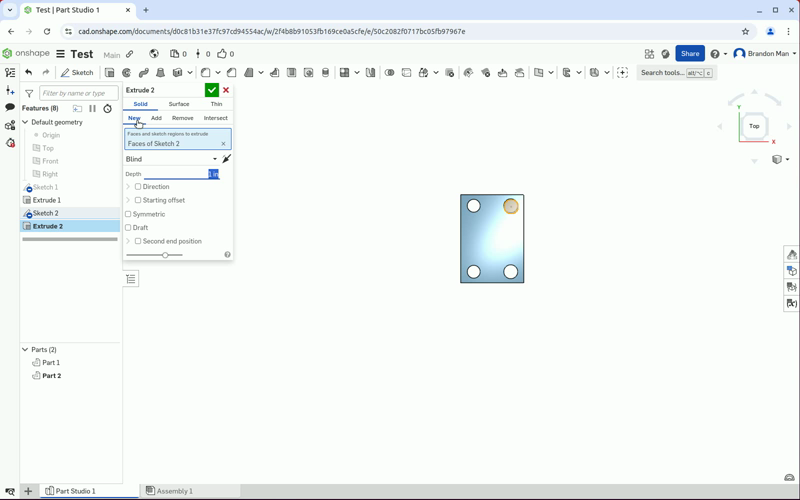
text(2.648)
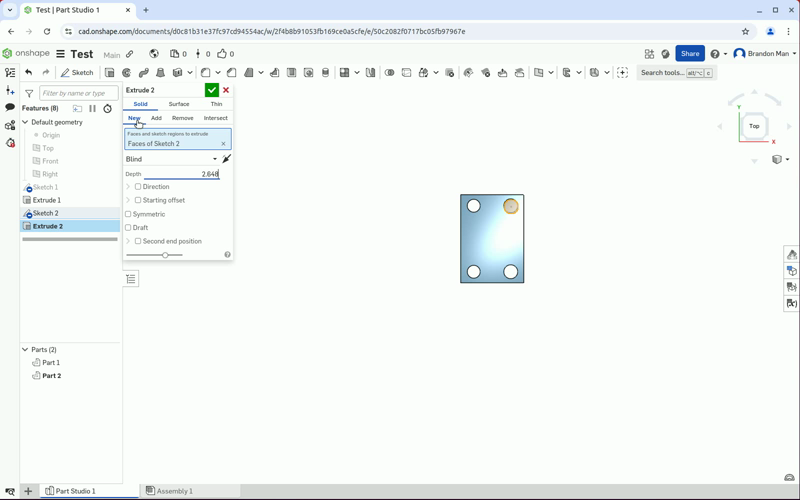
key(enter)
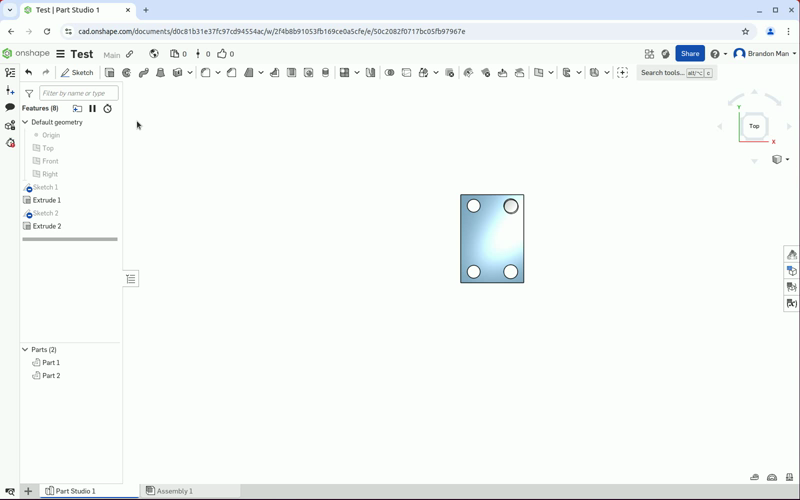
key(shift+h)
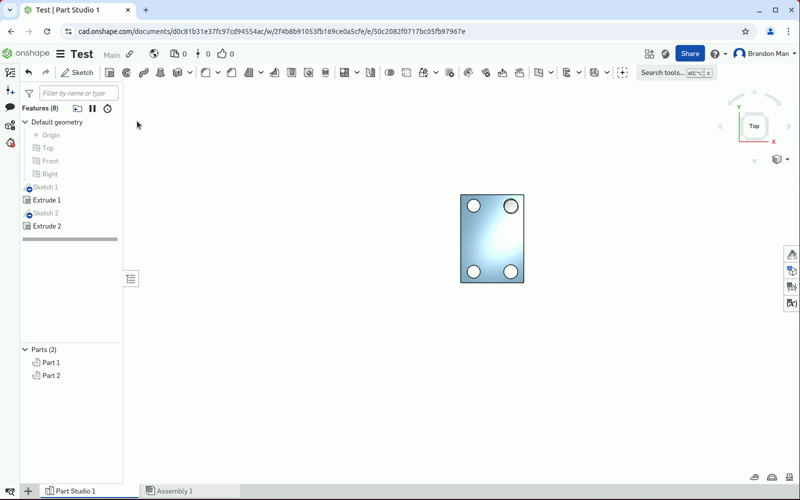
key(shift+h)
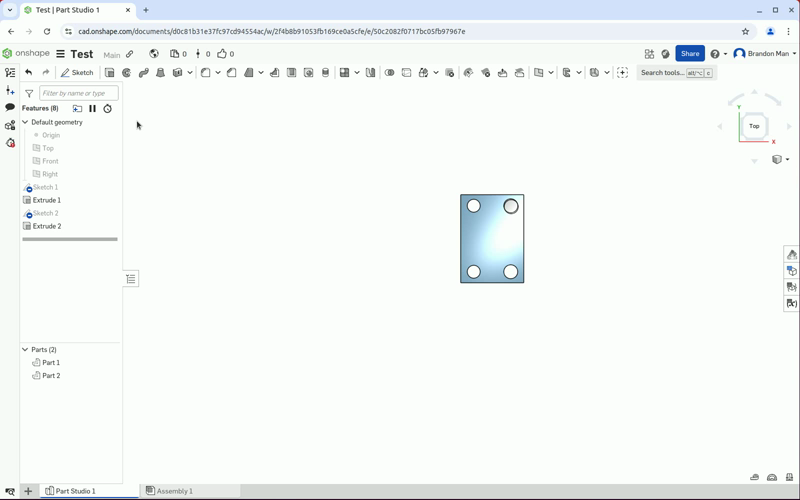
mouse_move(73, 189)
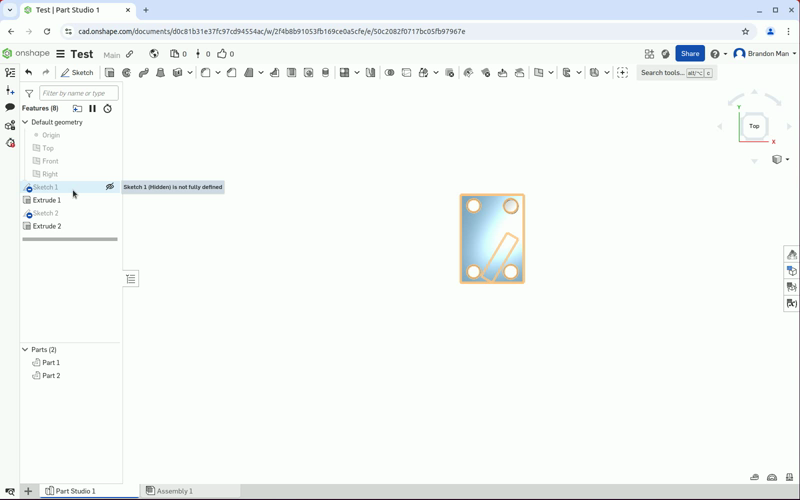
click(73, 189)
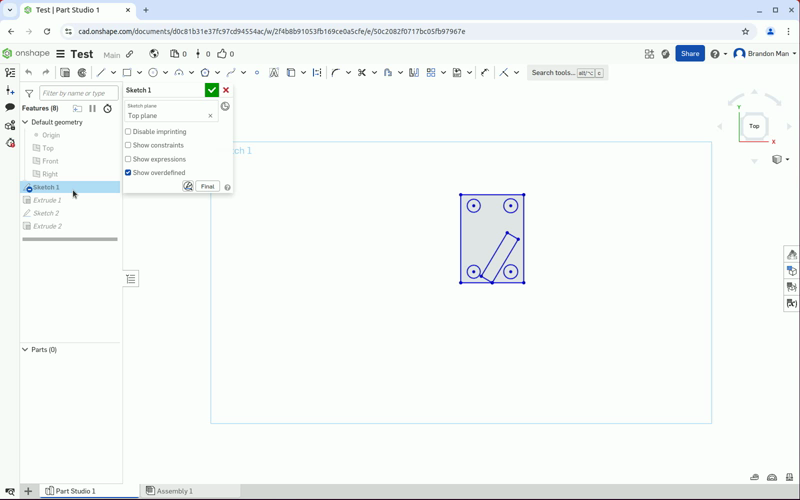
mouse_move(229, 92)
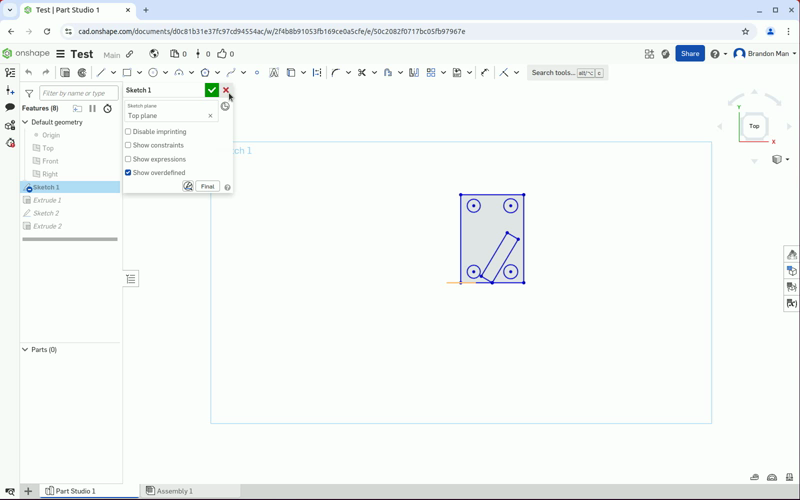
click(229, 92)
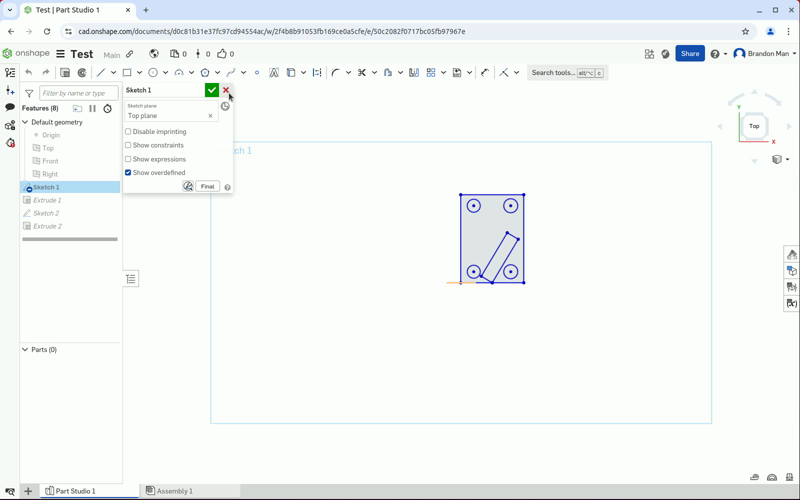
key(shift+s)
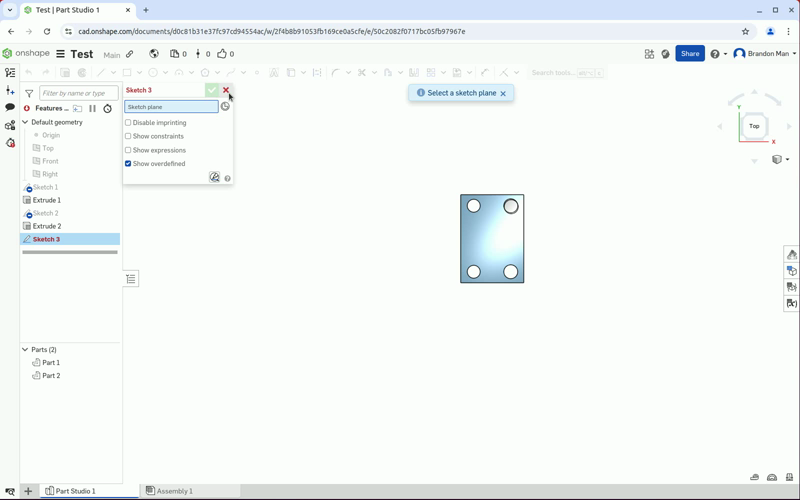
mouse_move(73, 150)
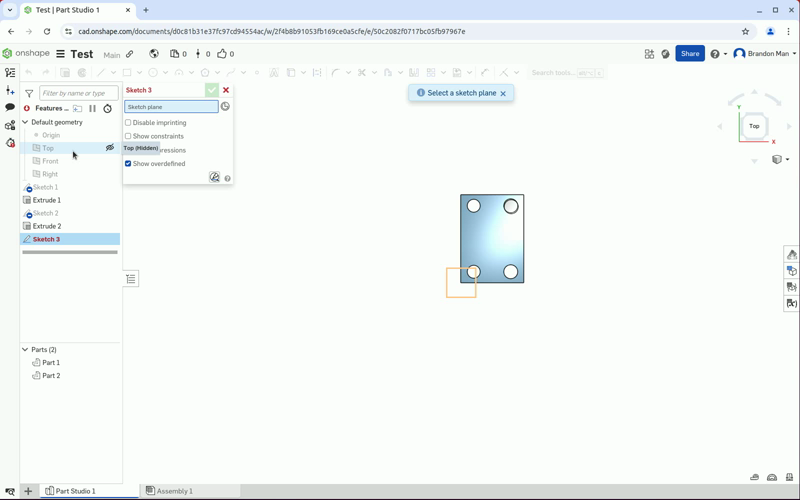
click(73, 150)
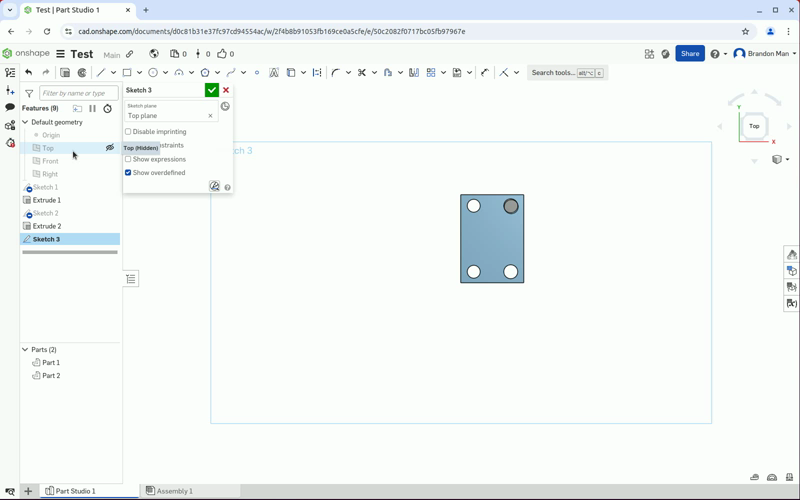
mouse_move(73, 352)
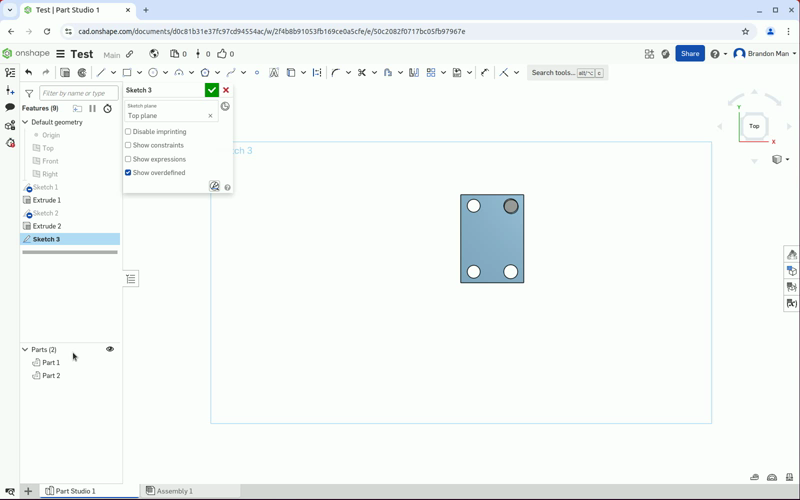
key(y)
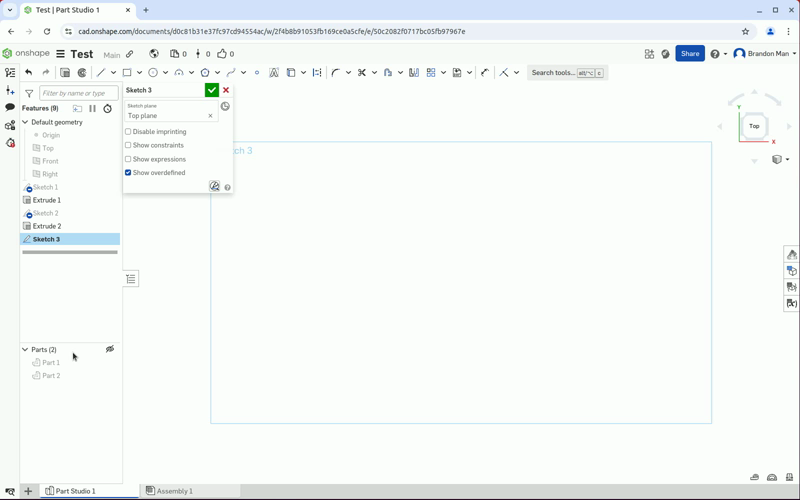
key(c)
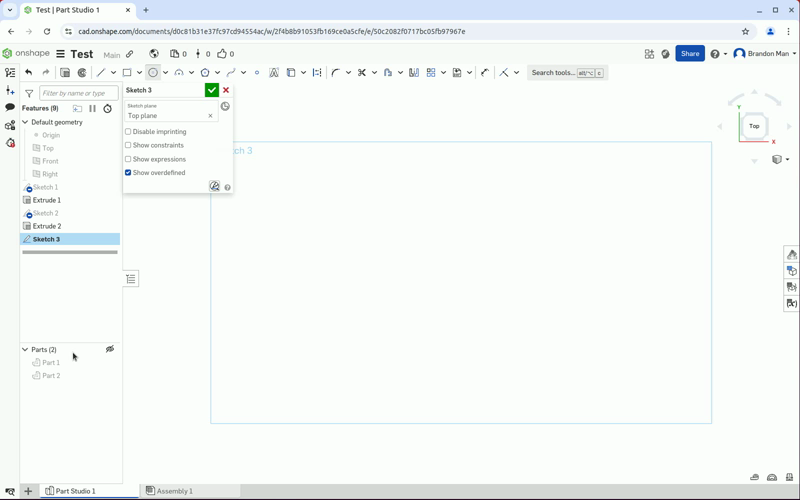
key_down(shift)
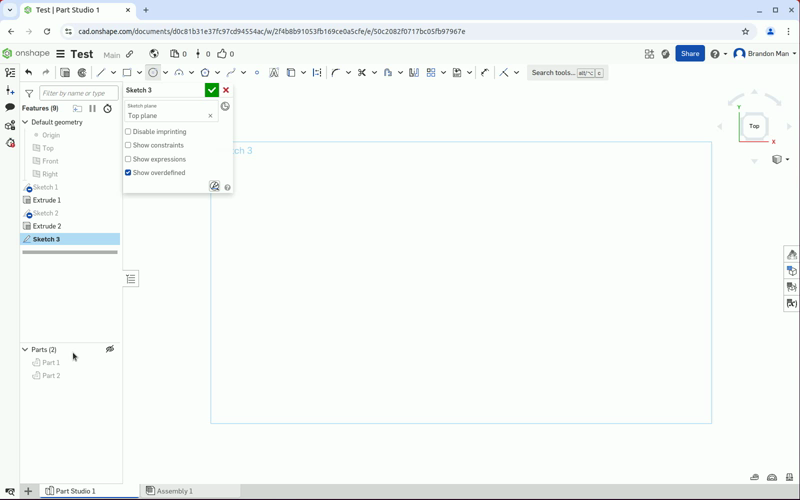
mouse_move(473, 206)
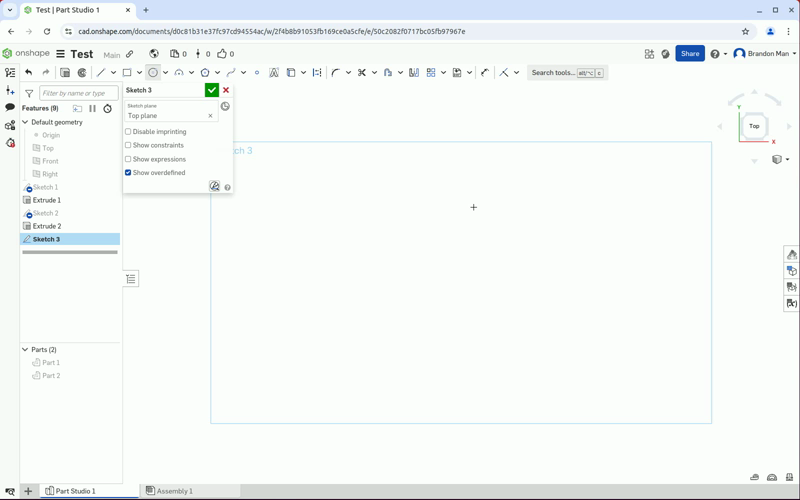
click(473, 206)
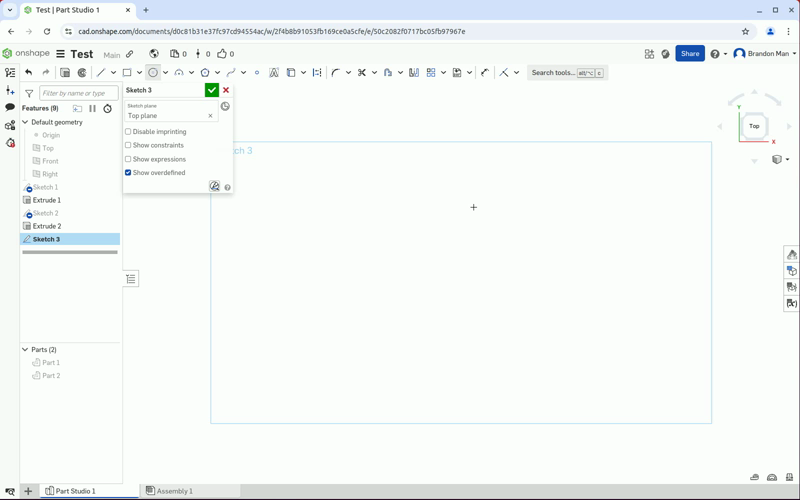
key_up(shift)
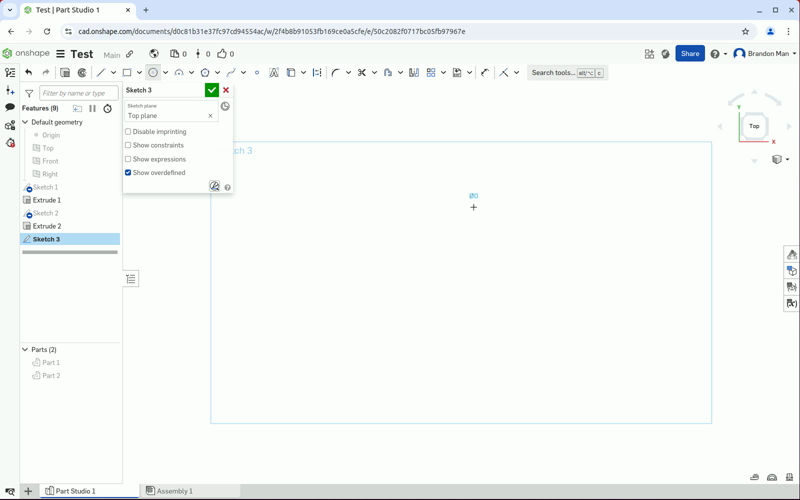
mouse_move(480, 206)
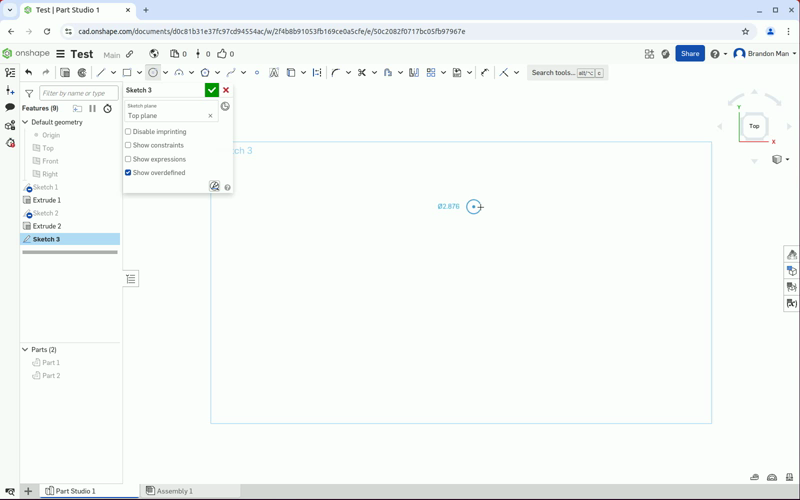
click(480, 206)
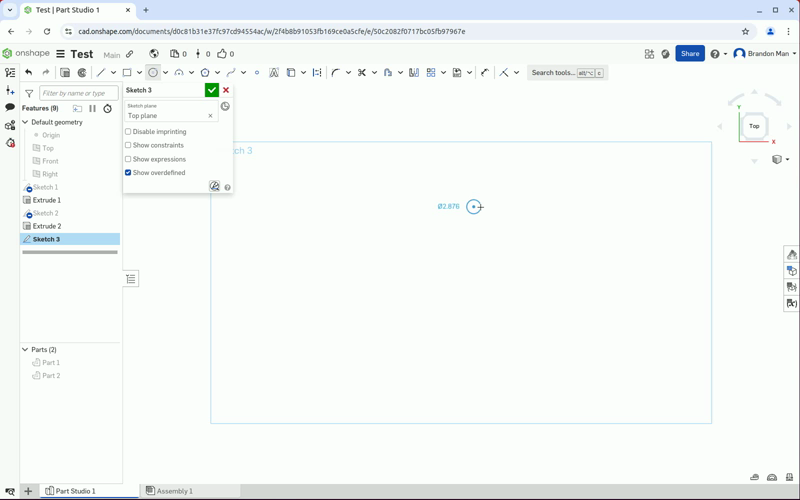
key(esc)
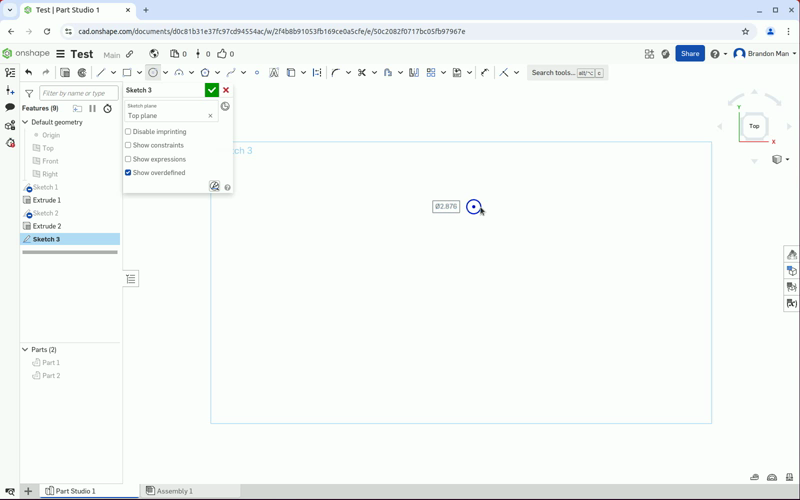
mouse_move(478, 208)
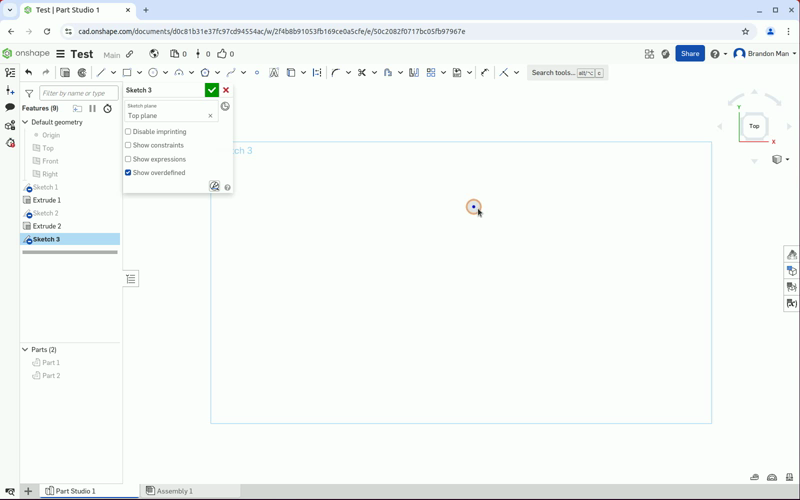
scroll(6)
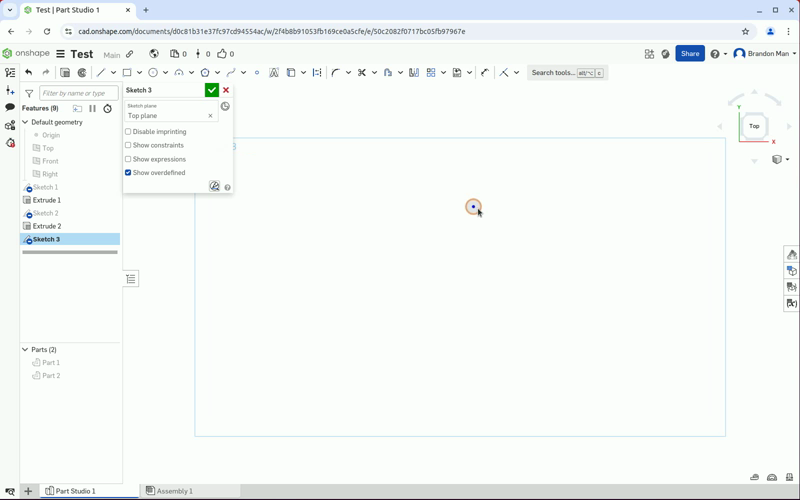
scroll(6)
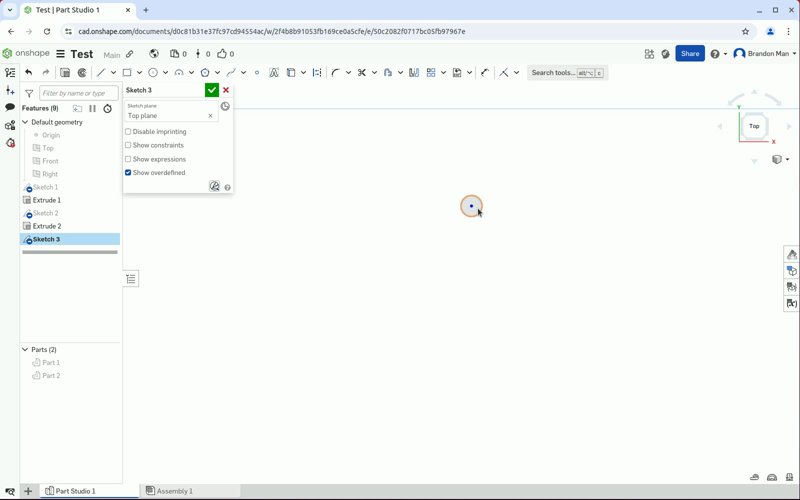
scroll(6)
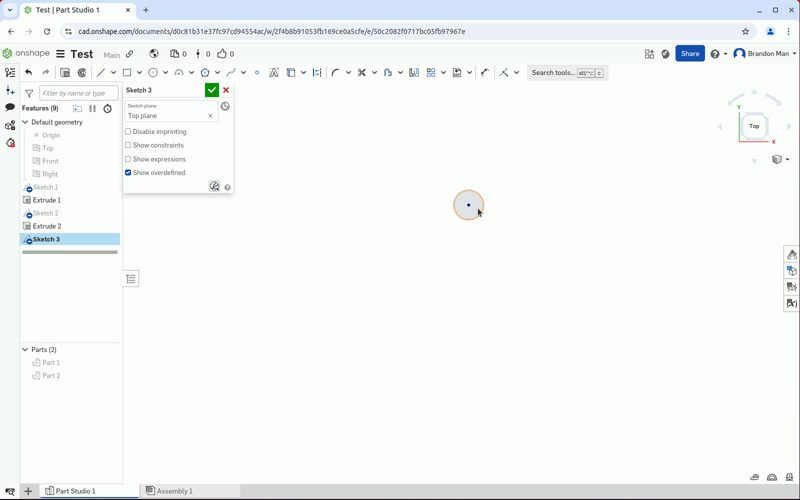
scroll(6)
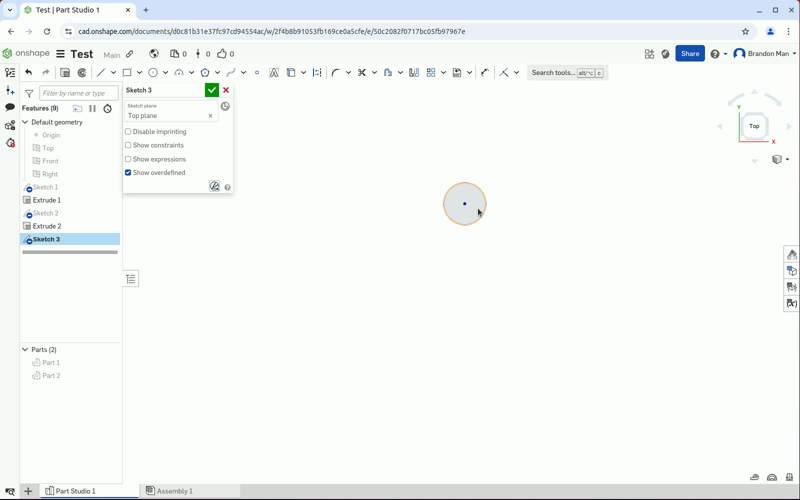
scroll(6)
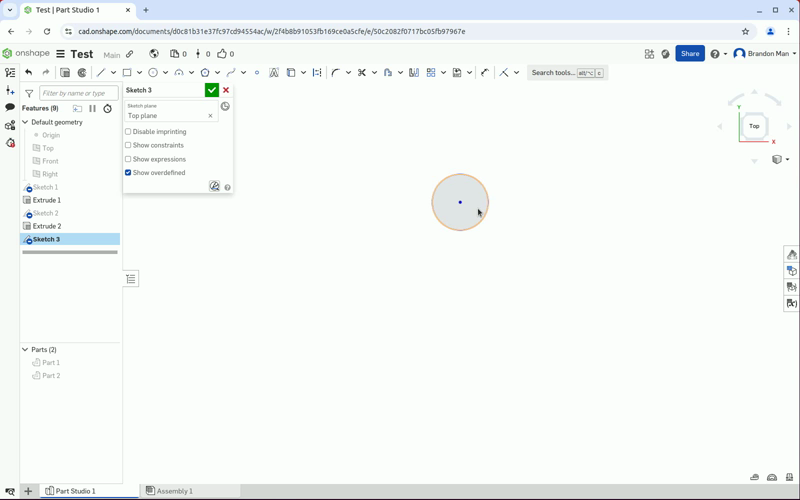
scroll(6)
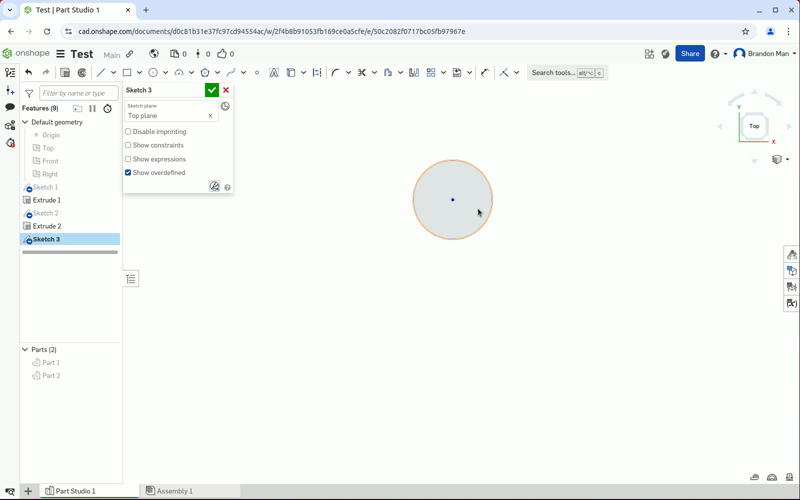
scroll(6)
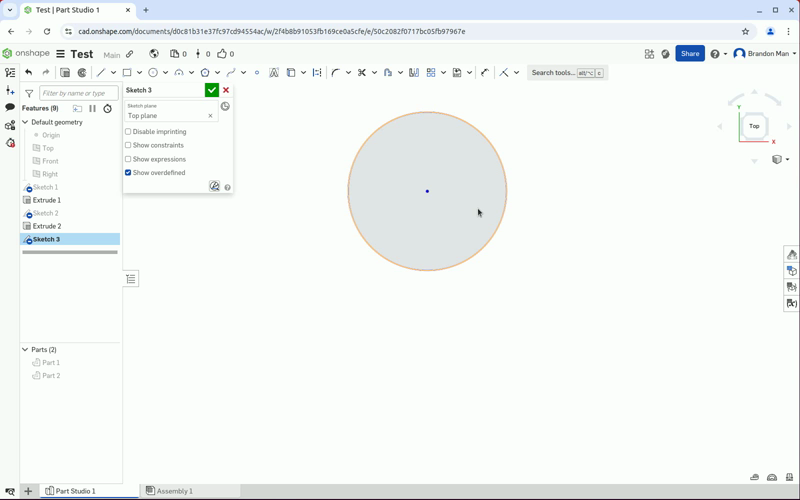
click(478, 208)
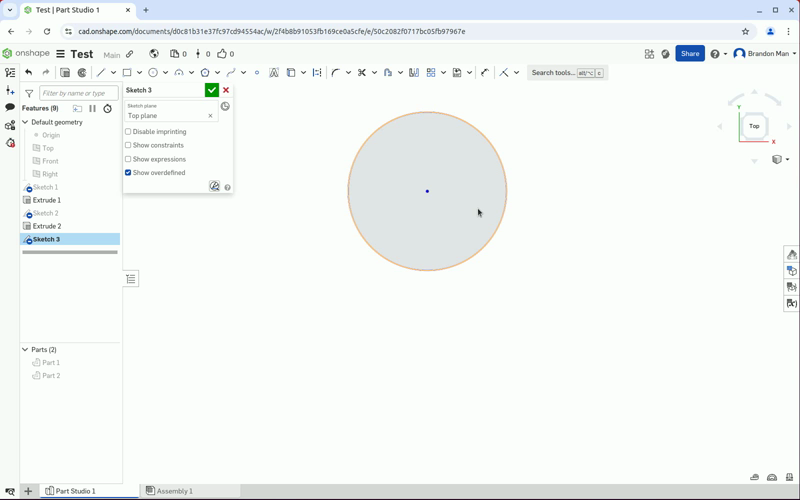
scroll(-6)
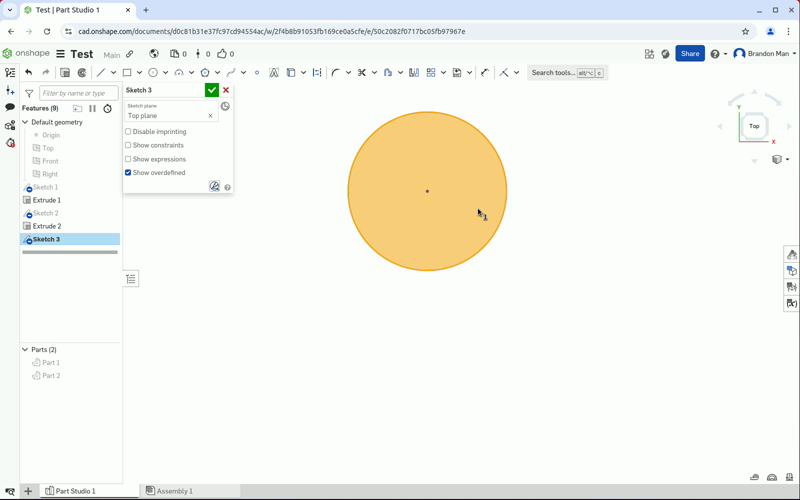
scroll(-6)
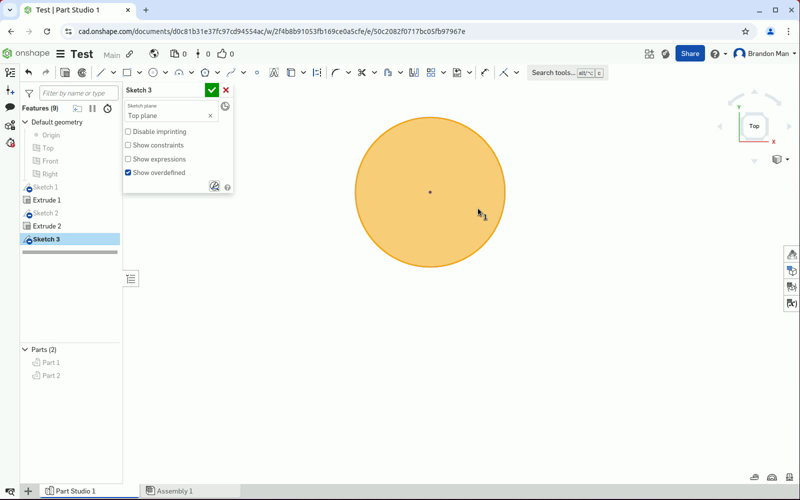
scroll(-6)
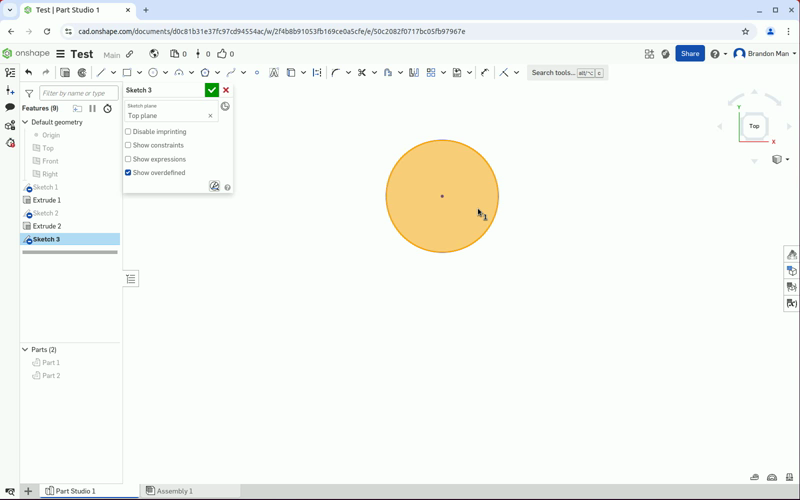
scroll(-6)
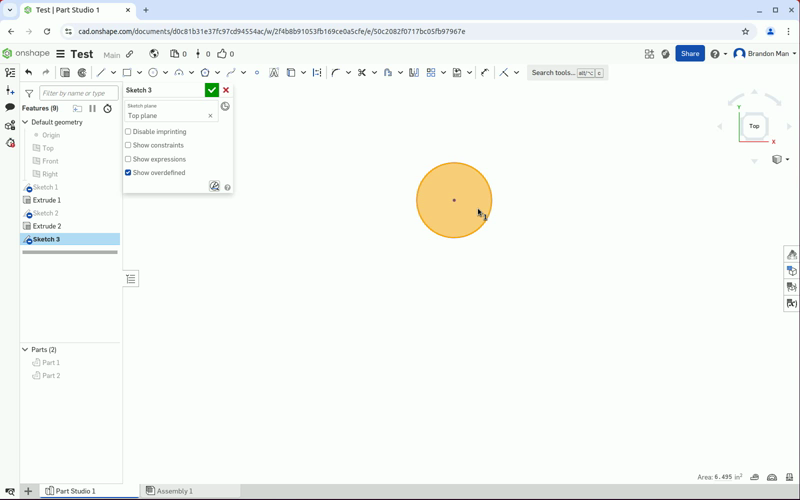
scroll(-6)
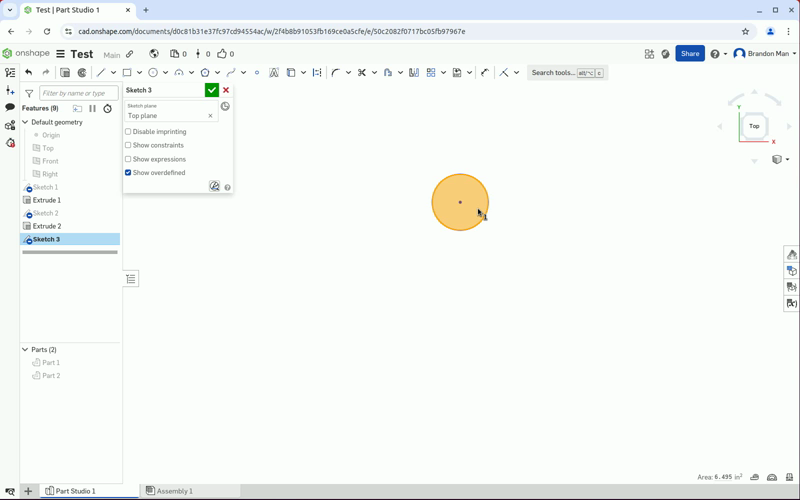
scroll(-6)
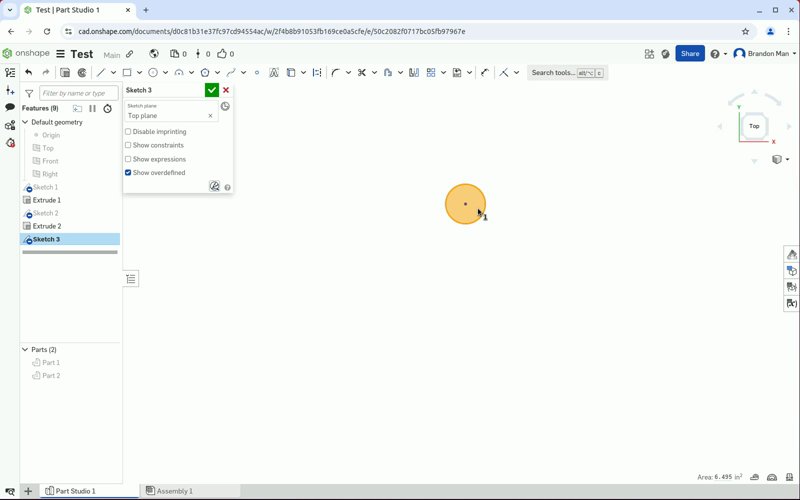
scroll(-6)
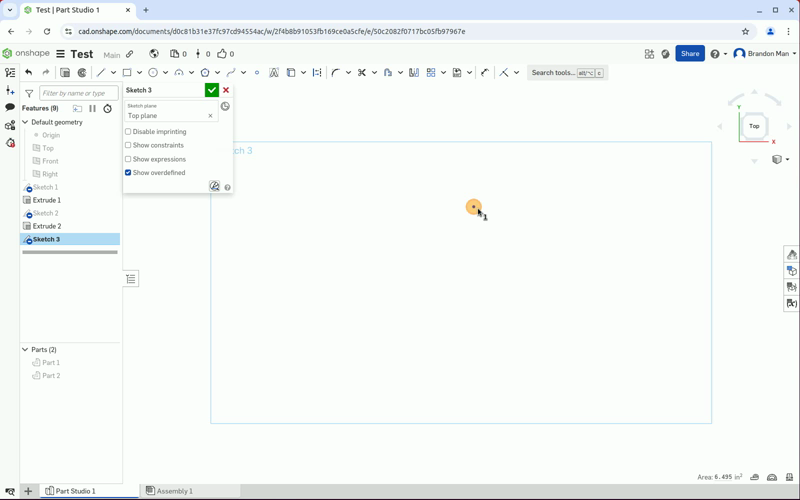
mouse_move(73, 352)
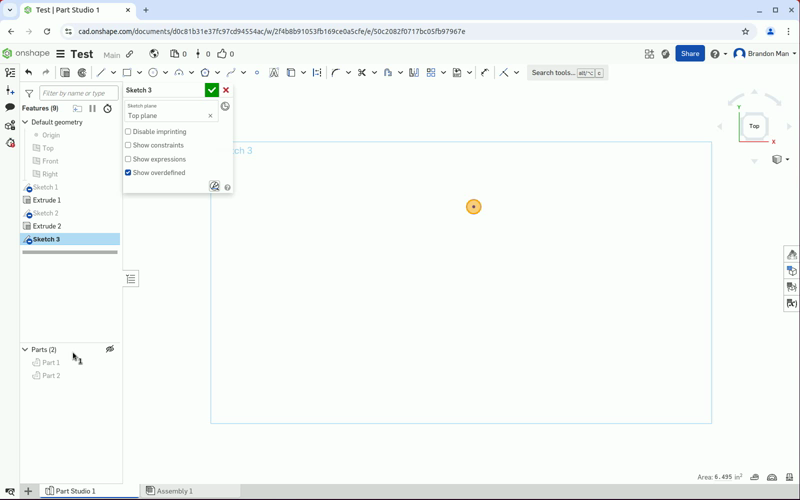
key(shift+y)
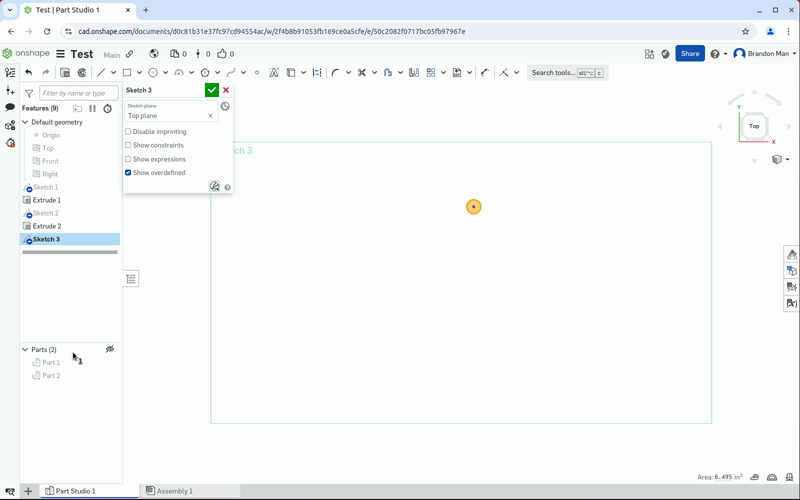
key(shift+e)
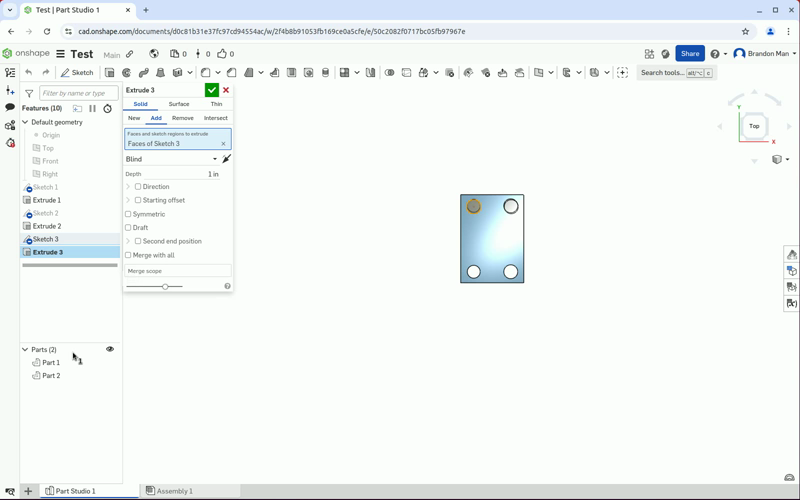
mouse_move(143, 106)
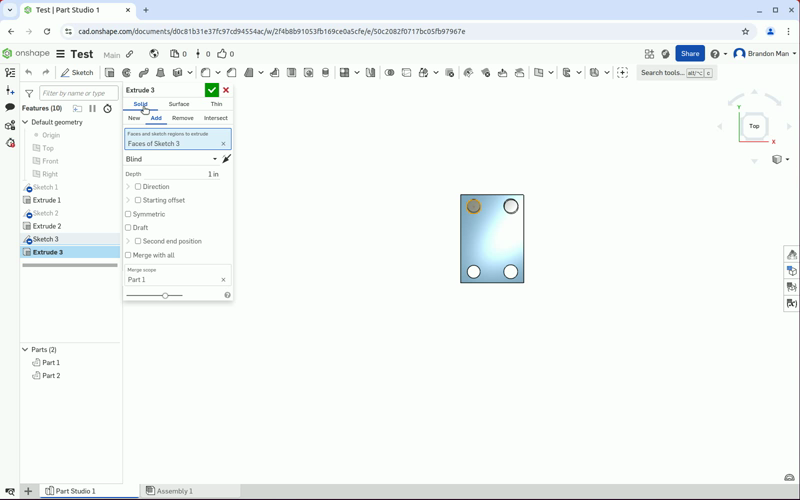
click(143, 106)
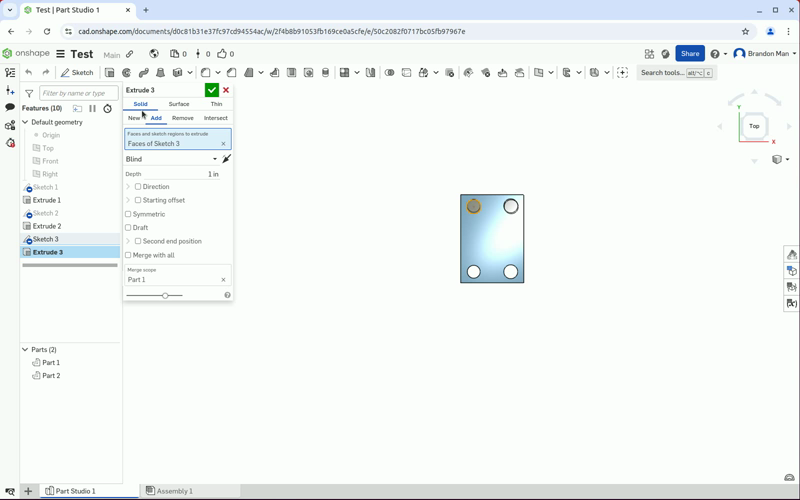
mouse_move(137, 120)
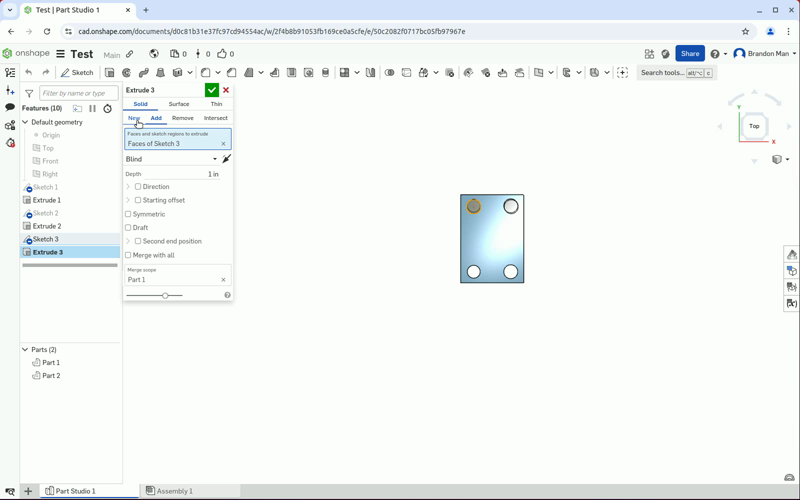
click(137, 120)
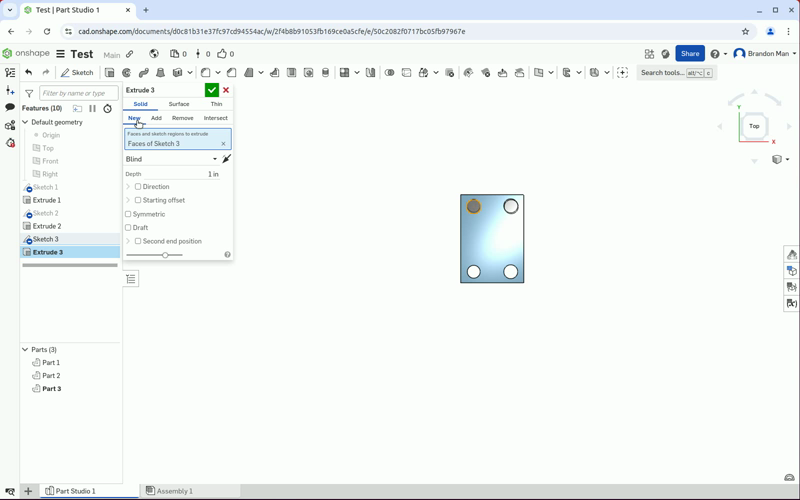
key(tab, 4)
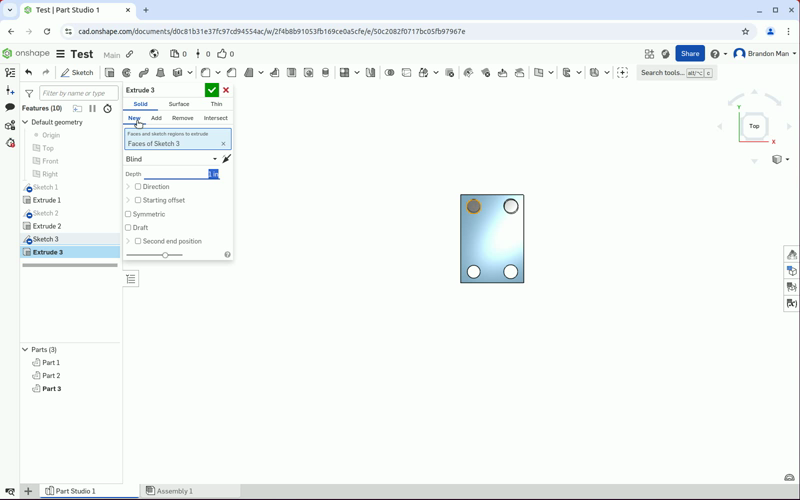
text(2.648)
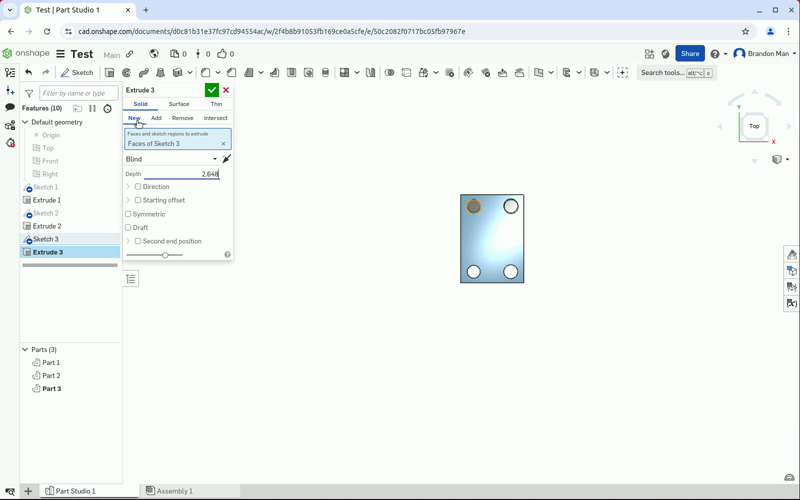
key(enter)
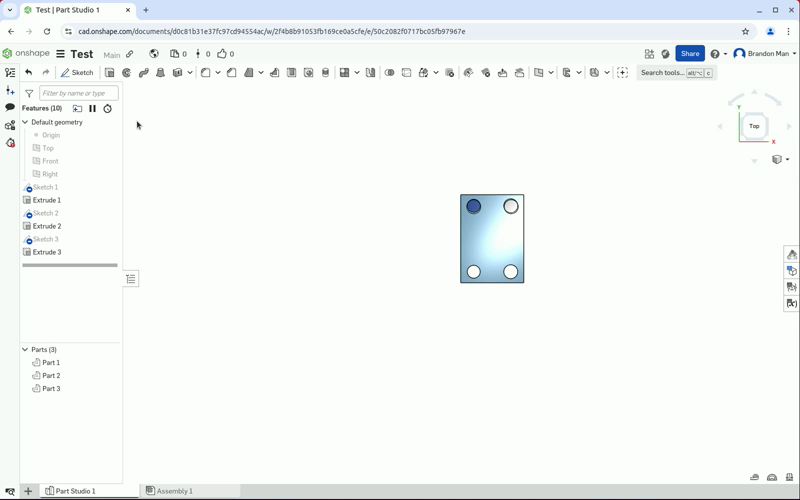
key(shift+h)
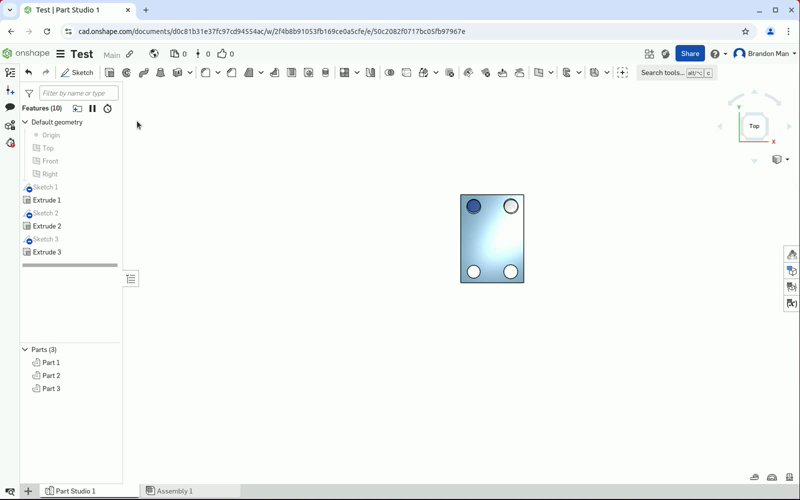
key(shift+h)
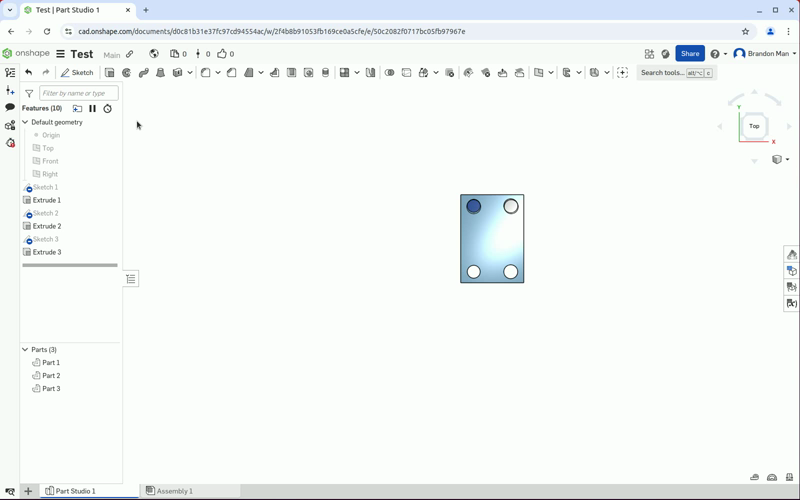
mouse_move(73, 189)
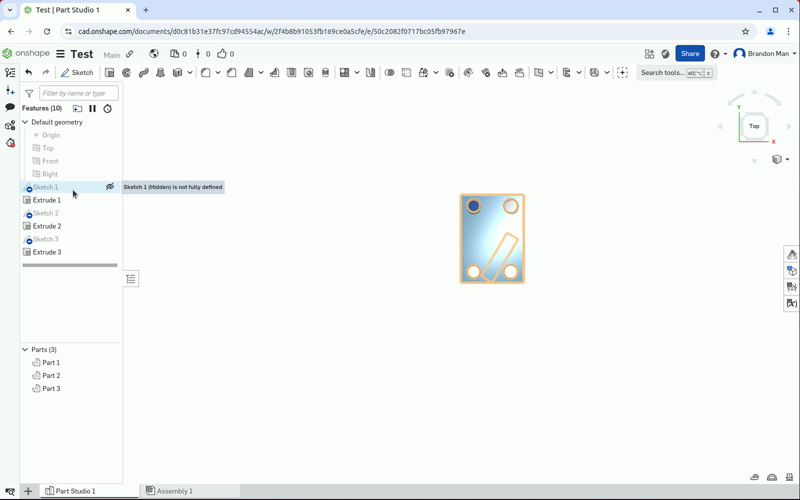
click(73, 189)
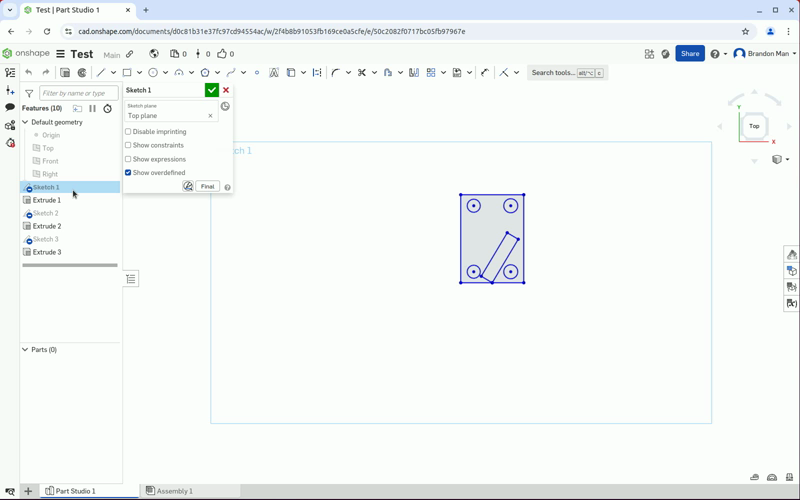
mouse_move(229, 92)
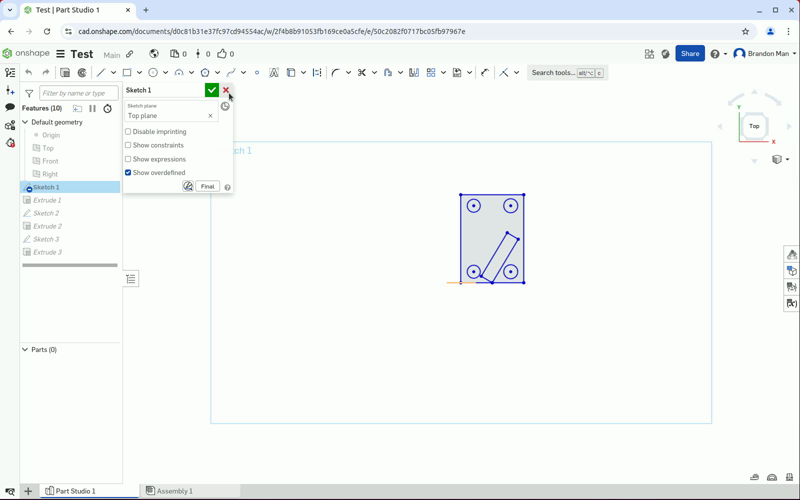
click(229, 92)
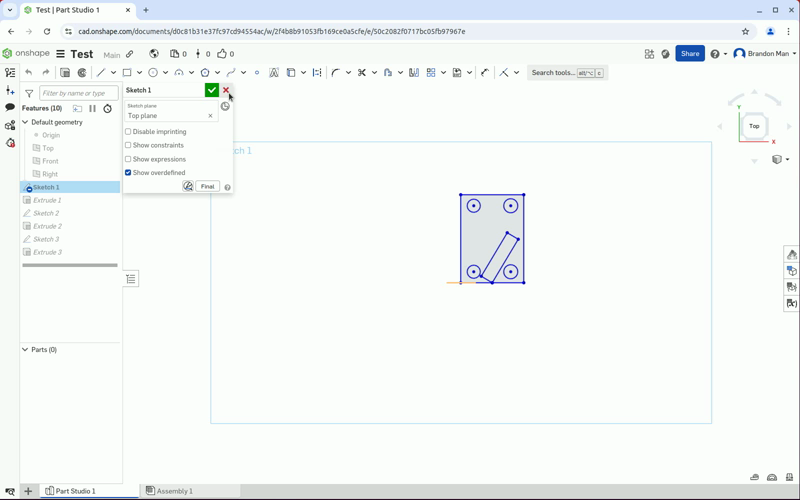
key(shift+s)
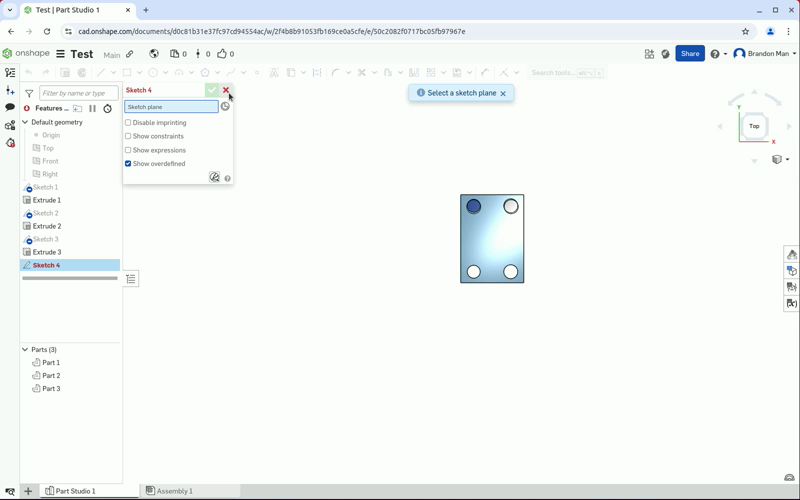
mouse_move(73, 150)
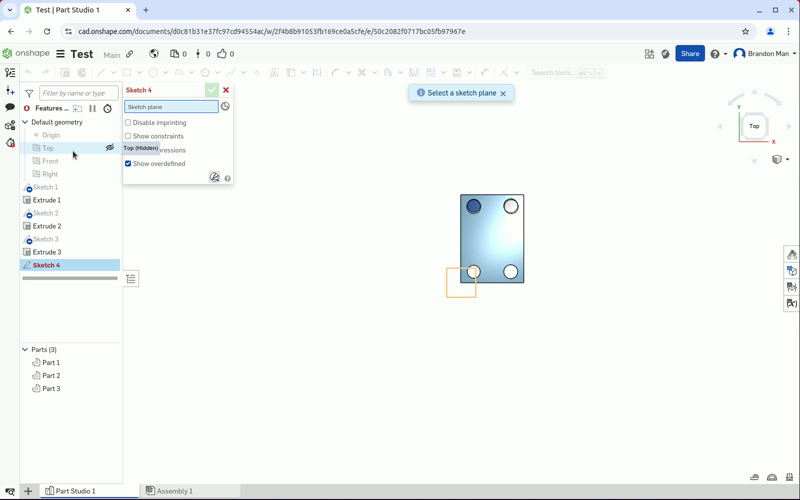
click(73, 150)
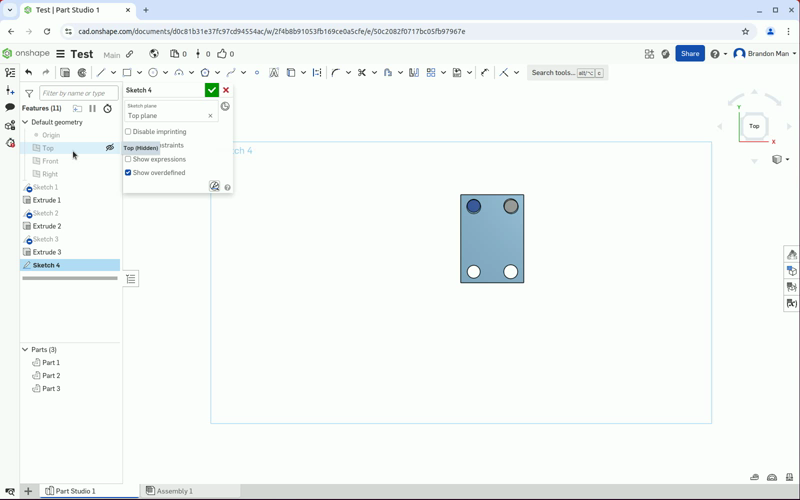
mouse_move(73, 352)
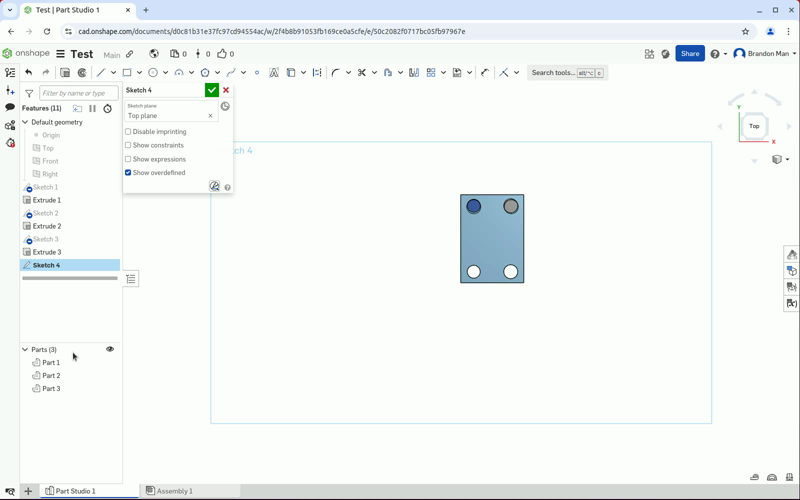
key(y)
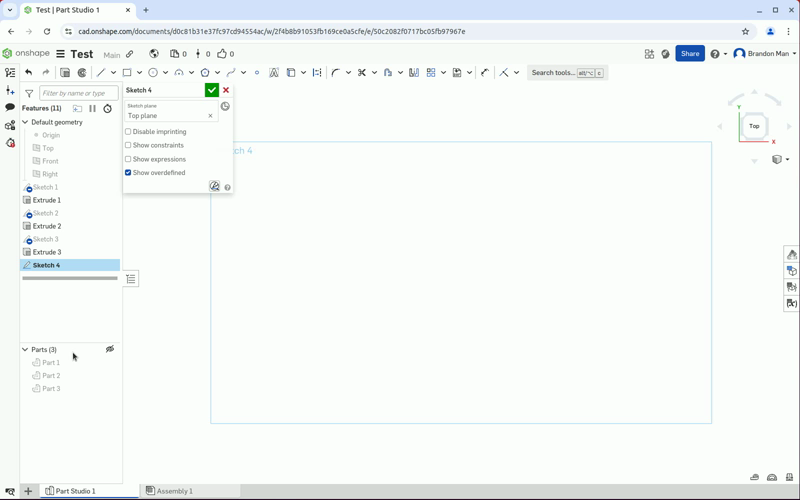
key(l)
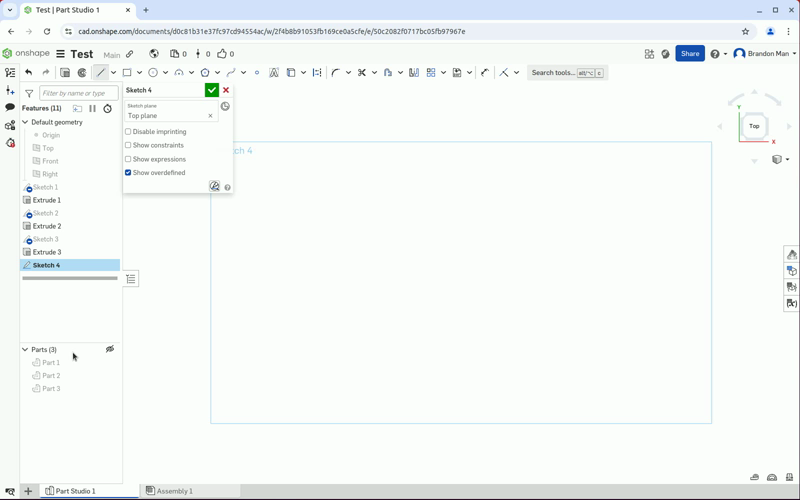
key_down(shift)
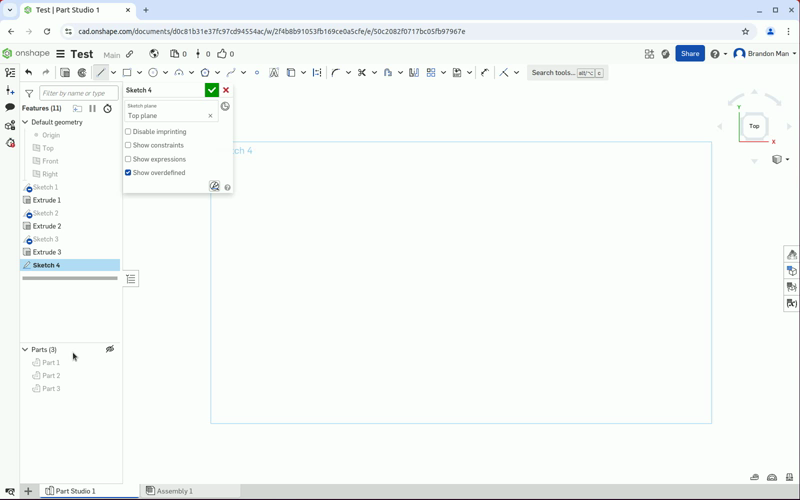
mouse_move(481, 276)
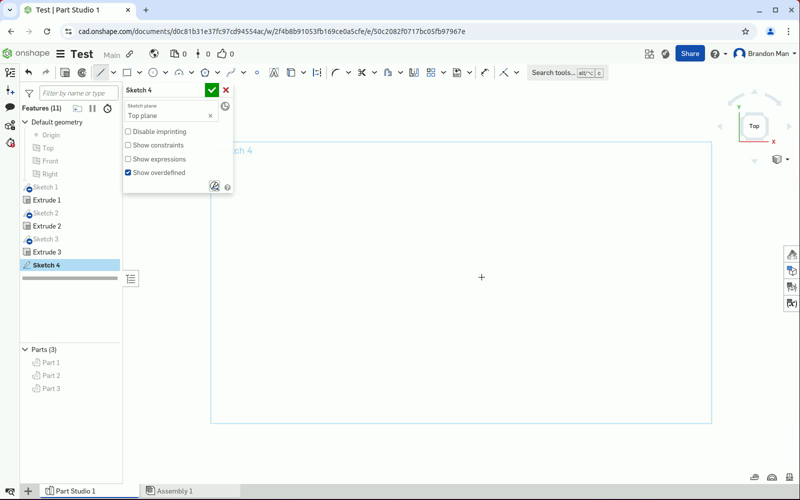
click(481, 276)
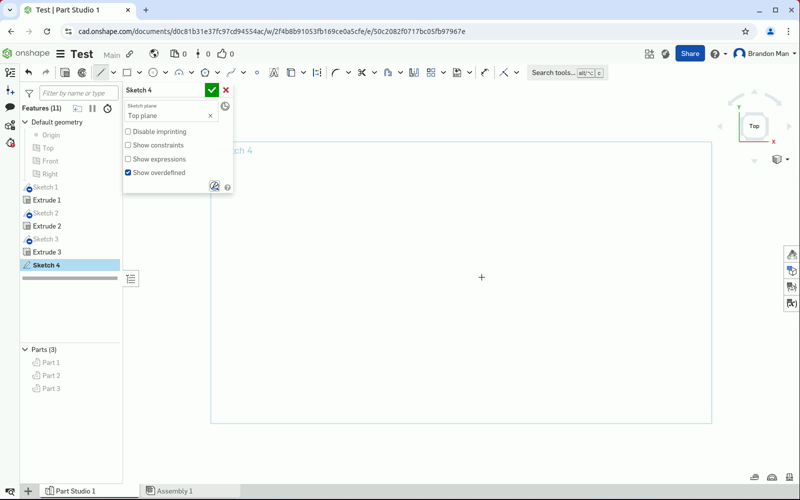
key_up(shift)
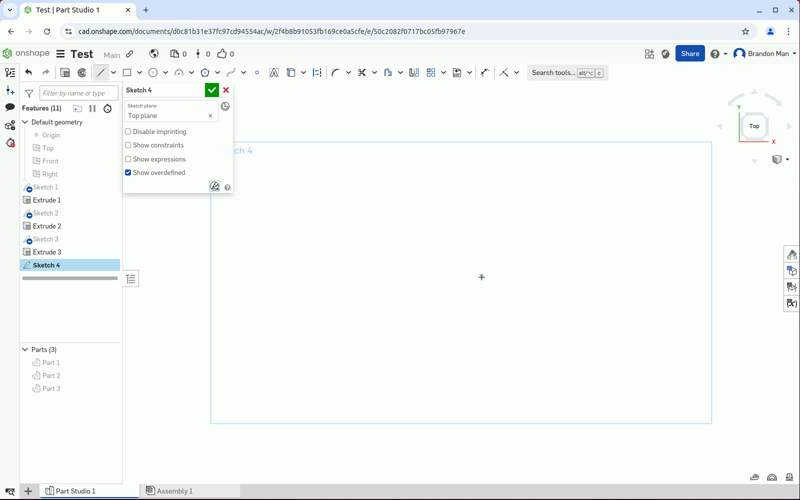
key_down(shift)
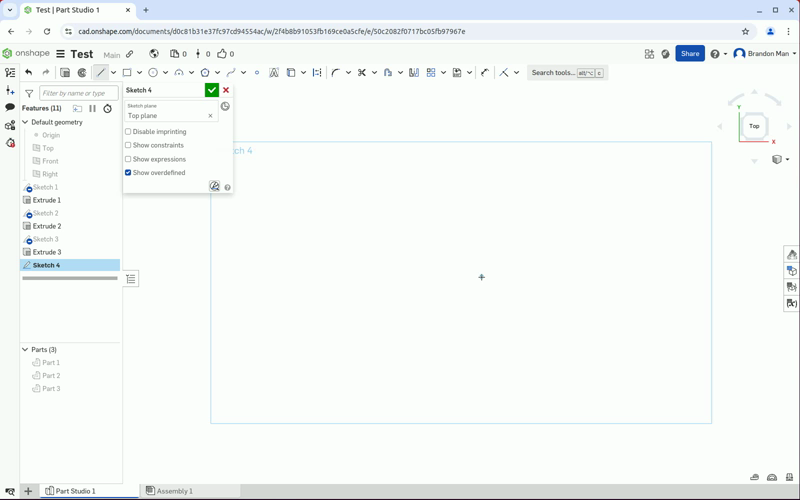
mouse_move(511, 276)
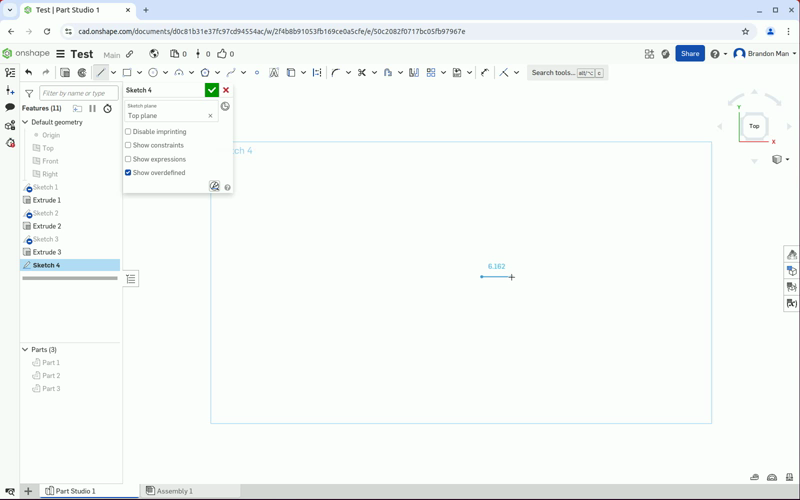
mouse_move(493, 283)
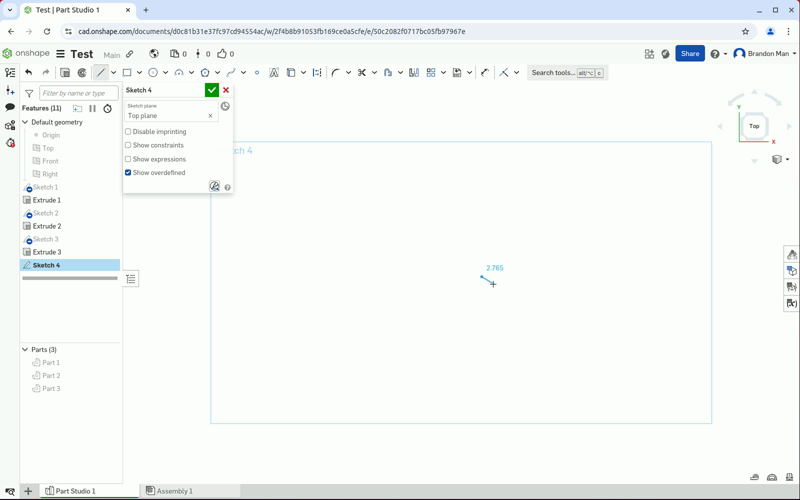
click(493, 283)
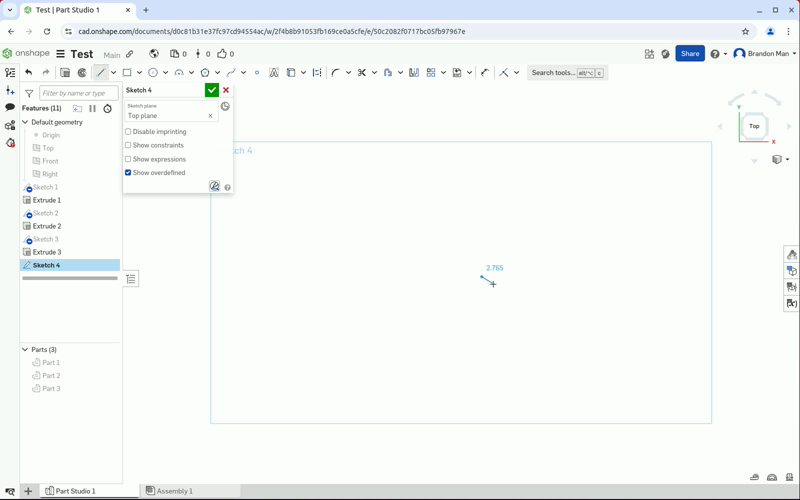
key_up(shift)
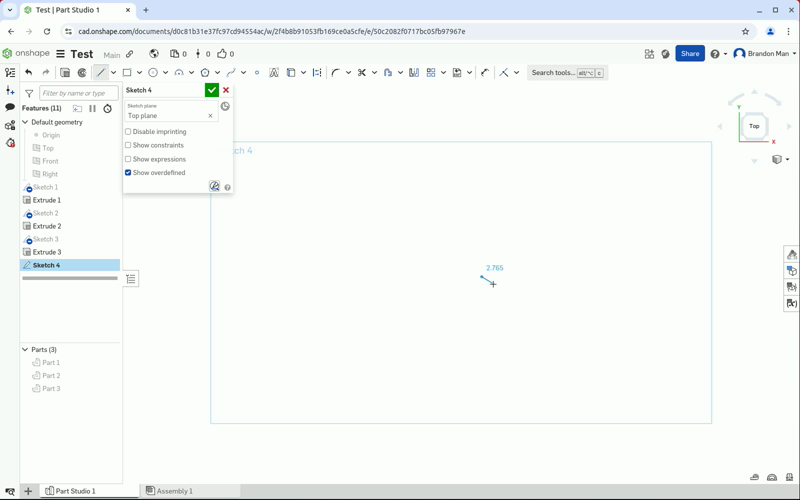
key_down(shift)
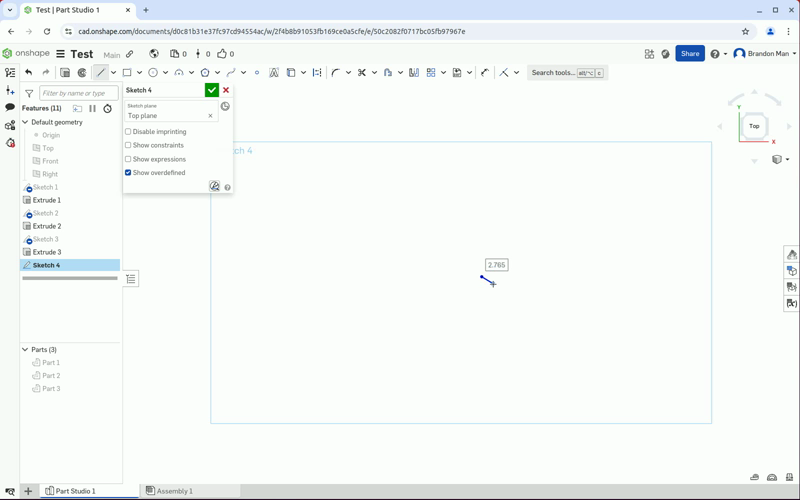
mouse_move(523, 283)
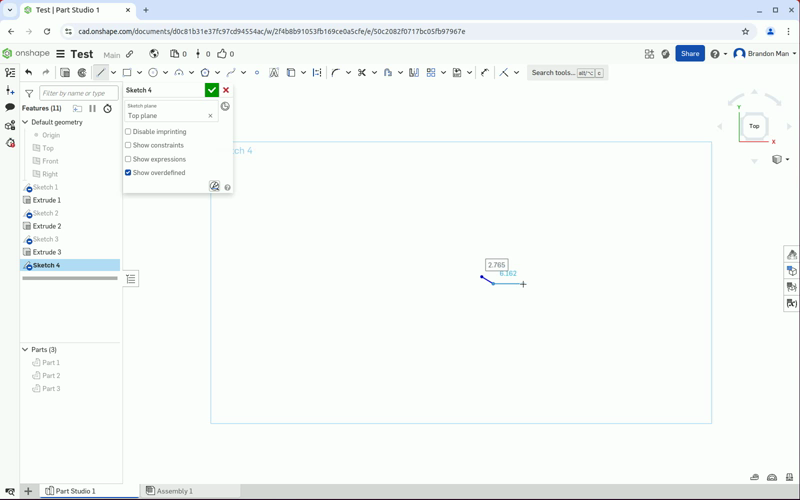
mouse_move(519, 239)
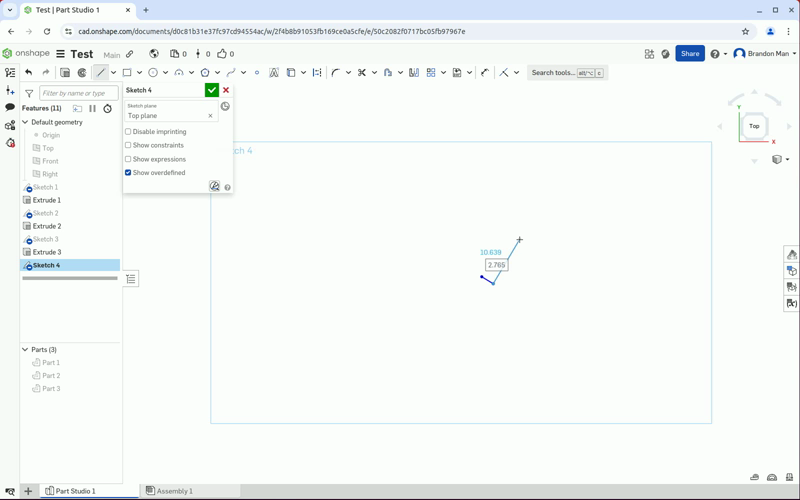
click(519, 239)
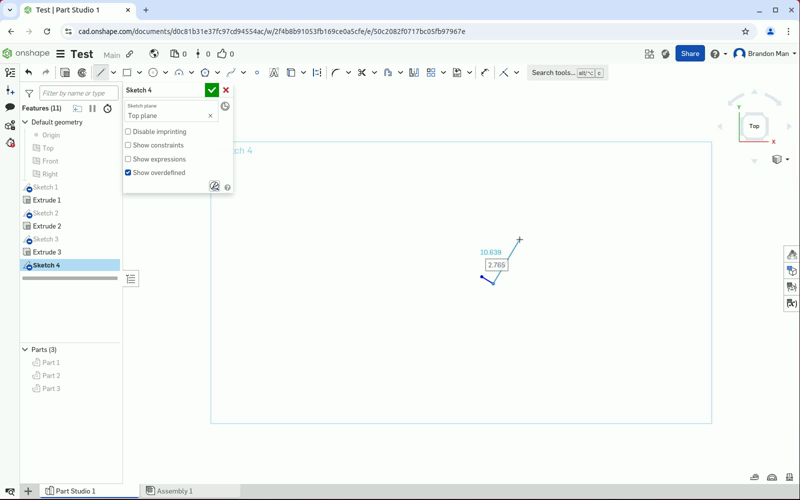
key_up(shift)
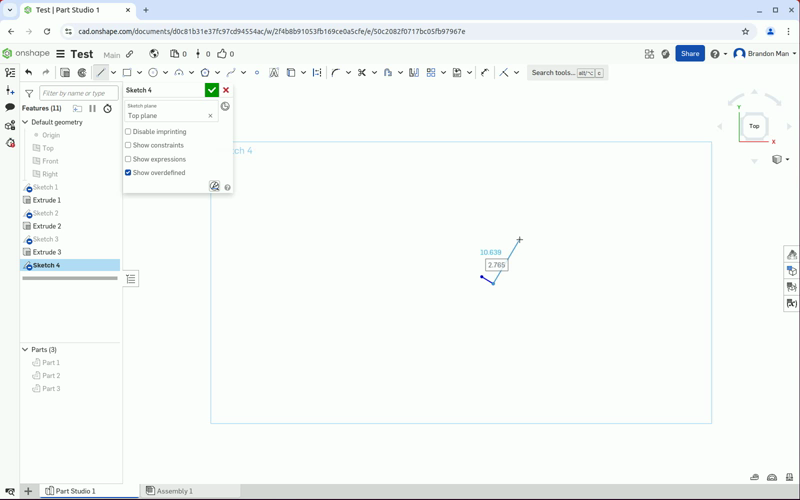
key_down(shift)
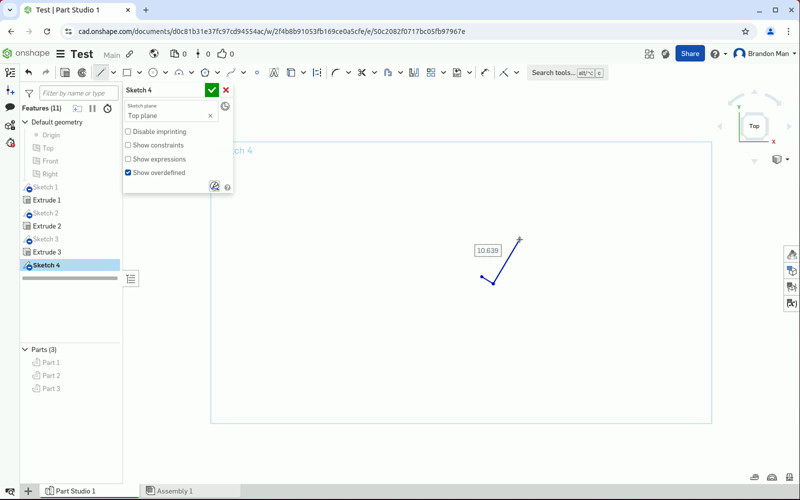
mouse_move(549, 239)
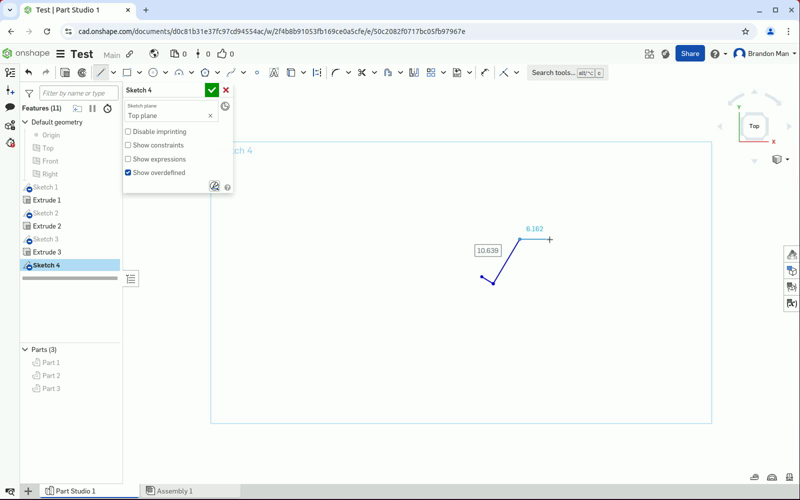
mouse_move(508, 233)
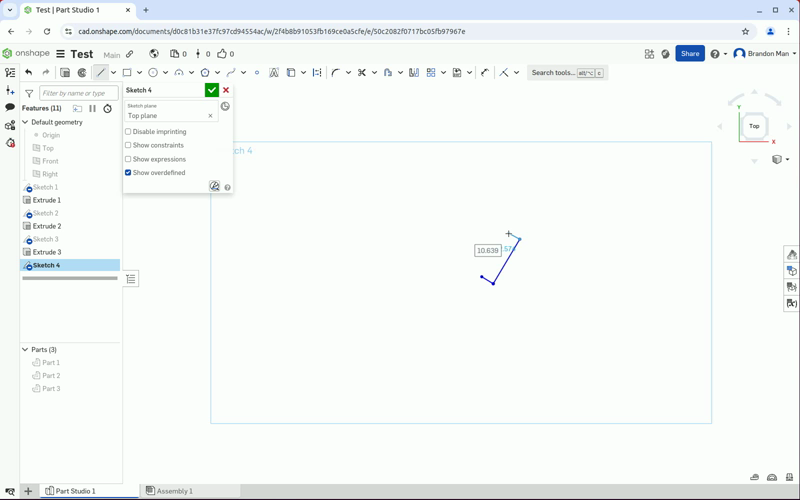
click(508, 233)
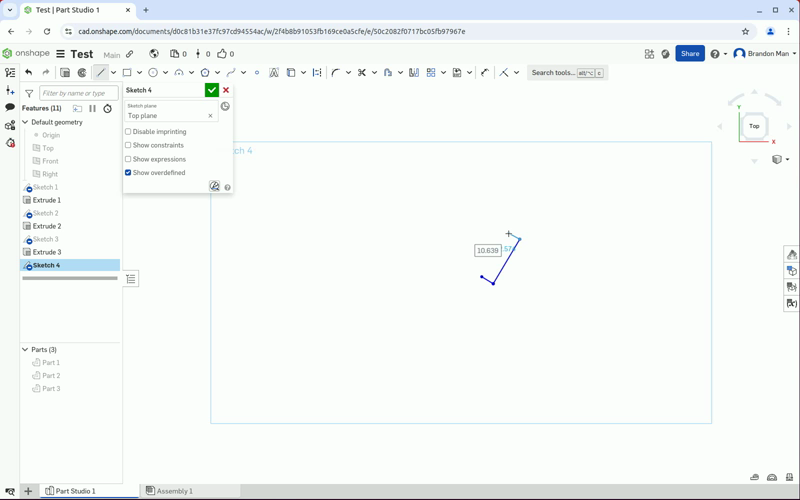
key_up(shift)
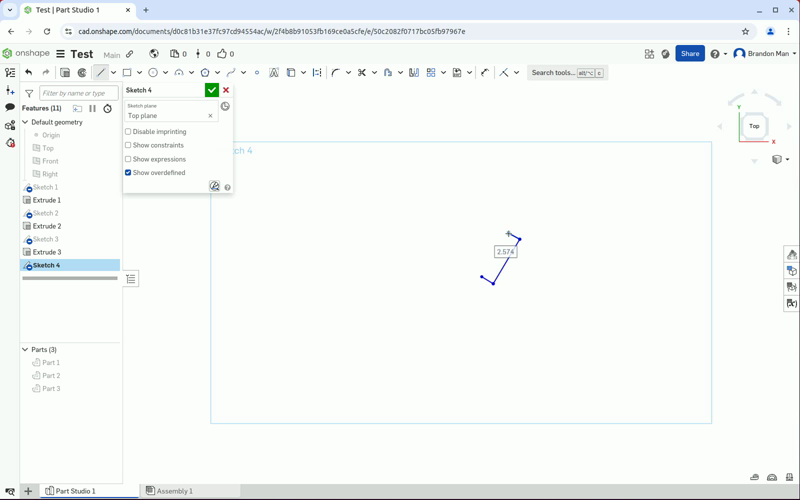
mouse_move(538, 233)
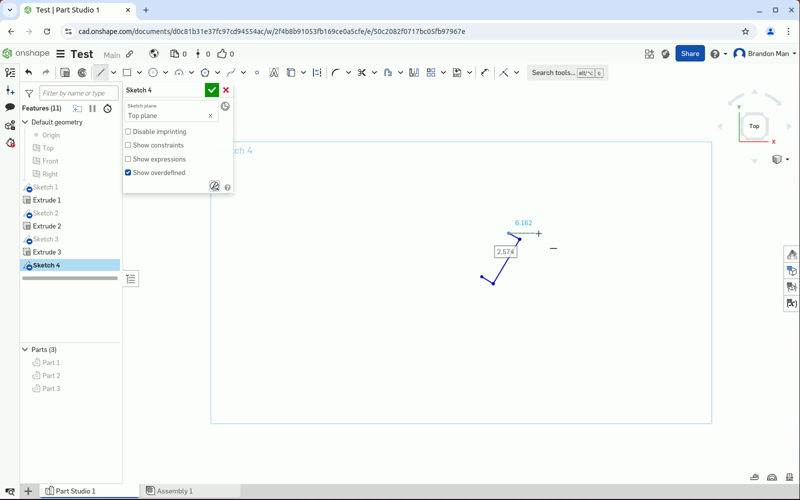
key_down(shift)
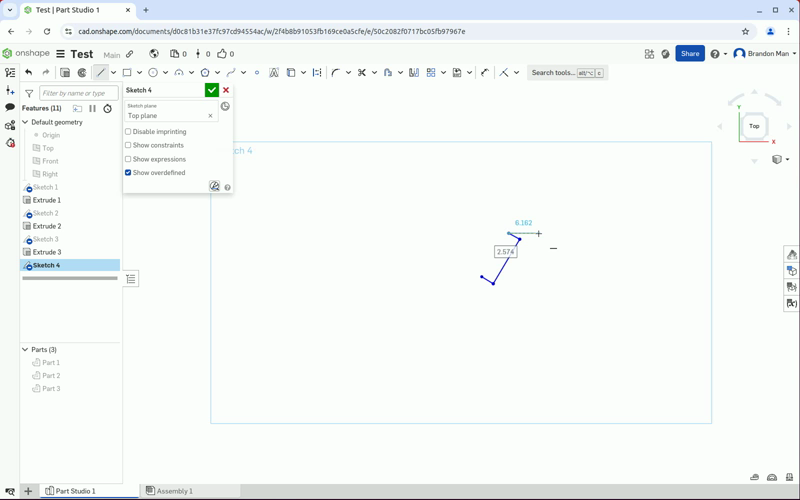
mouse_move(481, 276)
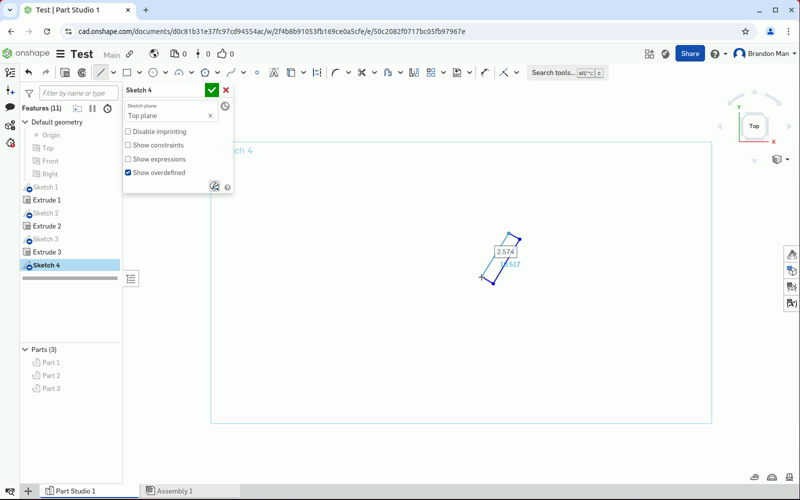
key_up(shift)
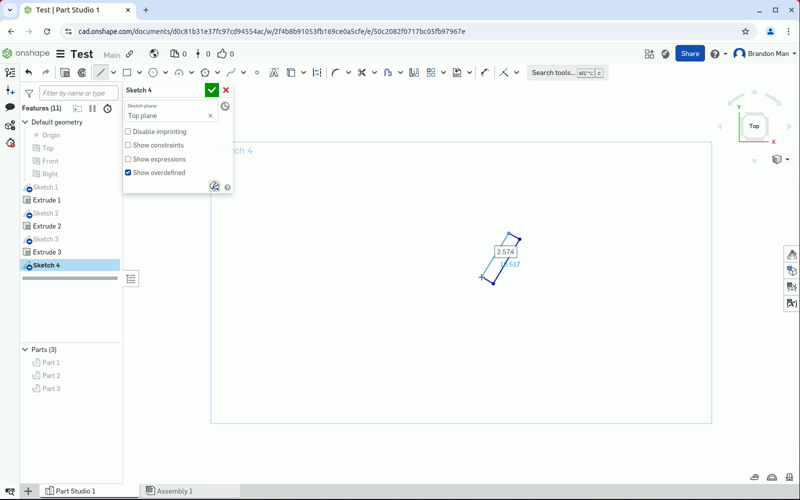
click(481, 276)
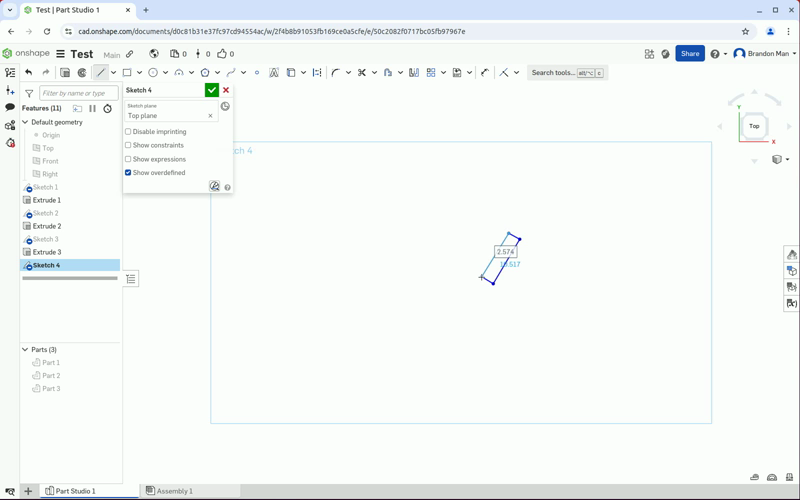
key(esc)
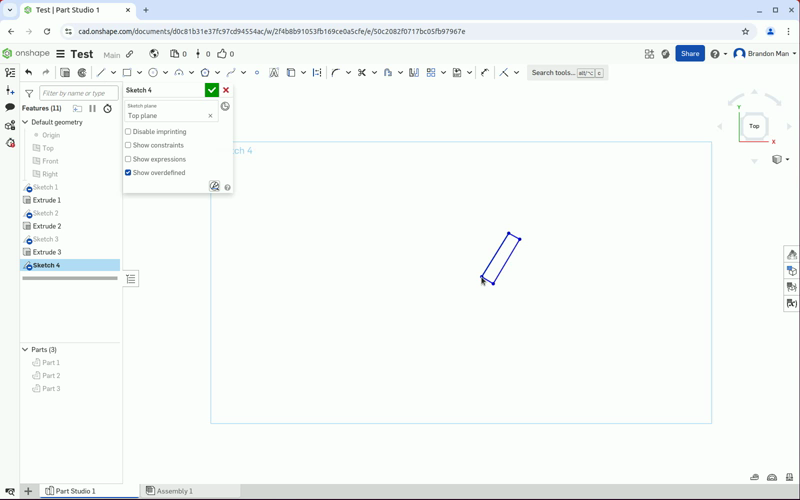
mouse_move(500, 268)
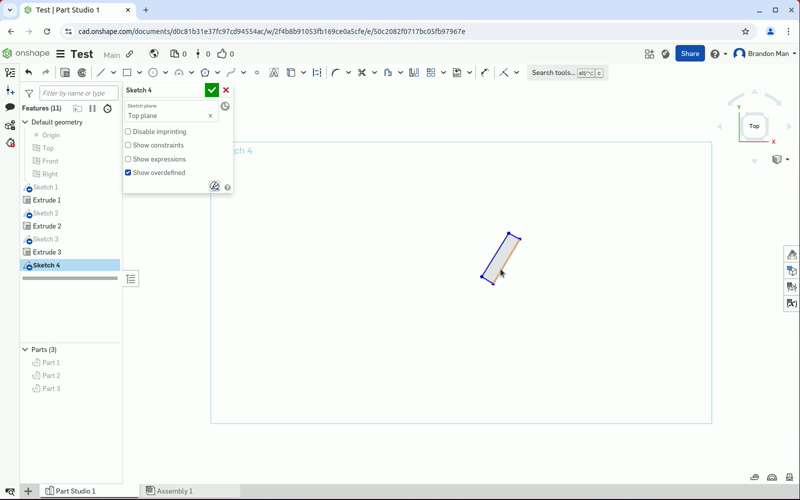
scroll(6)
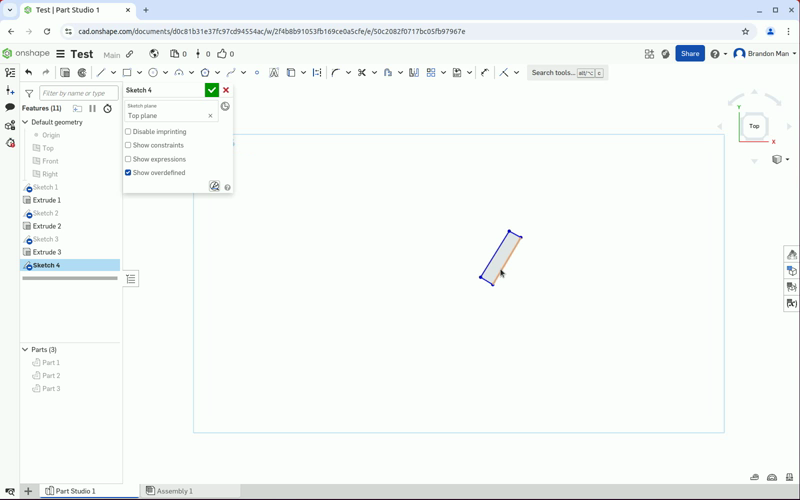
scroll(6)
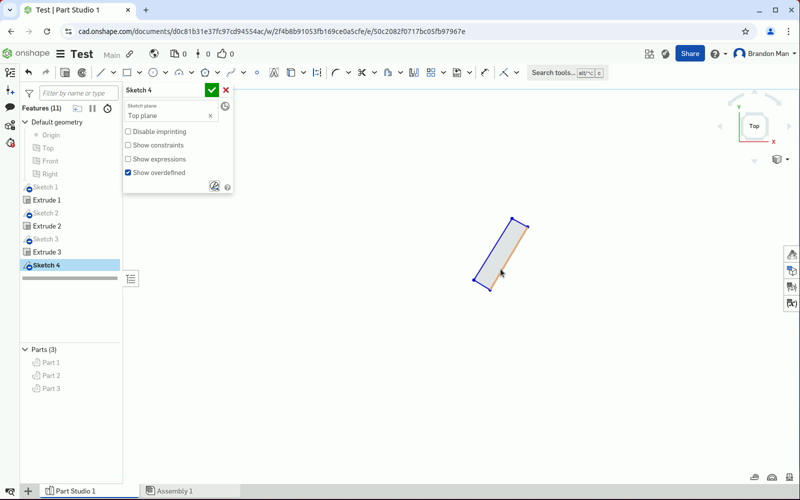
scroll(6)
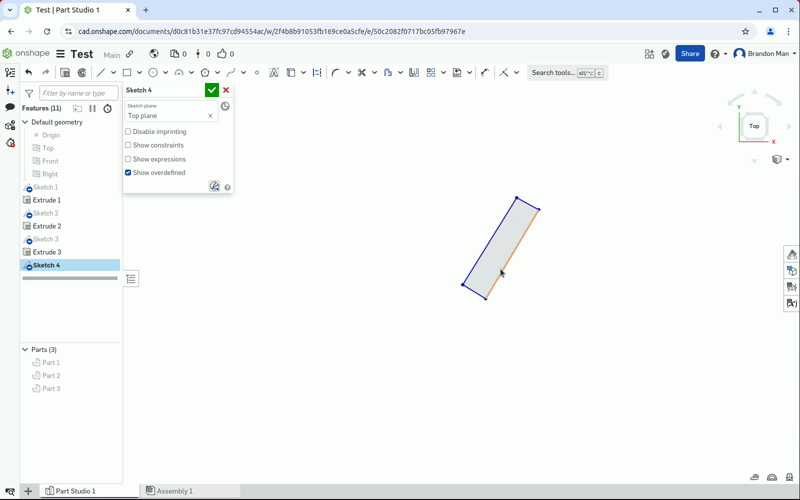
scroll(6)
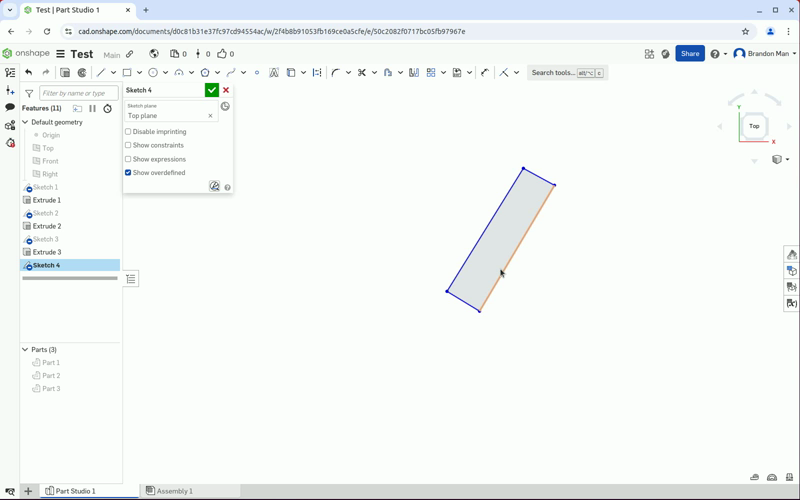
scroll(6)
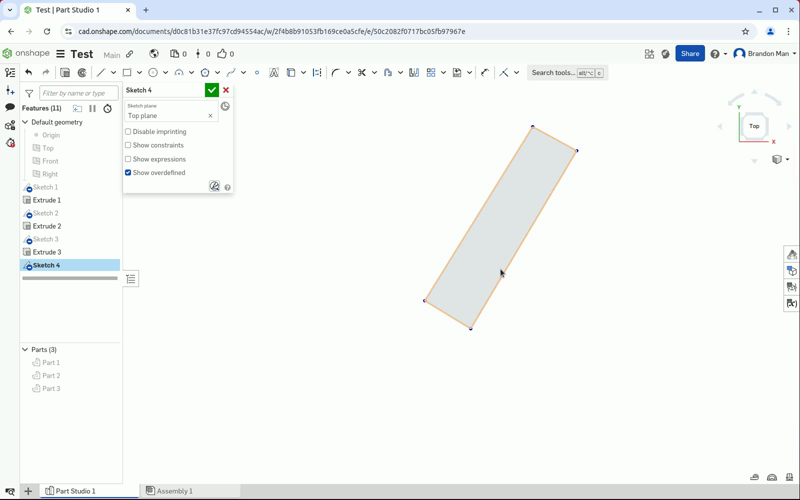
scroll(6)
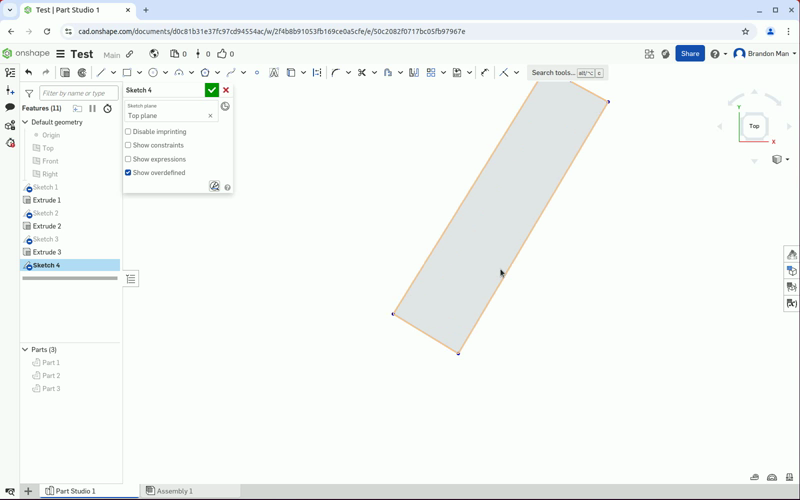
scroll(6)
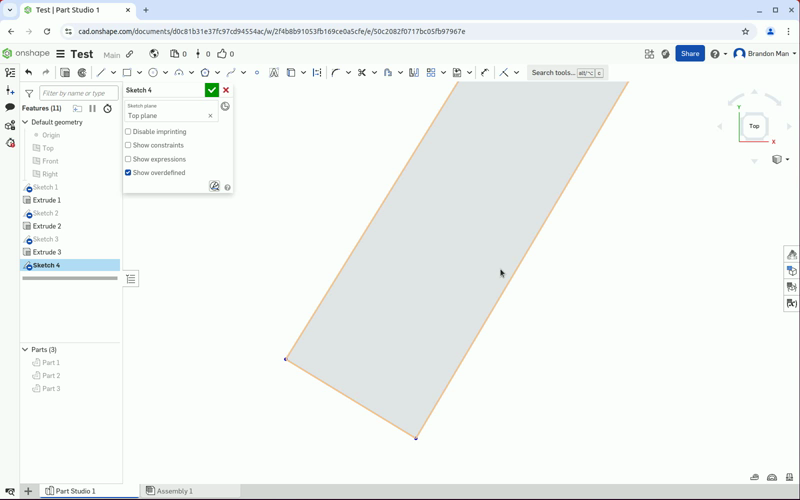
click(500, 268)
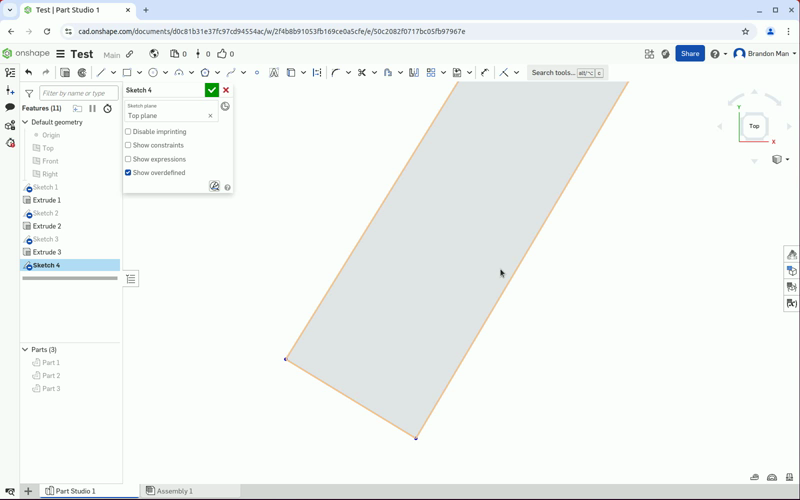
scroll(-6)
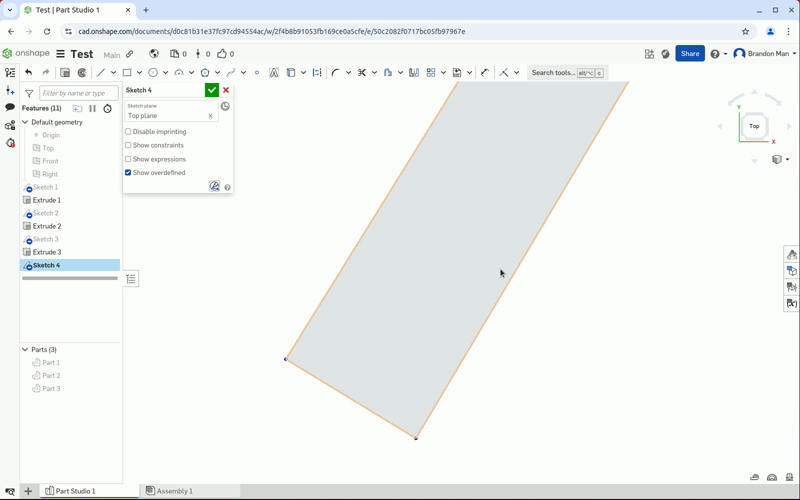
scroll(-6)
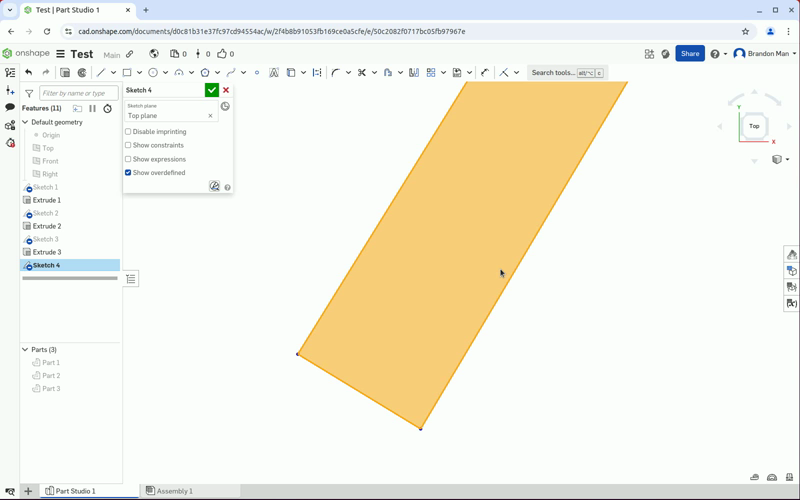
scroll(-6)
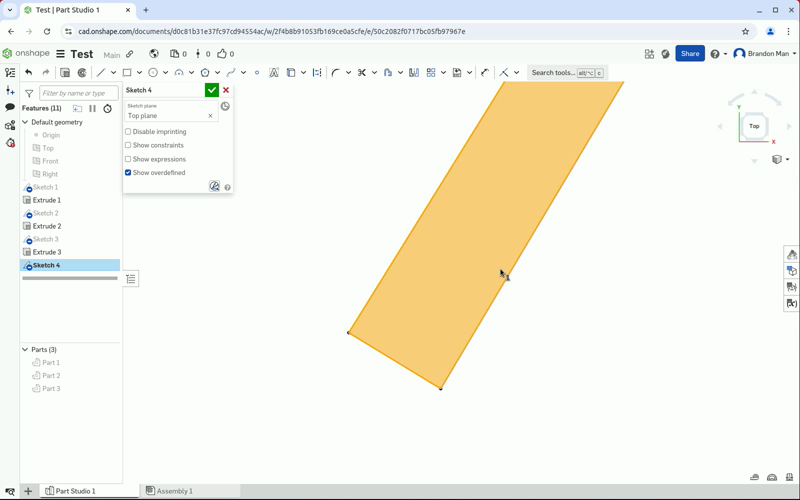
scroll(-6)
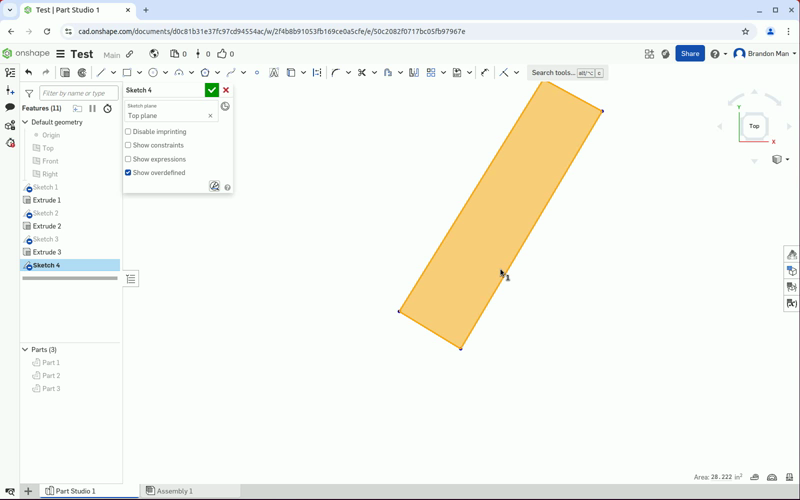
scroll(-6)
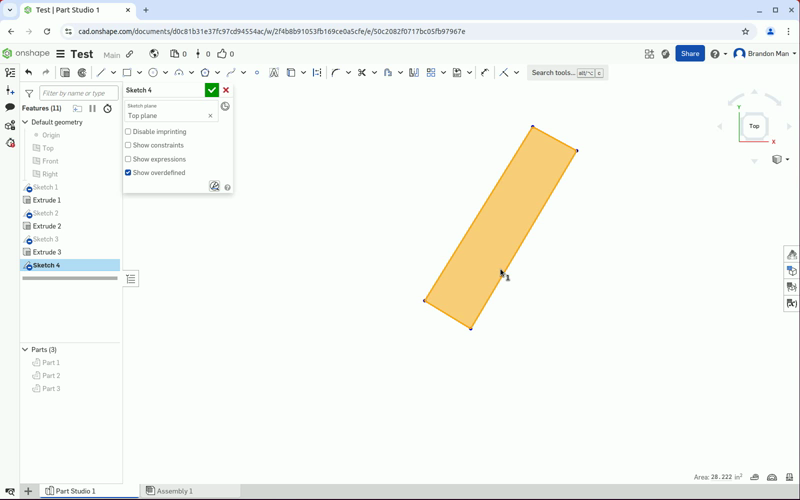
scroll(-6)
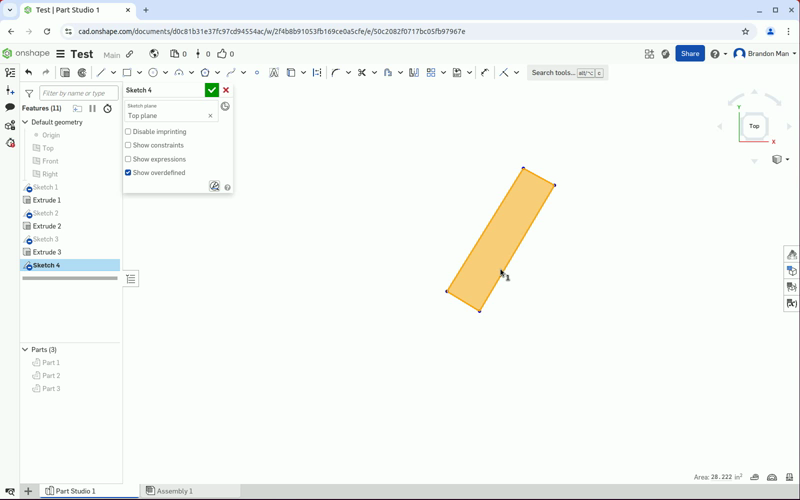
scroll(-6)
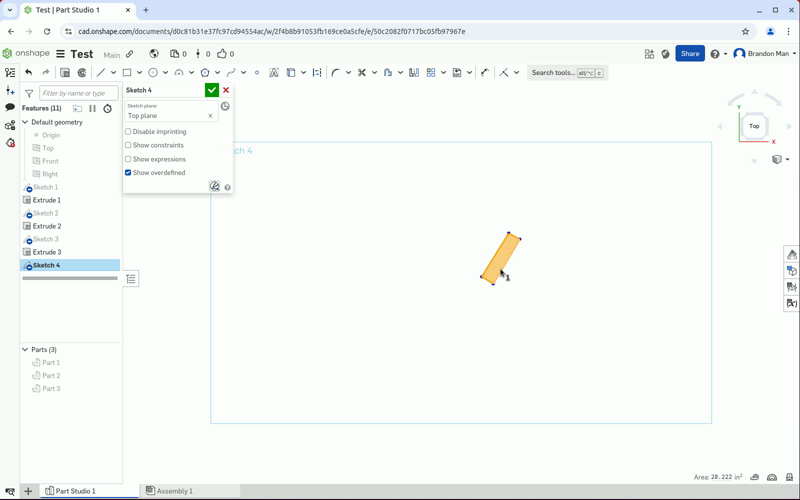
mouse_move(73, 352)
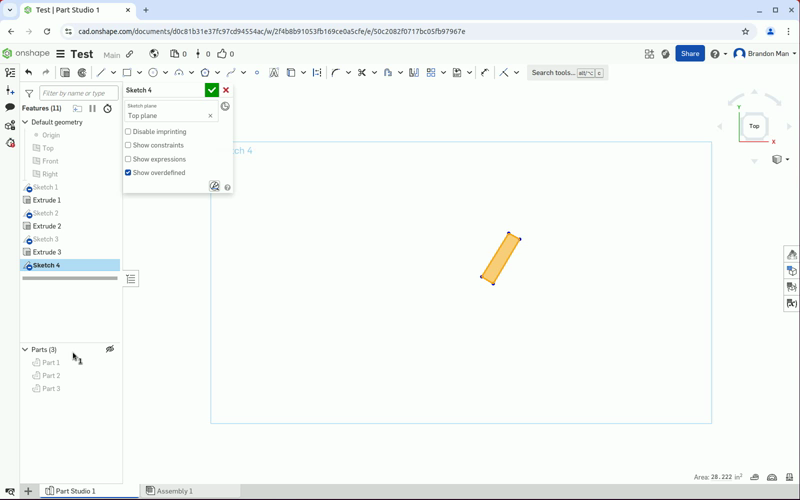
key(shift+y)
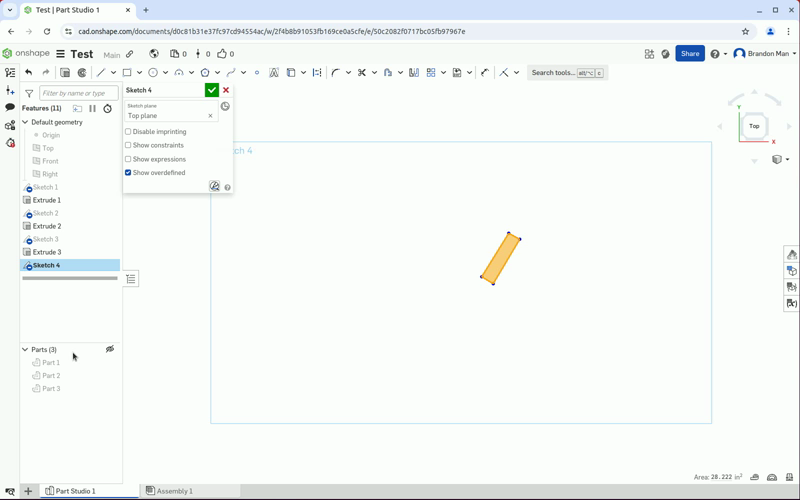
key(shift+e)
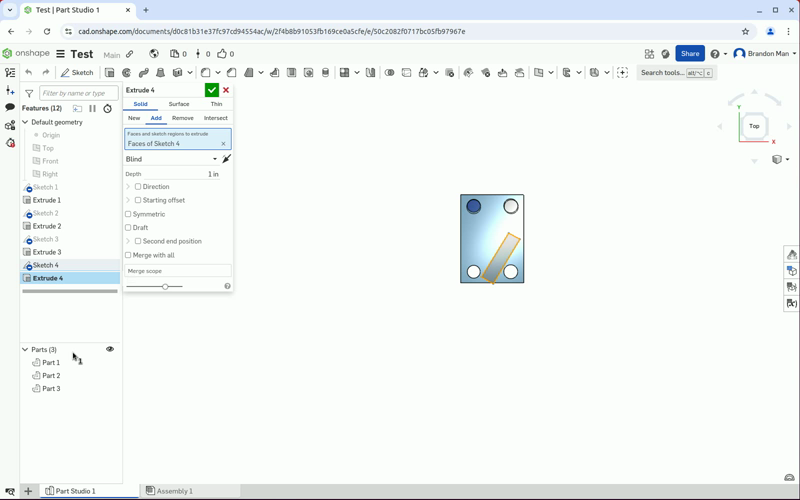
mouse_move(143, 106)
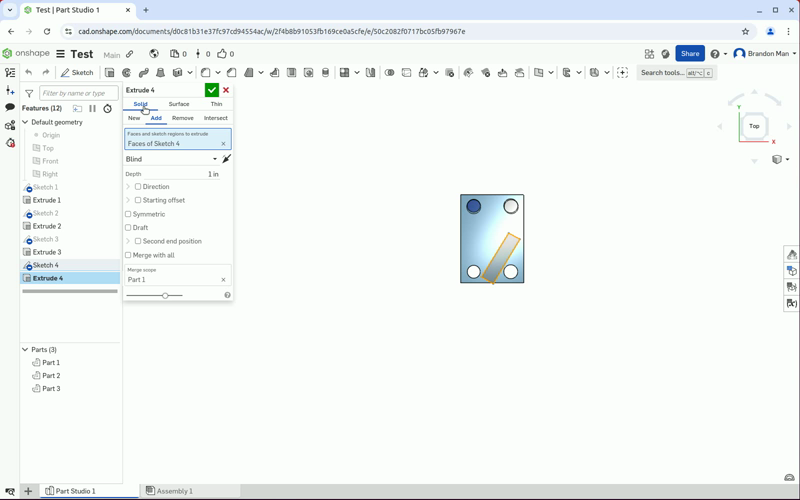
click(143, 106)
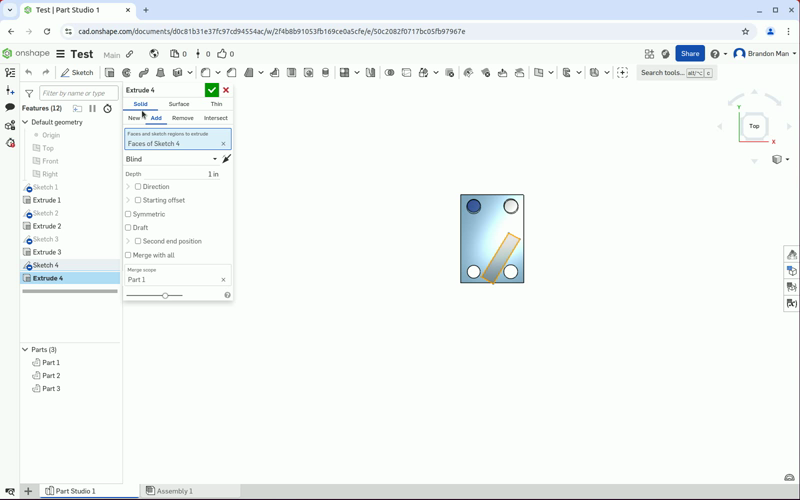
mouse_move(137, 120)
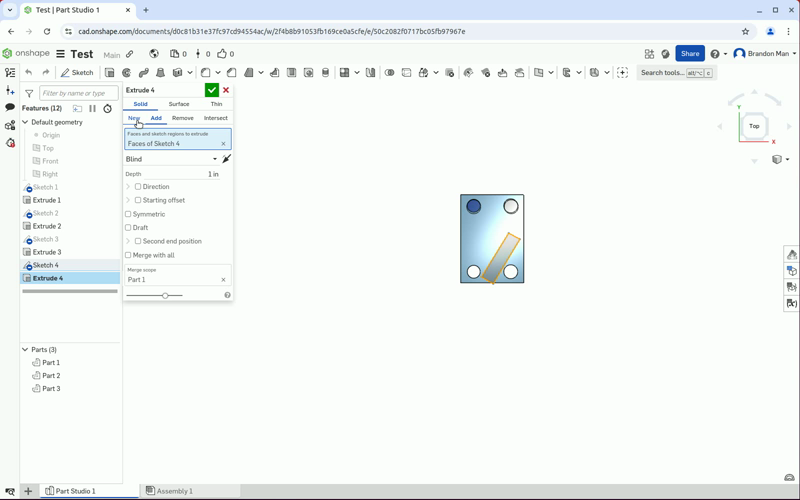
click(137, 120)
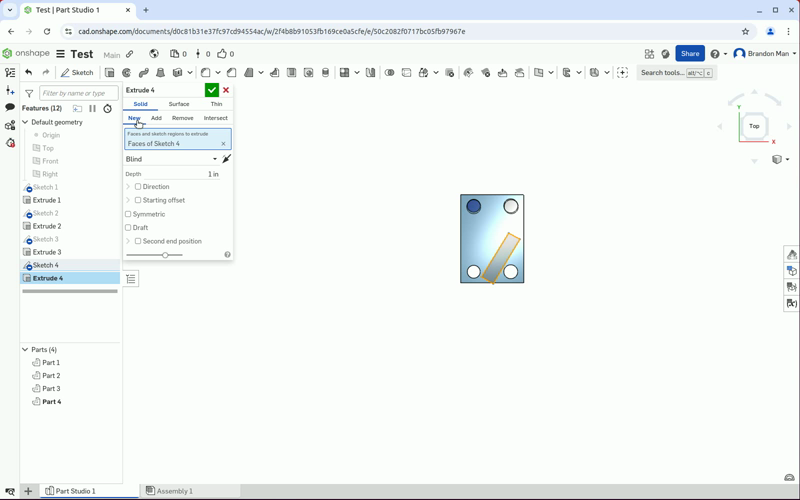
key(tab, 4)
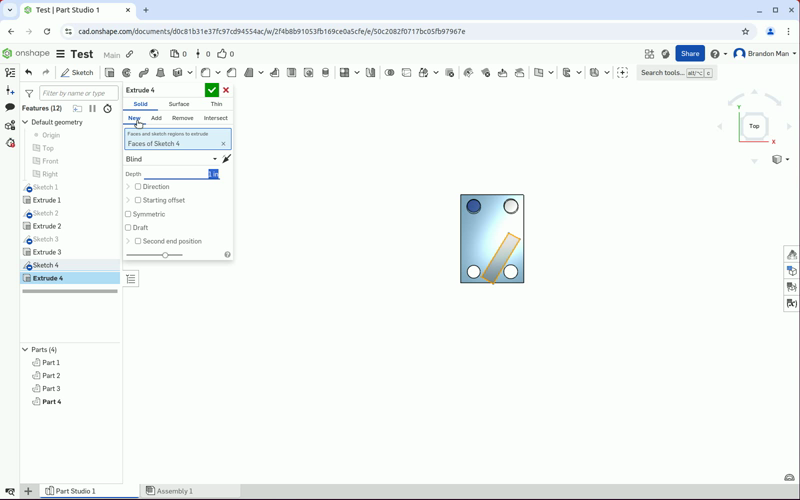
text(2.648)
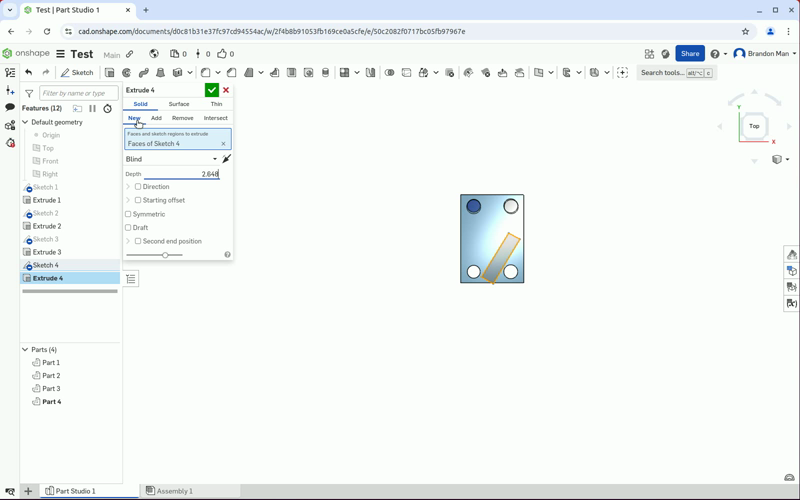
key(enter)
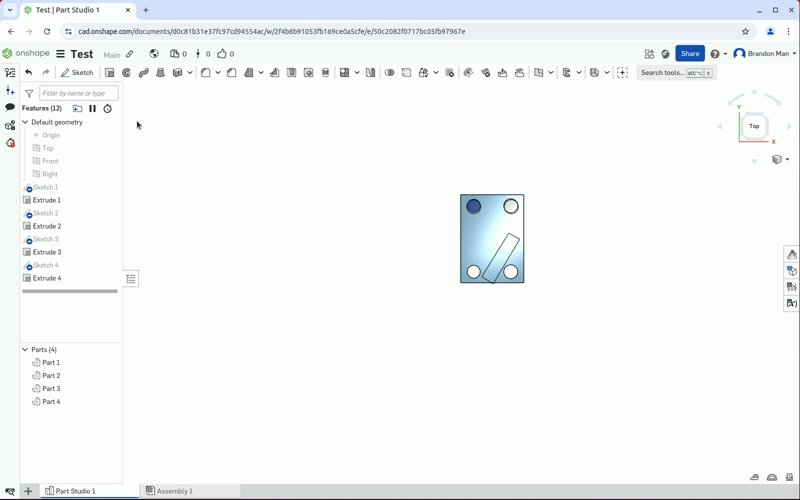
key(shift+h)
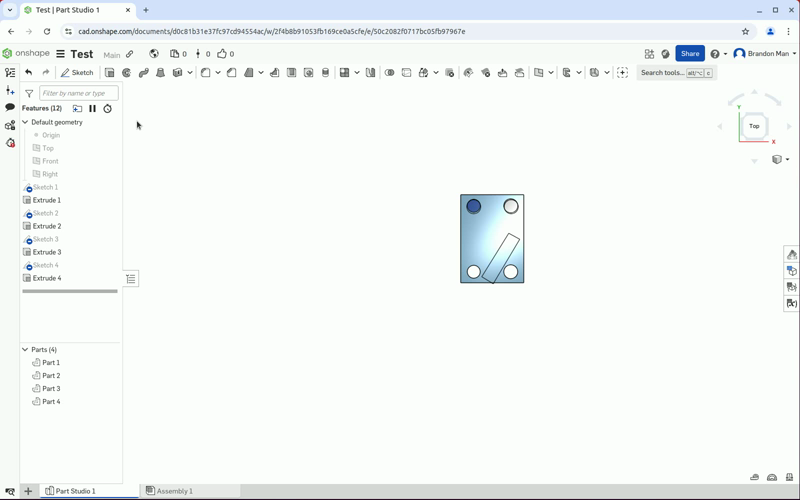
key(shift+h)
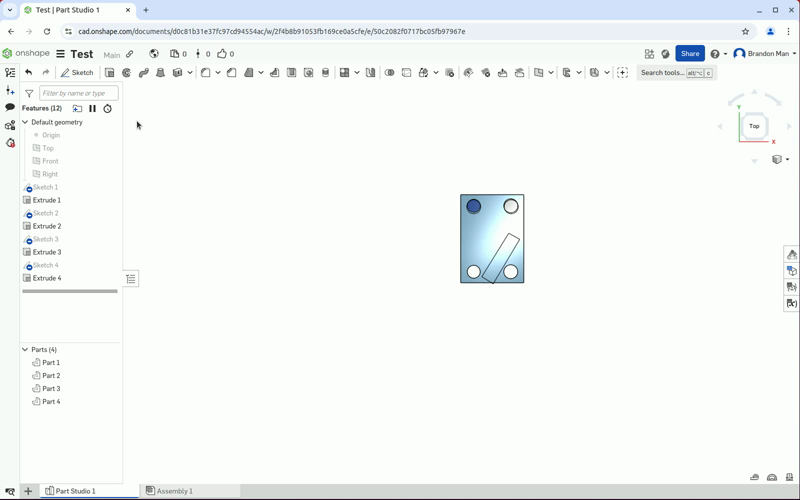
mouse_move(73, 189)
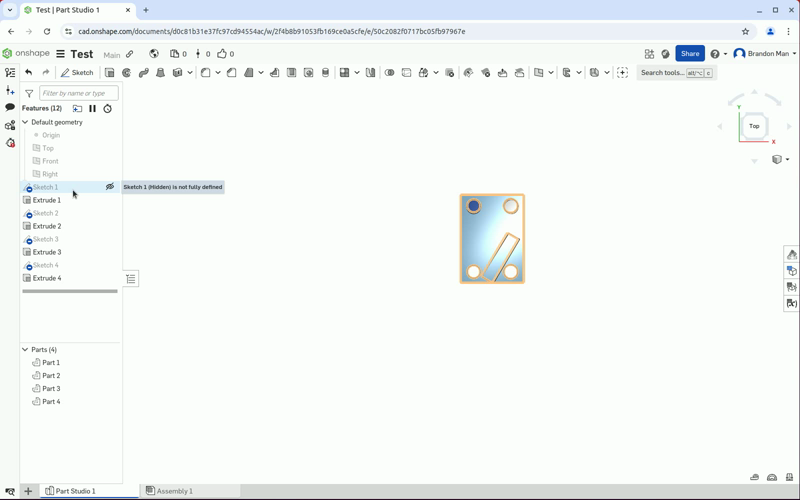
click(73, 189)
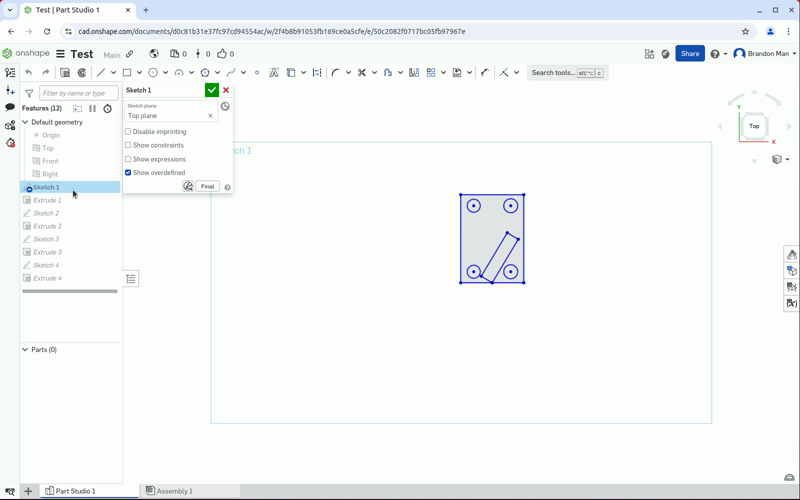
mouse_move(229, 92)
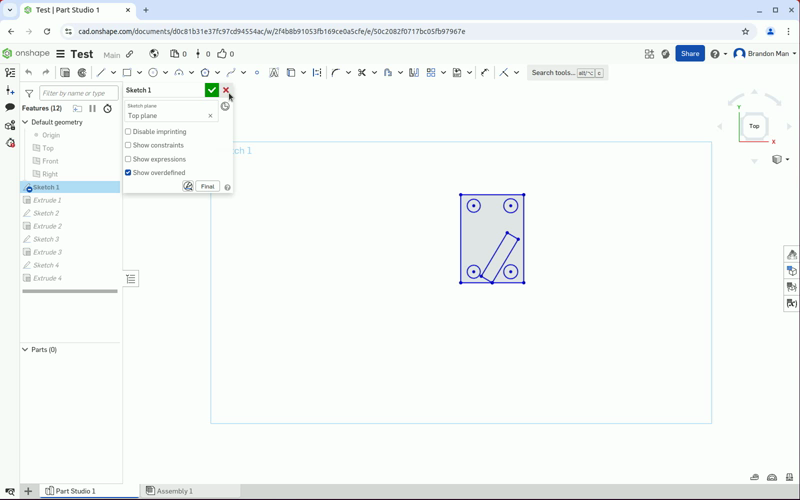
click(229, 92)
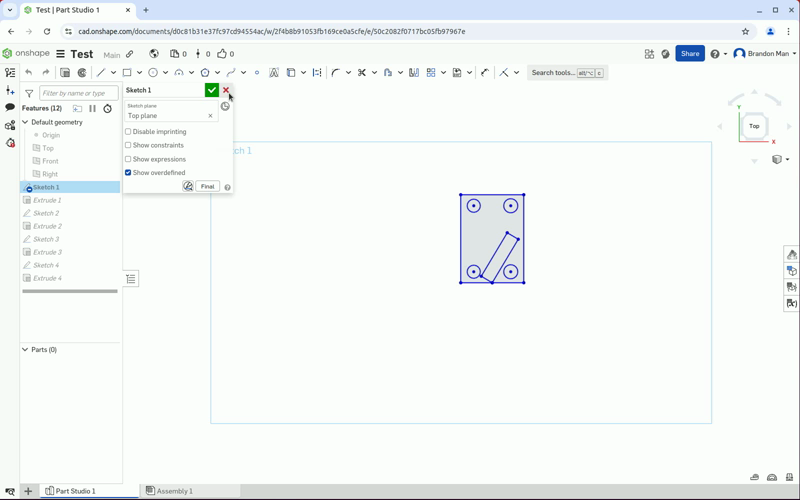
key(shift+s)
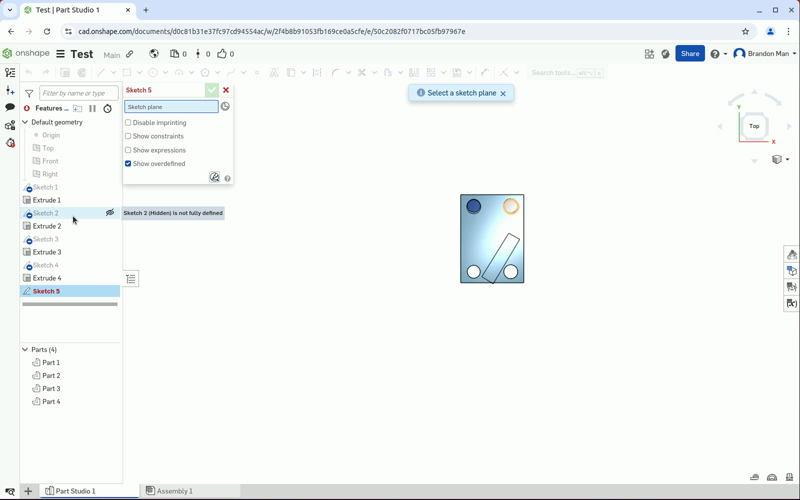
scroll(3)
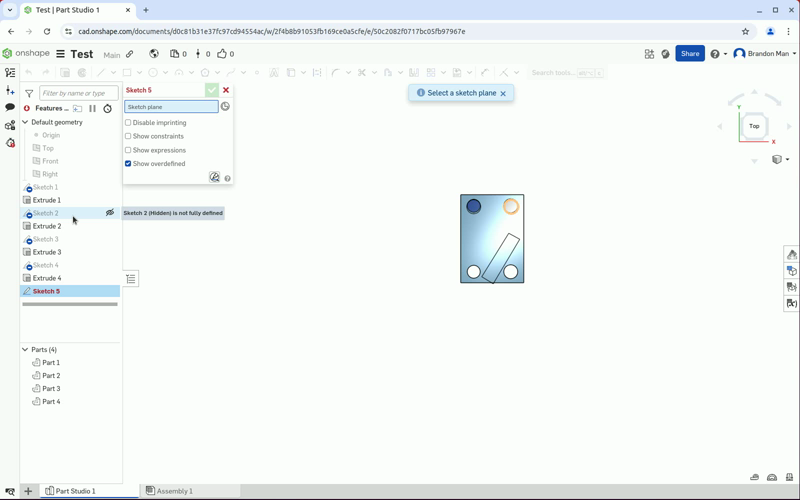
mouse_move(73, 150)
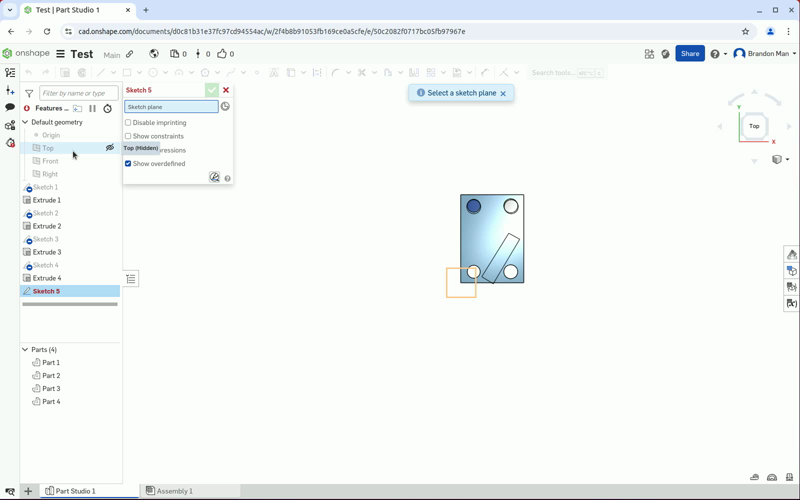
click(73, 150)
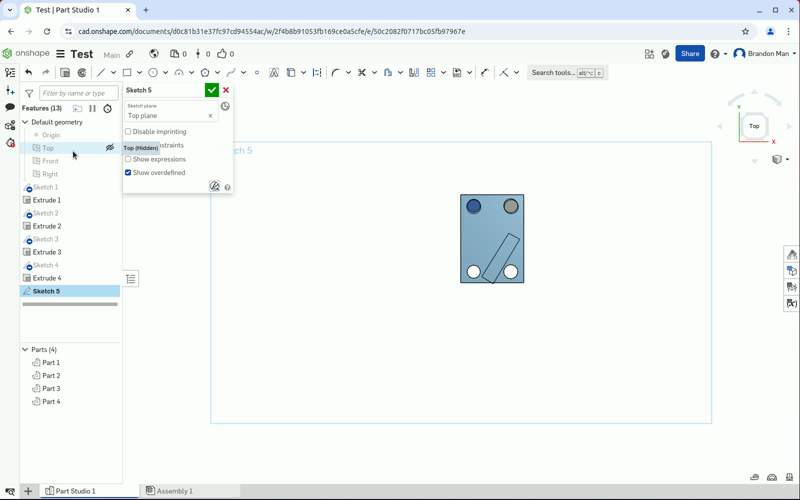
mouse_move(73, 352)
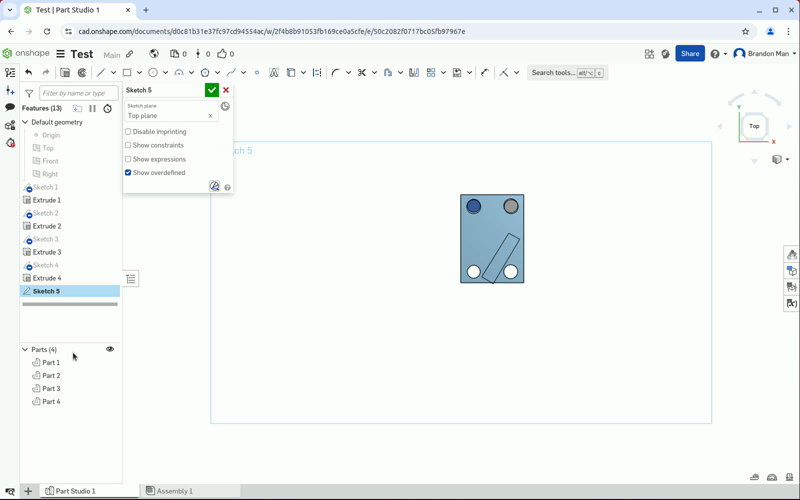
key(y)
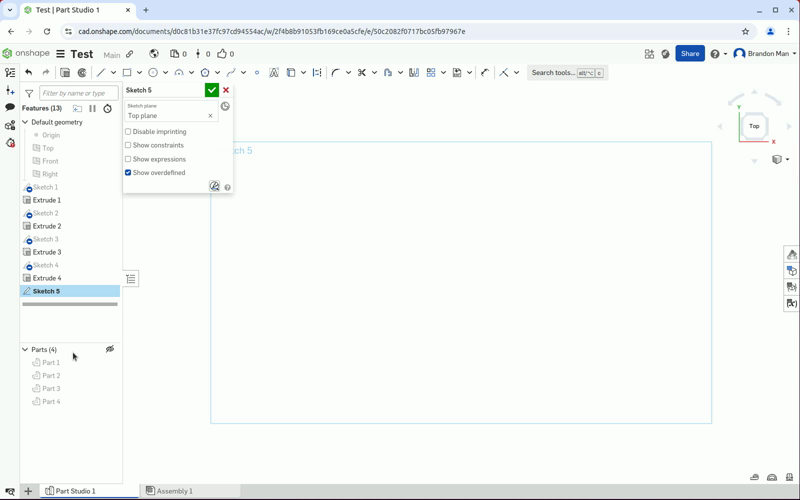
key(c)
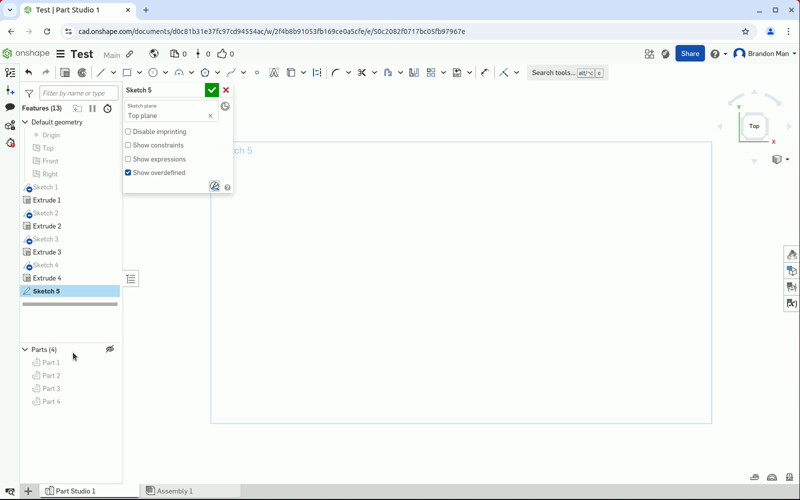
key_down(shift)
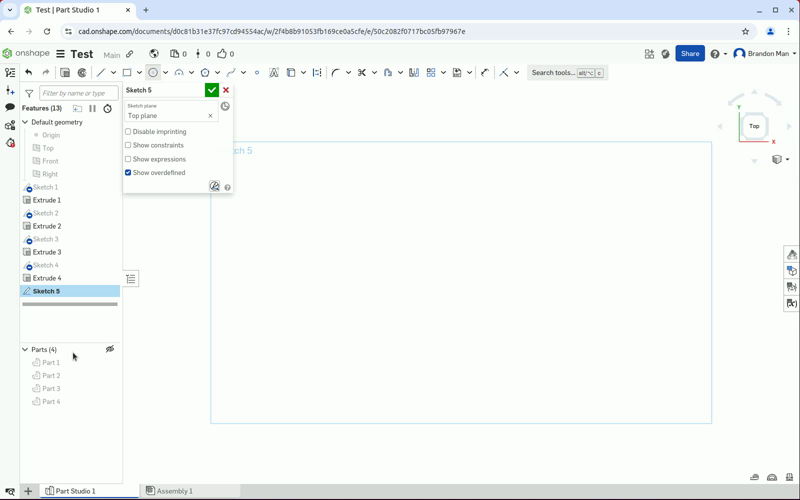
mouse_move(511, 271)
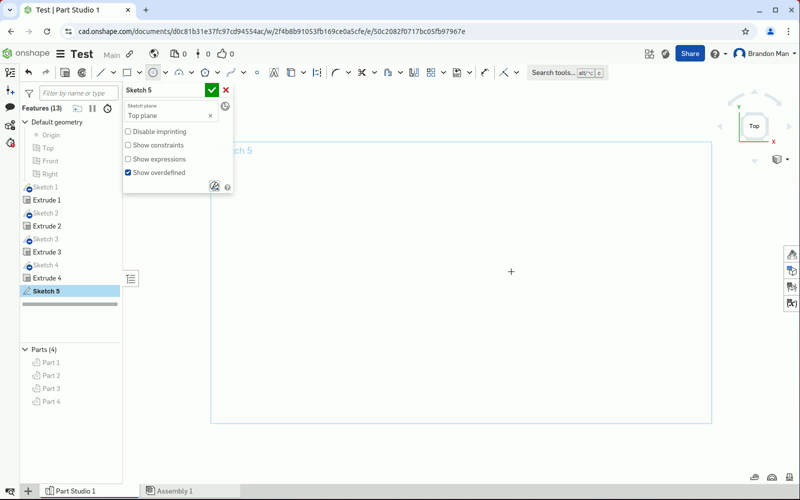
click(511, 271)
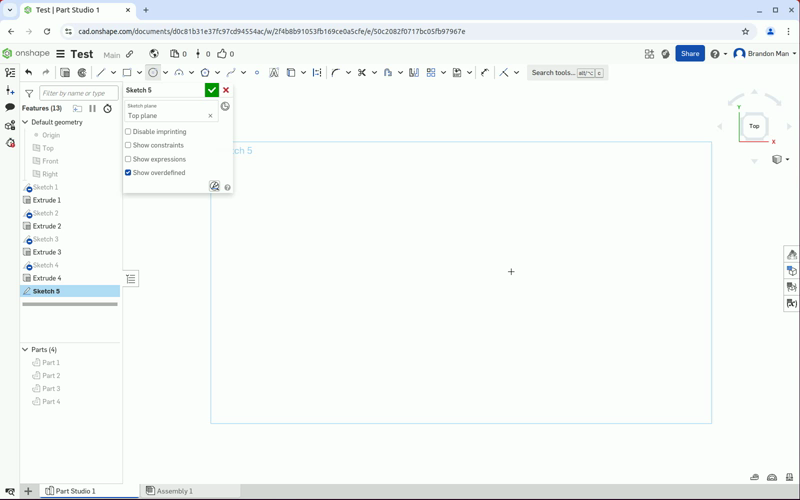
key_up(shift)
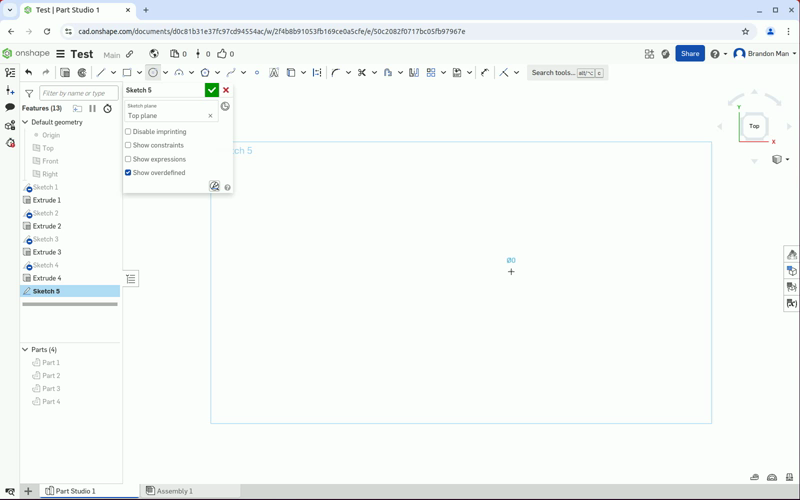
mouse_move(518, 271)
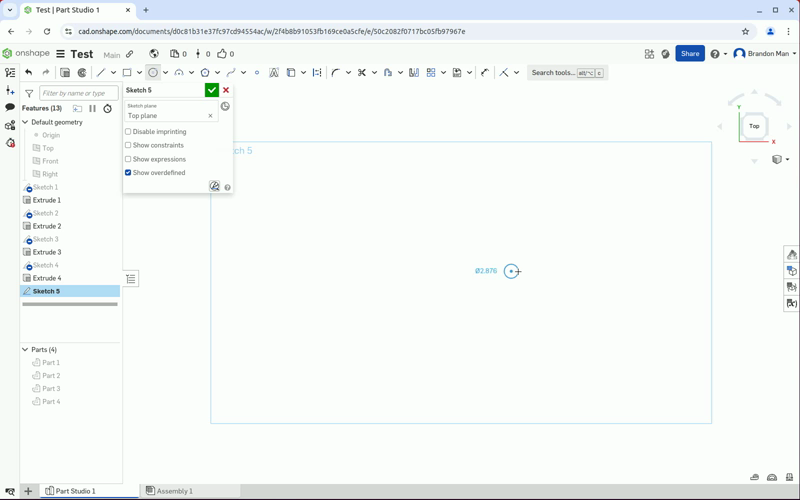
click(518, 271)
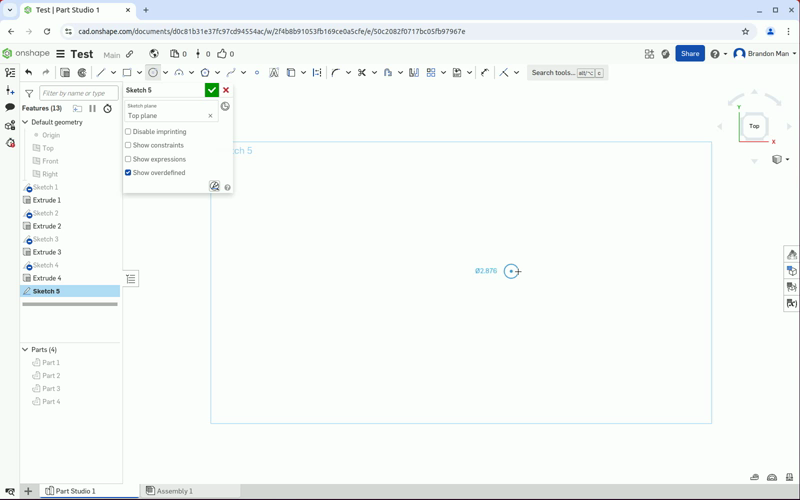
key(esc)
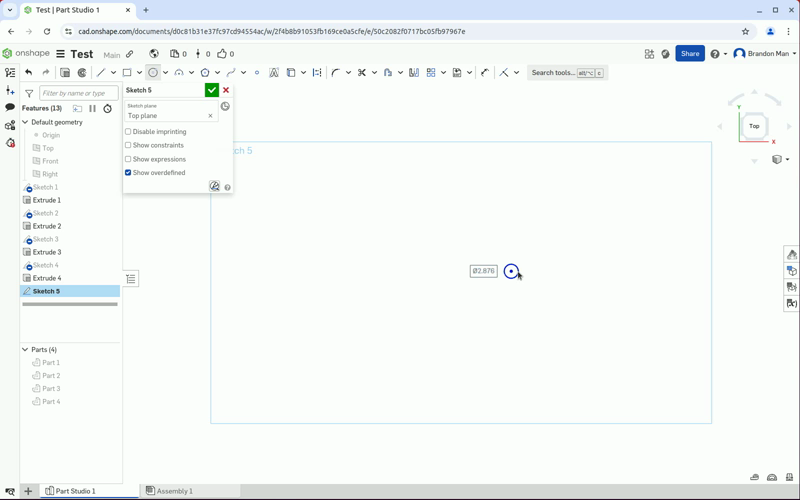
mouse_move(511, 277)
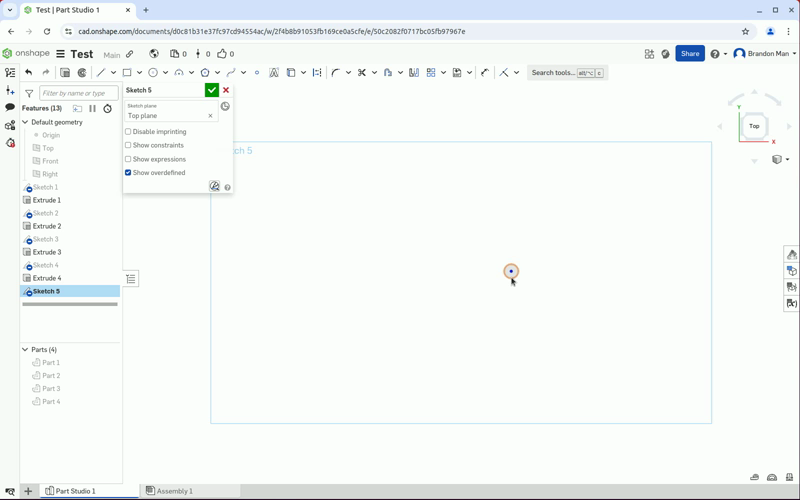
scroll(6)
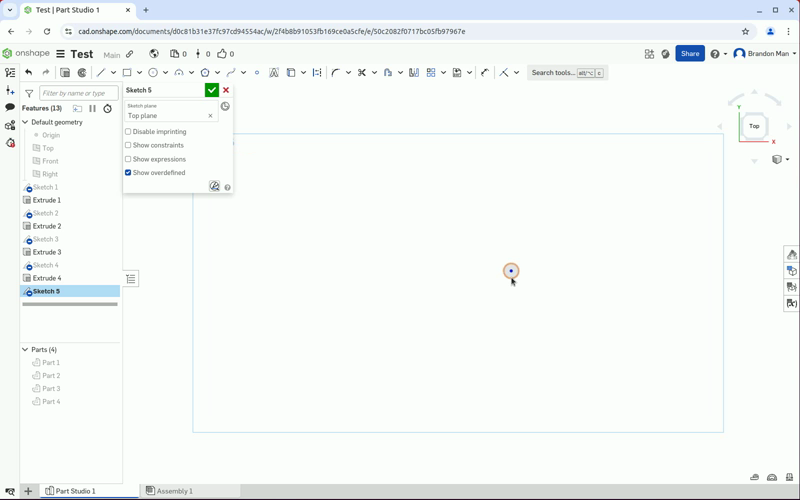
scroll(6)
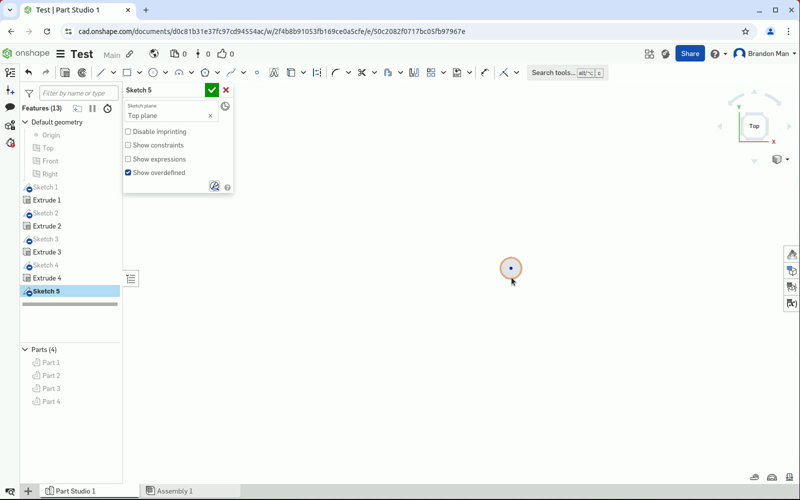
scroll(6)
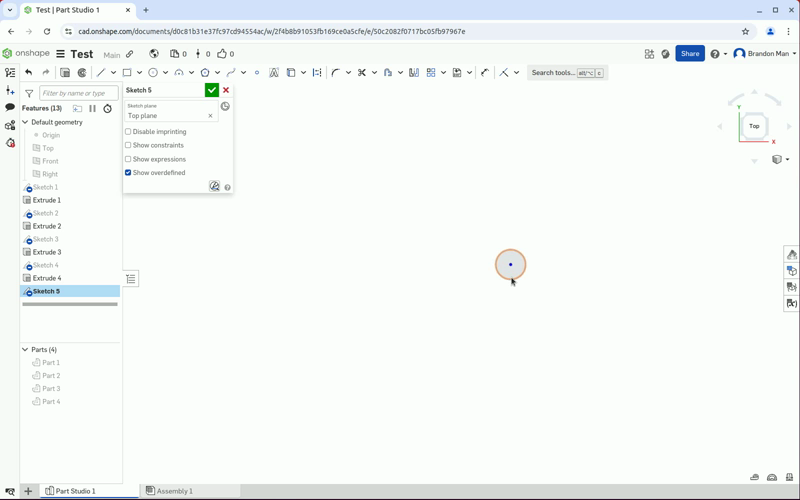
scroll(6)
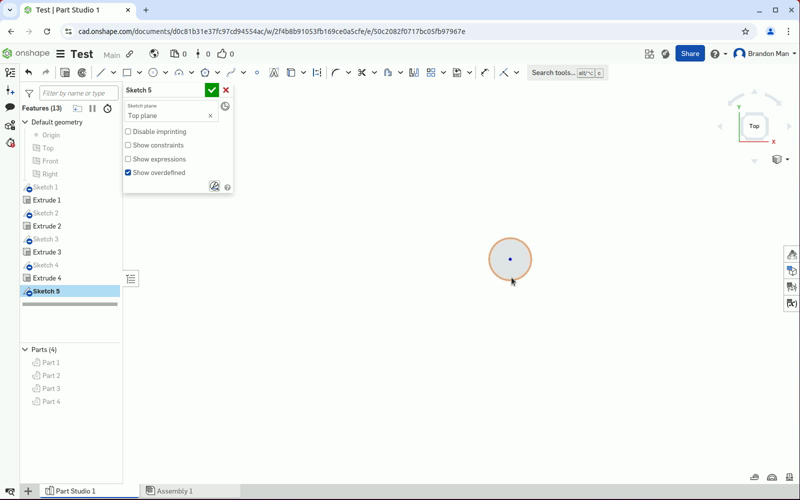
scroll(6)
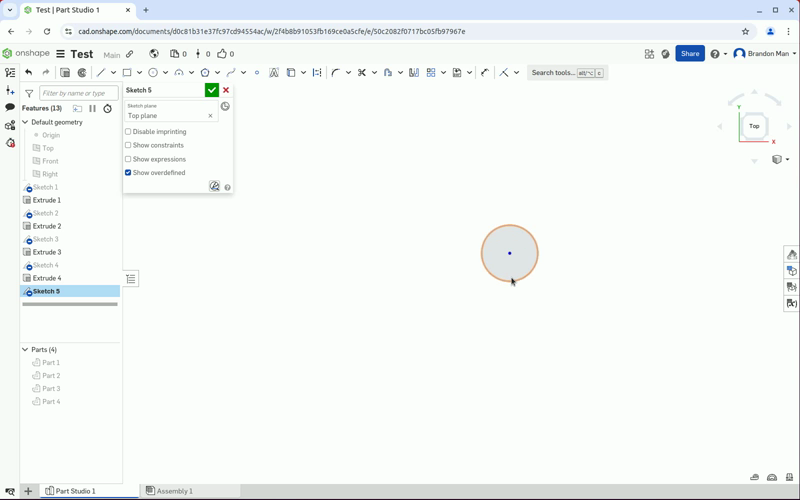
scroll(6)
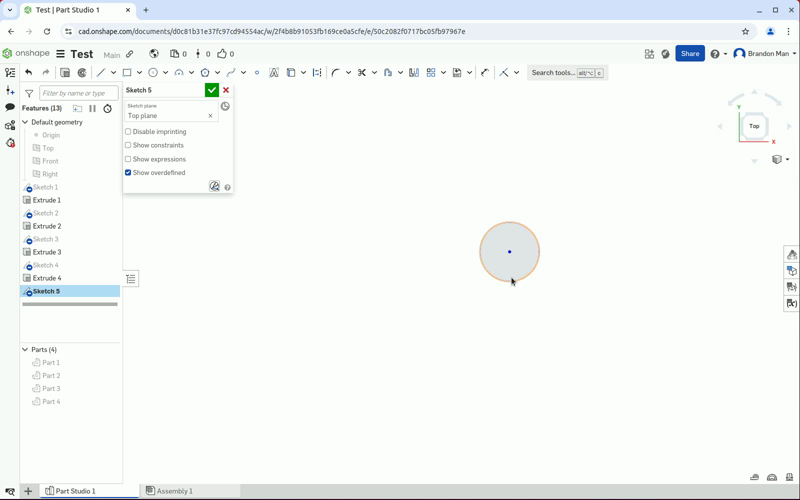
scroll(6)
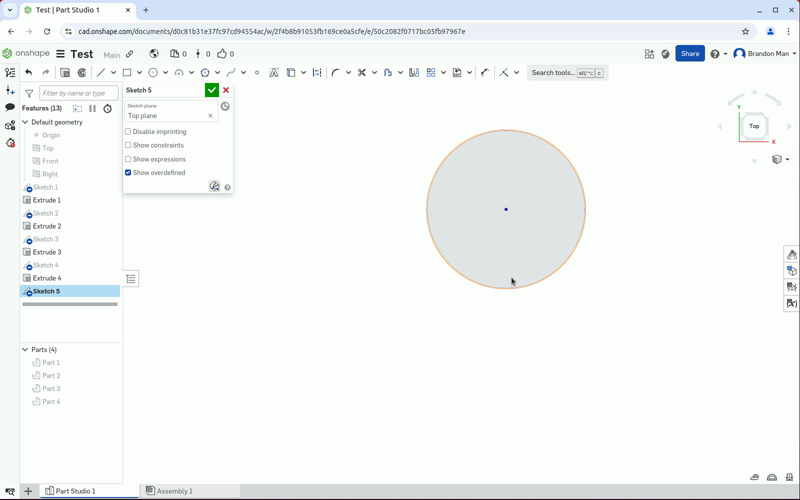
click(511, 277)
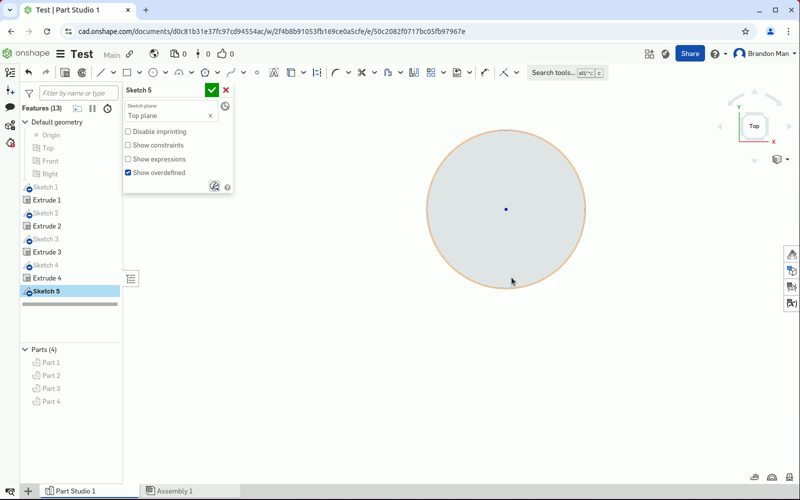
scroll(-6)
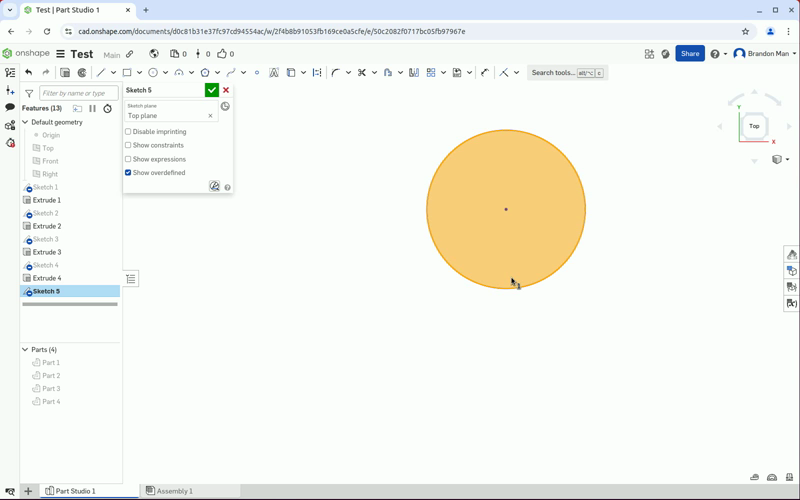
scroll(-6)
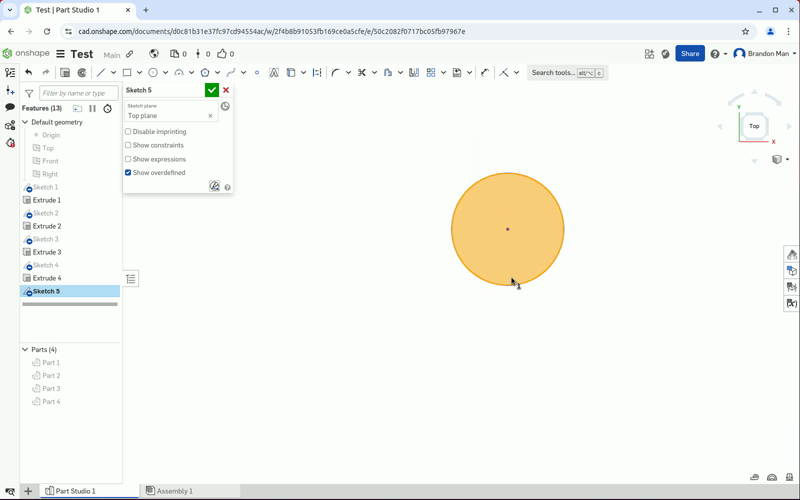
scroll(-6)
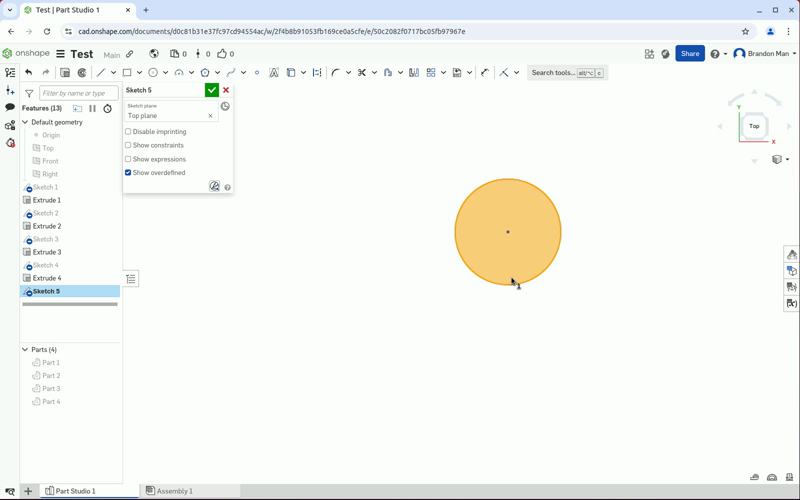
scroll(-6)
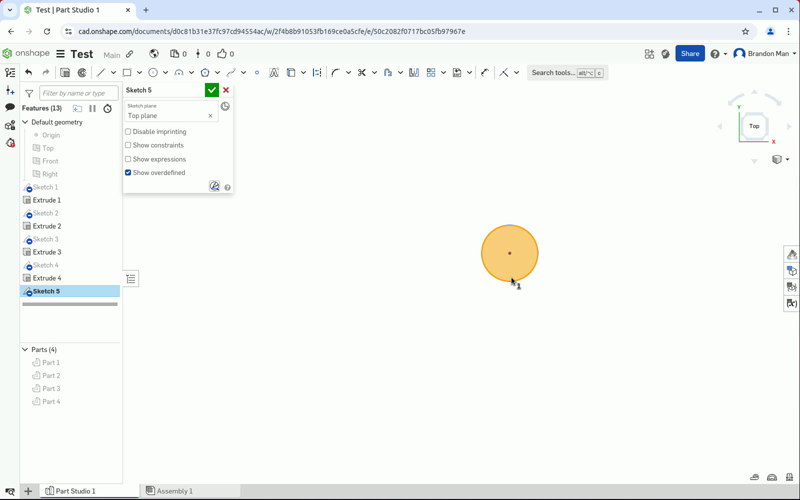
scroll(-6)
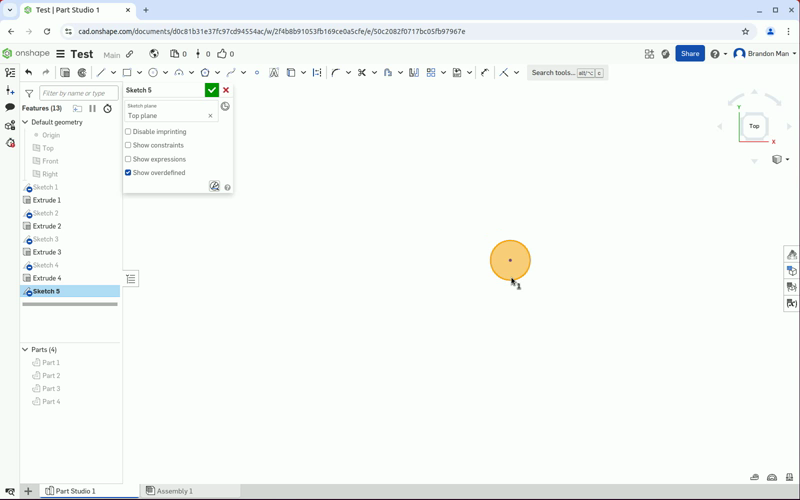
scroll(-6)
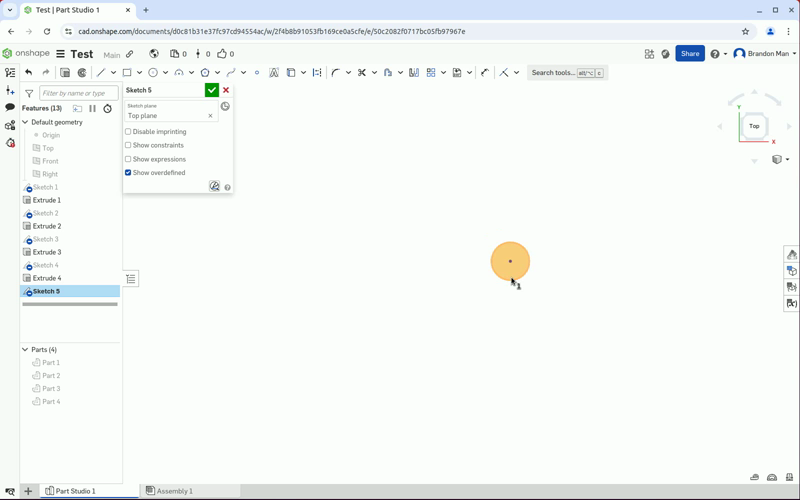
scroll(-6)
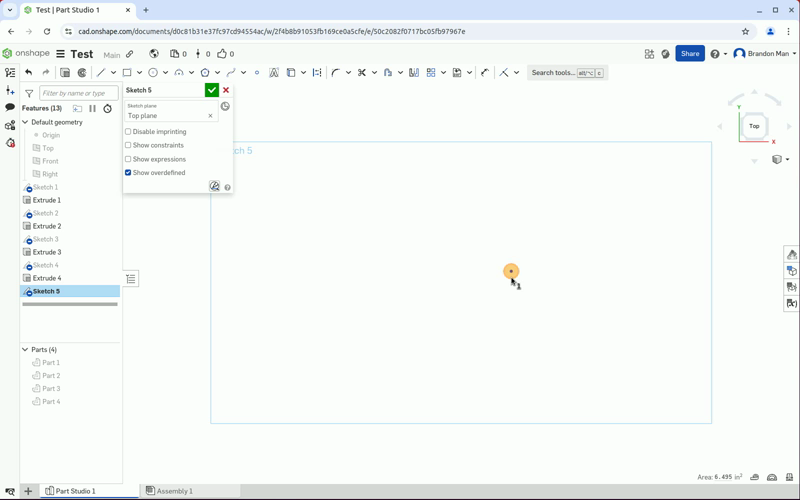
mouse_move(73, 352)
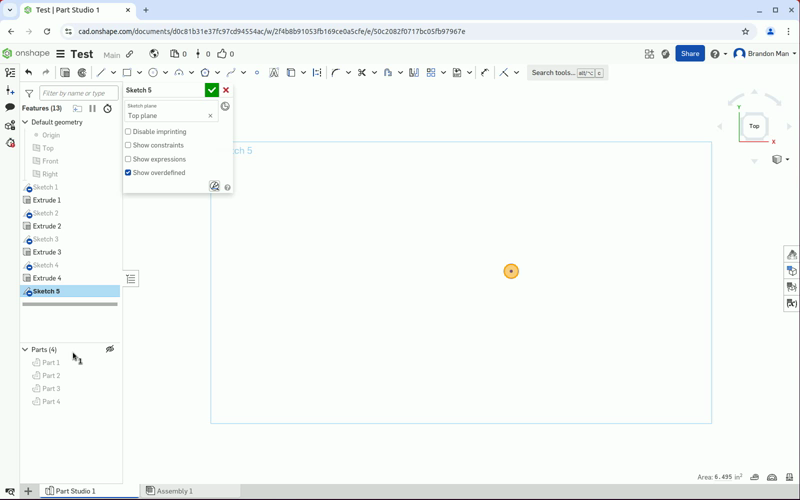
key(shift+y)
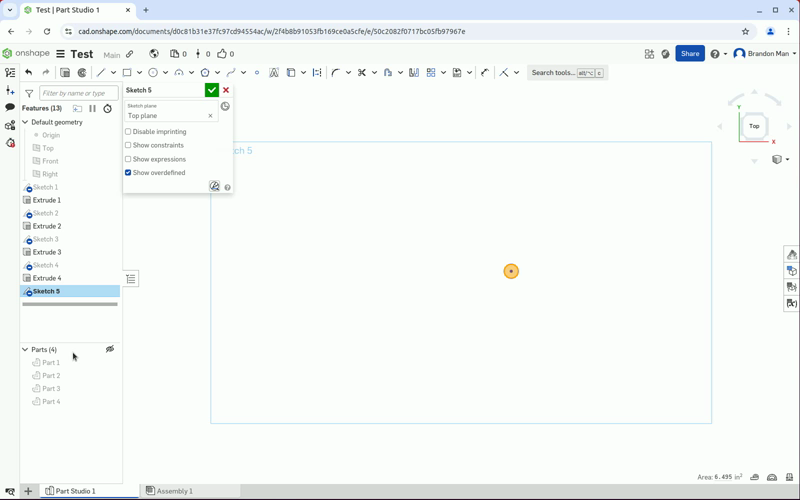
key(shift+e)
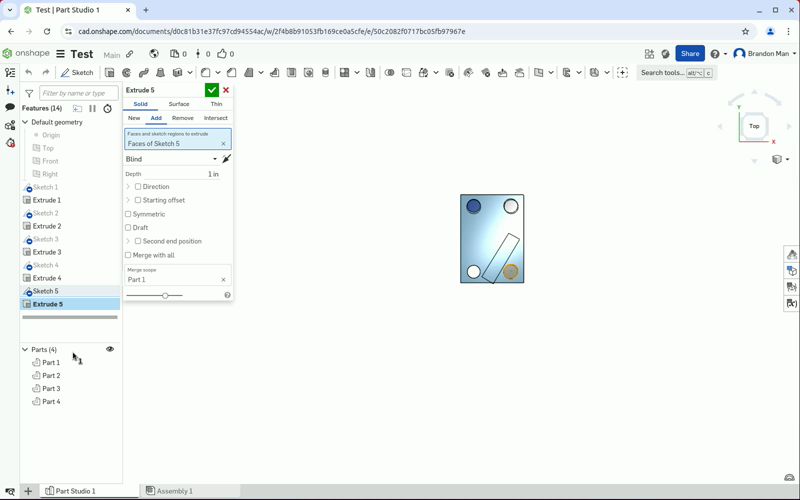
mouse_move(143, 106)
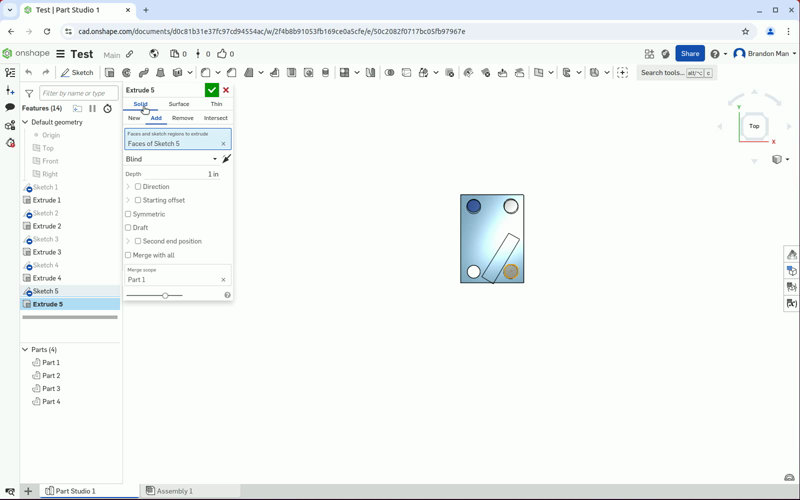
click(143, 106)
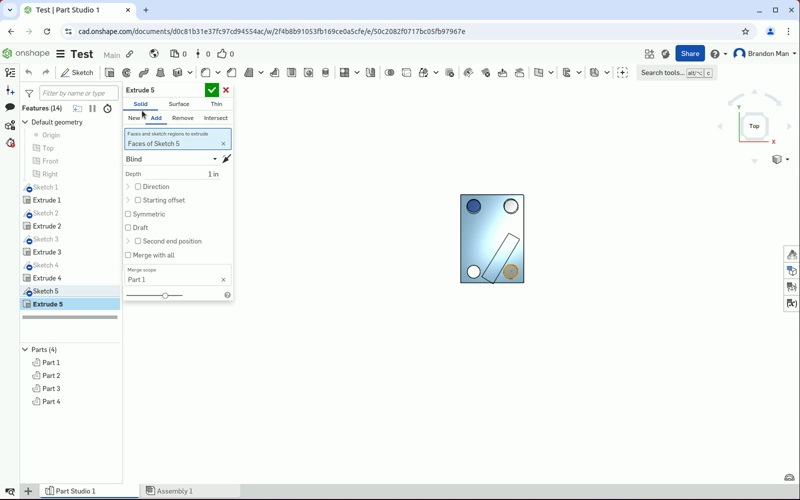
mouse_move(137, 120)
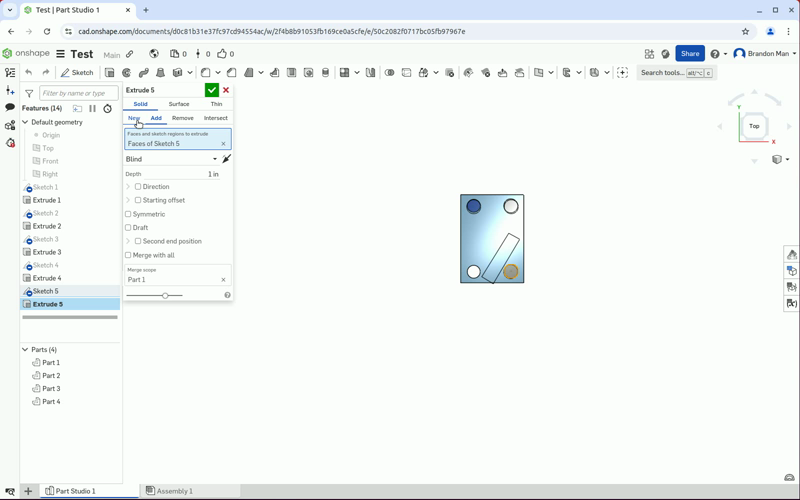
click(137, 120)
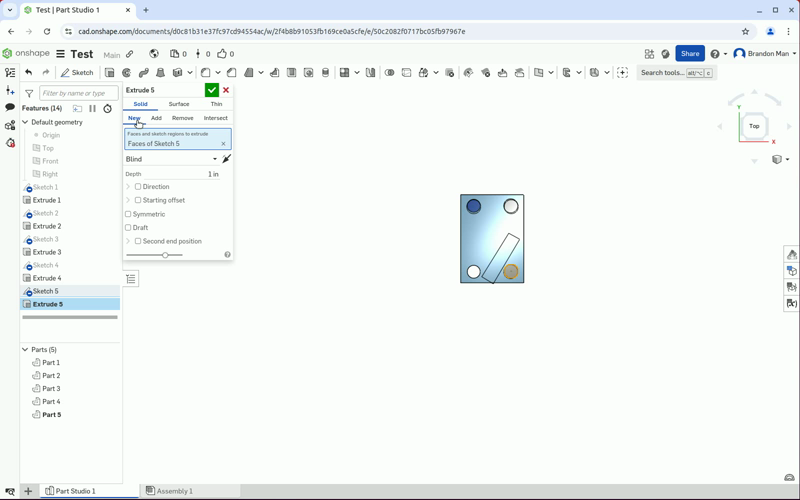
key(tab, 4)
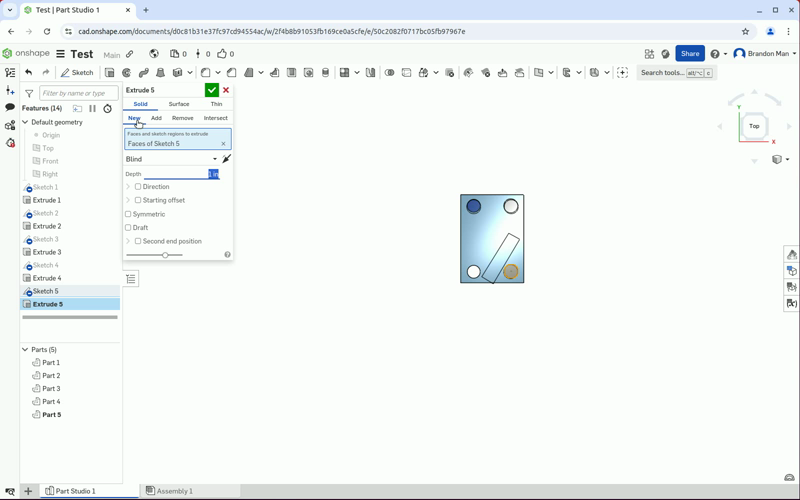
text(2.648)
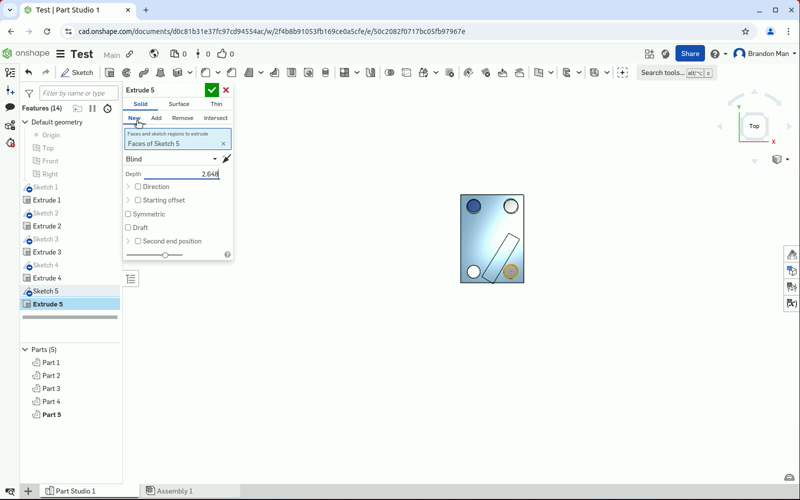
key(enter)
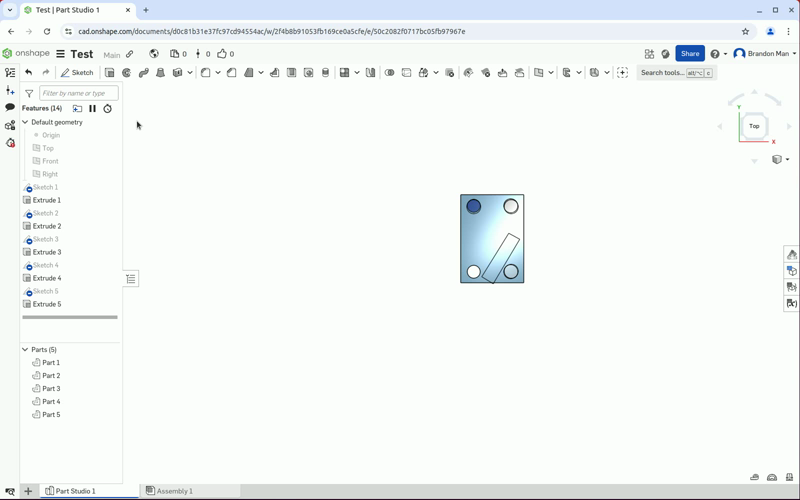
key(shift+h)
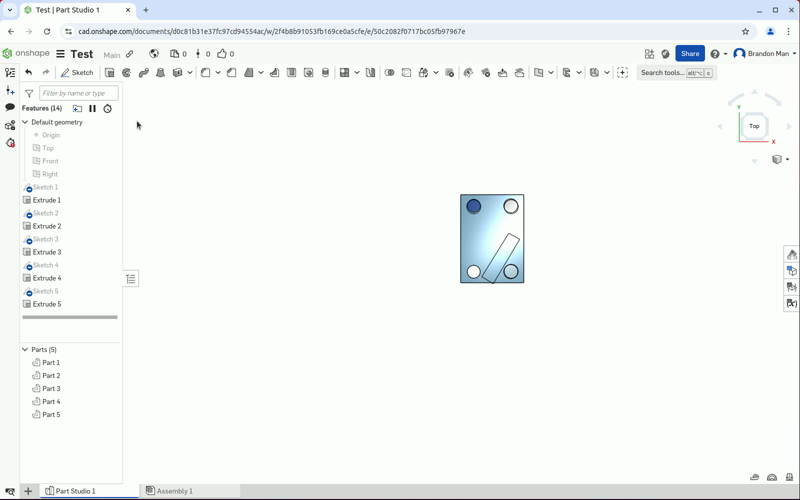
key(shift+h)
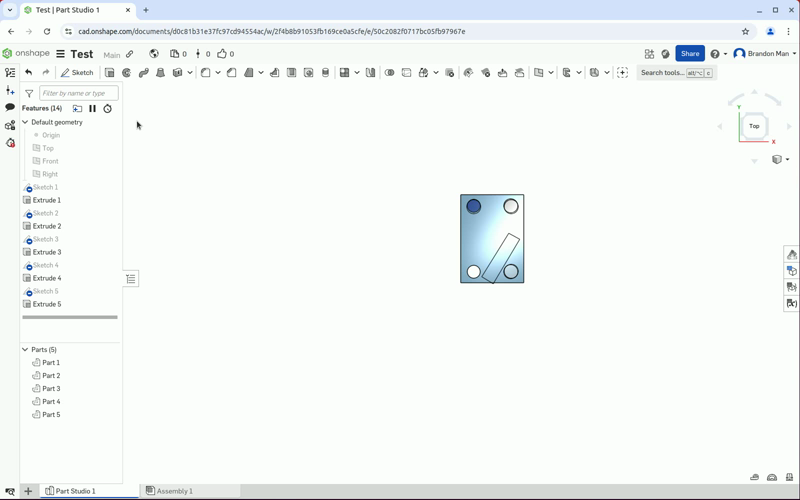
mouse_move(73, 189)
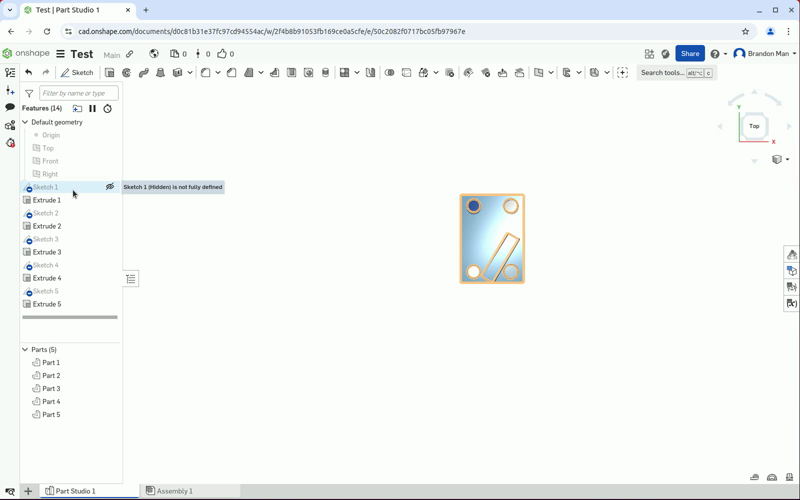
click(73, 189)
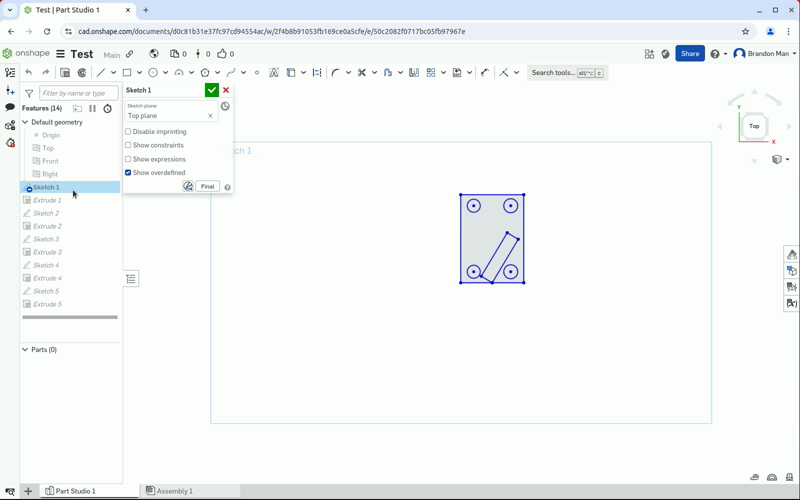
mouse_move(229, 92)
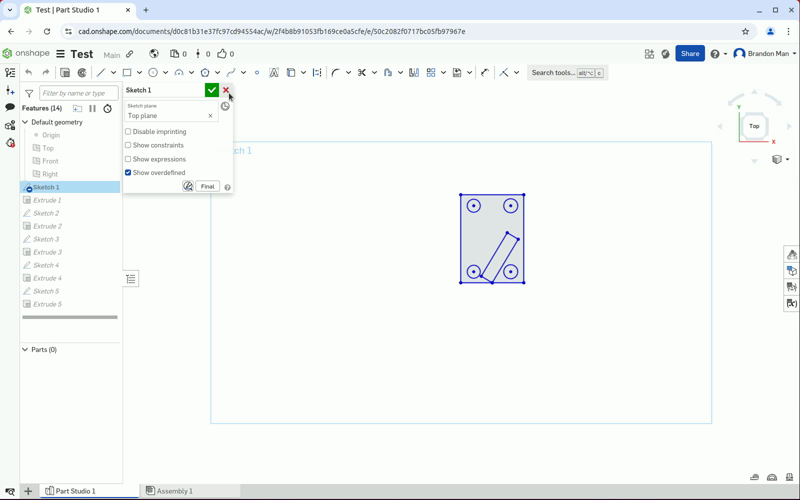
click(229, 92)
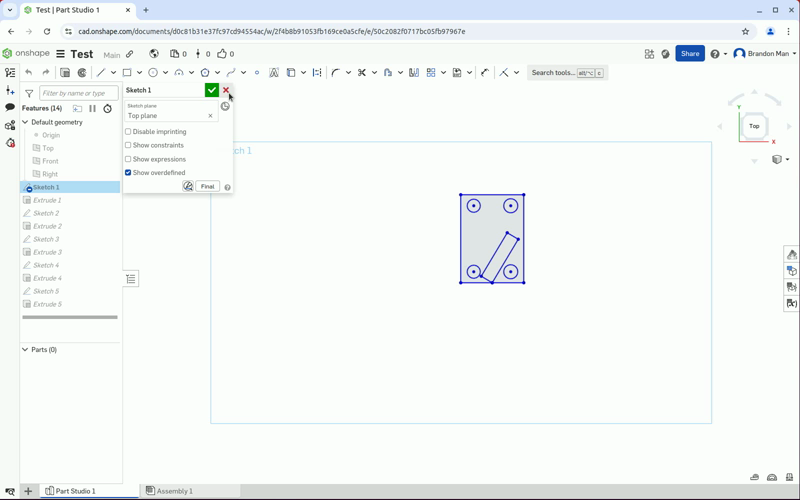
key(shift+s)
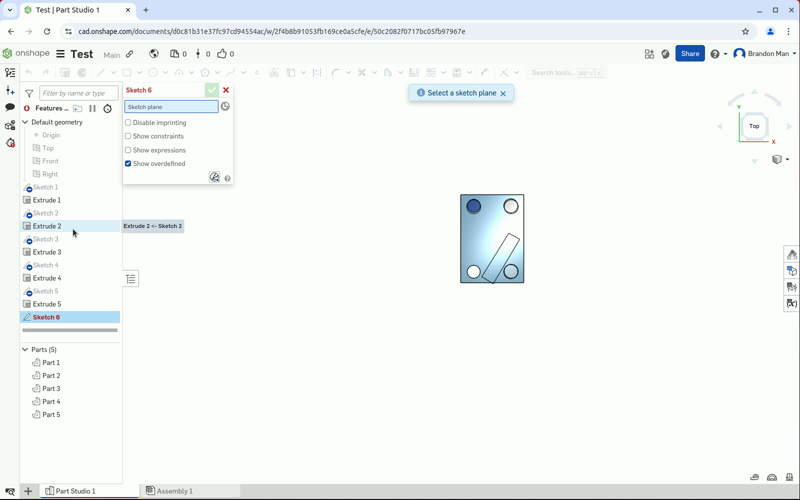
scroll(3)
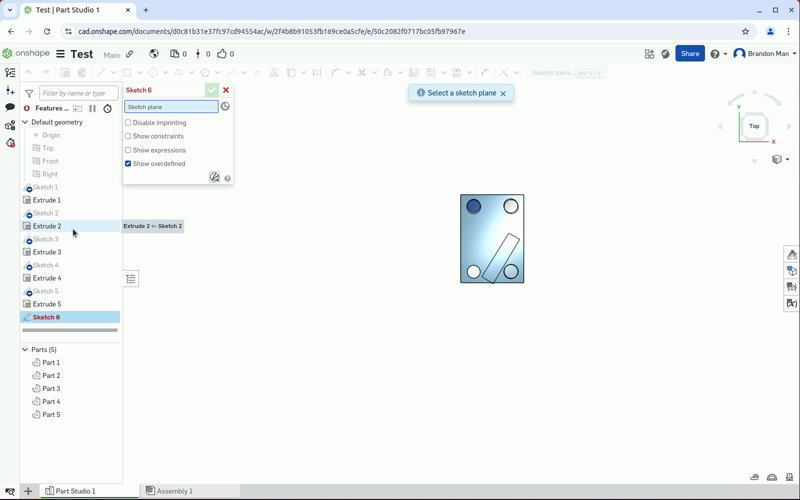
mouse_move(73, 150)
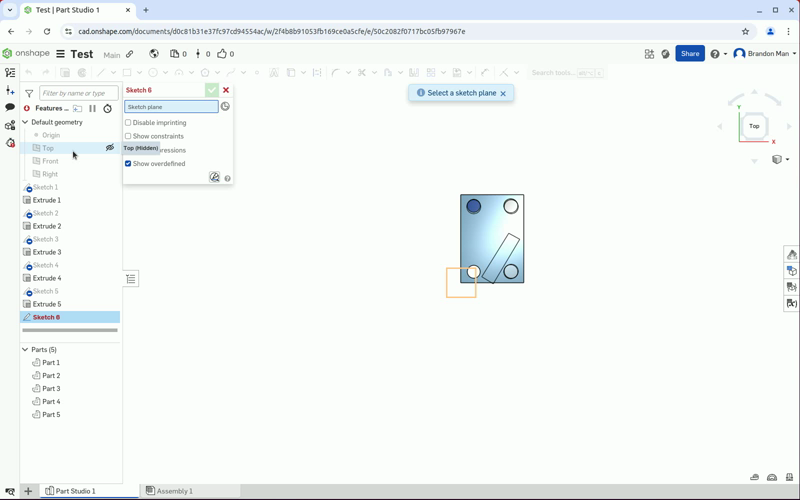
click(73, 150)
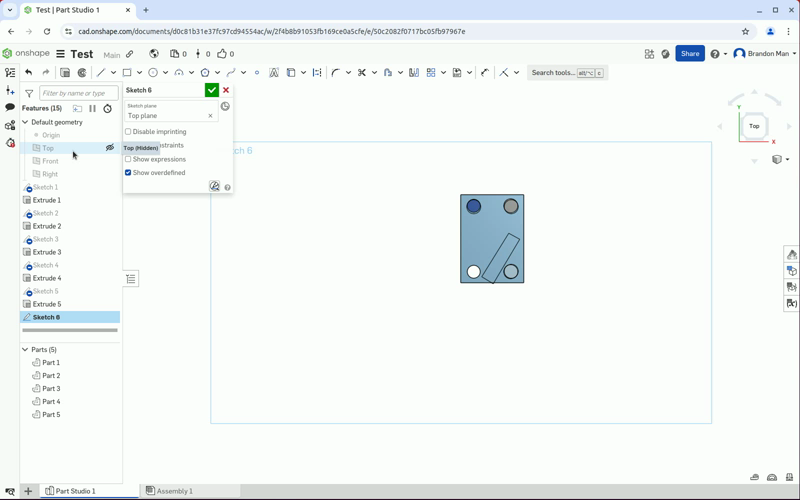
mouse_move(73, 352)
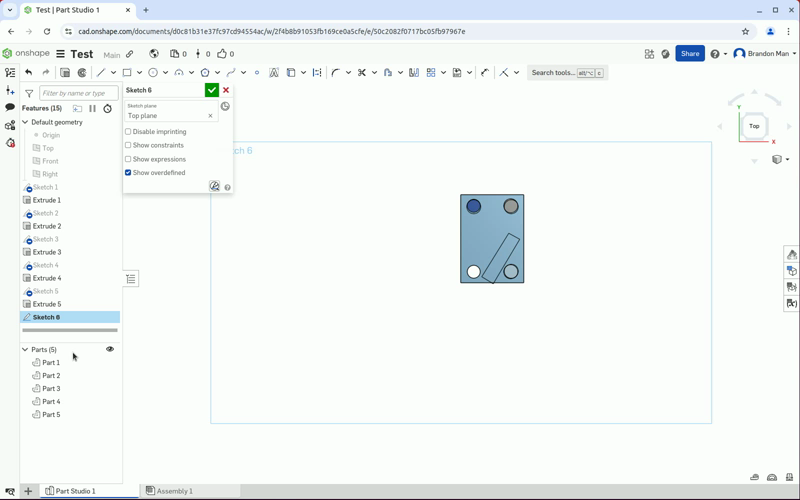
key(y)
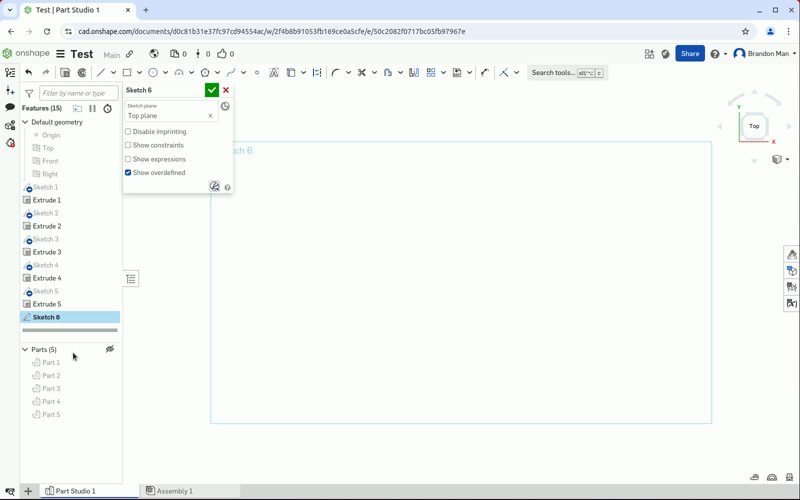
key(c)
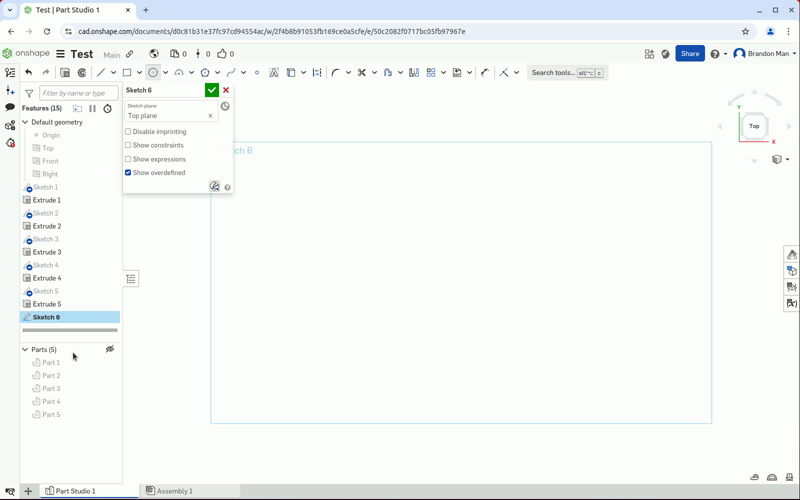
key_down(shift)
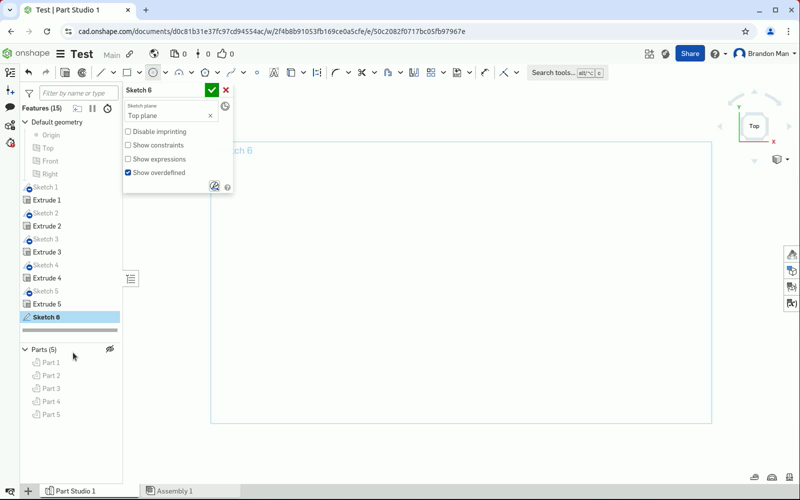
mouse_move(473, 271)
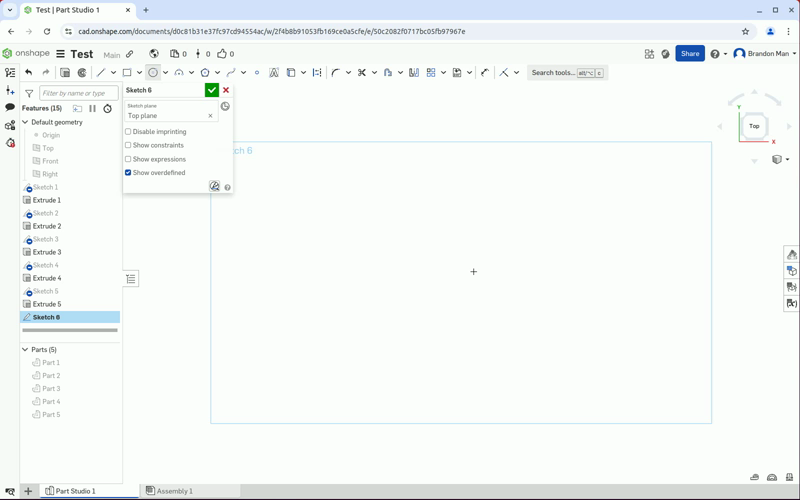
click(473, 271)
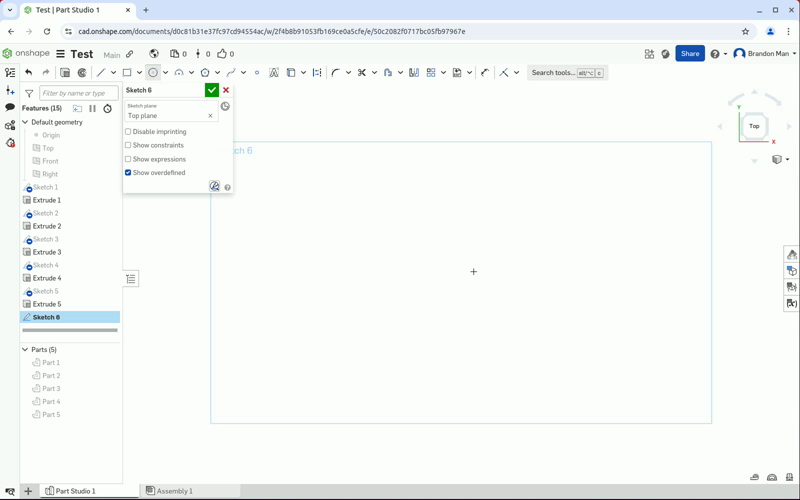
key_up(shift)
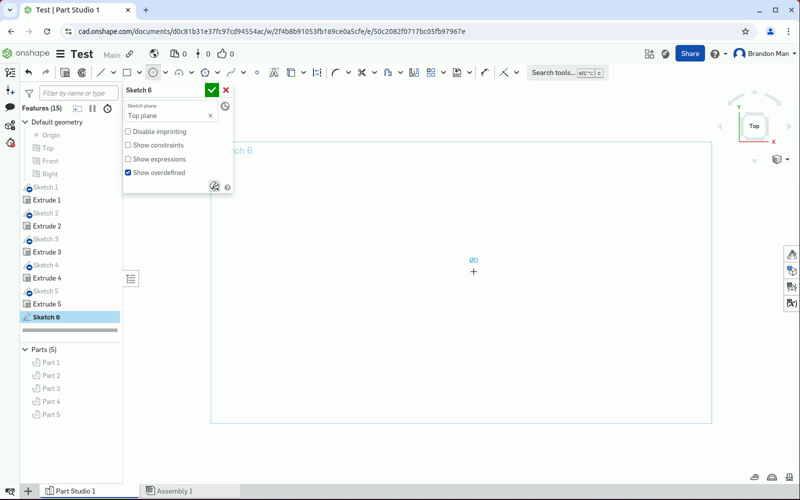
mouse_move(480, 271)
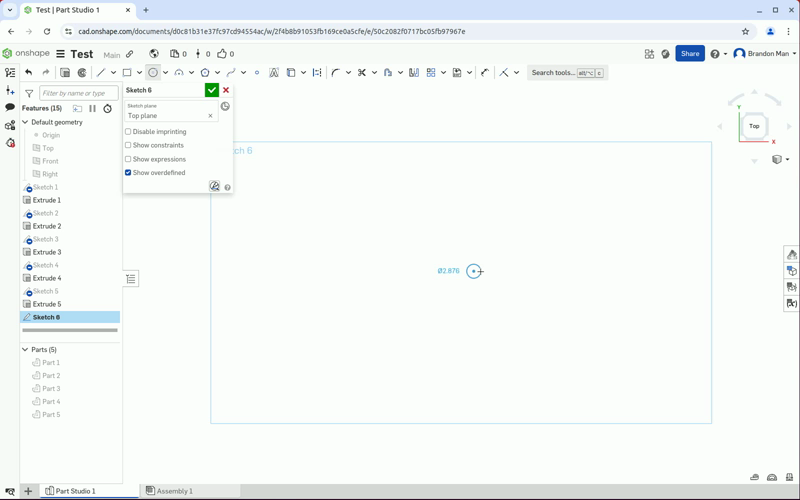
click(480, 271)
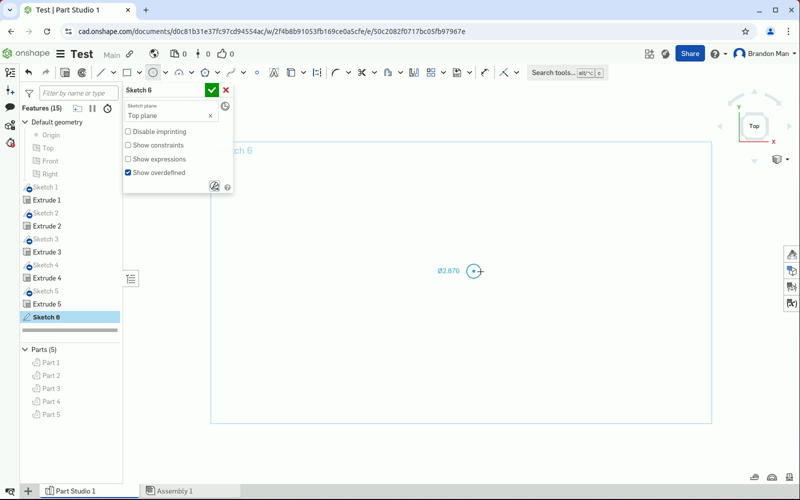
key(esc)
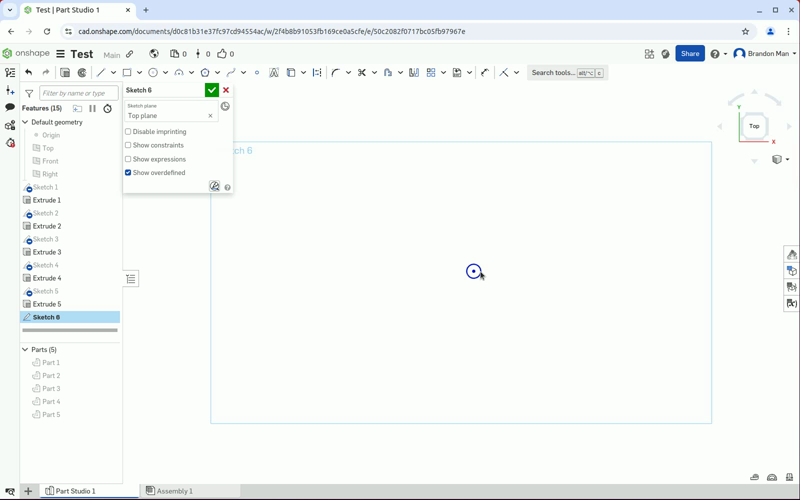
mouse_move(476, 270)
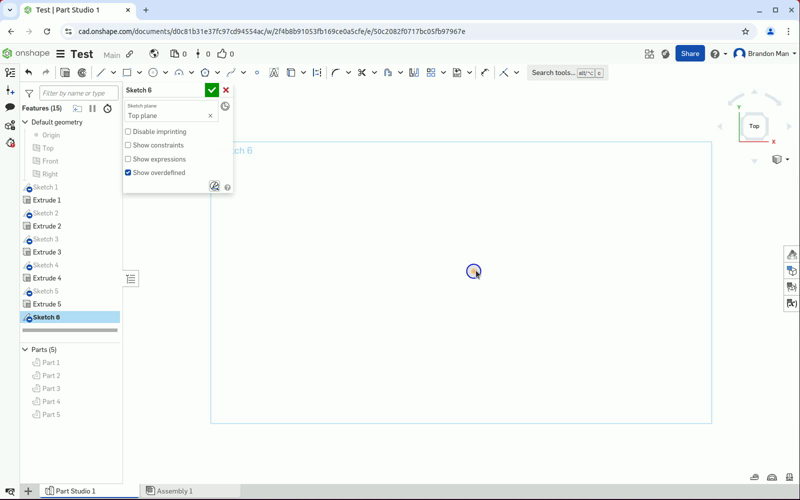
scroll(6)
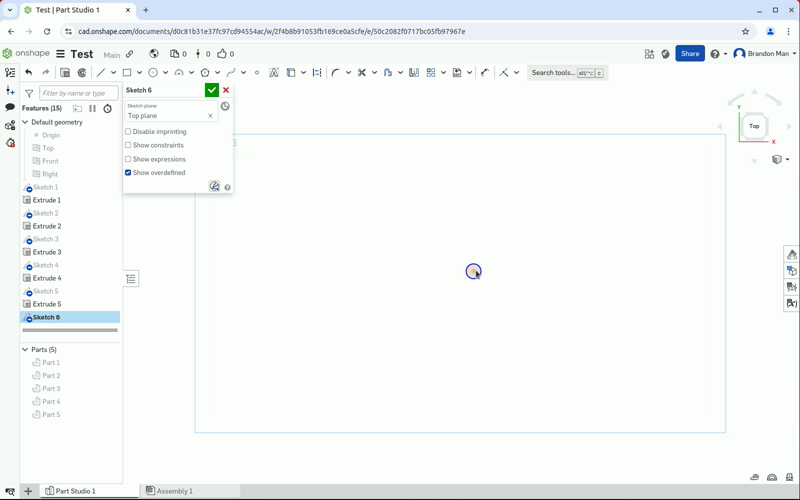
scroll(6)
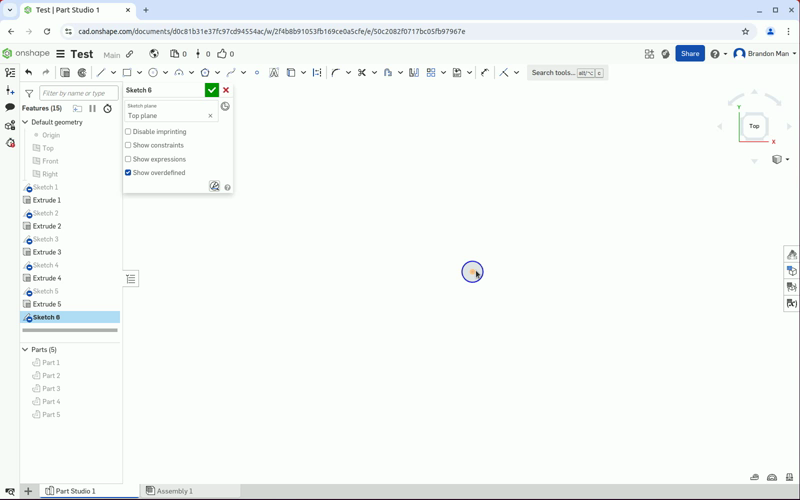
scroll(6)
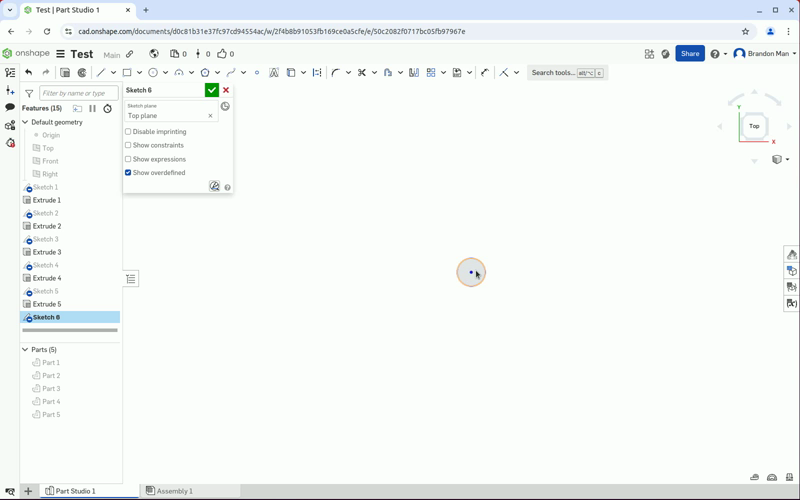
scroll(6)
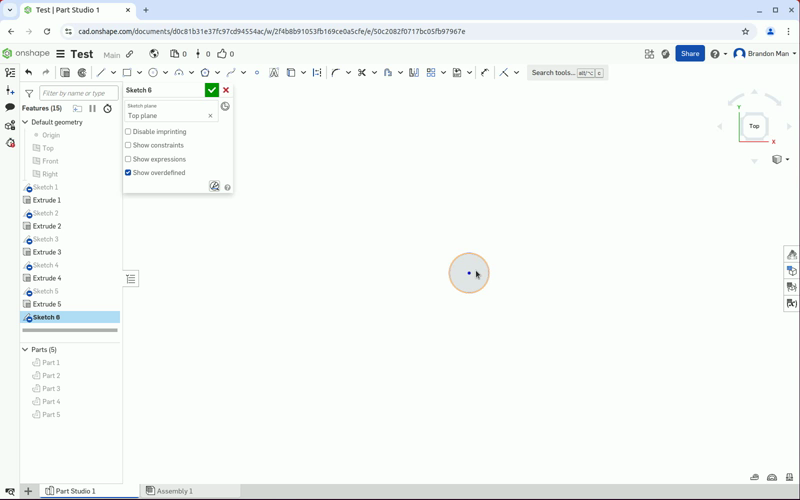
scroll(6)
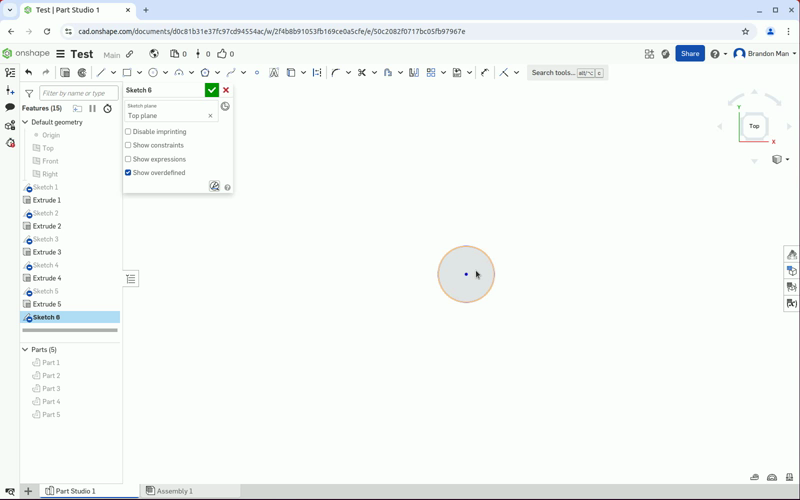
scroll(6)
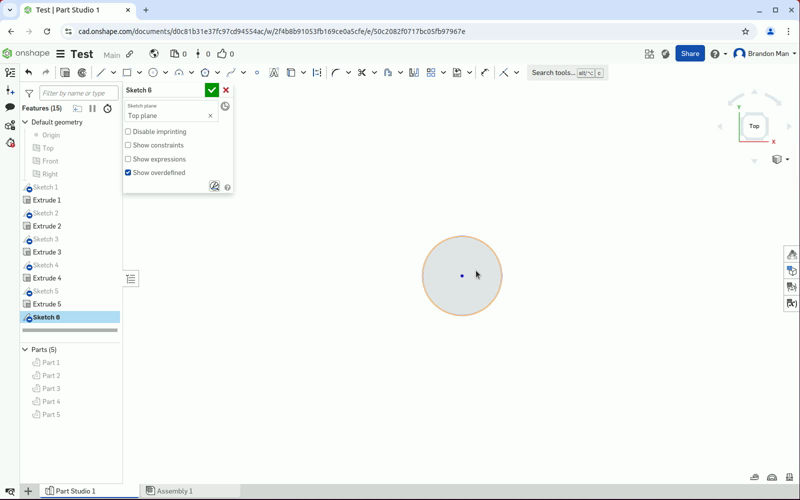
scroll(6)
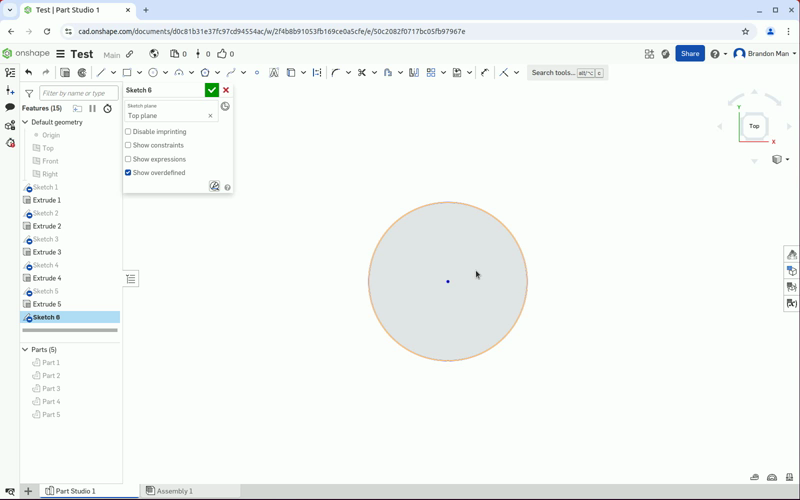
click(476, 270)
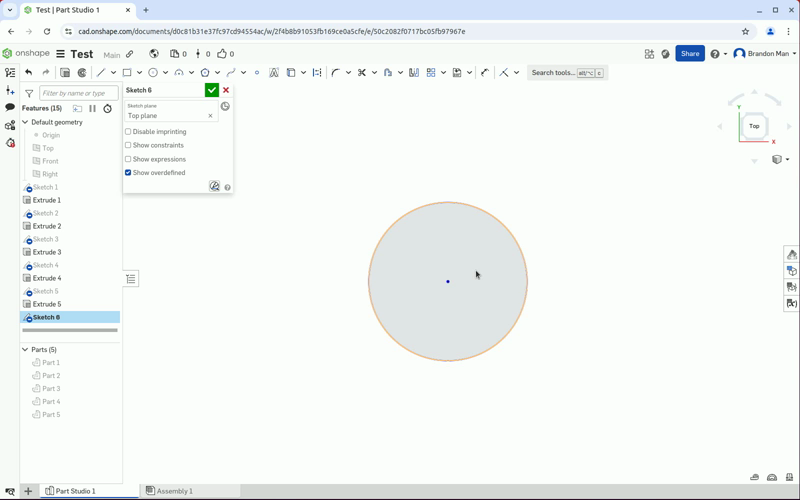
scroll(-6)
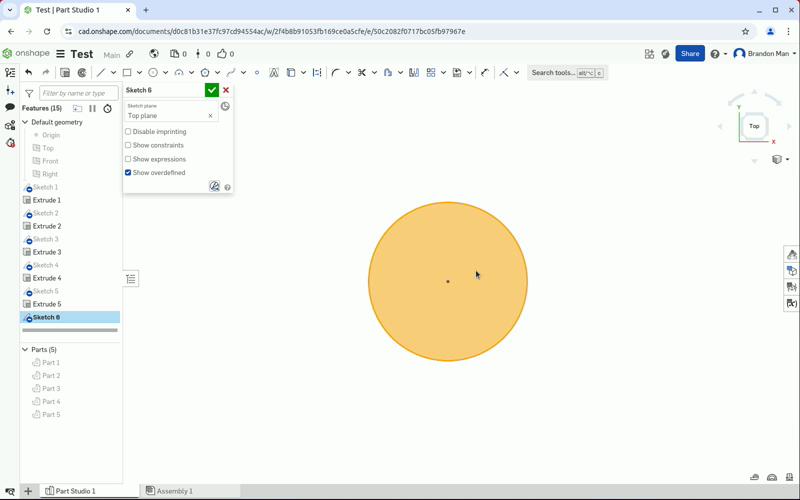
scroll(-6)
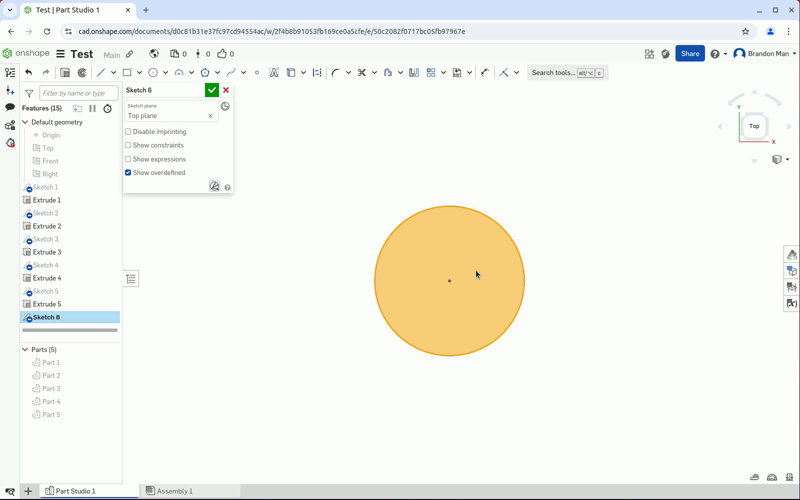
scroll(-6)
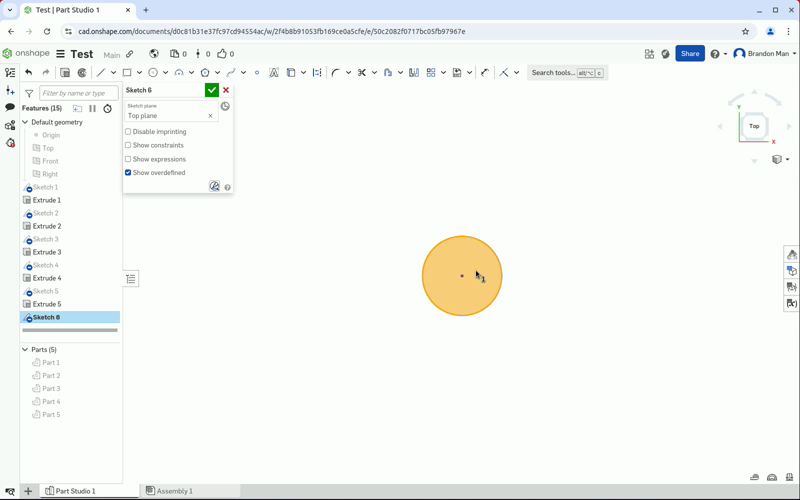
scroll(-6)
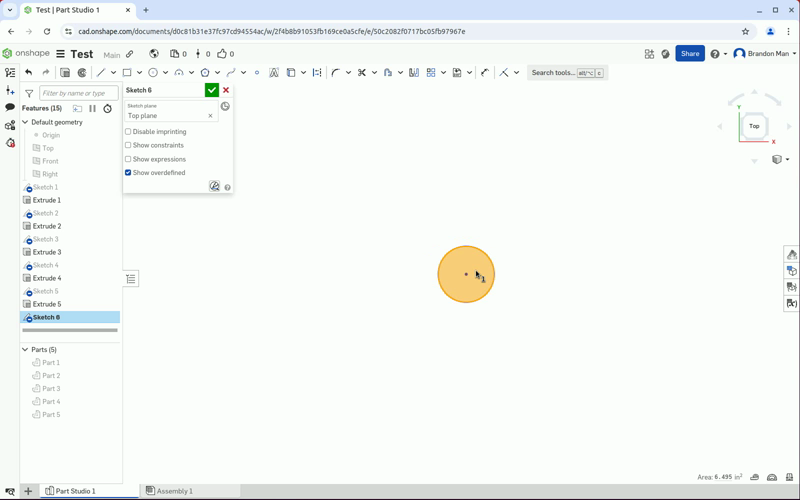
scroll(-6)
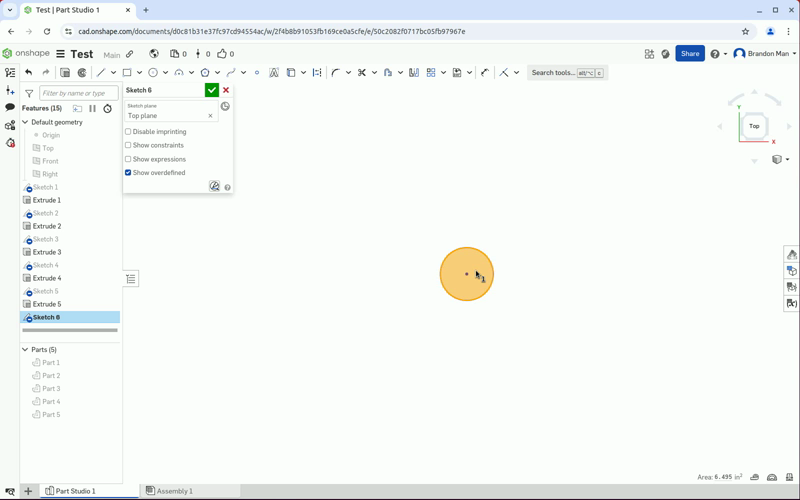
scroll(-6)
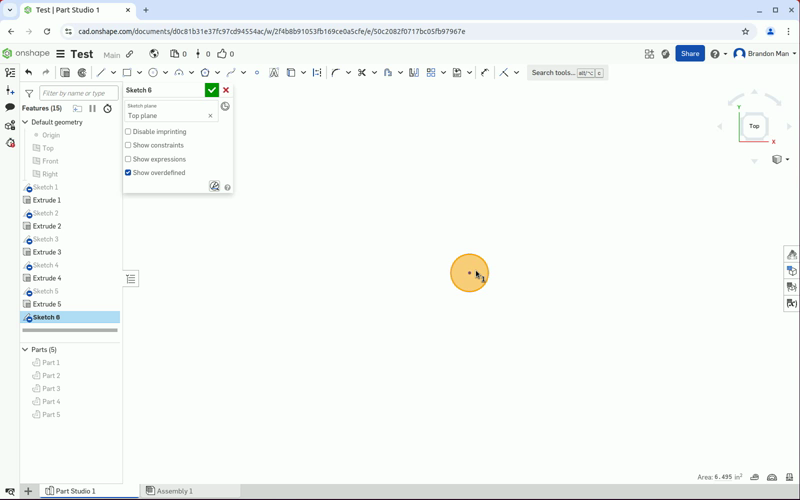
scroll(-6)
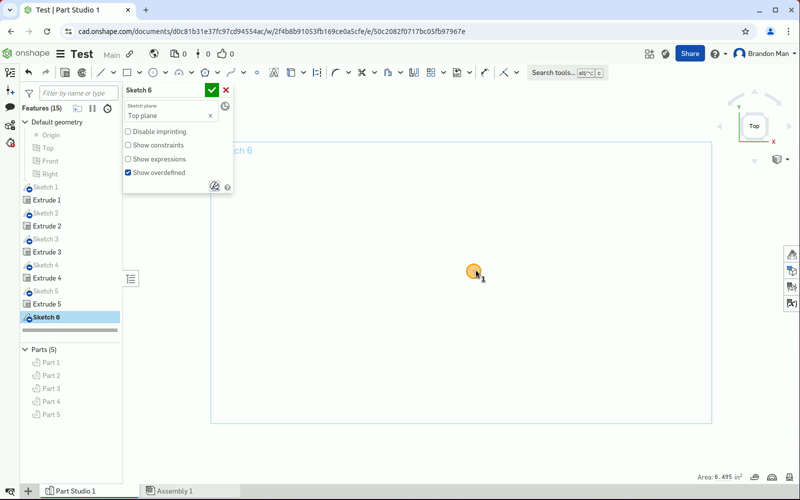
mouse_move(73, 352)
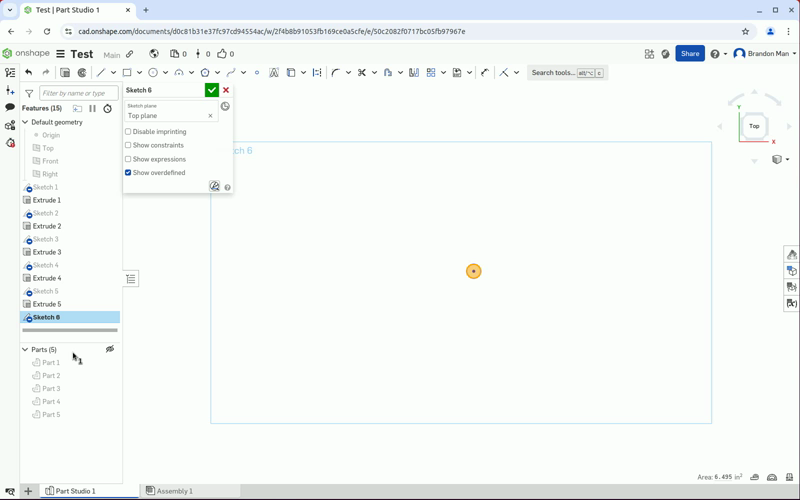
key(shift+y)
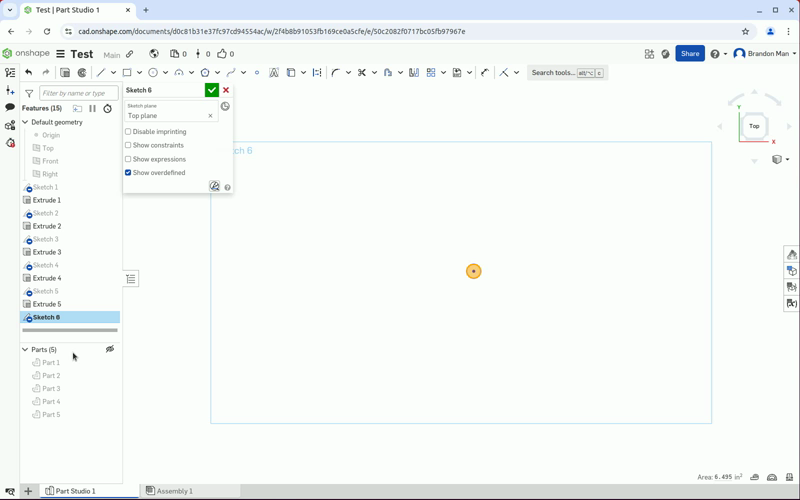
key(shift+e)
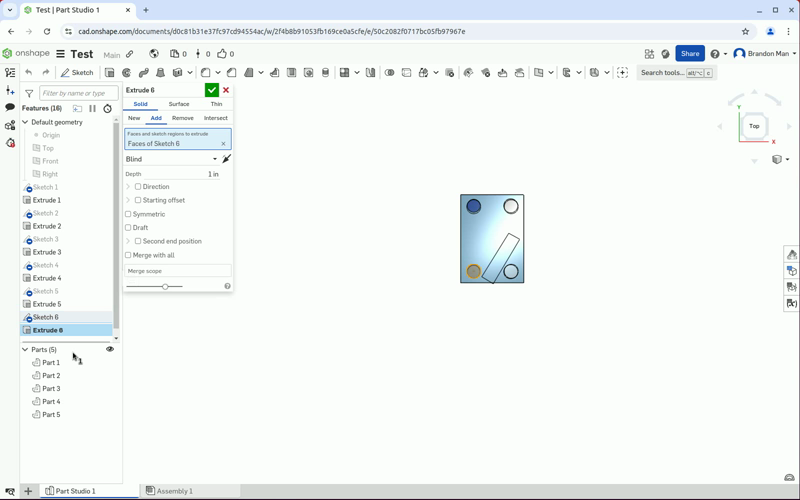
mouse_move(143, 106)
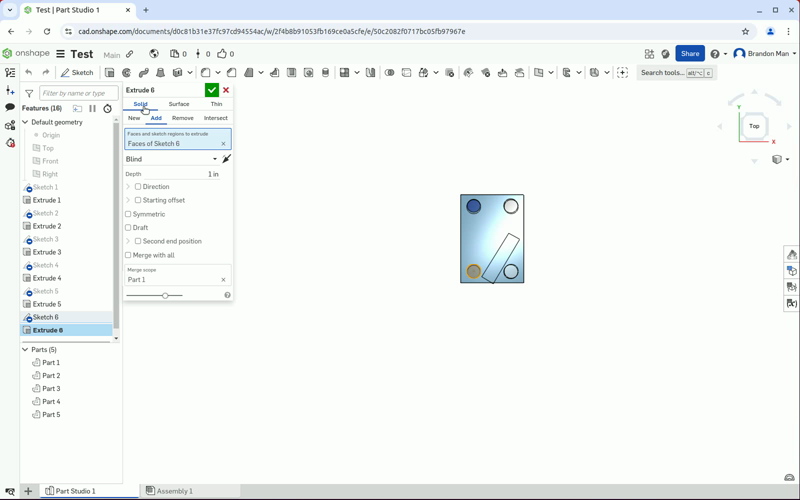
click(143, 106)
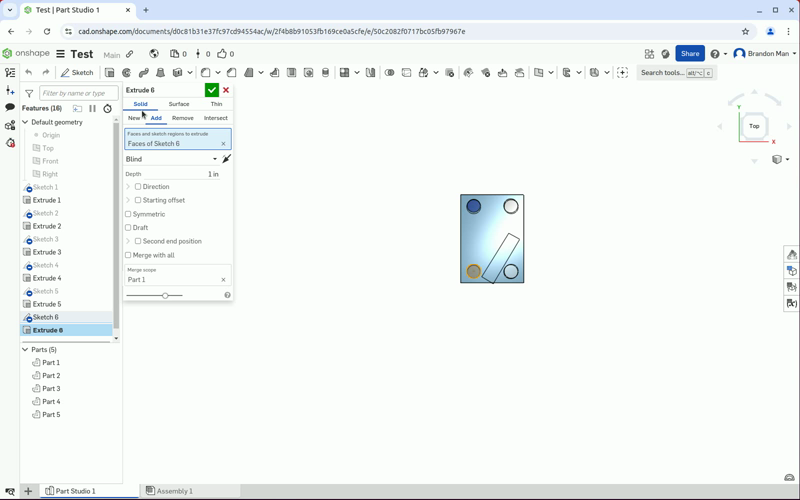
mouse_move(137, 120)
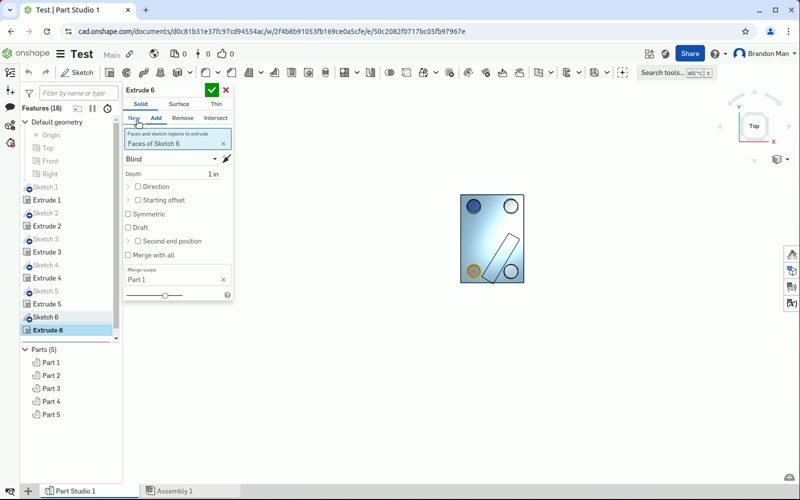
click(137, 120)
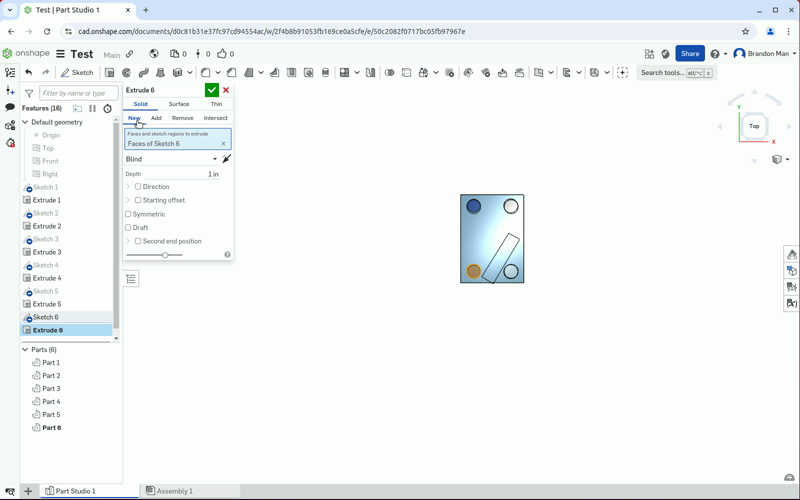
key(tab, 4)
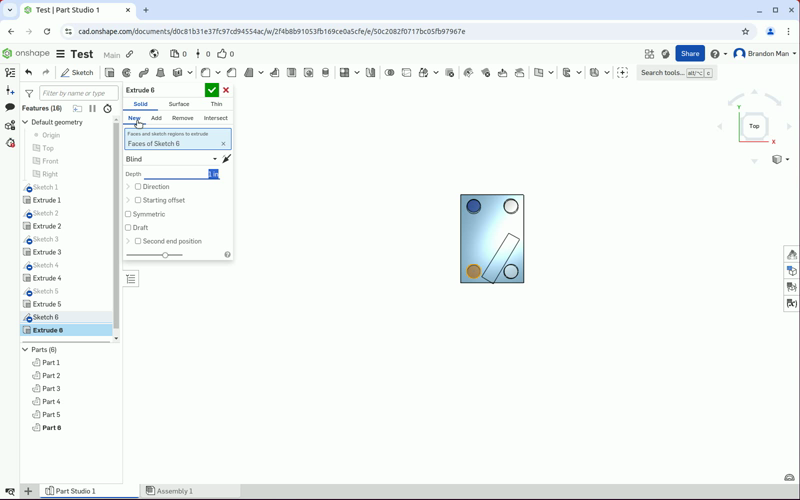
text(2.648)
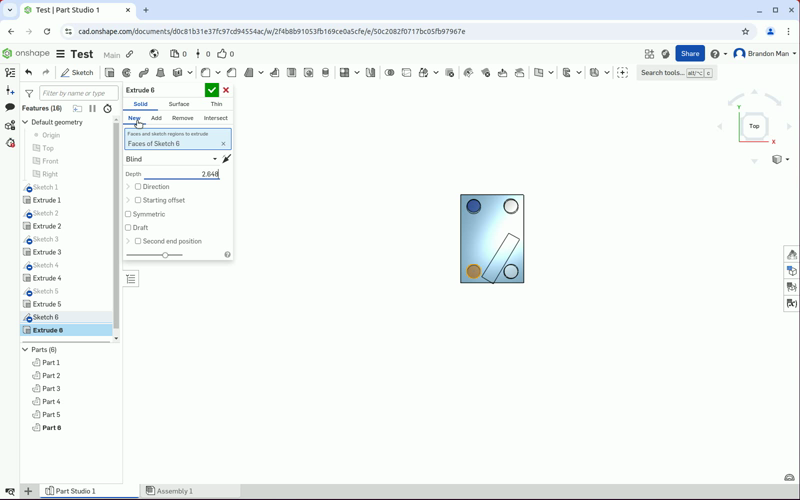
key(enter)
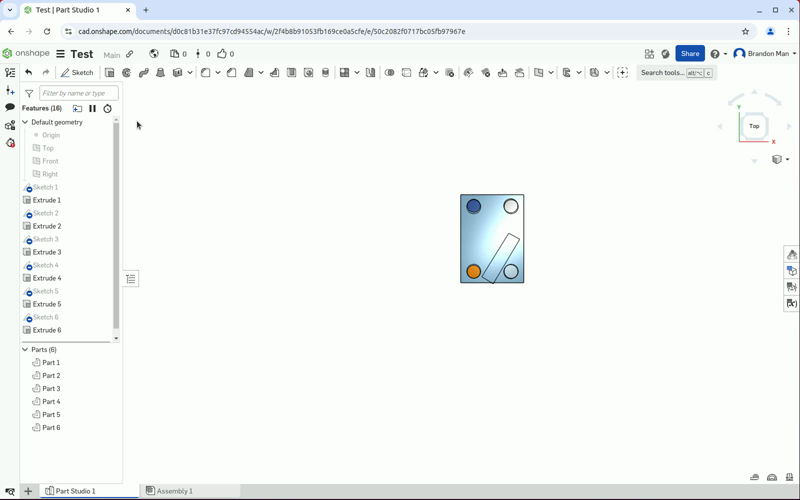
key(shift+h)
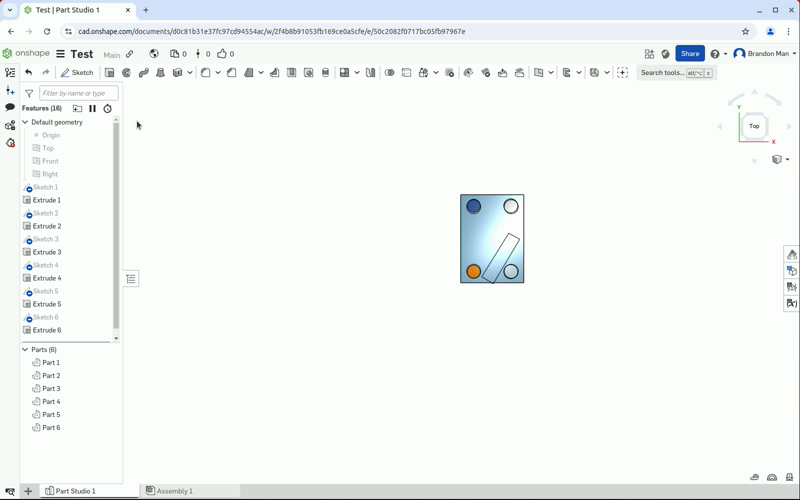
key(shift+h)
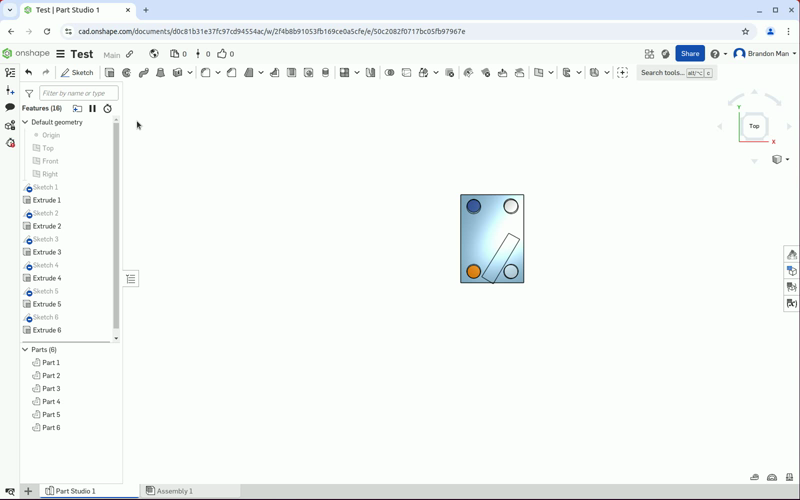
mouse_move(69, 189)
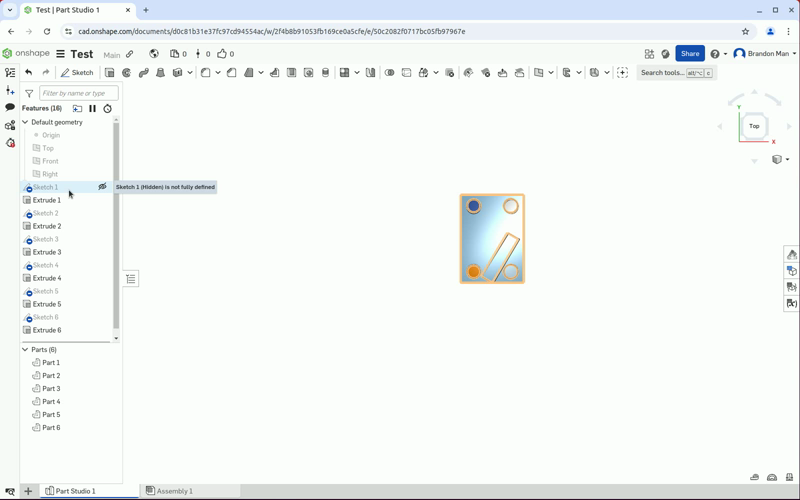
click(69, 189)
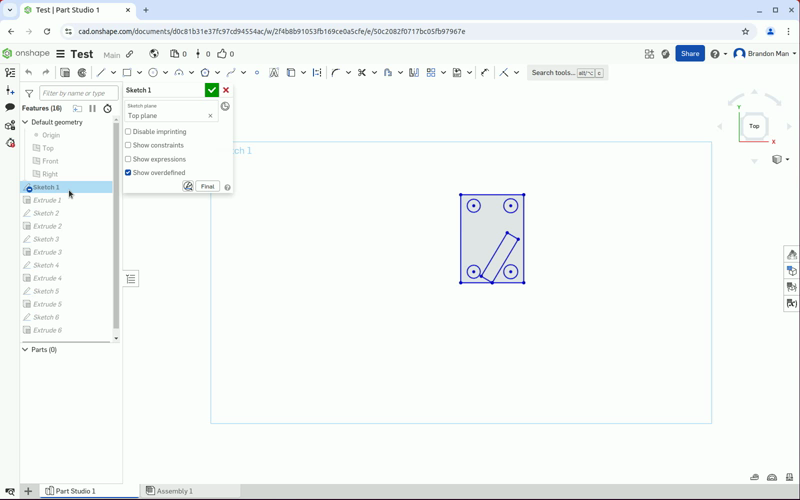
mouse_move(229, 92)
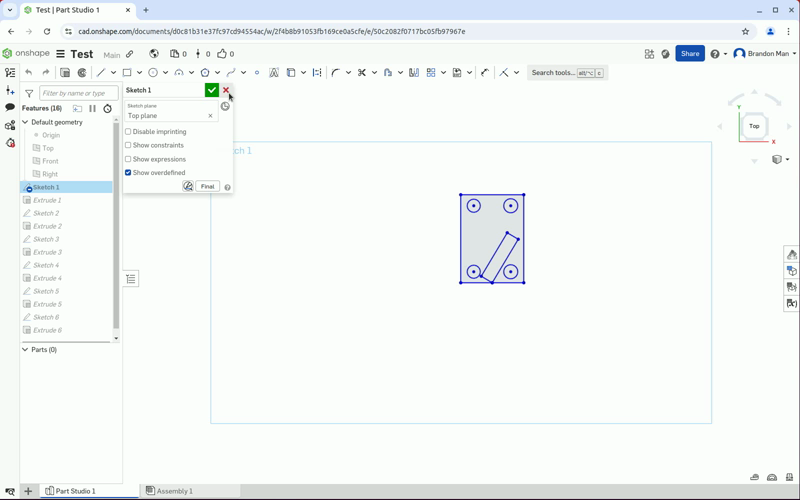
click(229, 92)
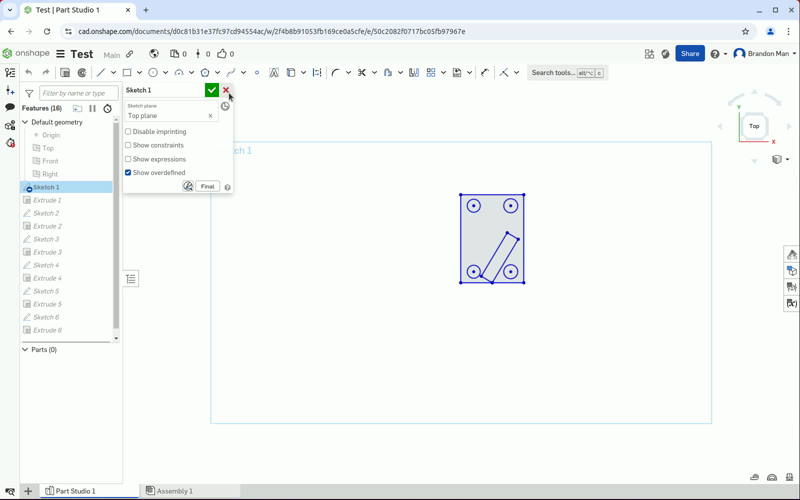
key(shift+s)
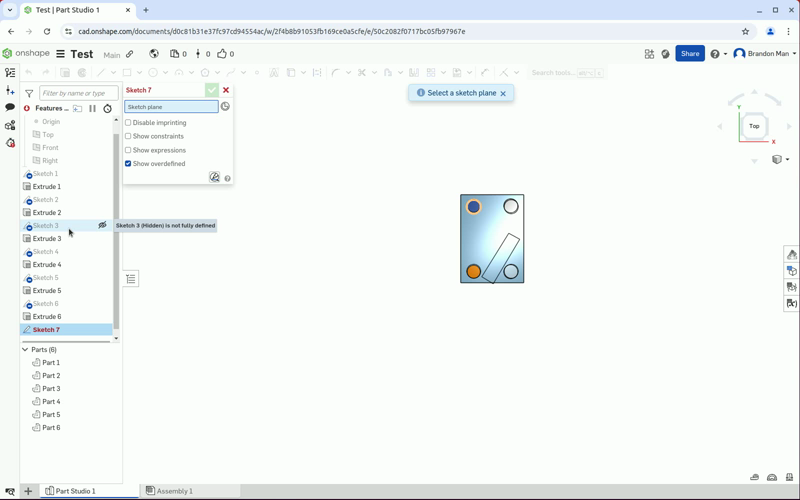
scroll(3)
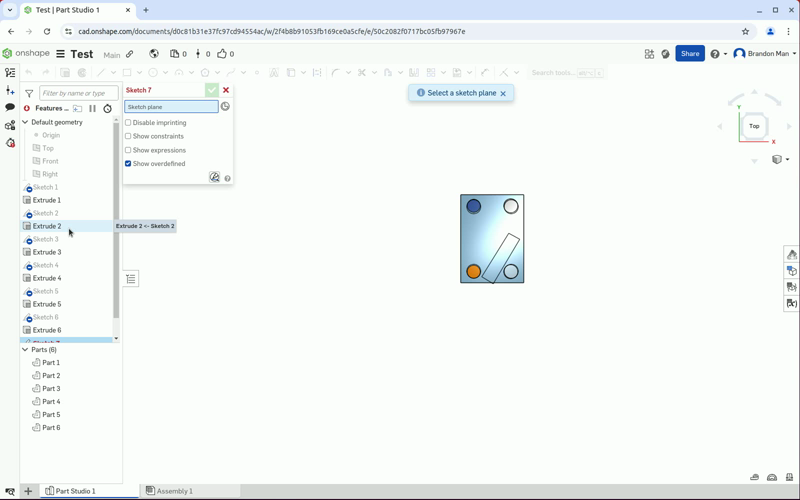
mouse_move(69, 150)
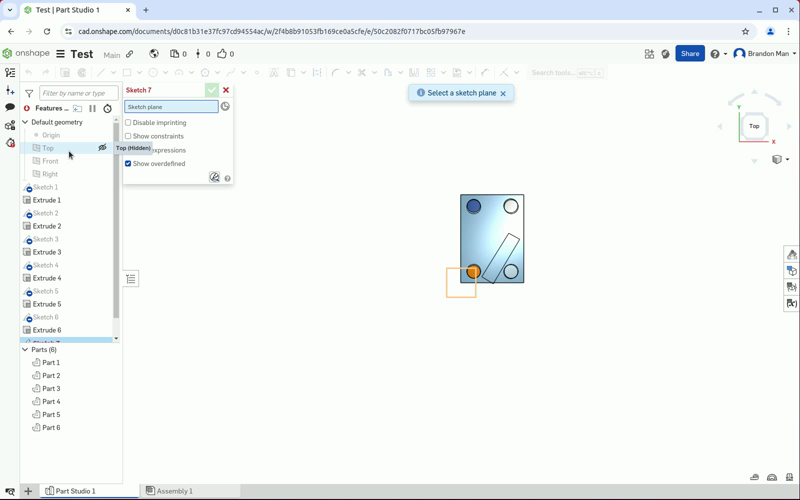
click(69, 150)
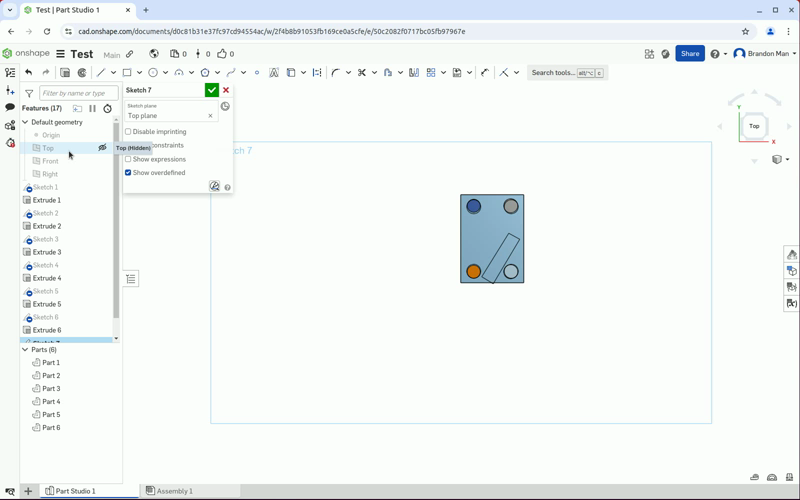
mouse_move(73, 352)
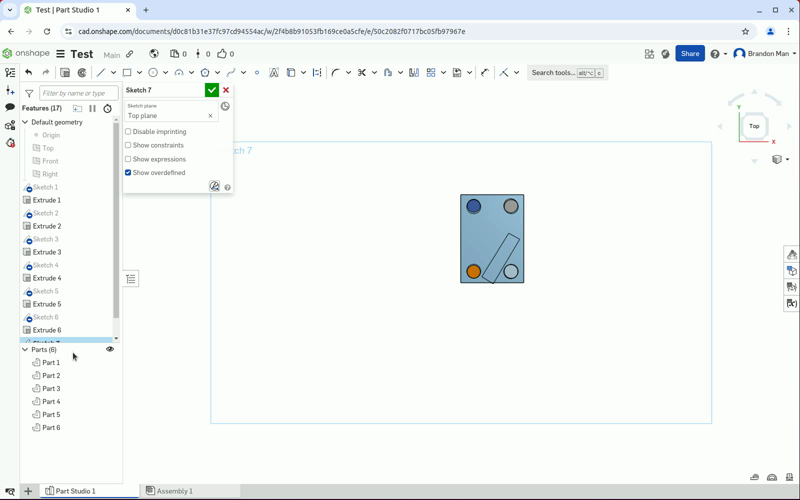
key(y)
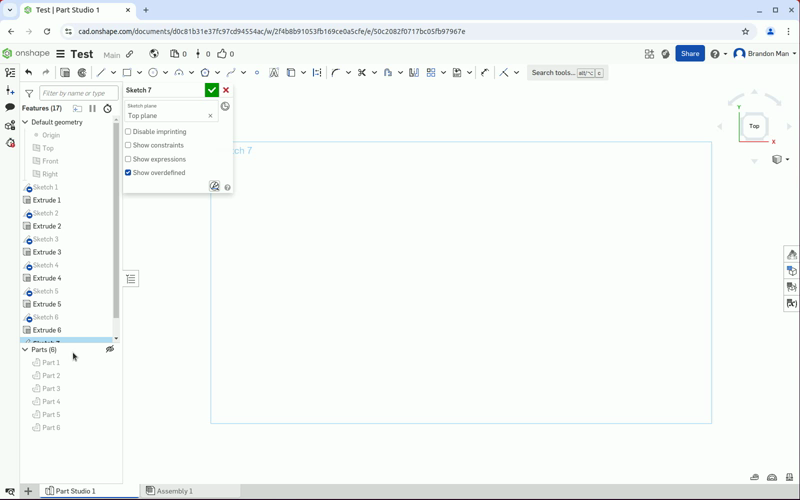
key(l)
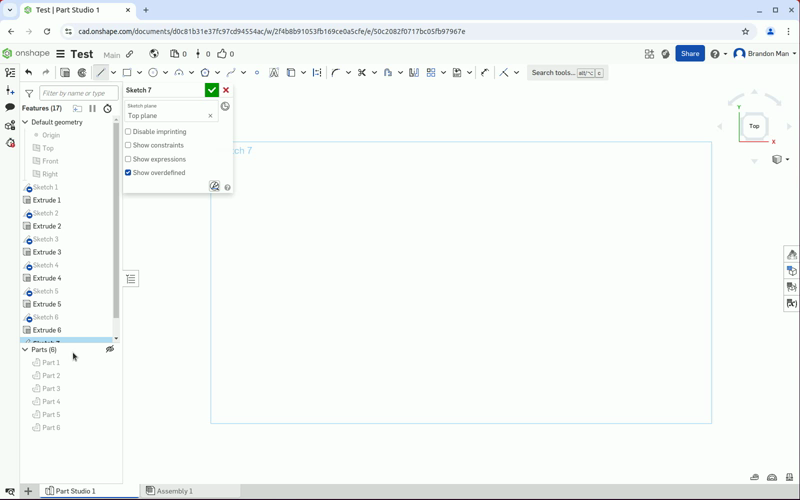
key_down(shift)
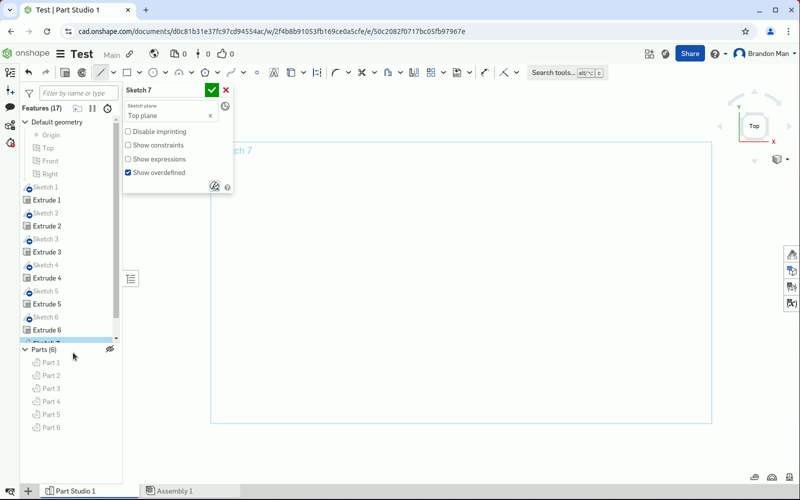
mouse_move(481, 276)
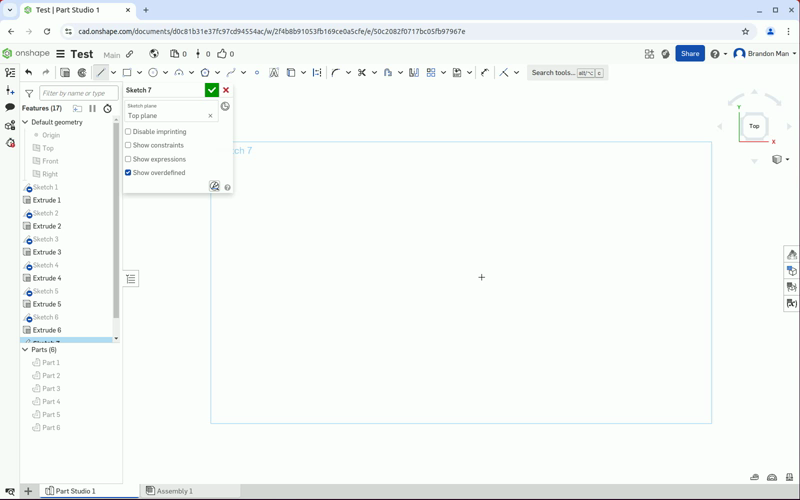
click(481, 276)
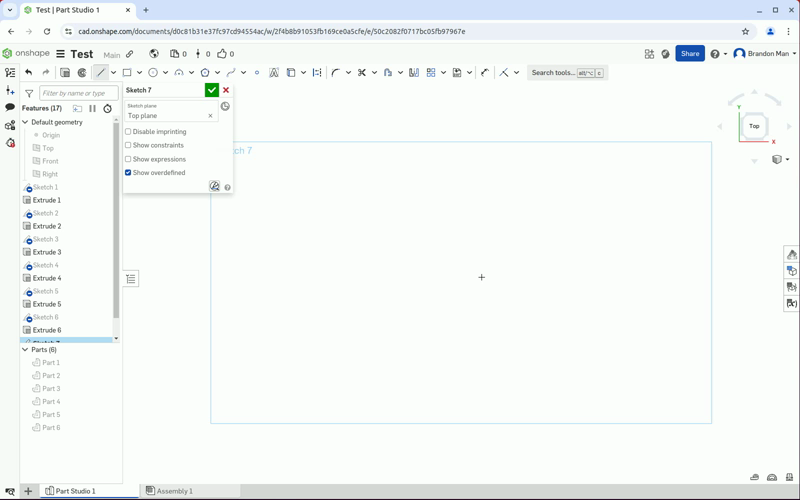
key_up(shift)
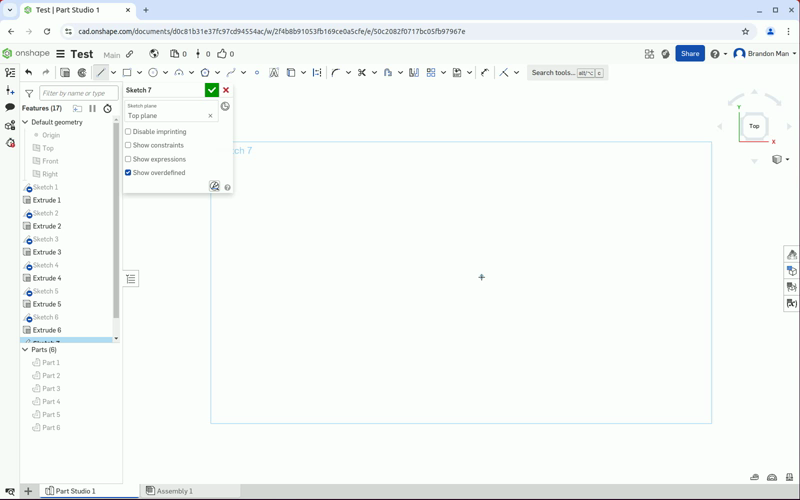
key_down(shift)
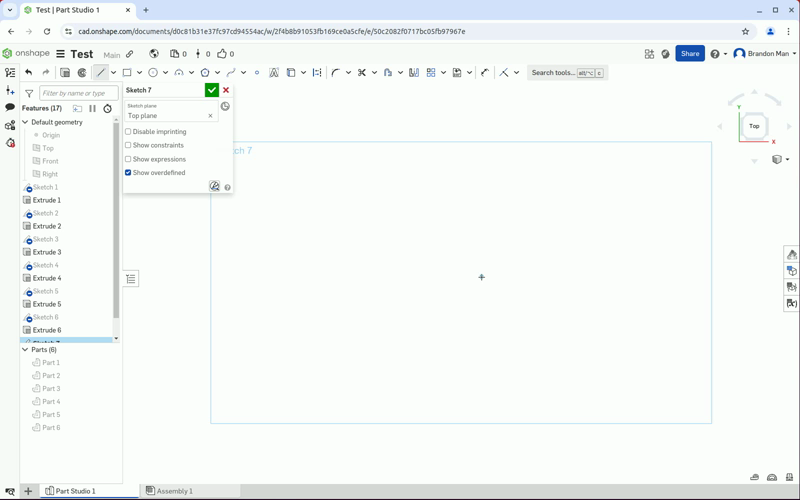
mouse_move(511, 276)
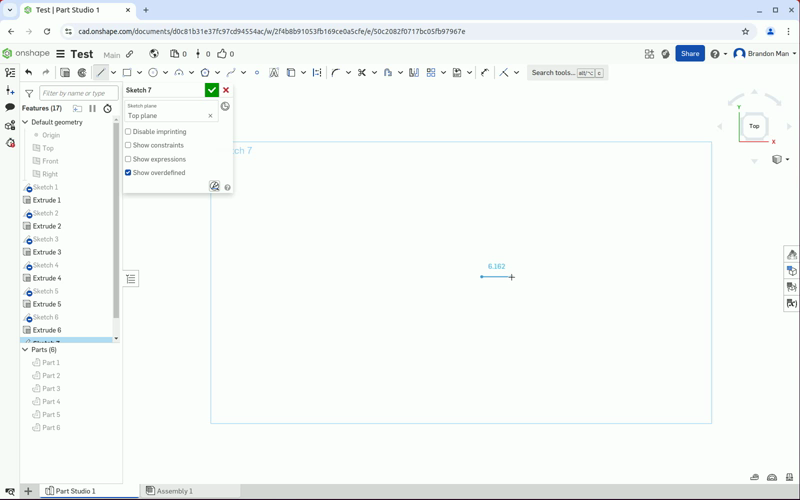
mouse_move(493, 283)
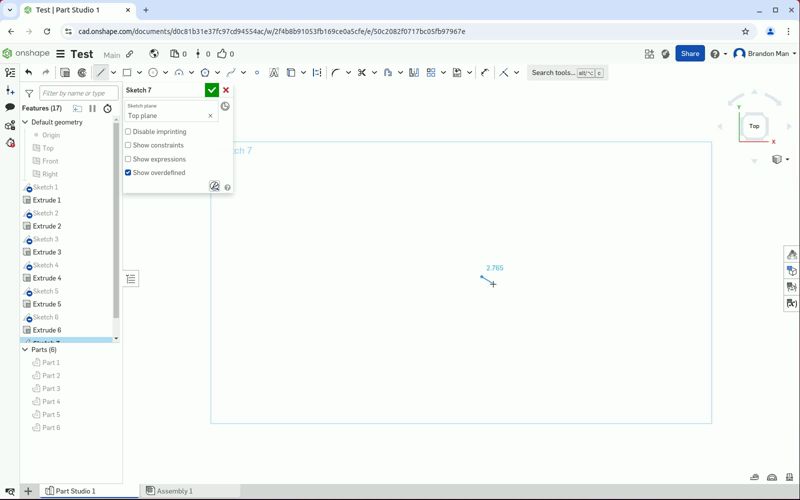
click(493, 283)
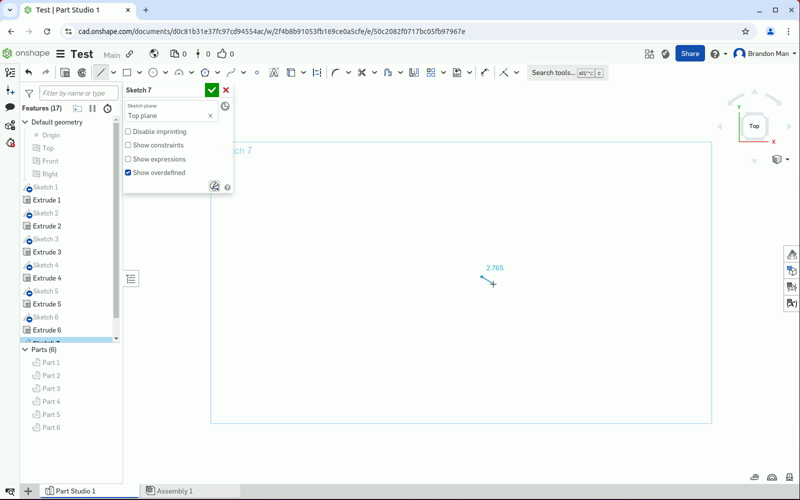
key_up(shift)
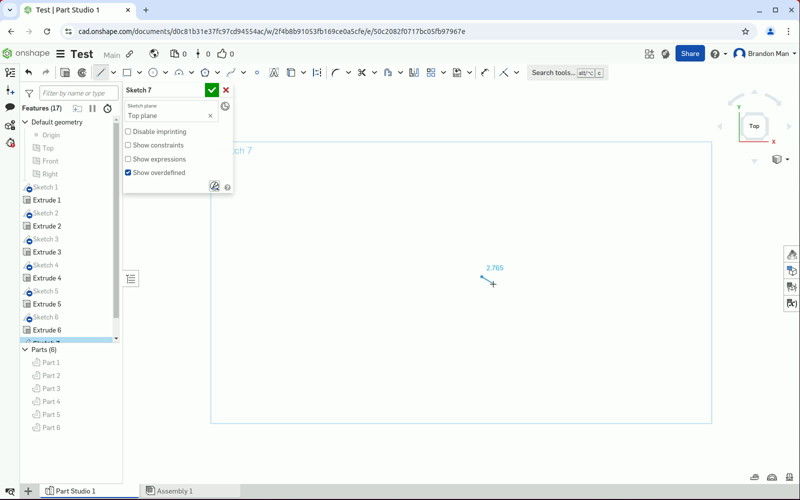
key_down(shift)
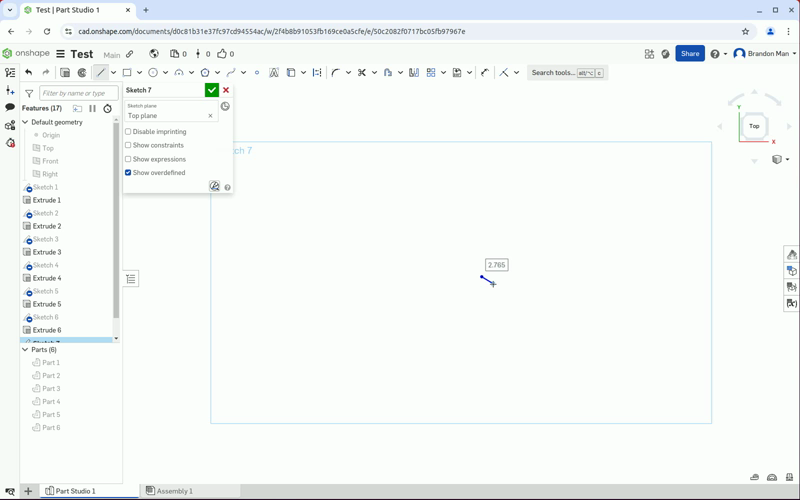
mouse_move(523, 283)
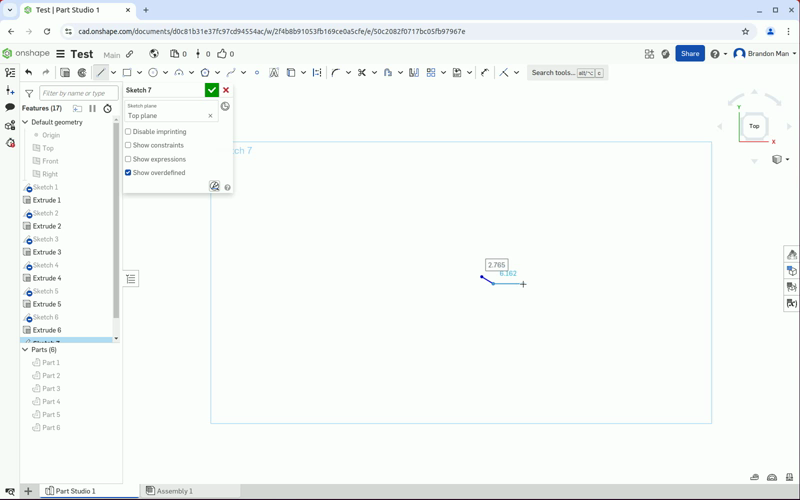
mouse_move(519, 239)
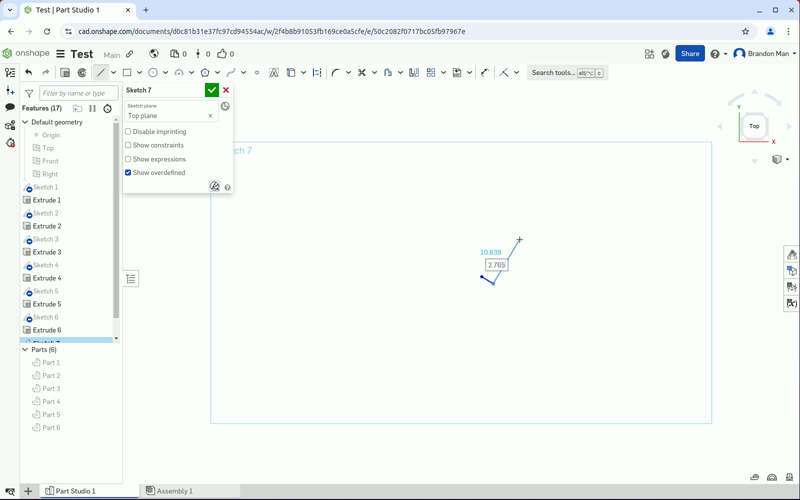
click(519, 239)
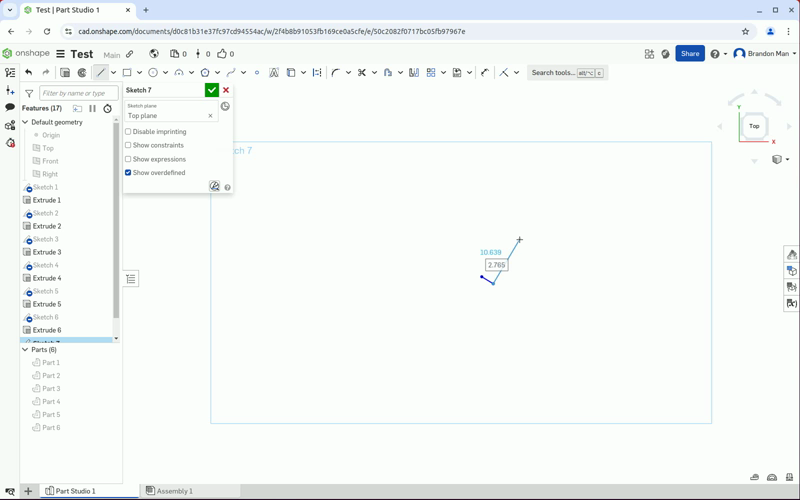
key_up(shift)
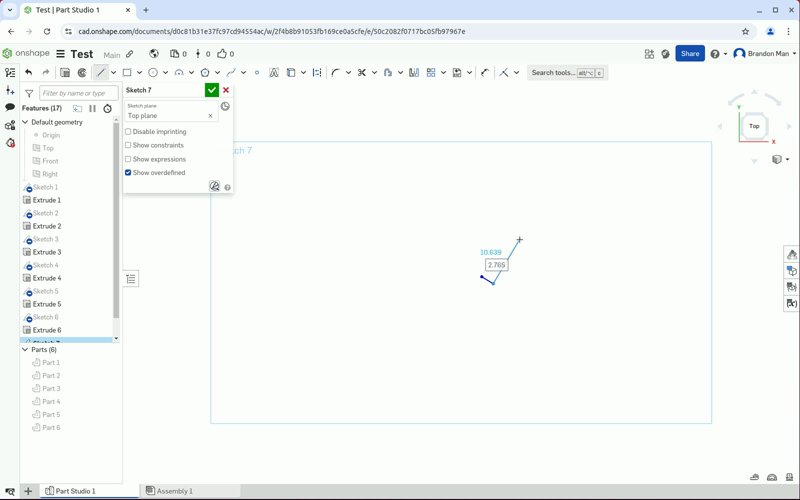
key_down(shift)
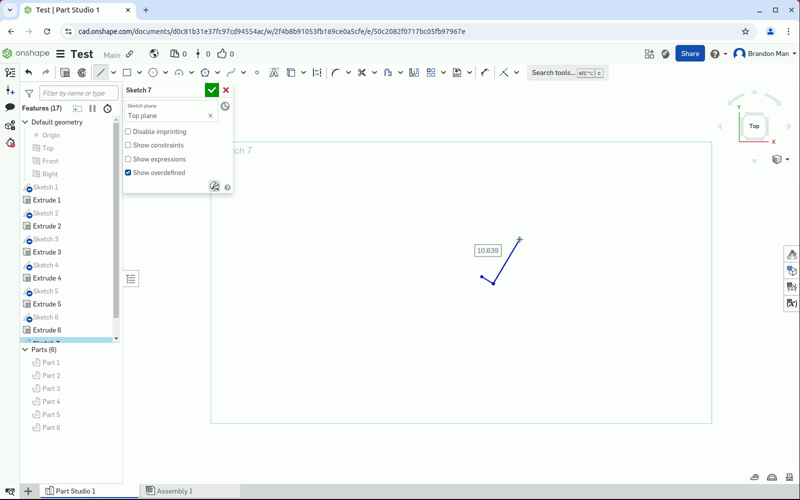
mouse_move(549, 239)
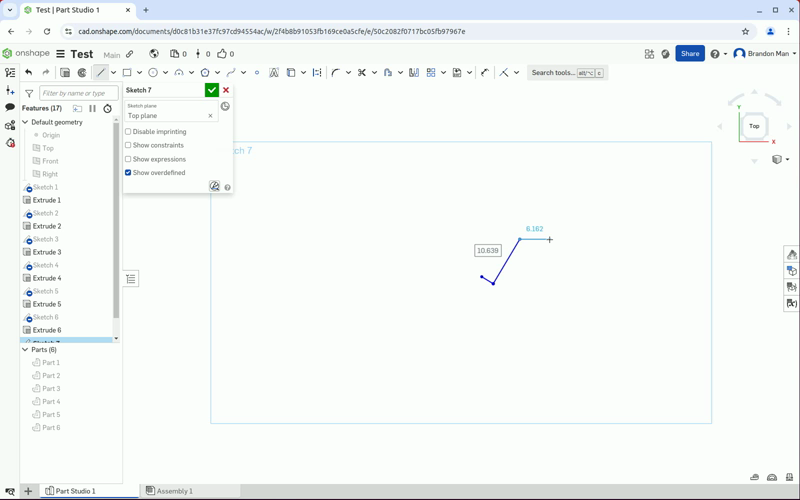
mouse_move(508, 233)
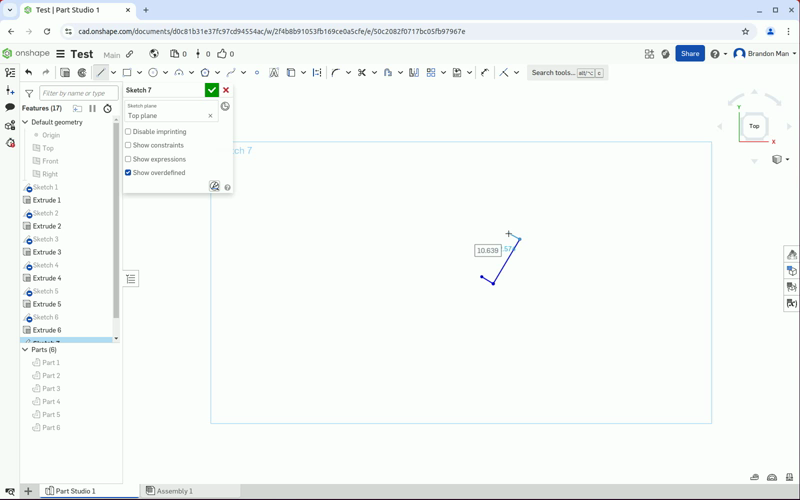
click(508, 233)
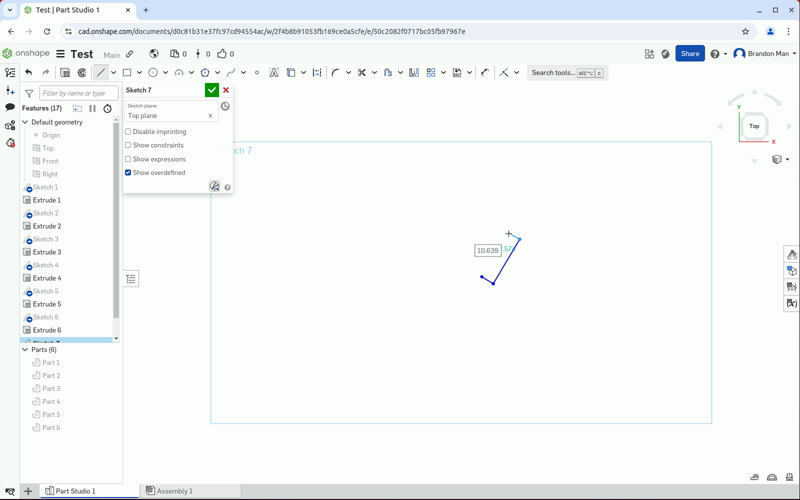
key_up(shift)
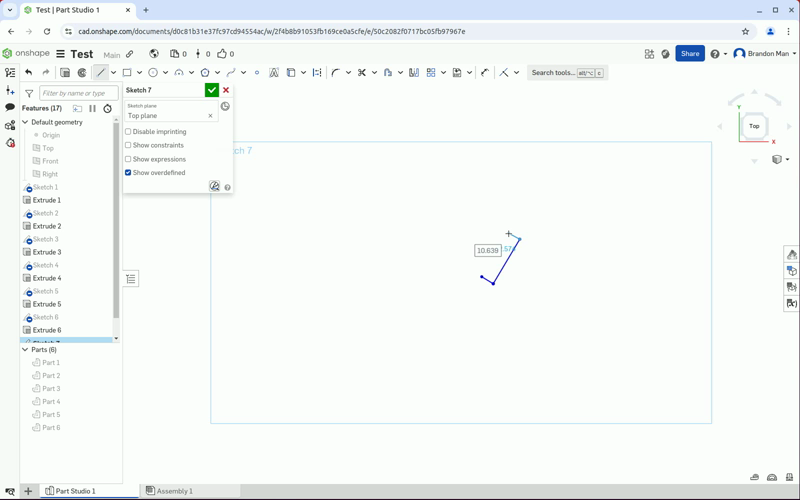
mouse_move(538, 233)
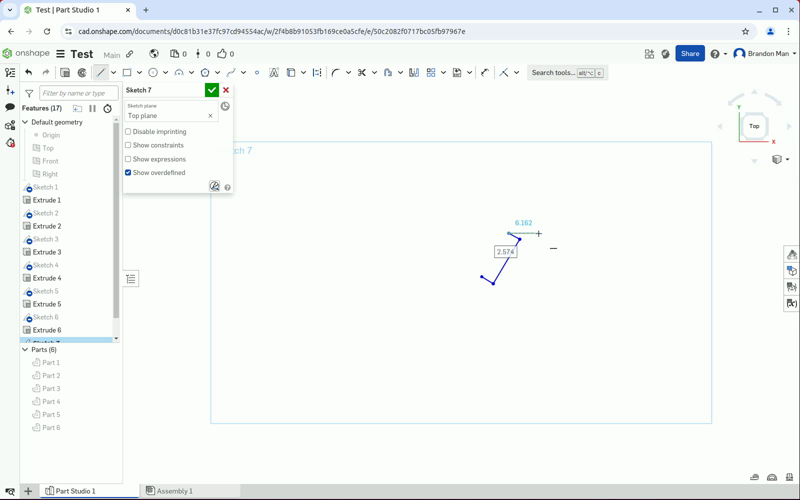
key_down(shift)
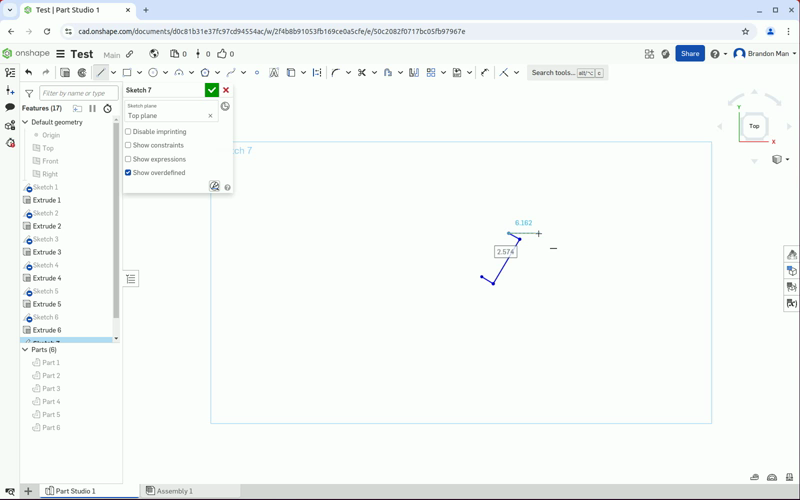
mouse_move(481, 276)
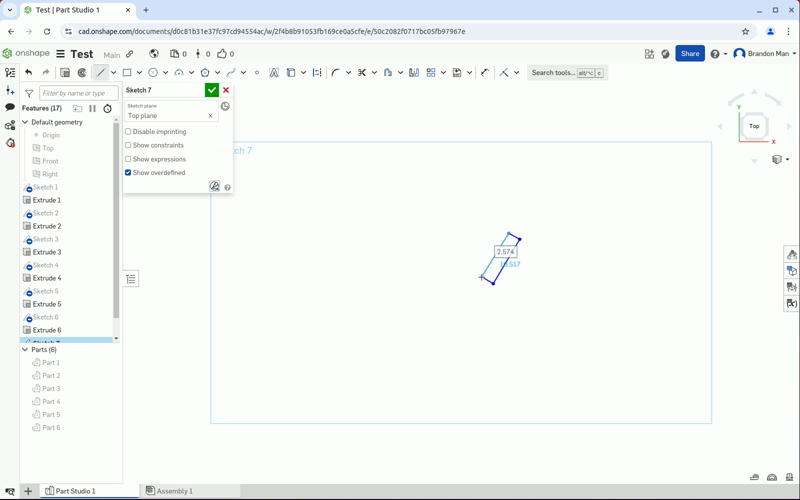
key_up(shift)
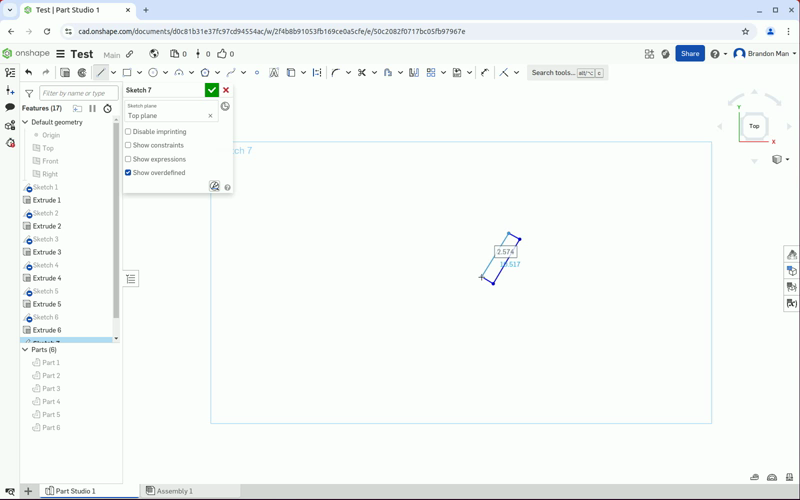
click(481, 276)
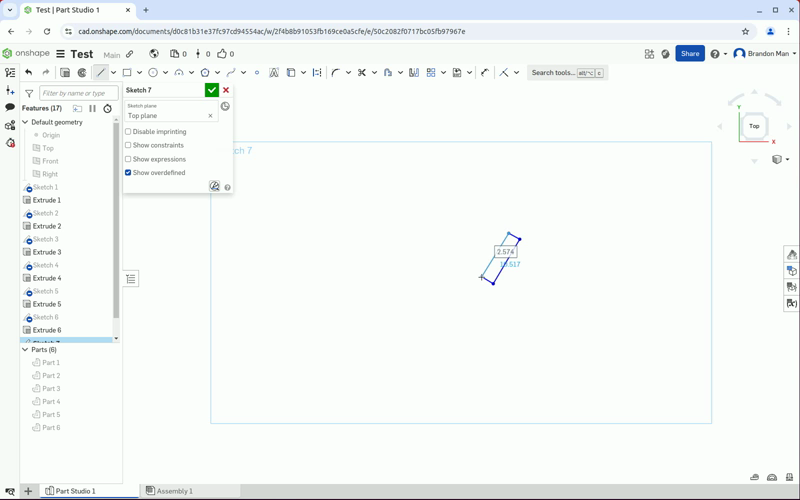
key(esc)
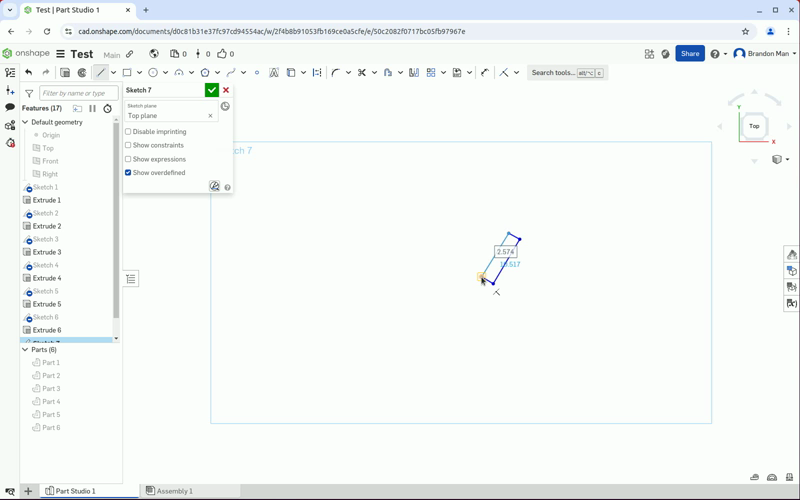
mouse_move(505, 248)
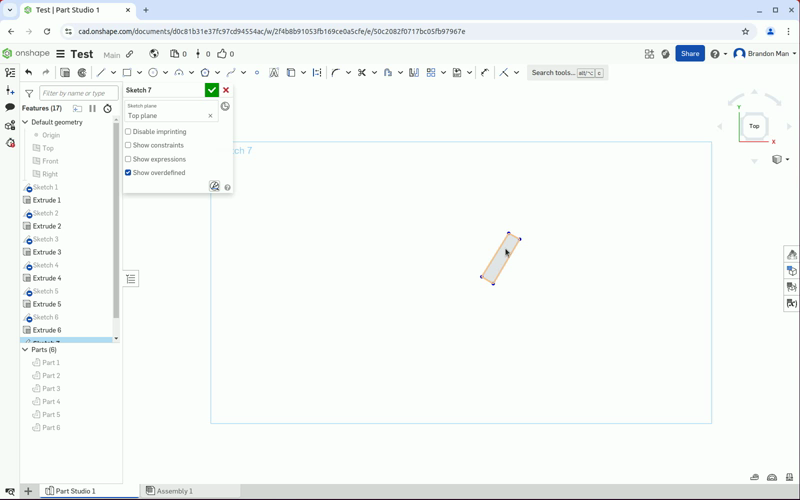
scroll(6)
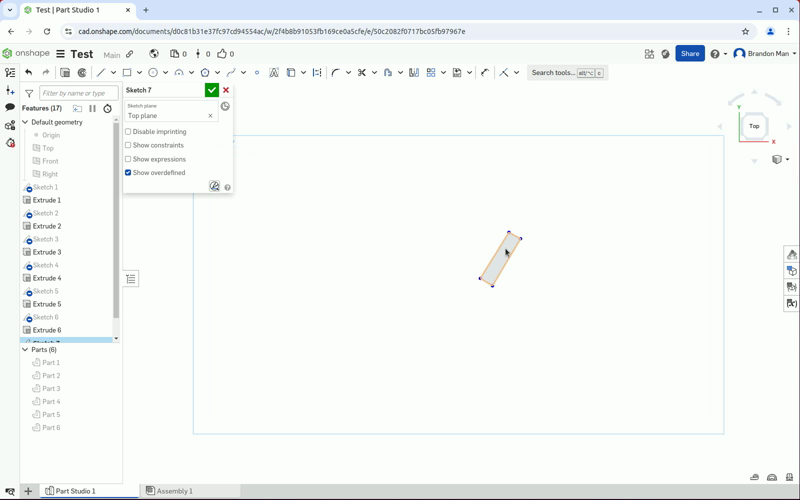
scroll(6)
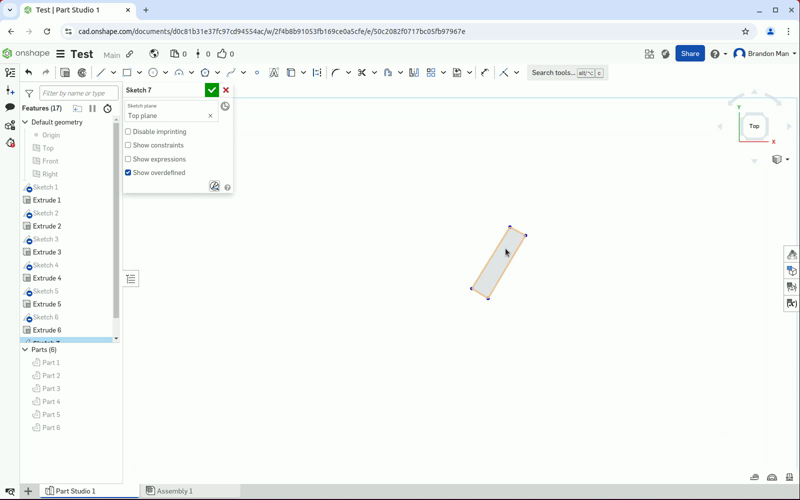
scroll(6)
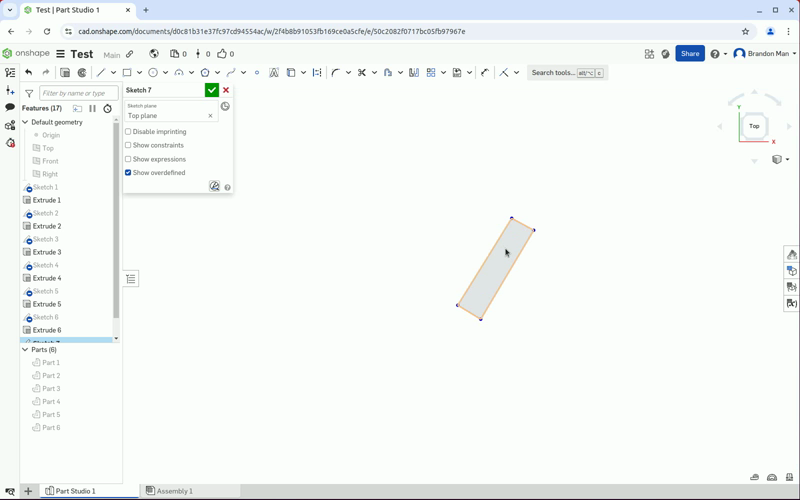
scroll(6)
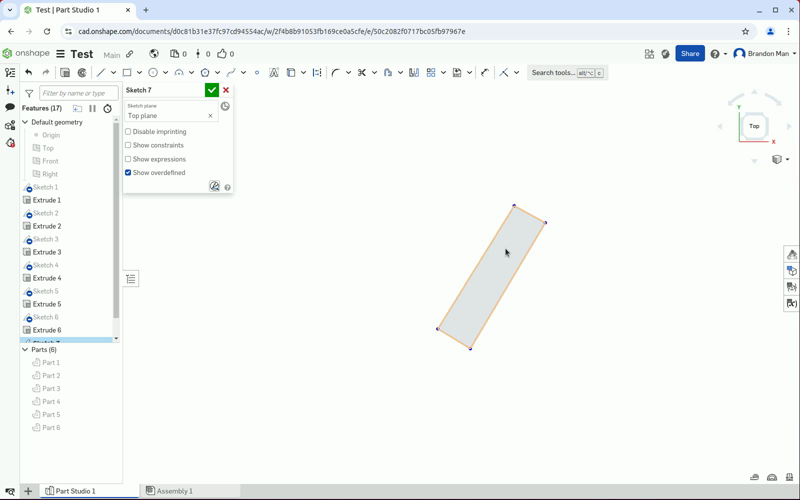
scroll(6)
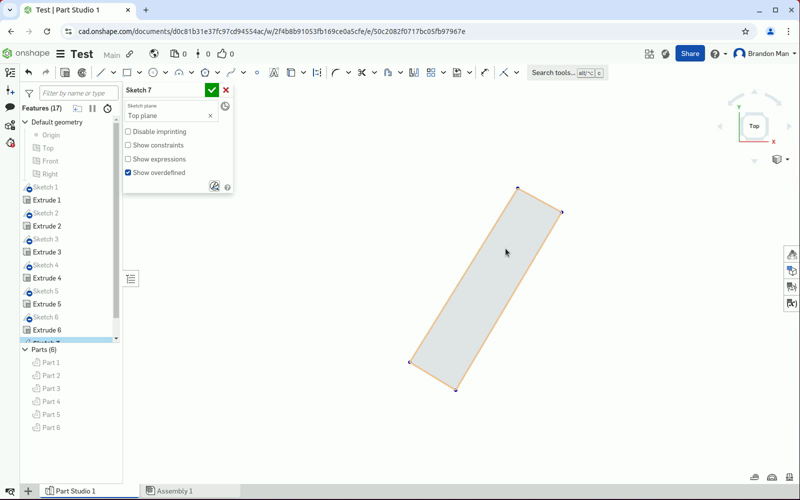
scroll(6)
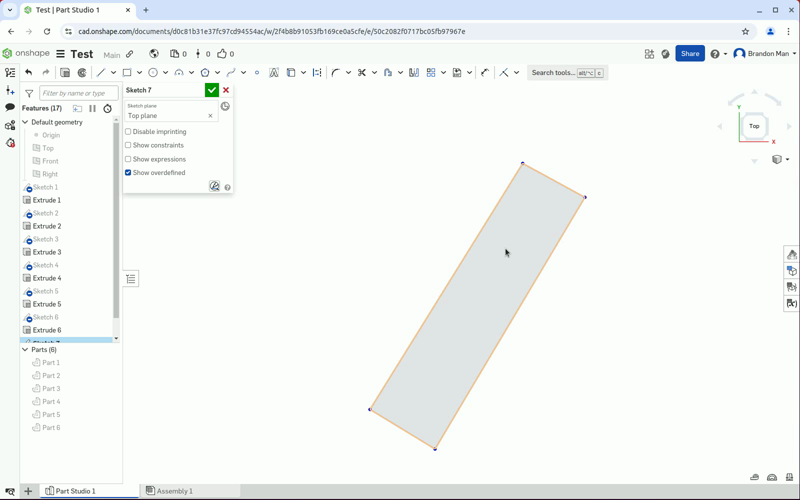
scroll(6)
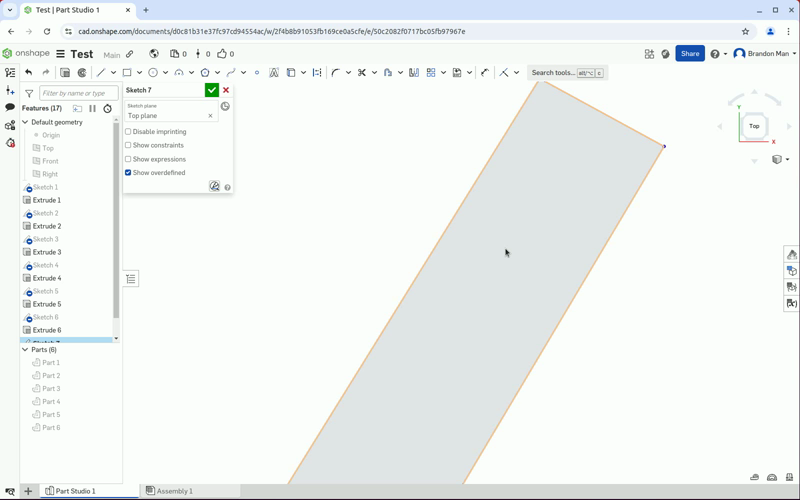
click(505, 248)
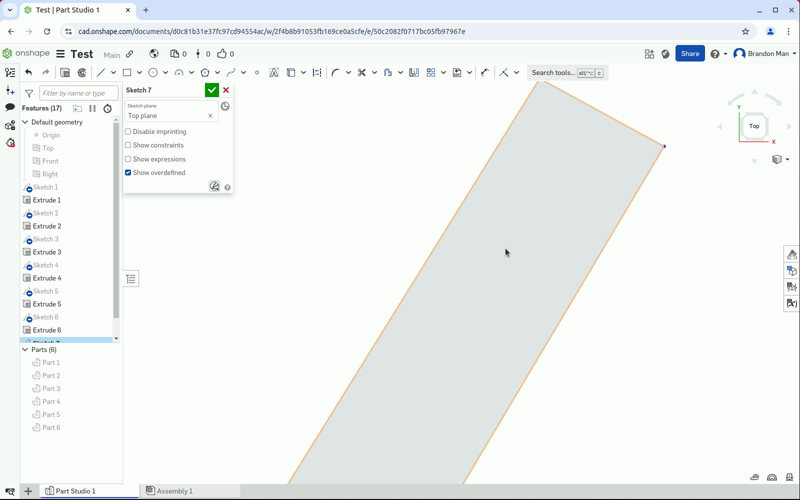
scroll(-6)
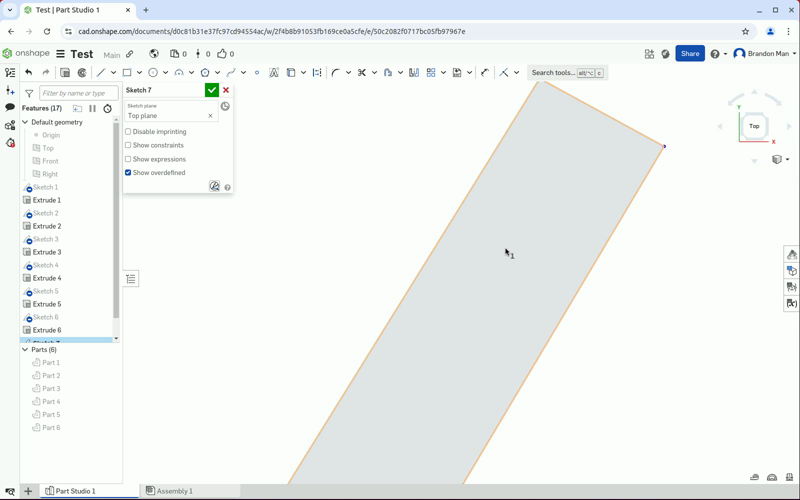
scroll(-6)
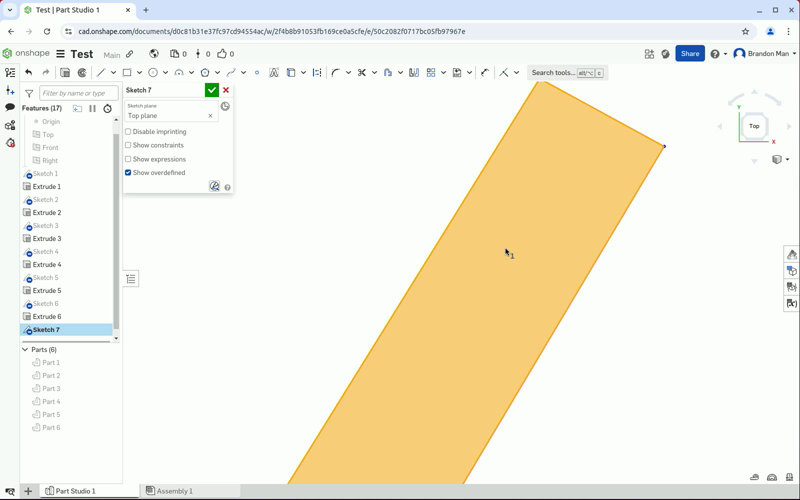
scroll(-6)
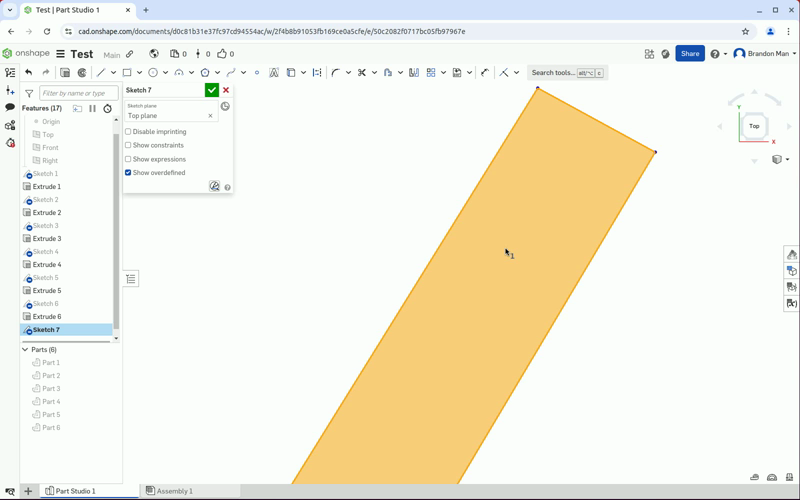
scroll(-6)
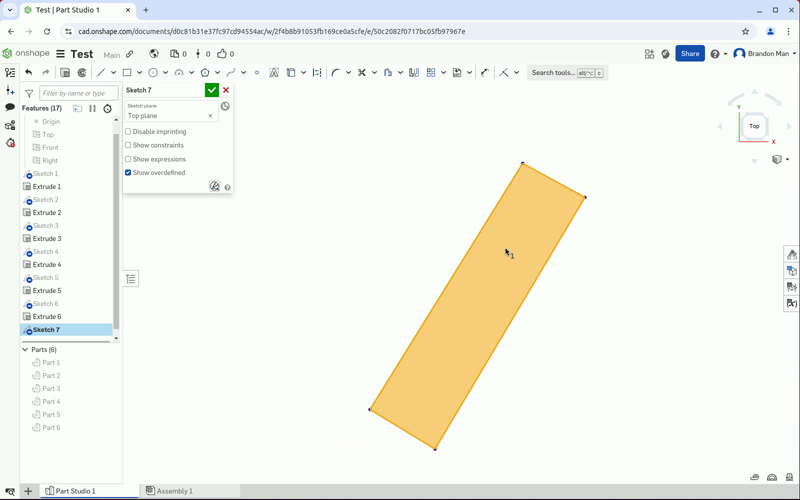
scroll(-6)
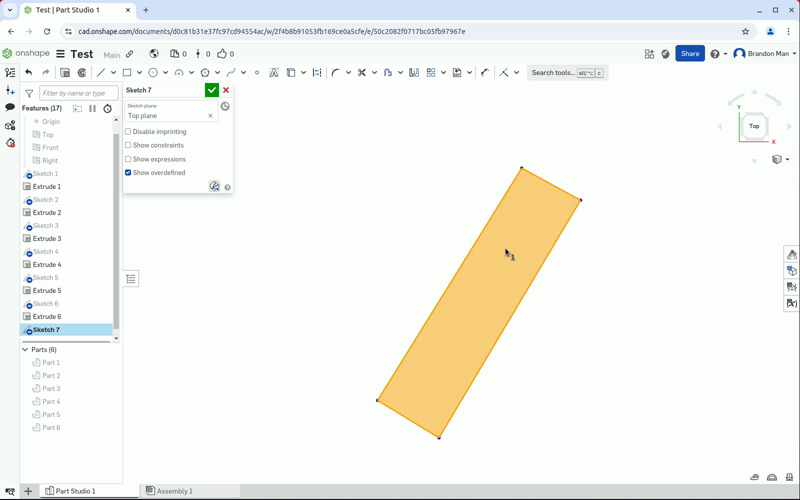
scroll(-6)
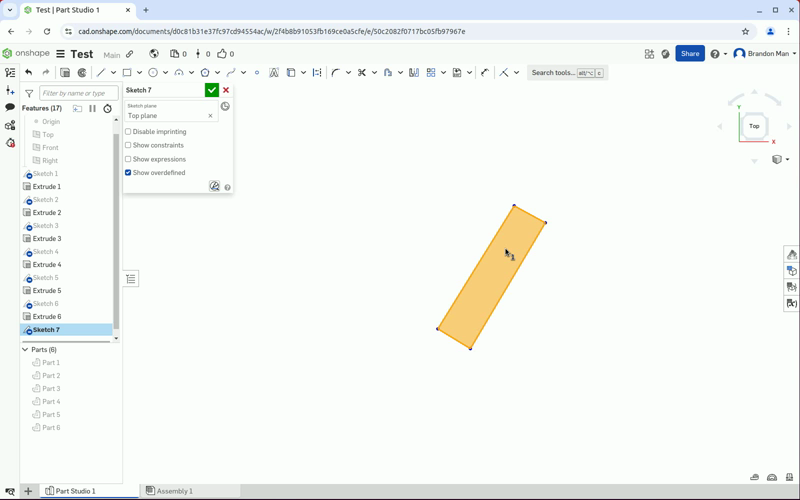
scroll(-6)
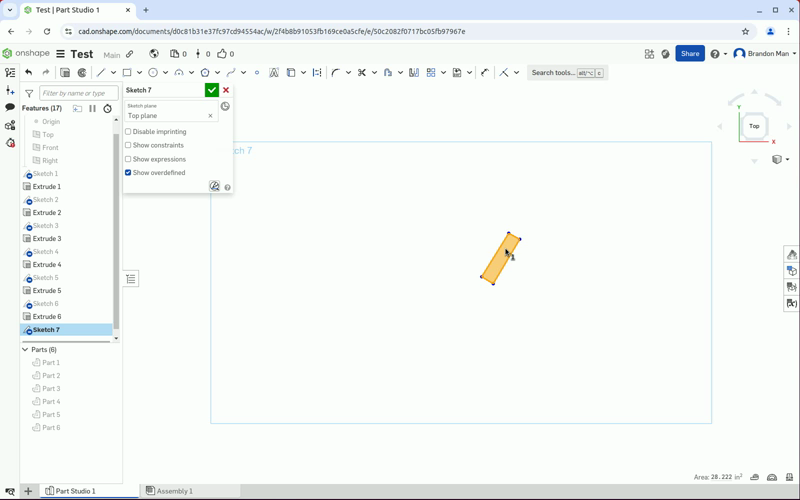
mouse_move(73, 352)
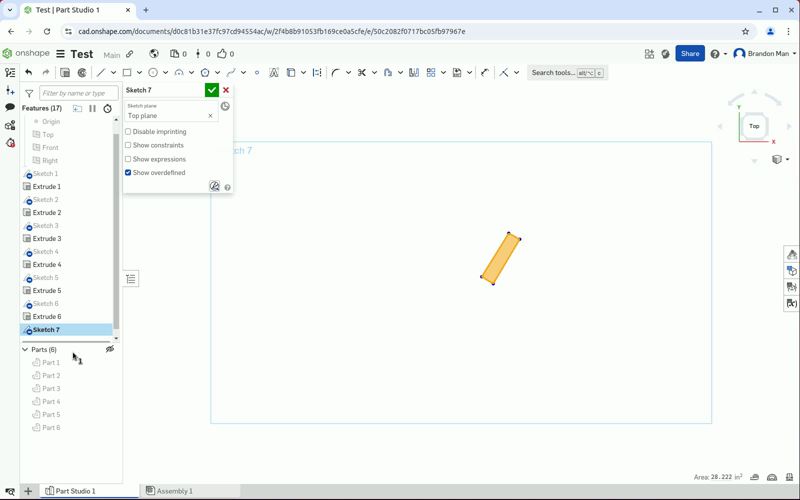
key(shift+y)
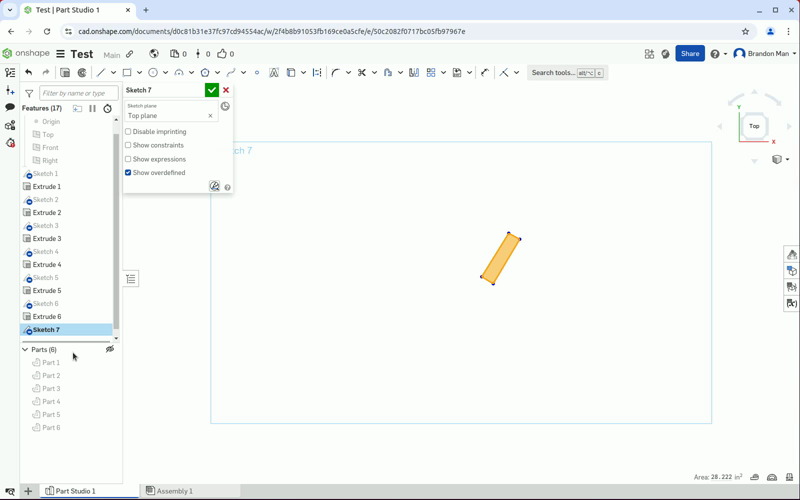
key(shift+e)
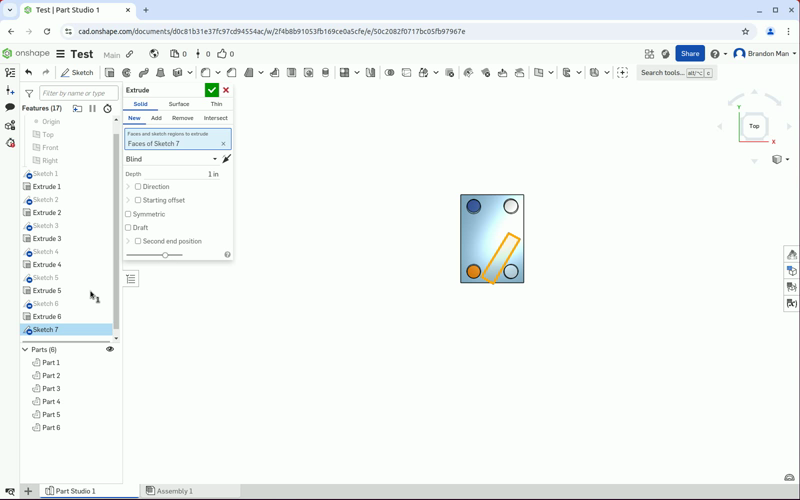
mouse_move(143, 106)
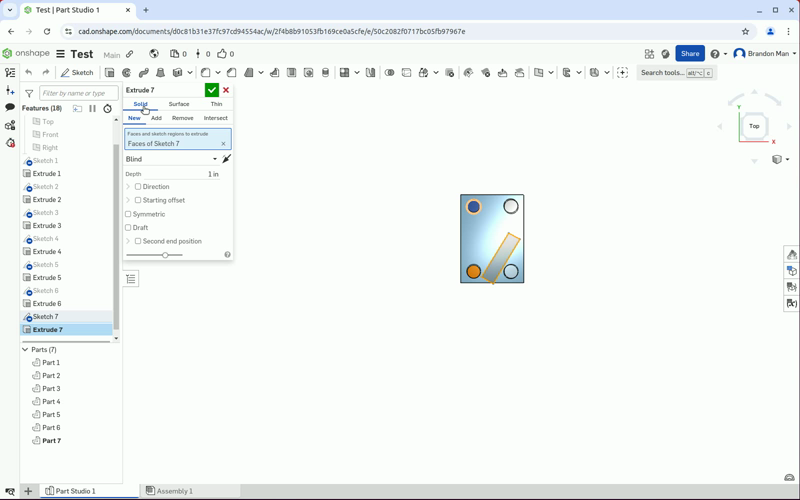
click(143, 106)
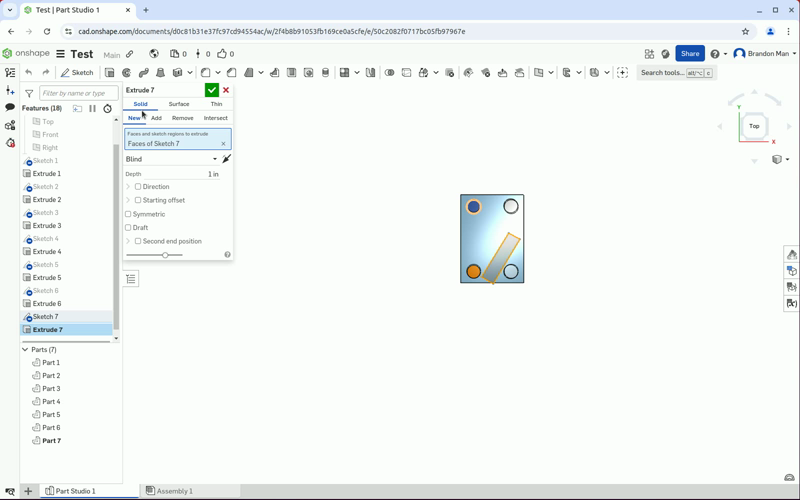
mouse_move(137, 120)
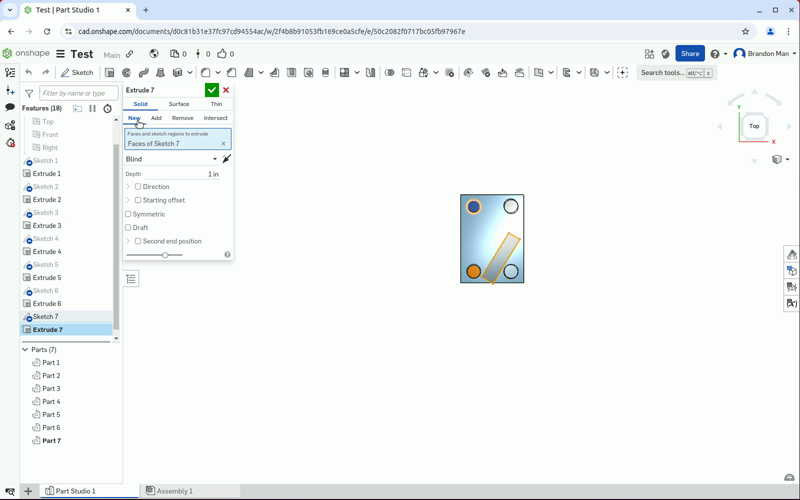
click(137, 120)
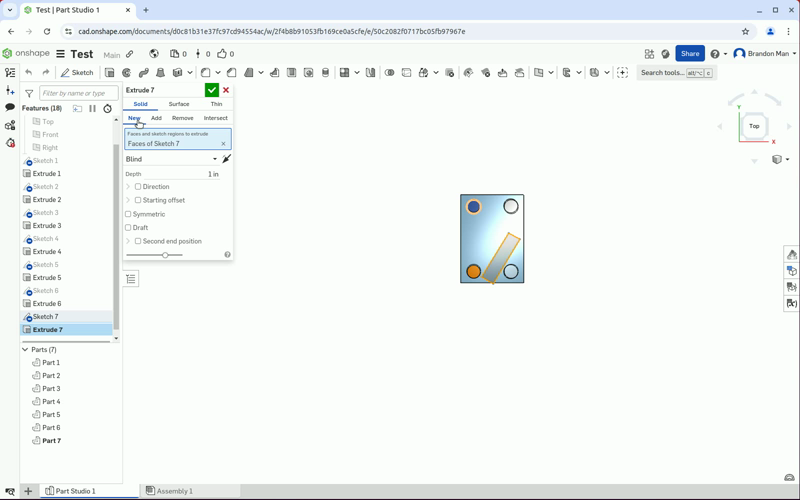
key(tab, 4)
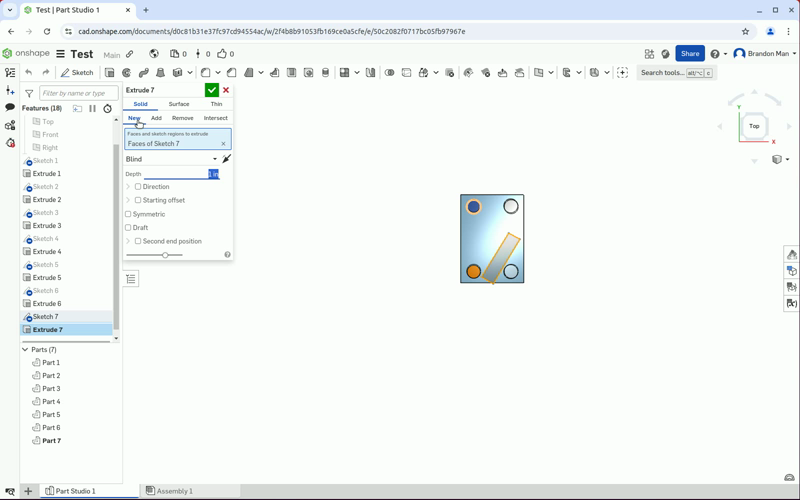
text(23.108)
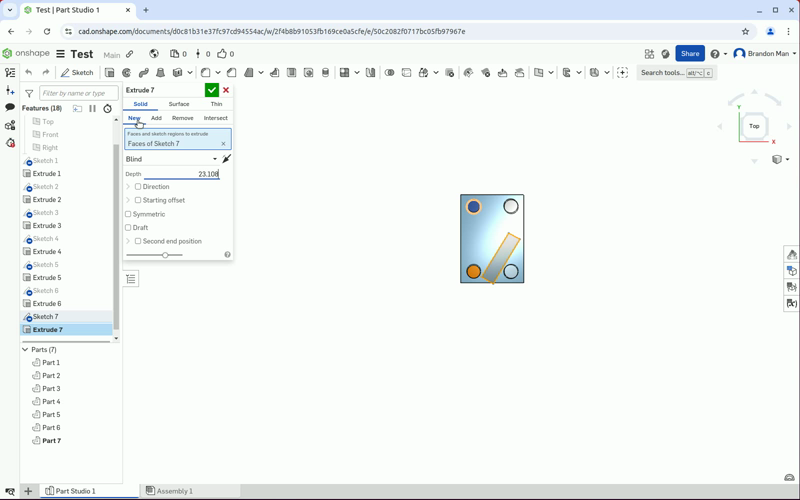
key(enter)
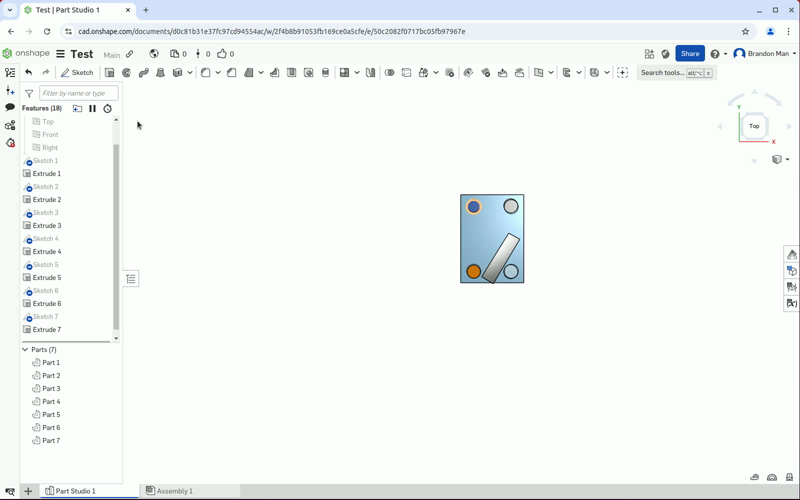
key(shift+h)
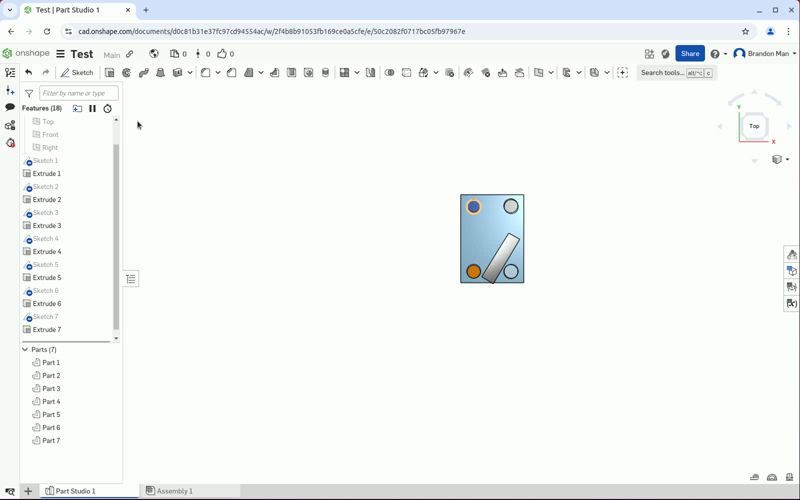
key(shift+h)
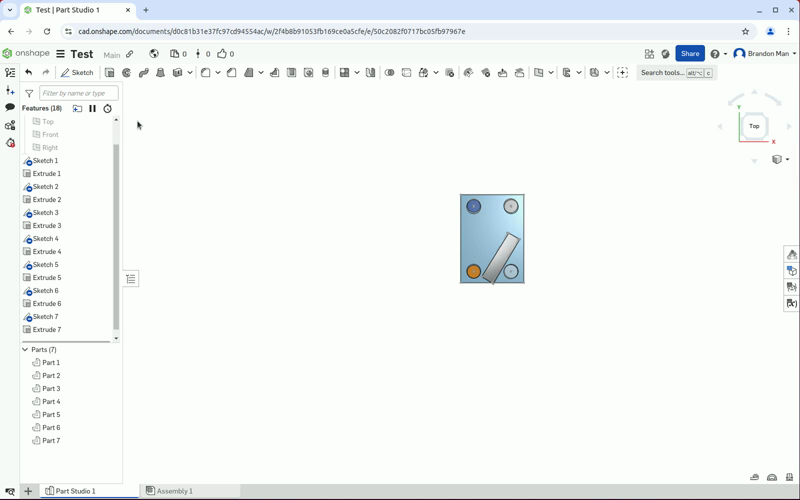
key(shift+7)
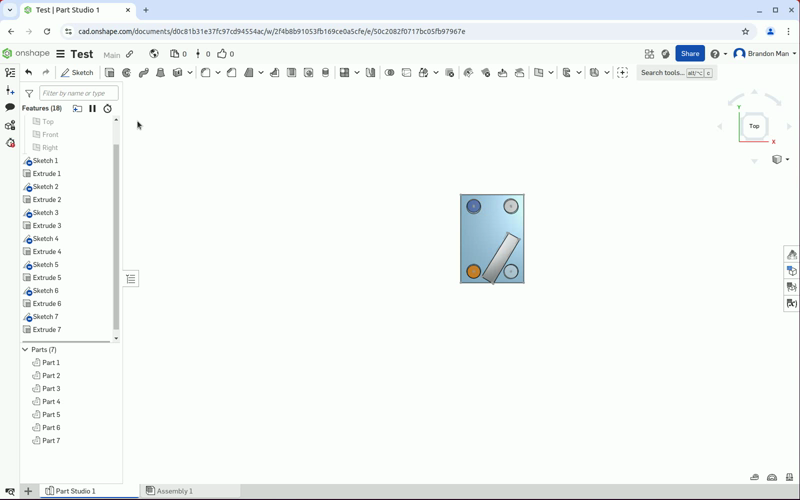
key(up, 3)
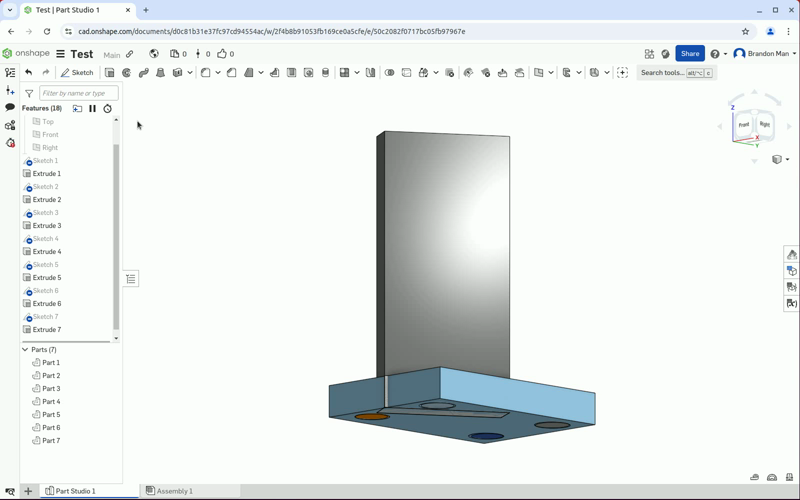
key(left, 3)
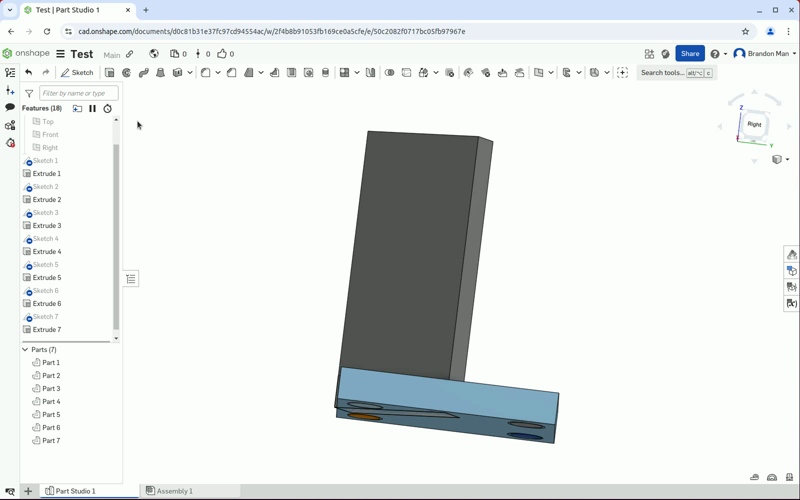
key(right, 3)
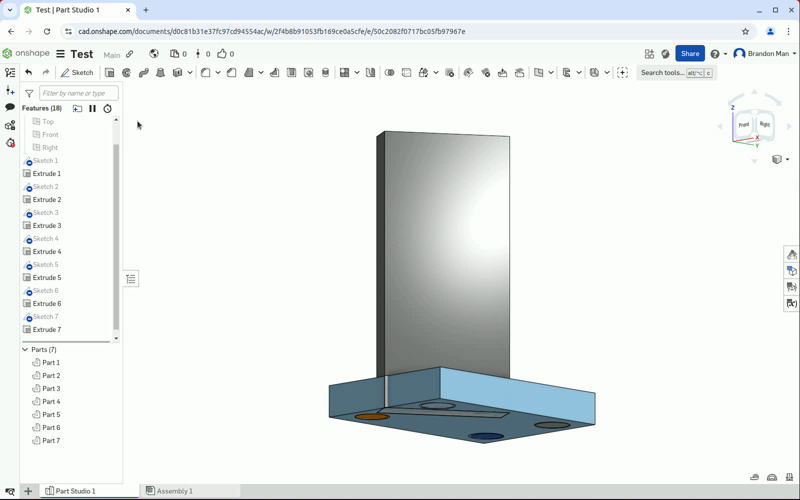
key(down, 3)
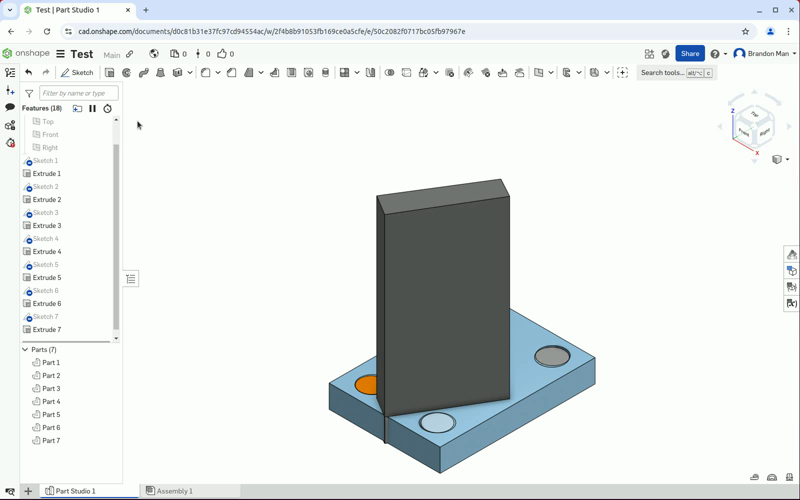
mouse_move(69, 163)
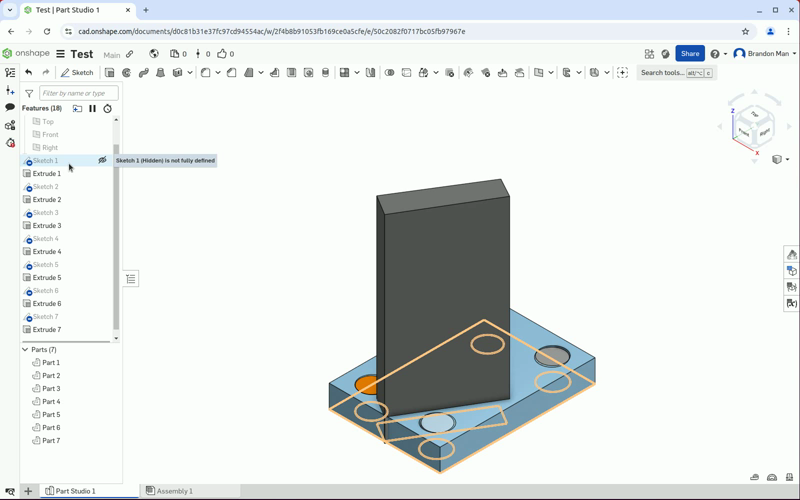
click(69, 163)